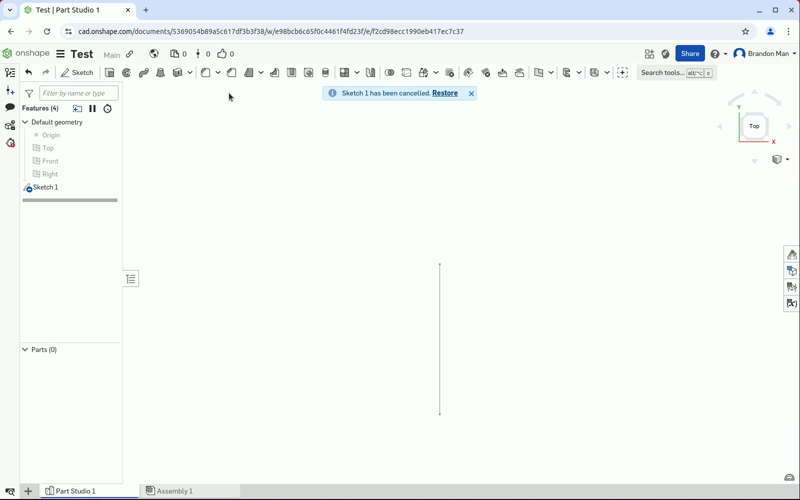
key(shift+h)
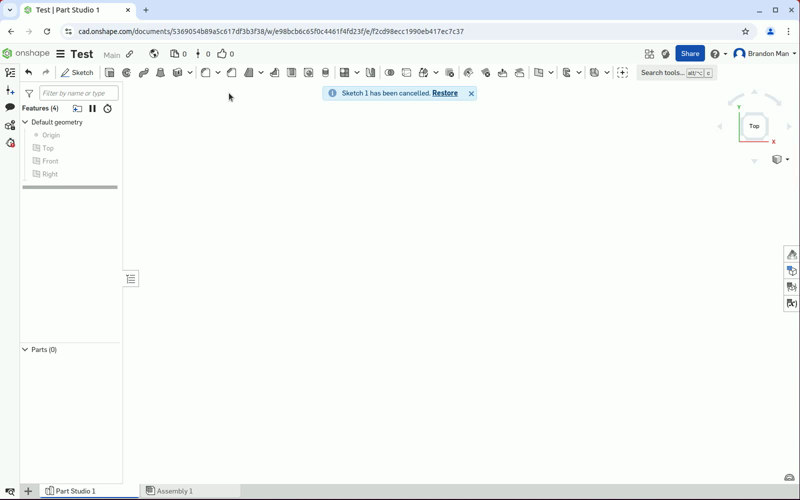
key(shift+s)
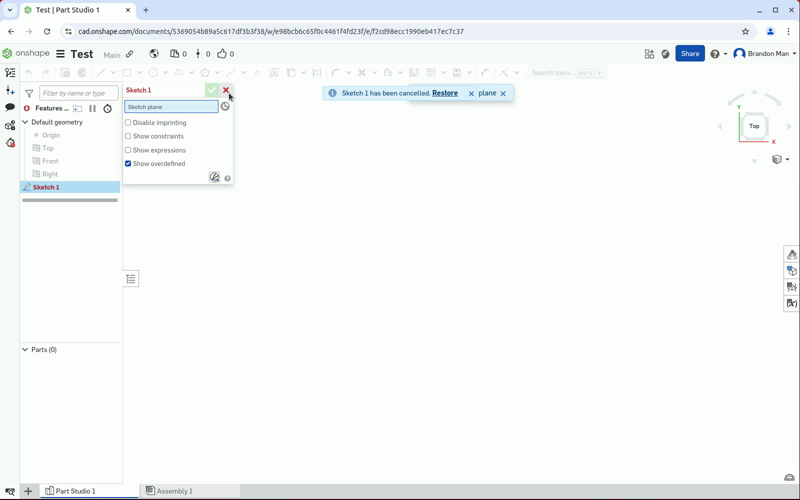
mouse_move(73, 150)
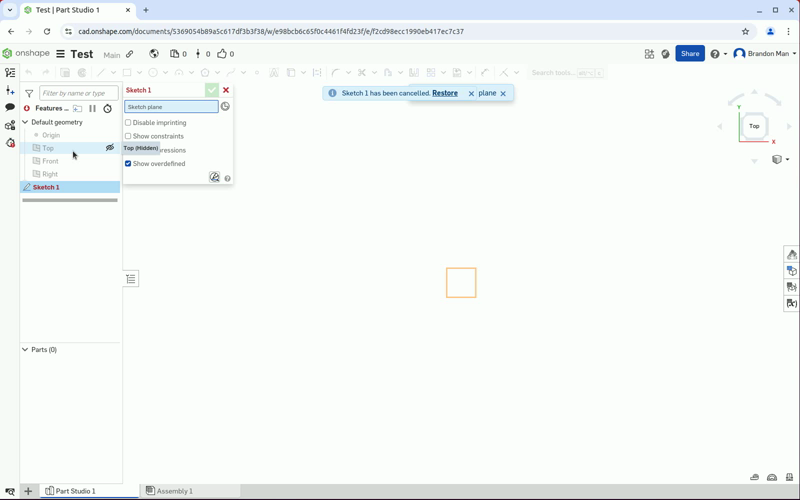
click(73, 150)
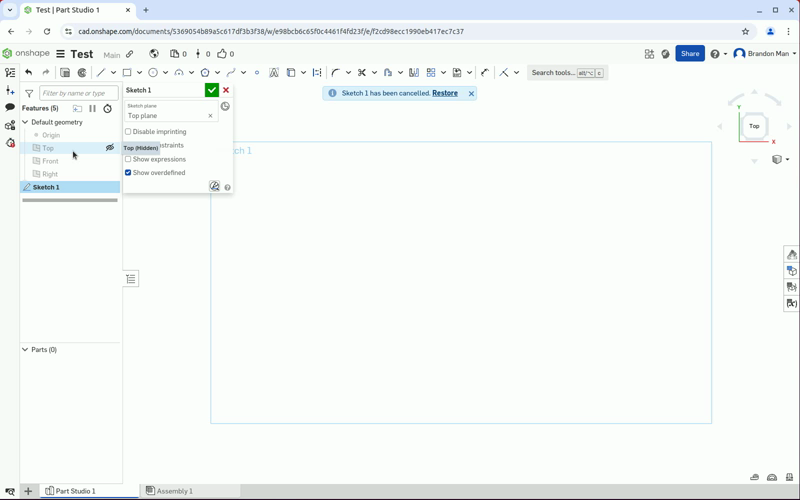
mouse_move(73, 352)
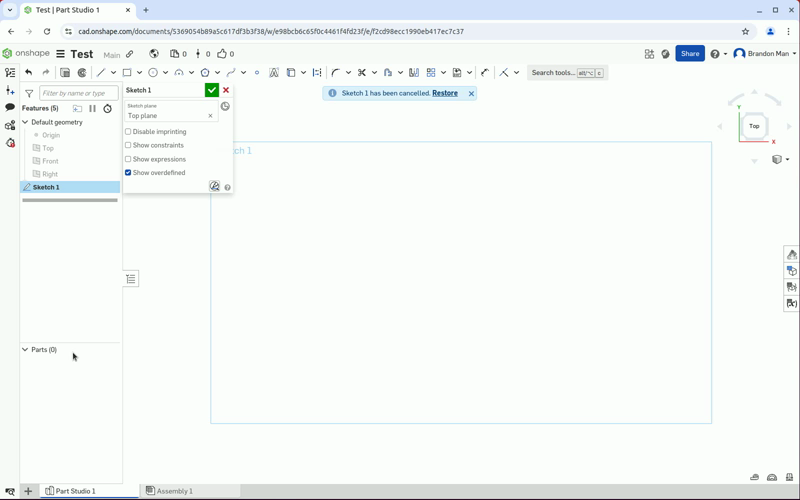
key(y)
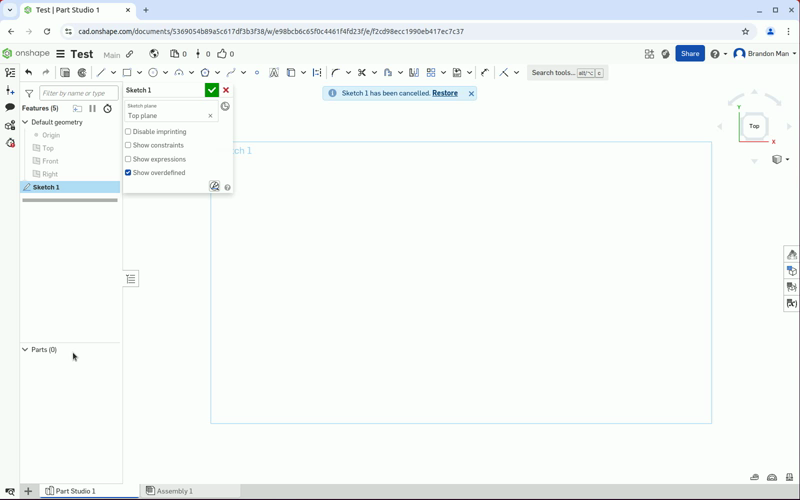
key(c)
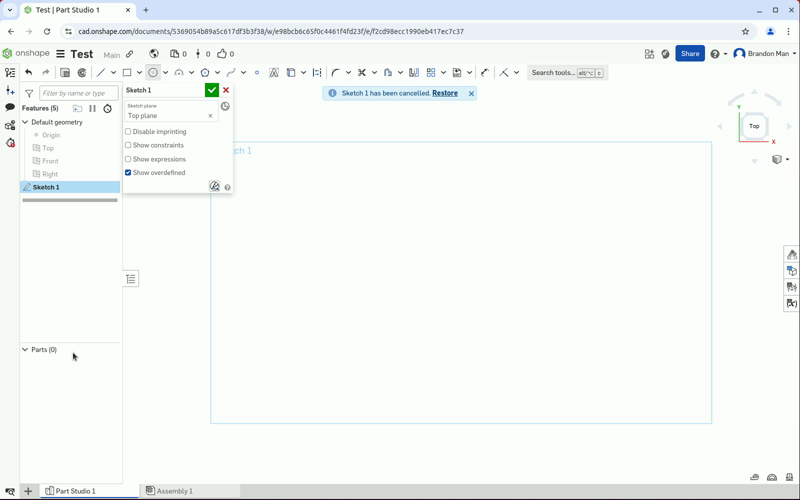
key_down(shift)
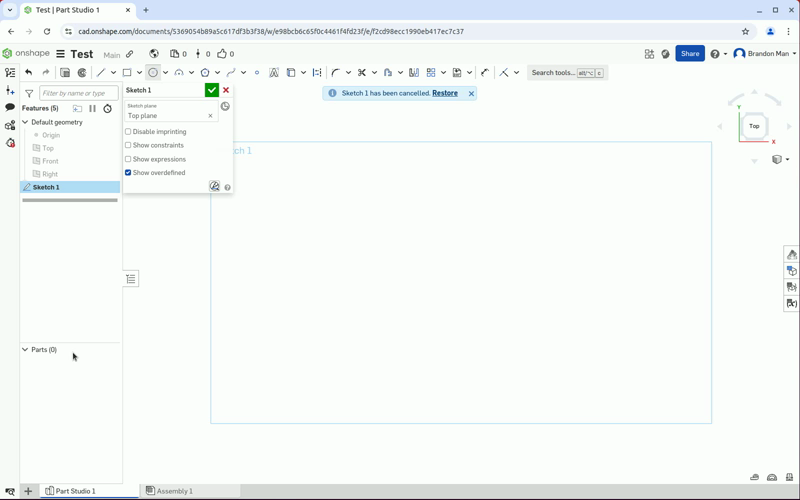
mouse_move(461, 282)
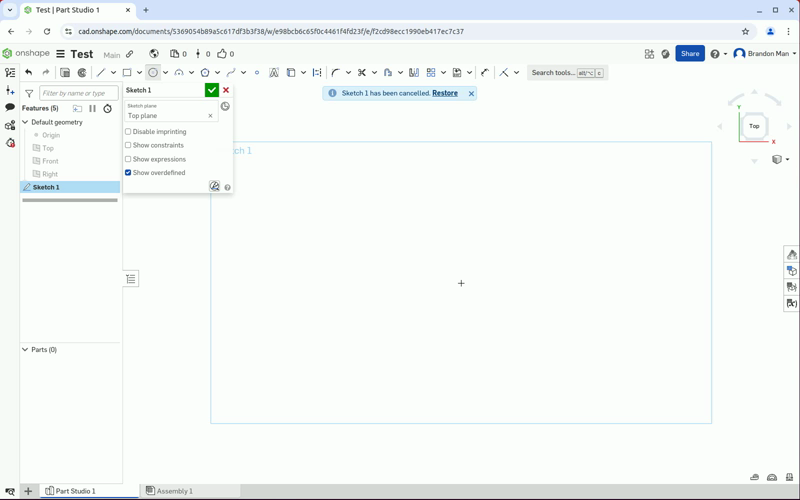
click(461, 282)
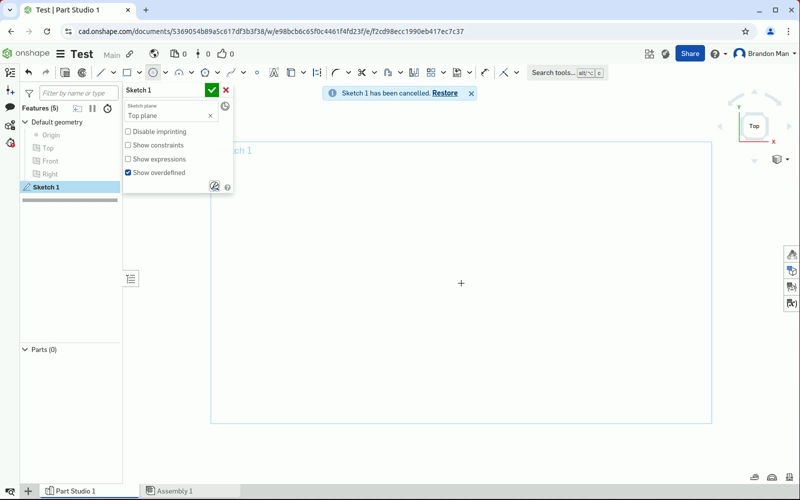
key_up(shift)
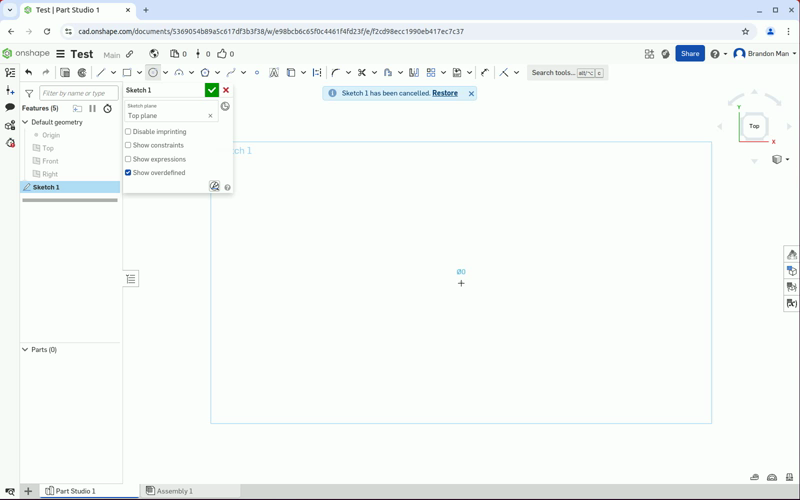
mouse_move(574, 282)
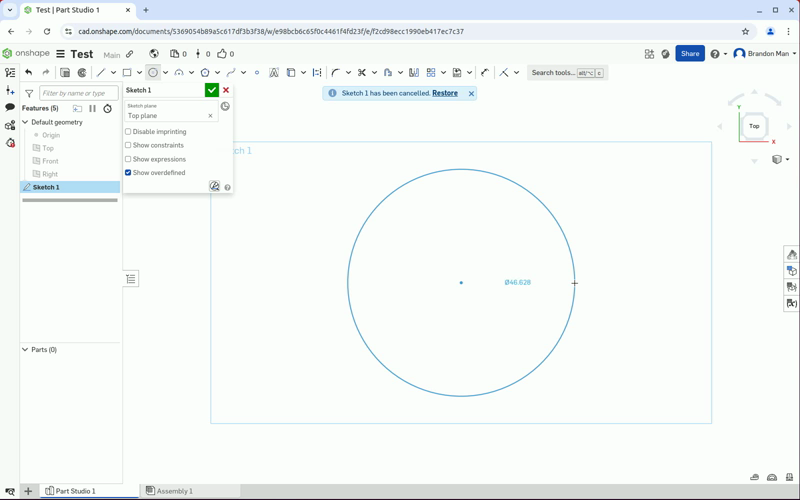
click(574, 282)
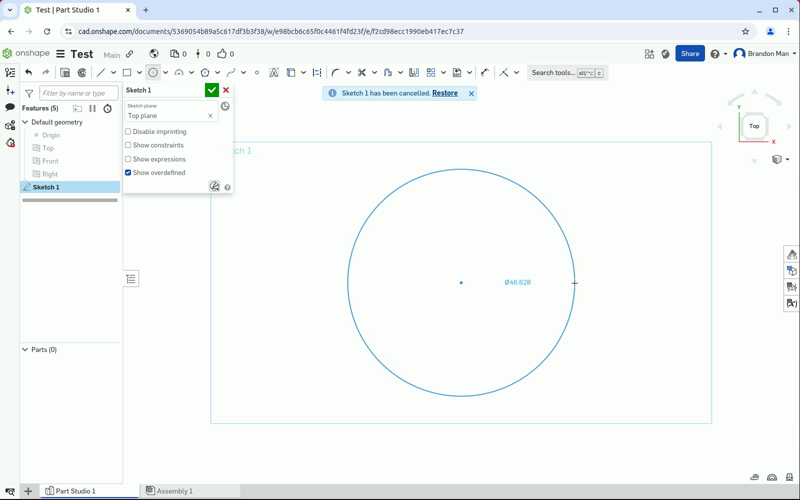
key(esc)
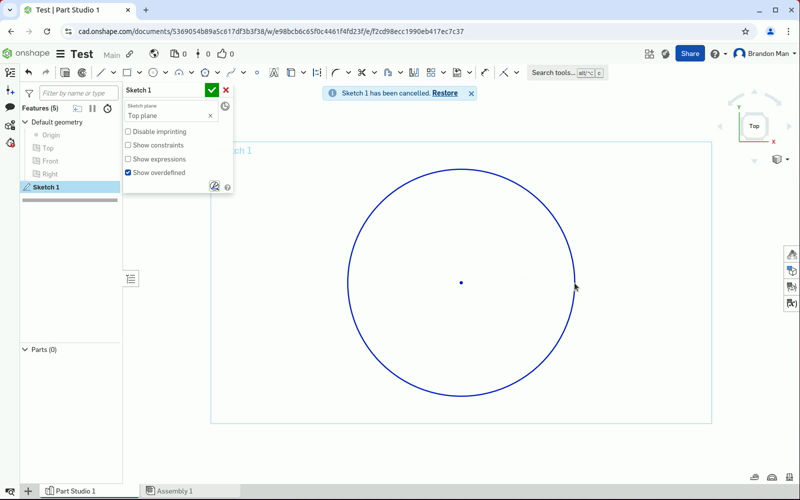
key(c)
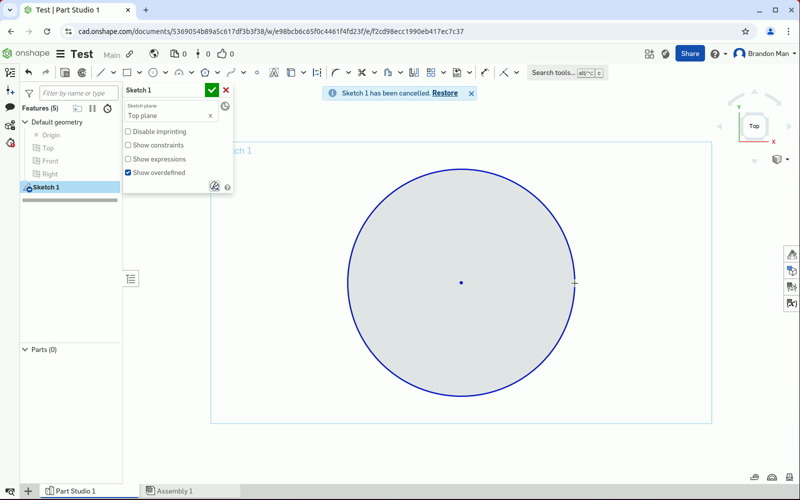
key_down(shift)
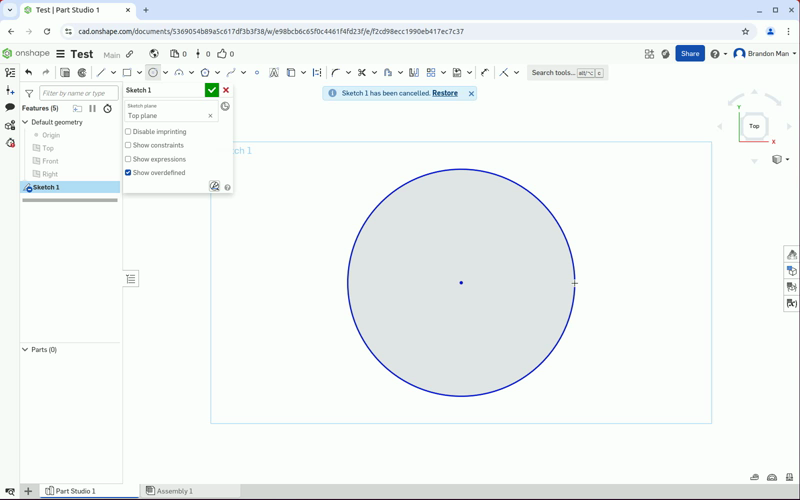
mouse_move(461, 282)
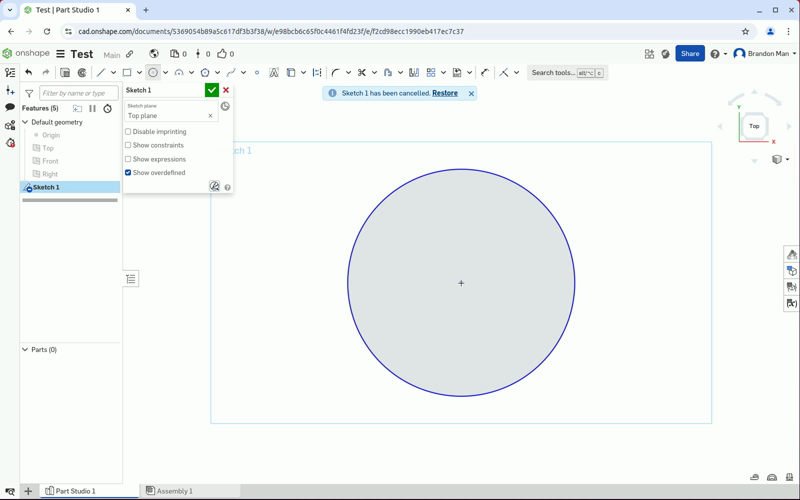
click(461, 282)
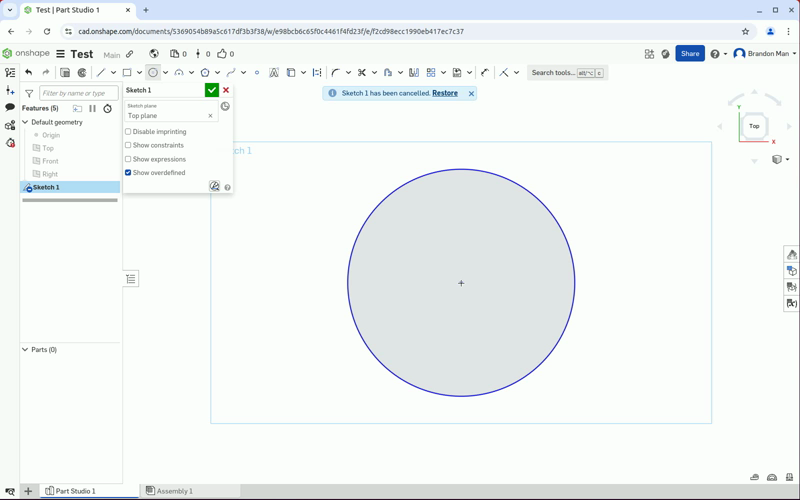
key_up(shift)
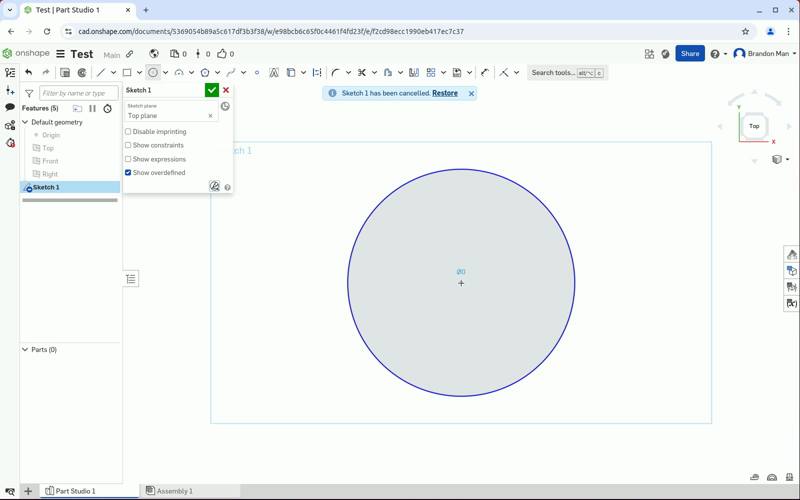
mouse_move(565, 282)
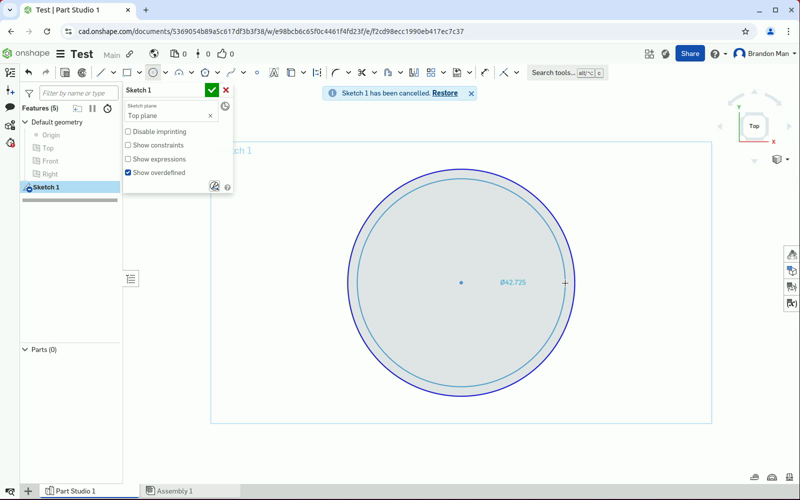
click(565, 282)
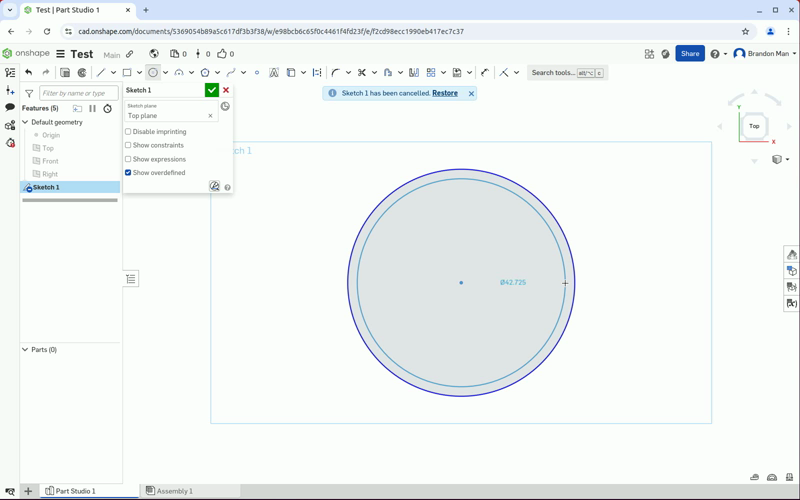
key(esc)
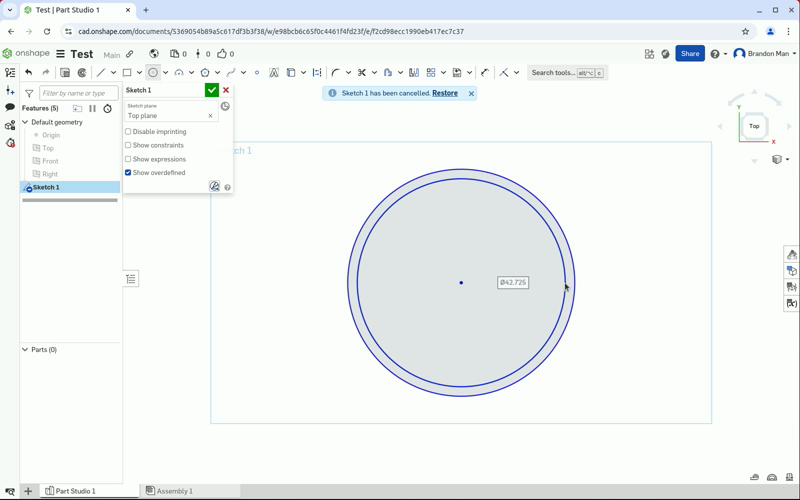
mouse_move(532, 201)
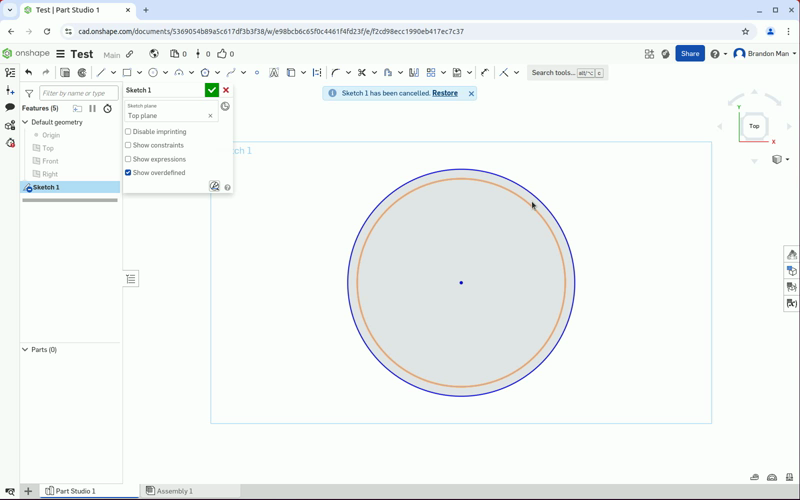
click(532, 201)
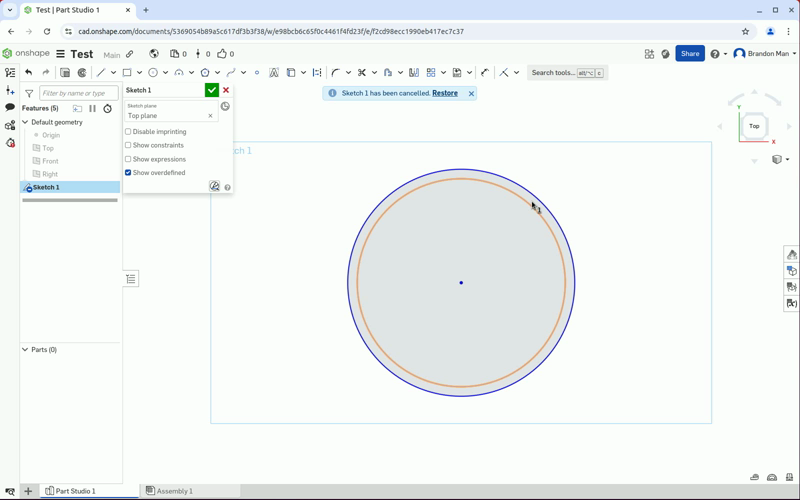
mouse_move(73, 352)
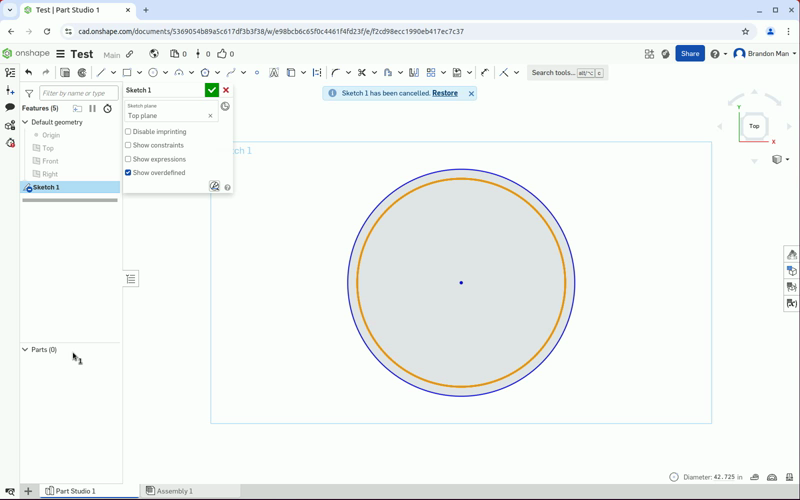
key(shift+y)
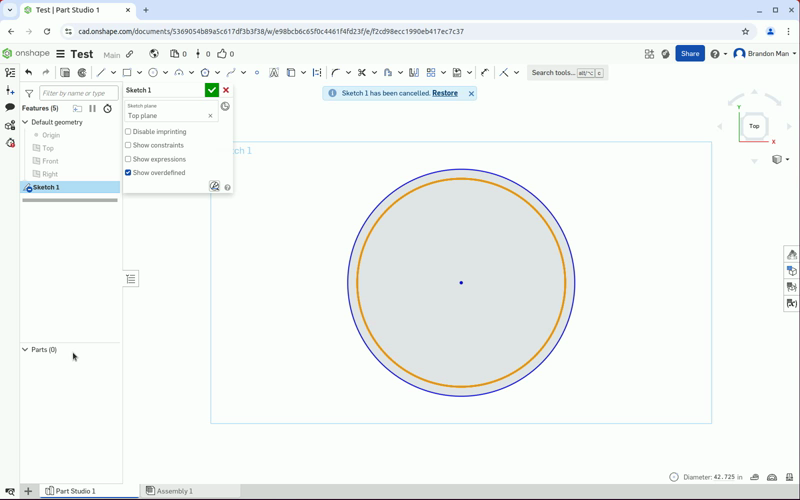
key(shift+e)
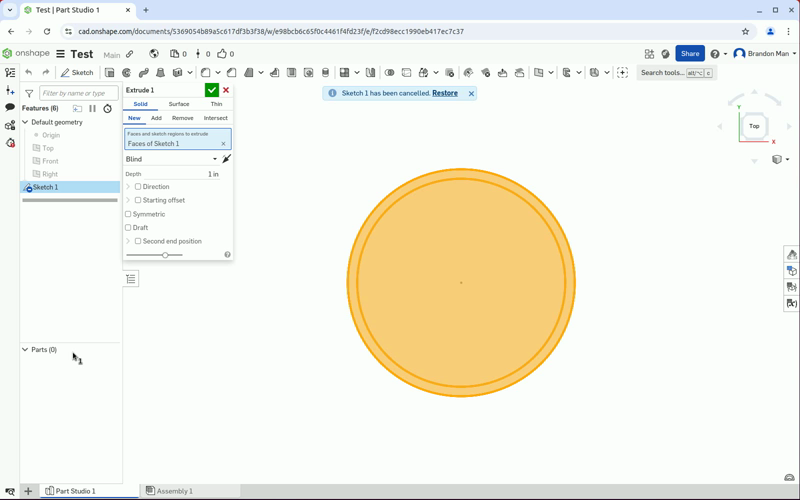
mouse_move(143, 106)
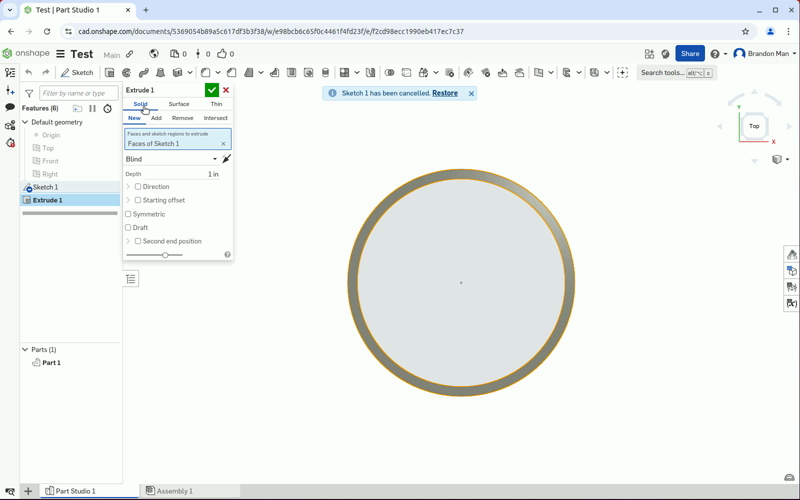
click(143, 106)
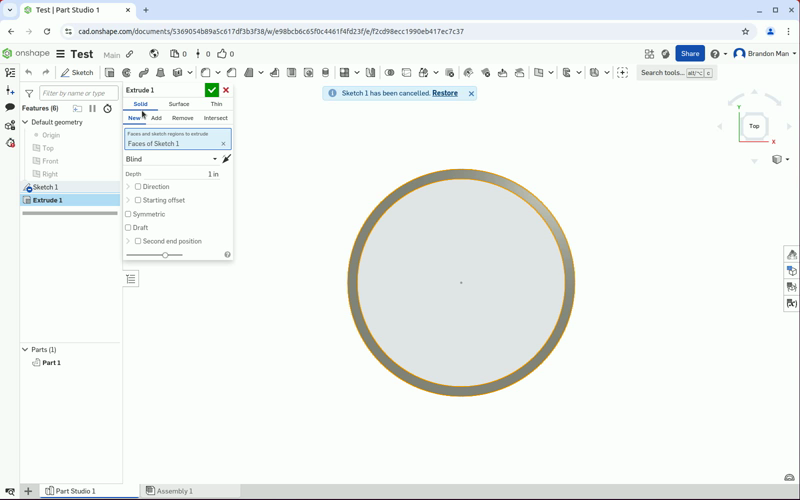
mouse_move(137, 120)
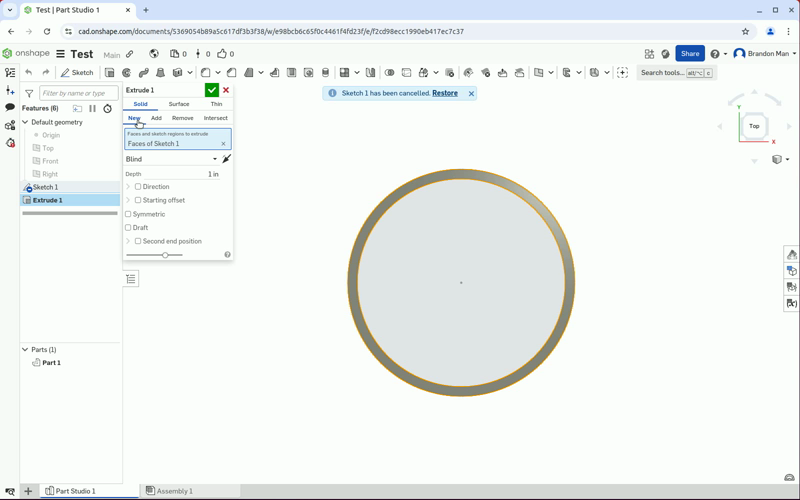
click(137, 120)
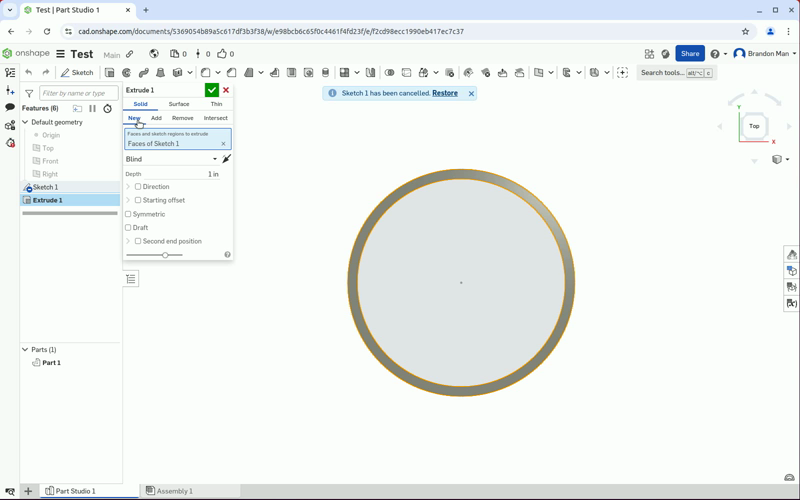
key(tab, 4)
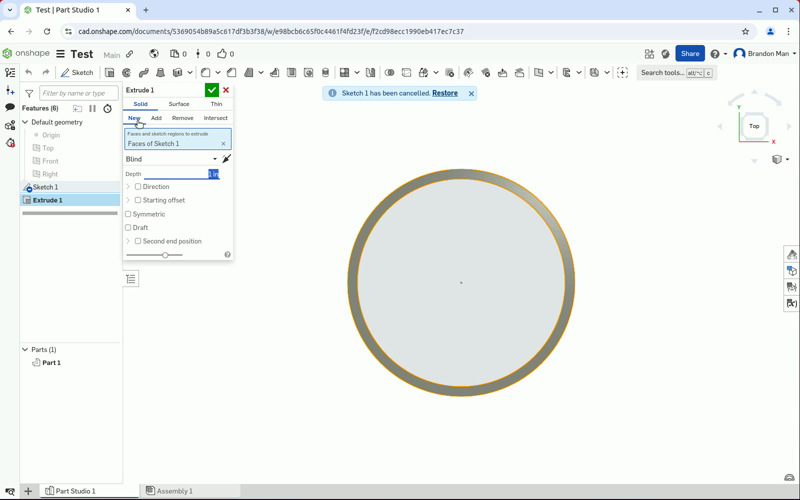
text(3.851)
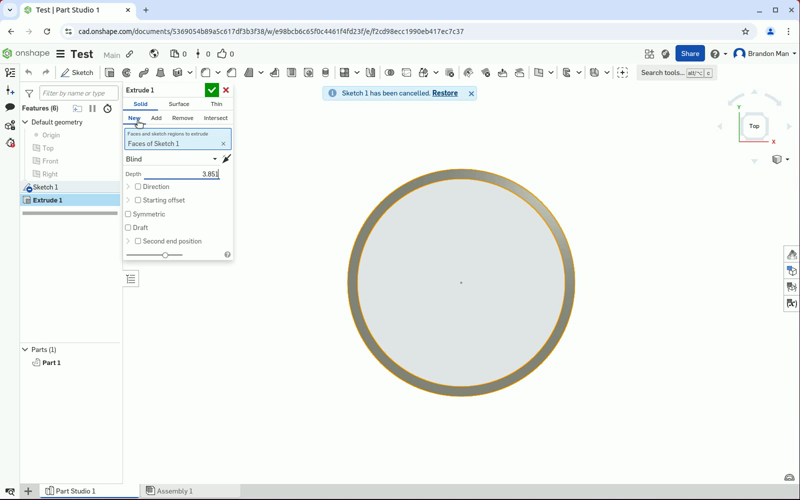
key(enter)
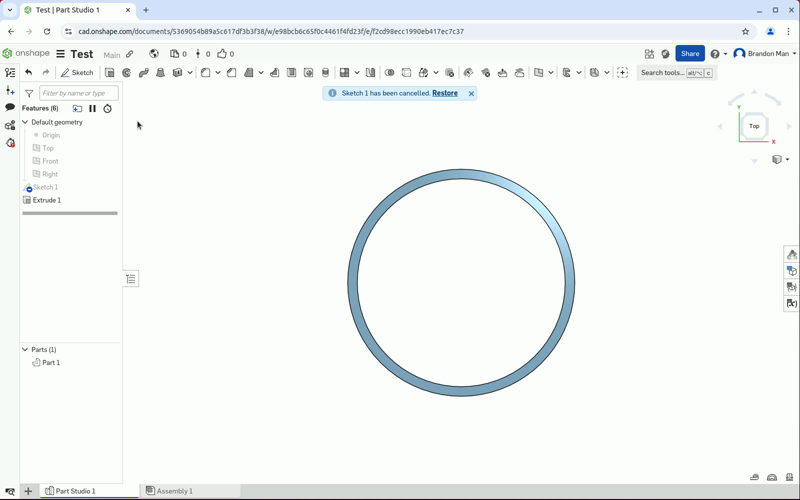
key(shift+h)
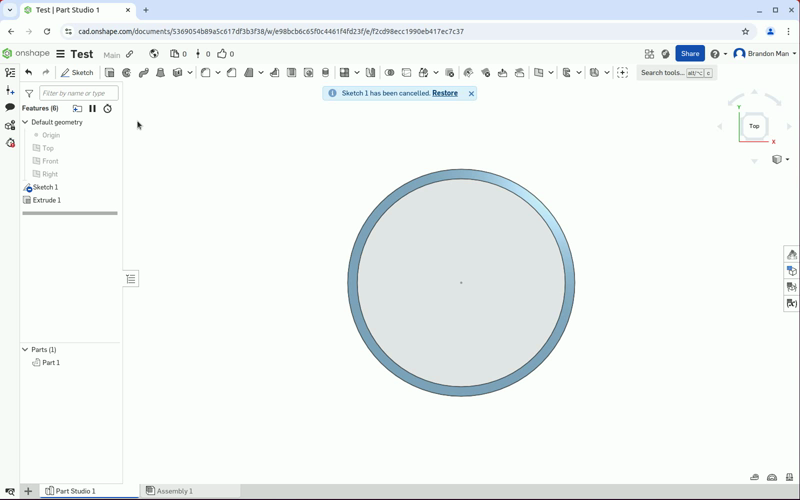
key(shift+h)
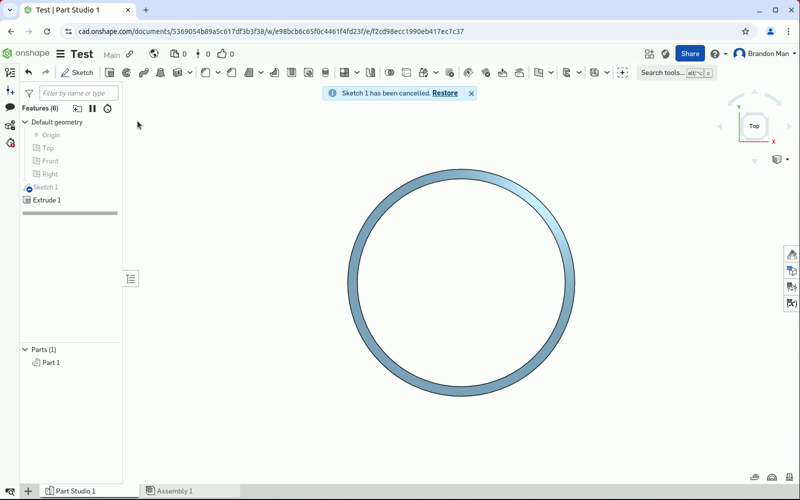
mouse_move(73, 189)
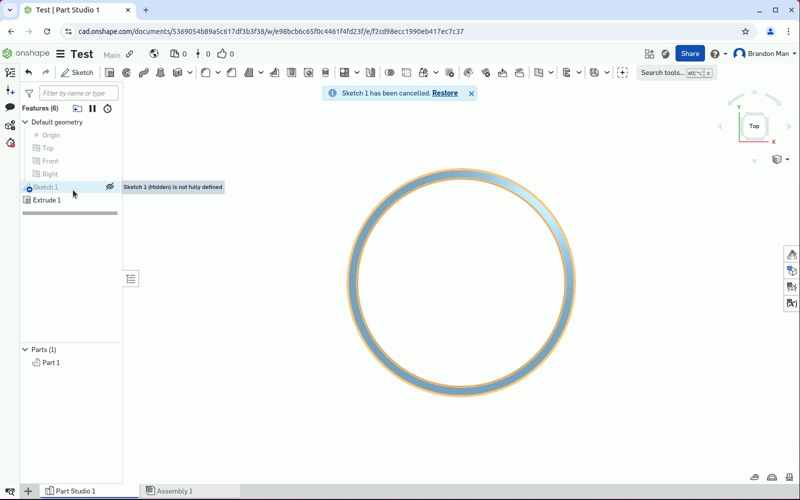
click(73, 189)
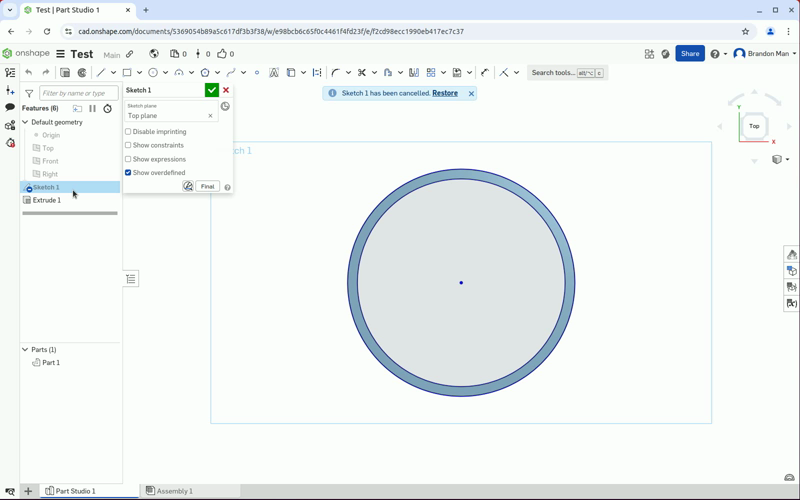
mouse_move(229, 92)
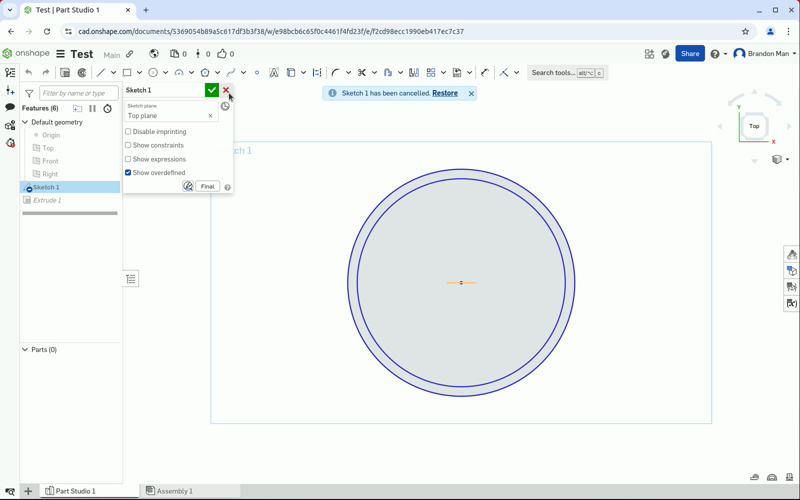
click(229, 92)
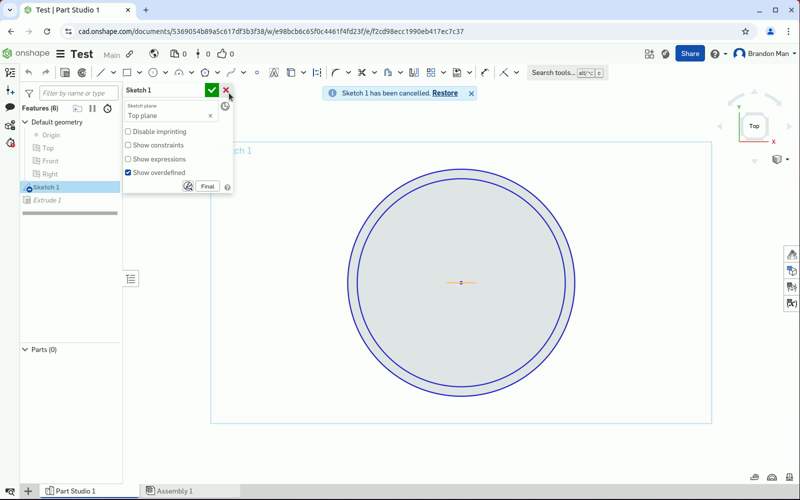
key(shift+s)
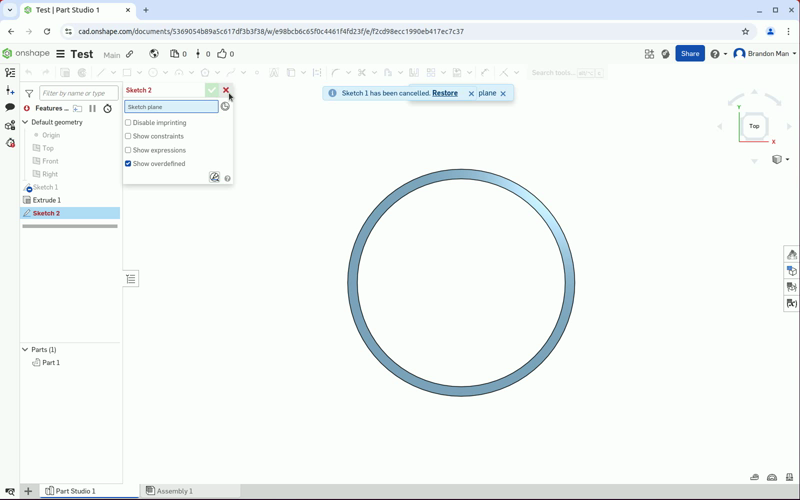
mouse_move(73, 150)
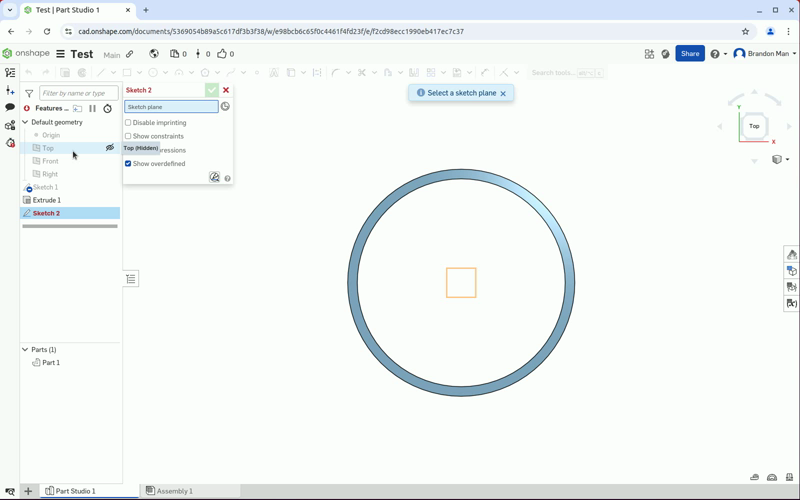
click(73, 150)
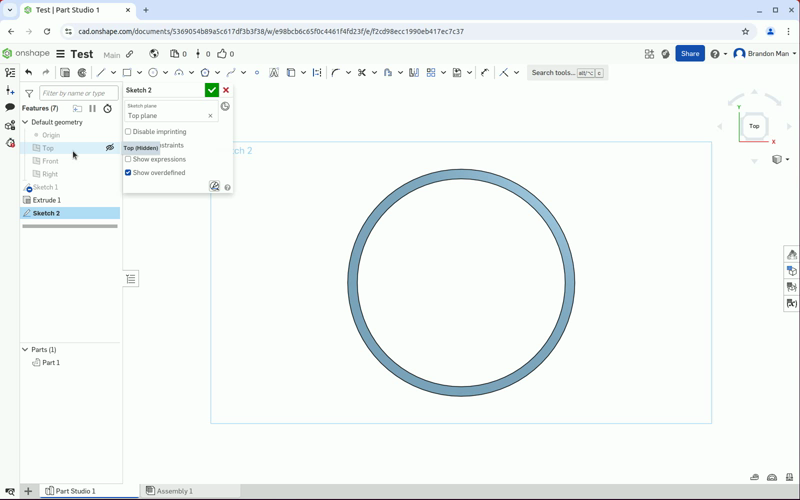
mouse_move(73, 352)
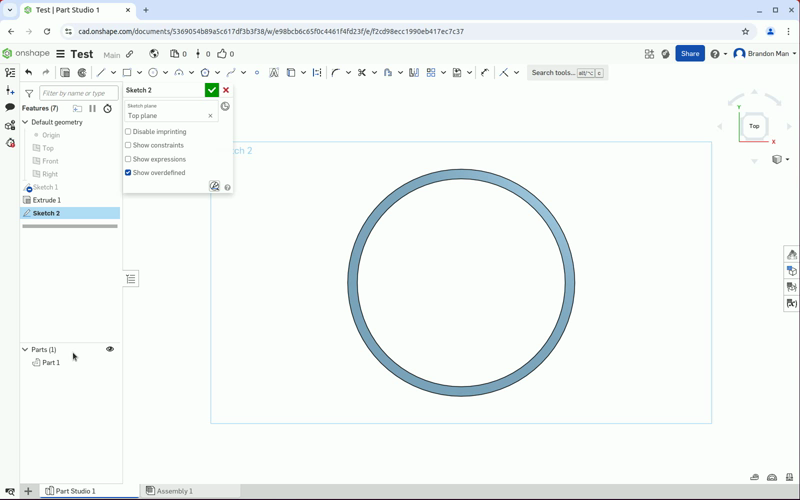
key(y)
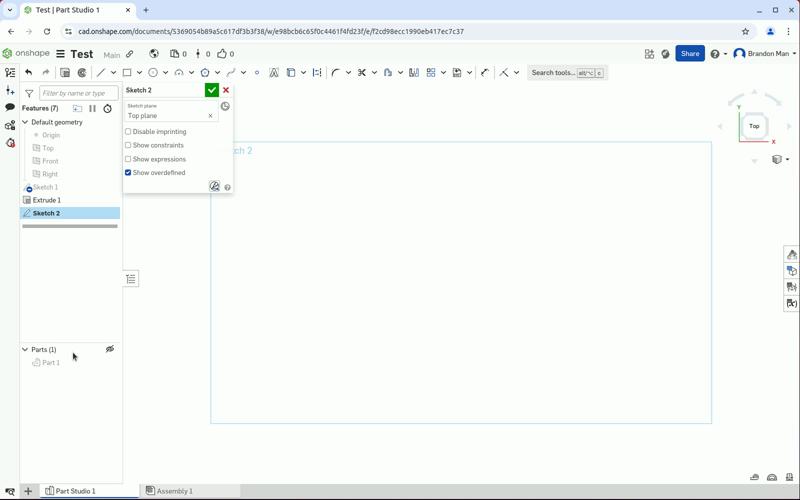
key(c)
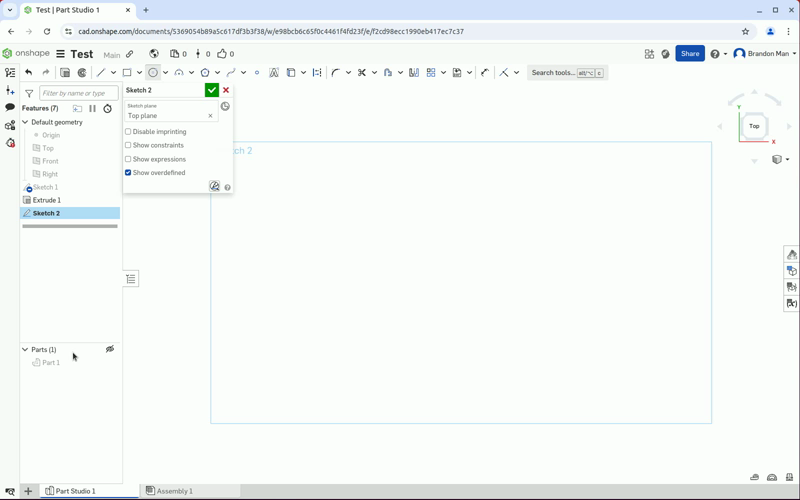
key_down(shift)
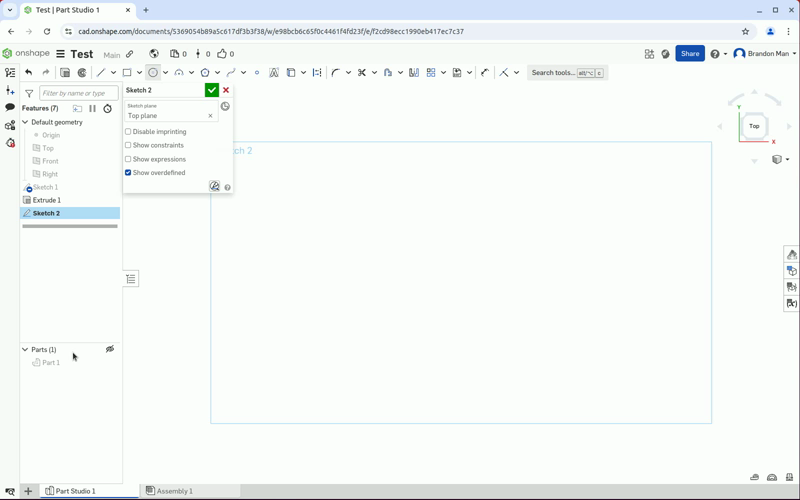
mouse_move(461, 282)
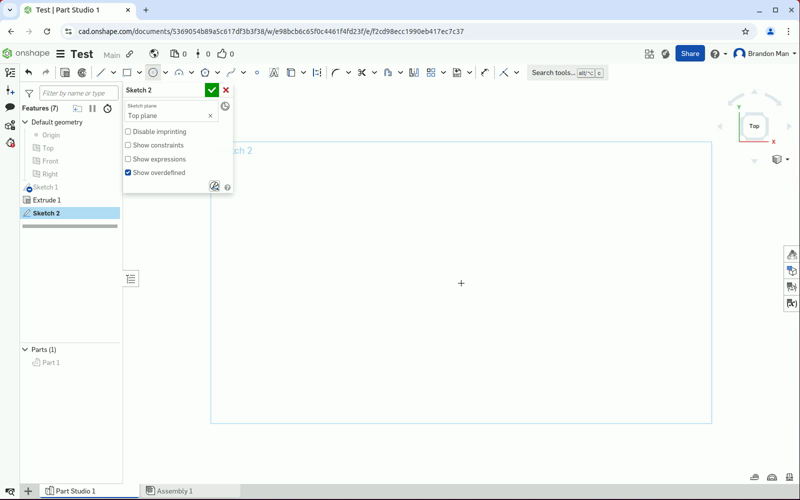
click(461, 282)
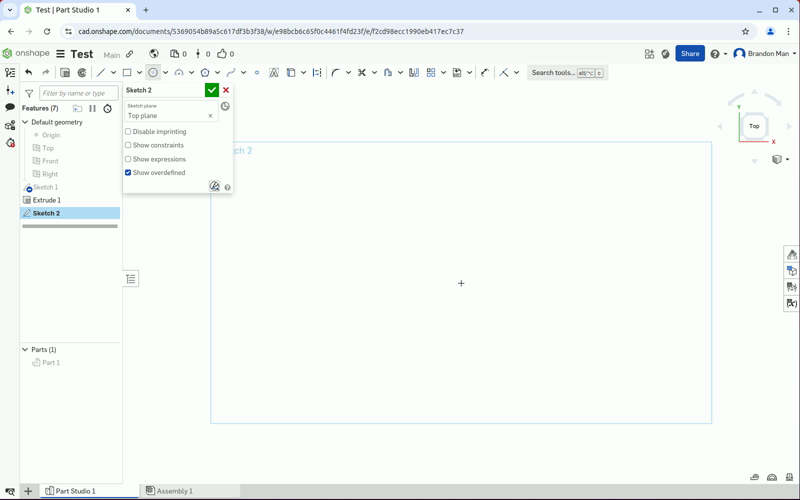
key_up(shift)
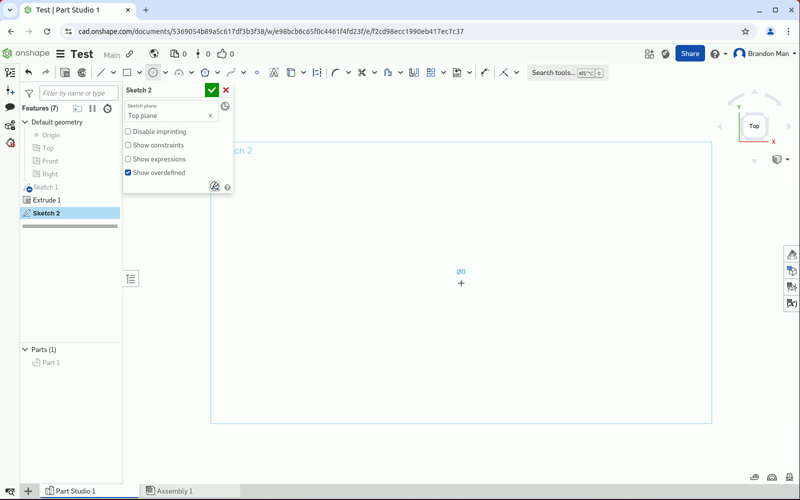
mouse_move(465, 282)
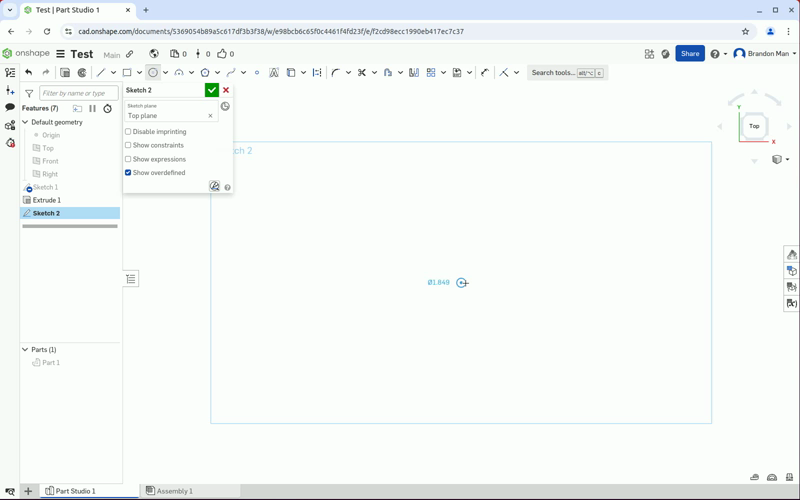
click(465, 282)
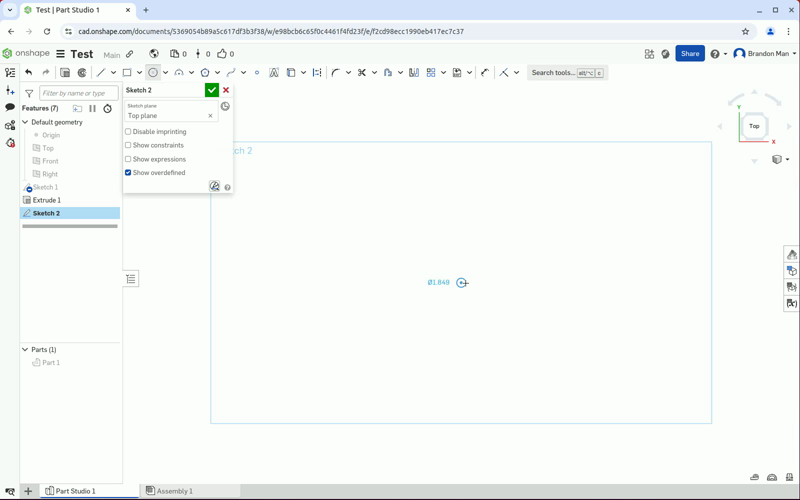
key(esc)
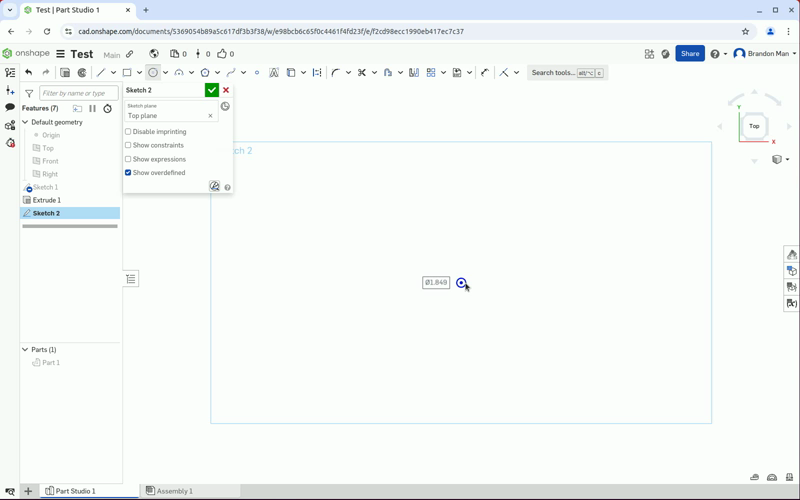
mouse_move(460, 279)
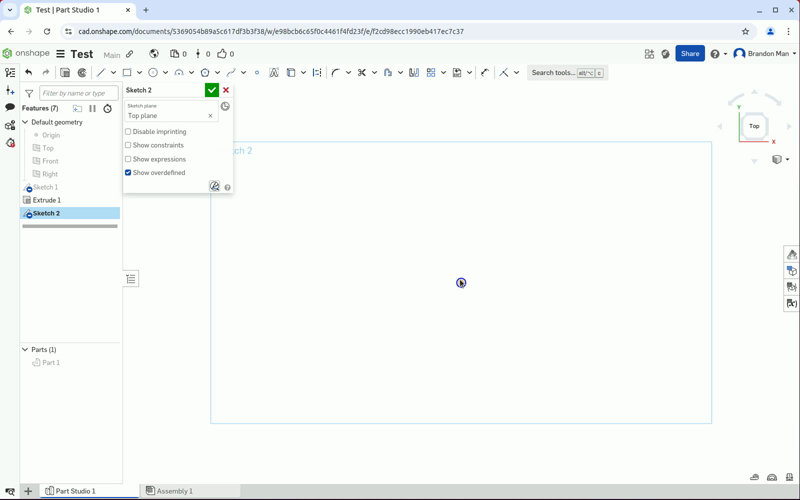
scroll(6)
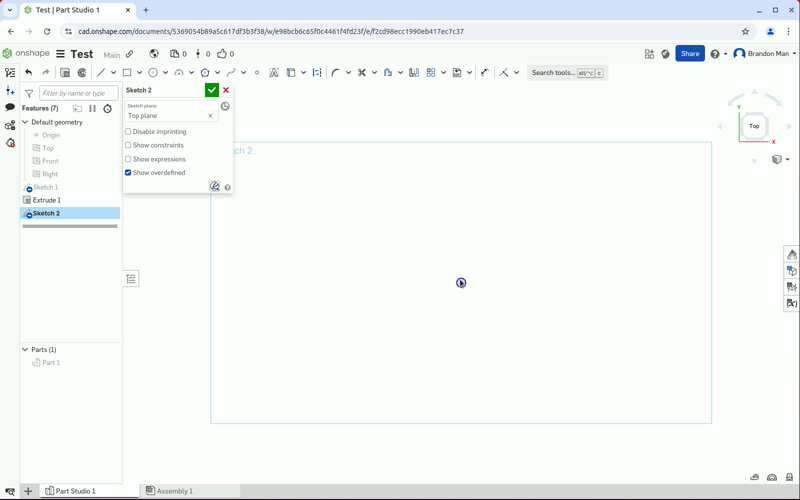
scroll(6)
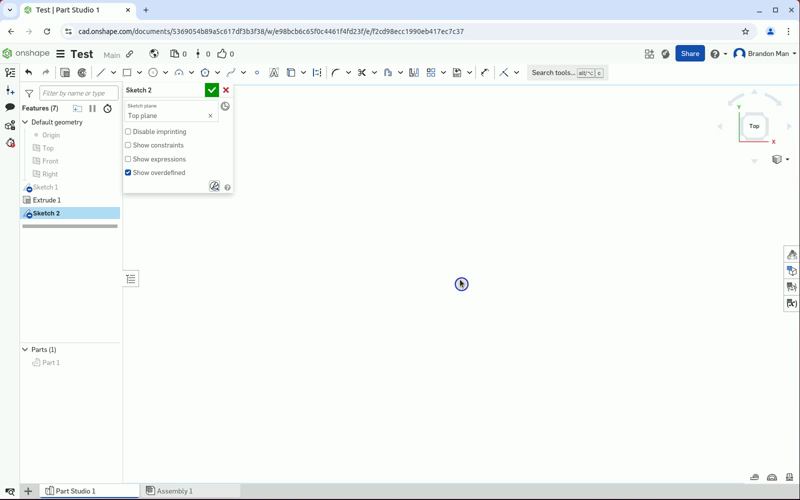
scroll(6)
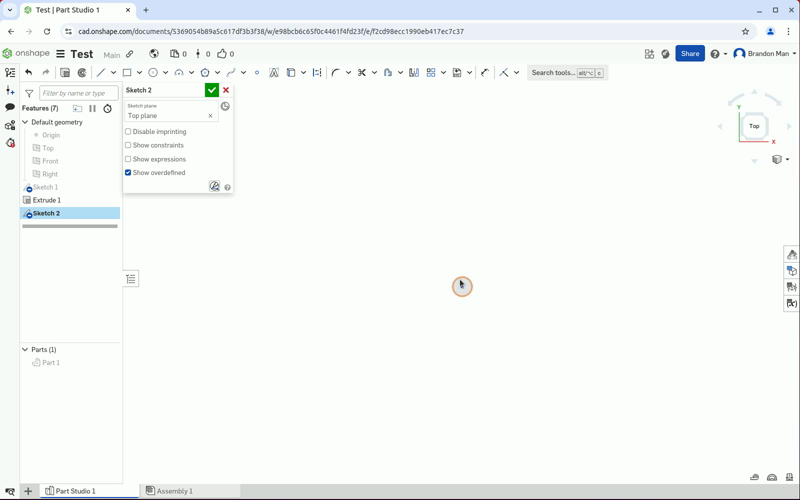
scroll(6)
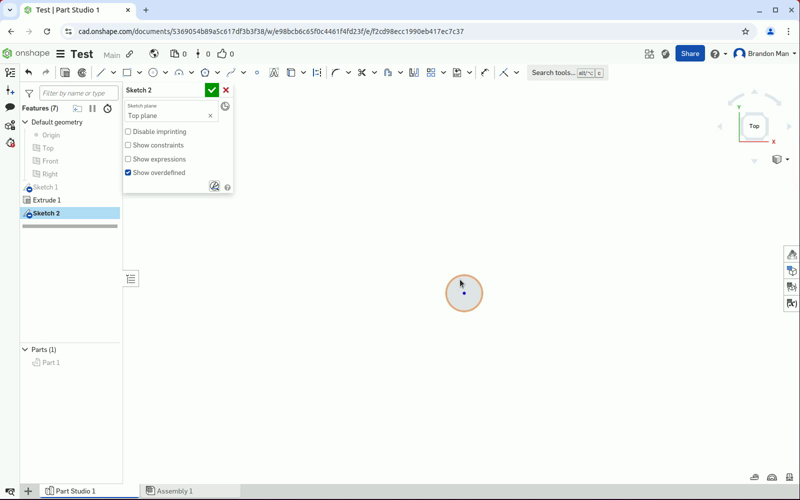
scroll(6)
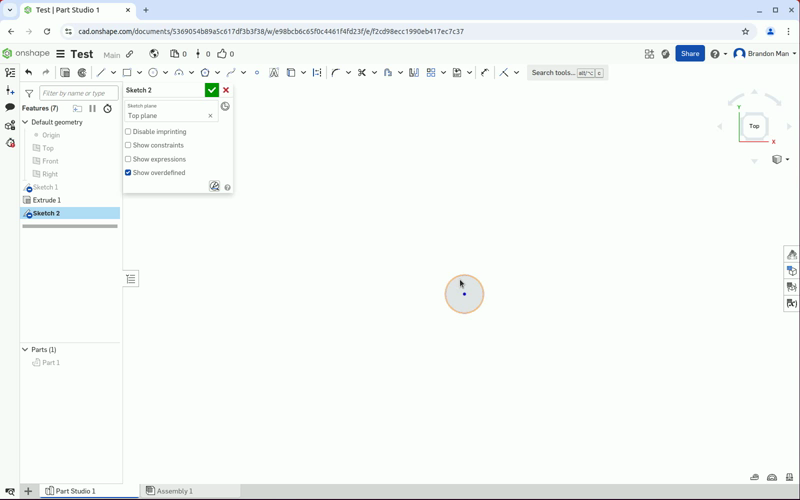
scroll(6)
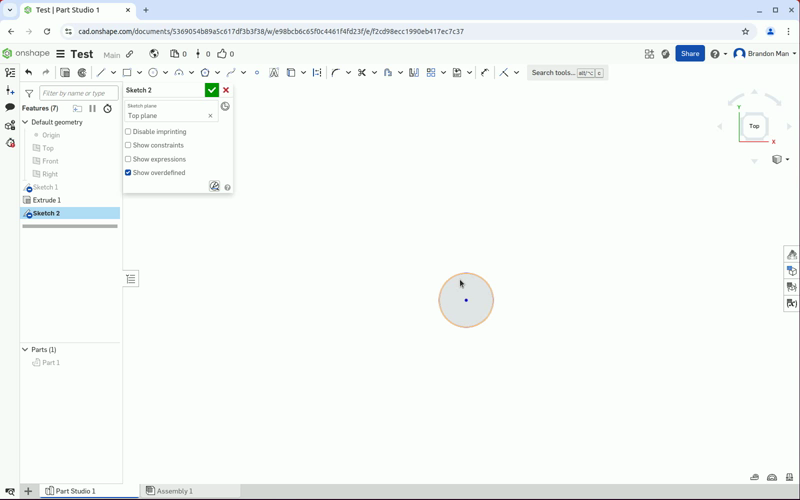
scroll(6)
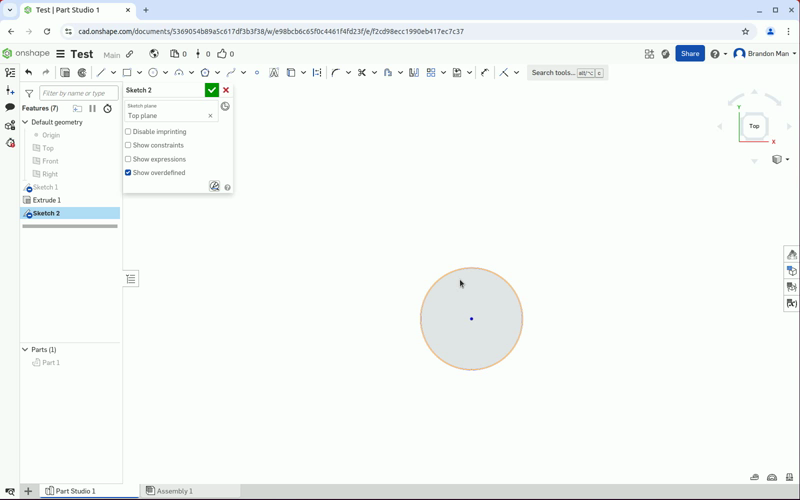
click(460, 279)
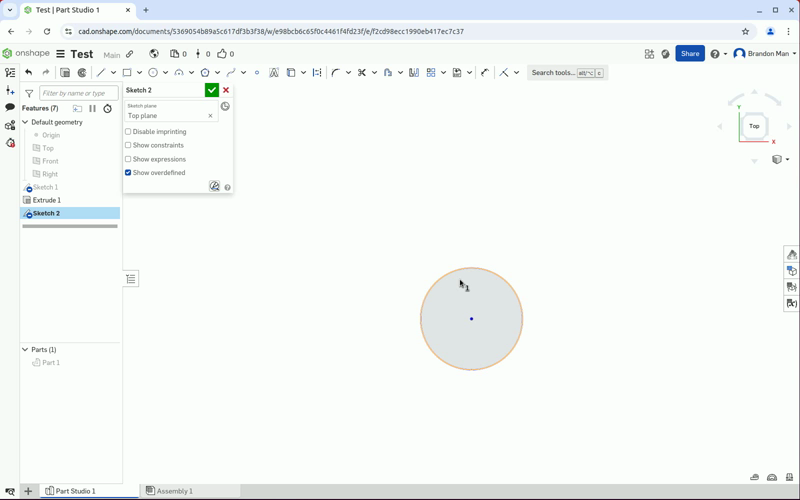
scroll(-6)
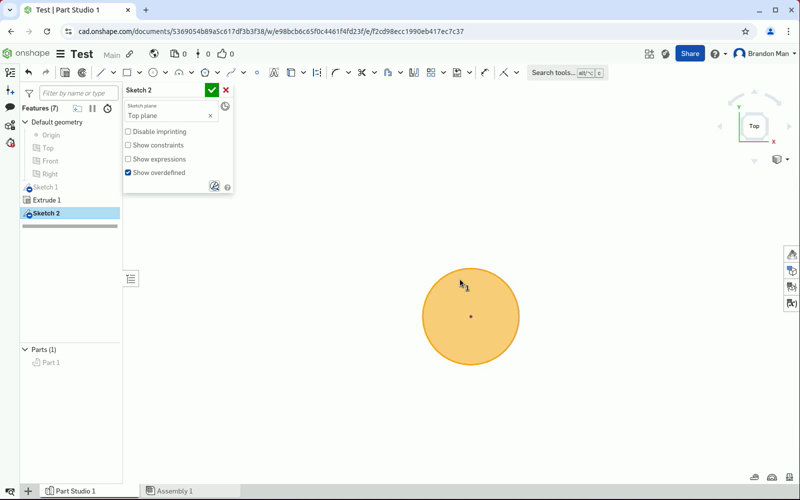
scroll(-6)
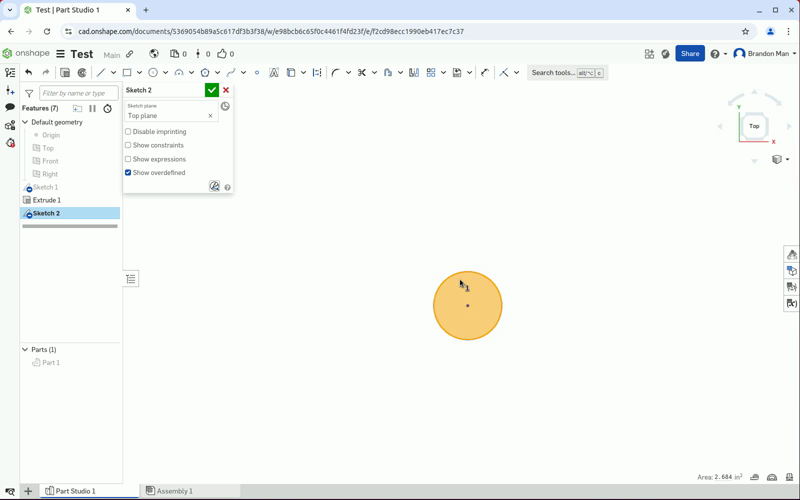
scroll(-6)
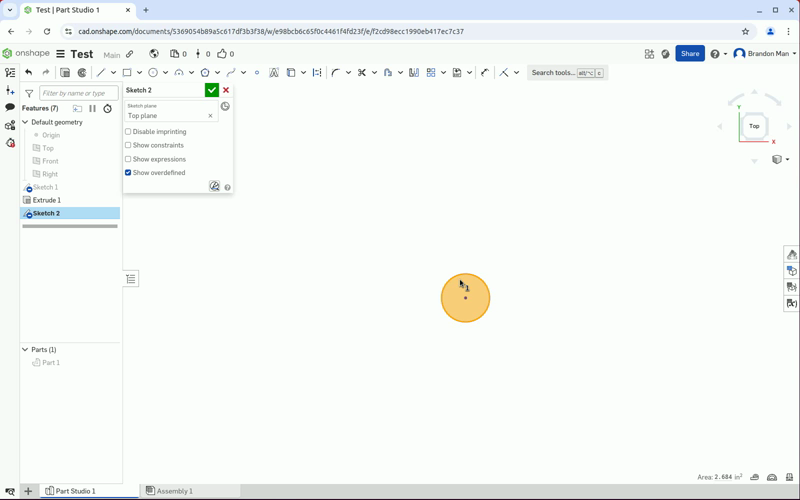
scroll(-6)
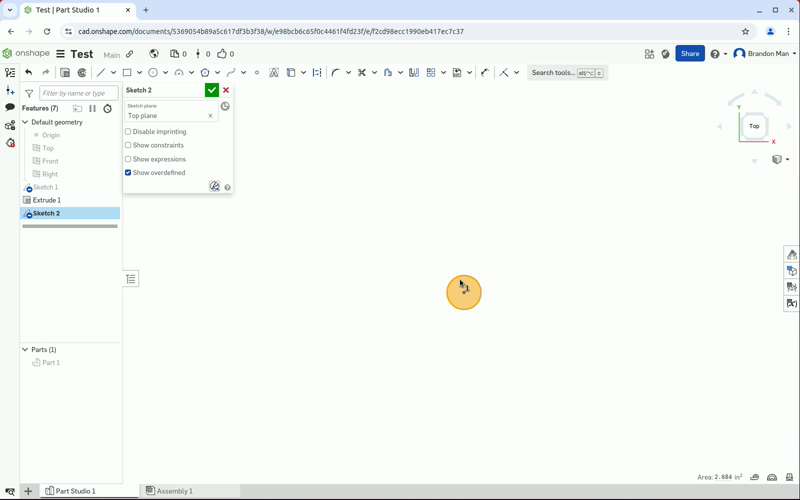
scroll(-6)
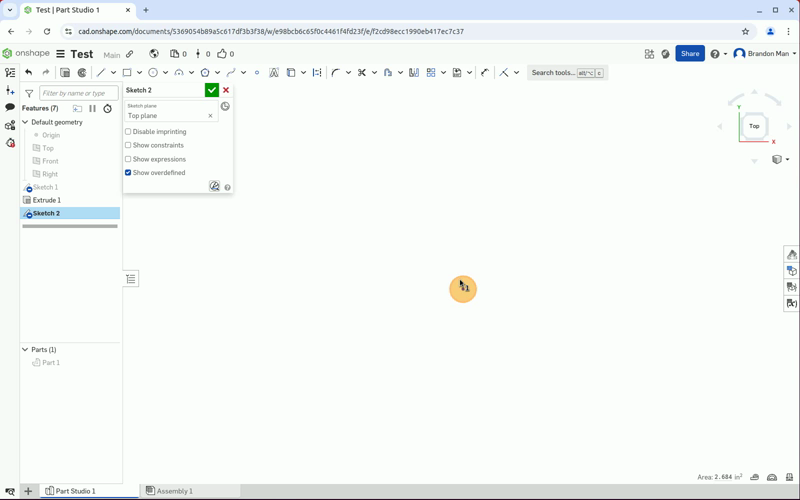
scroll(-6)
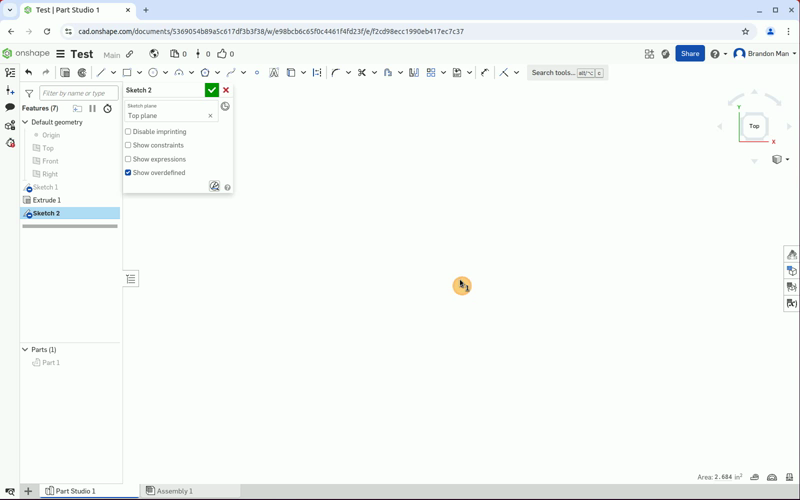
scroll(-6)
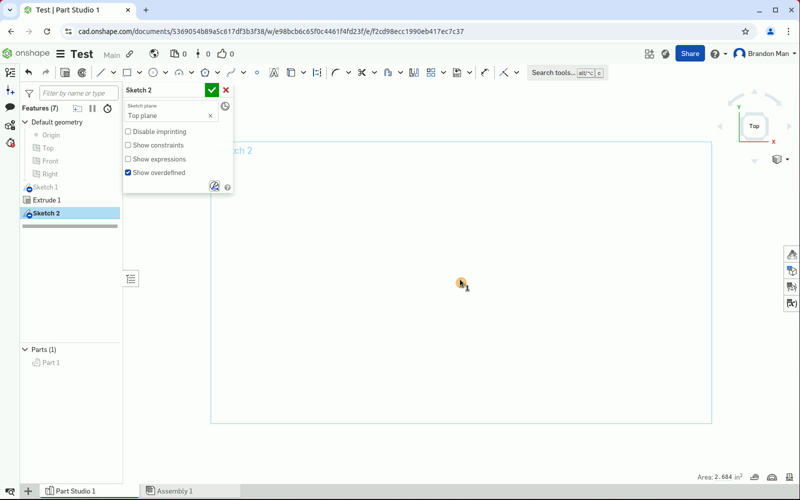
mouse_move(73, 352)
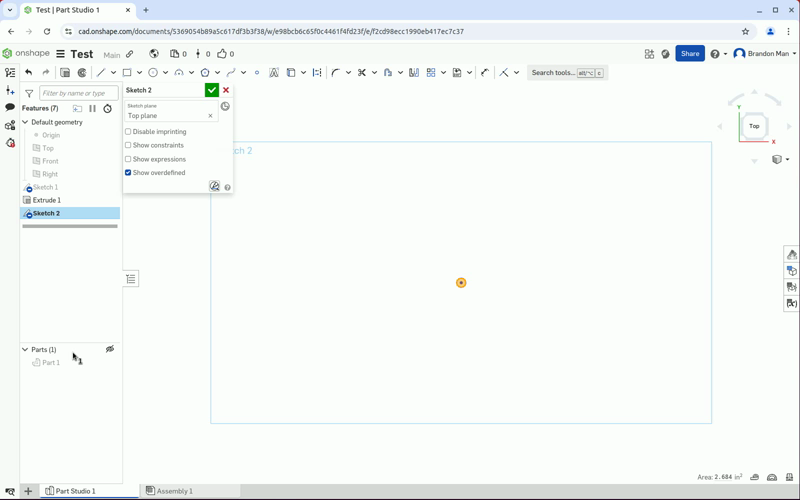
key(shift+y)
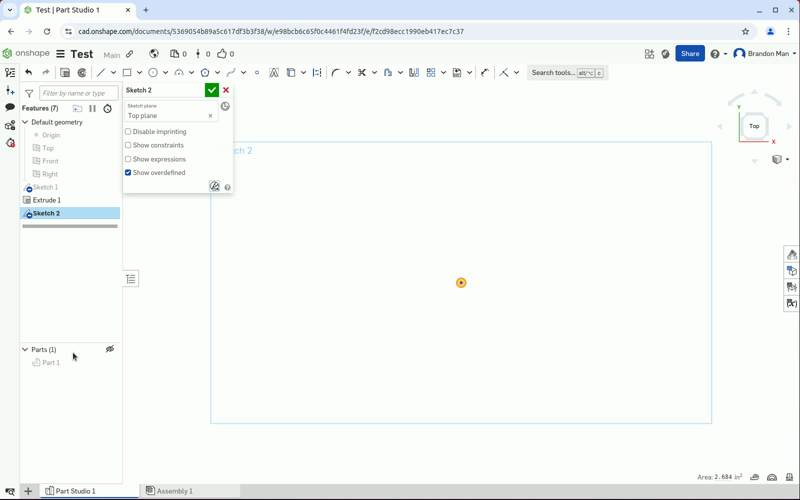
key(shift+e)
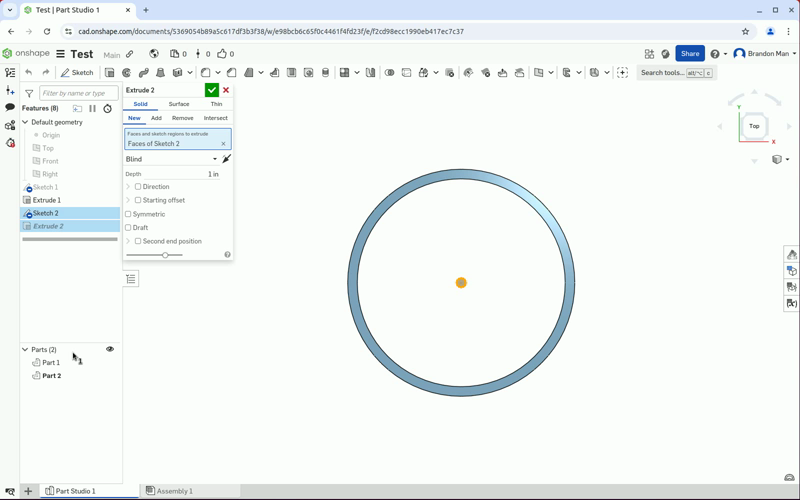
mouse_move(143, 106)
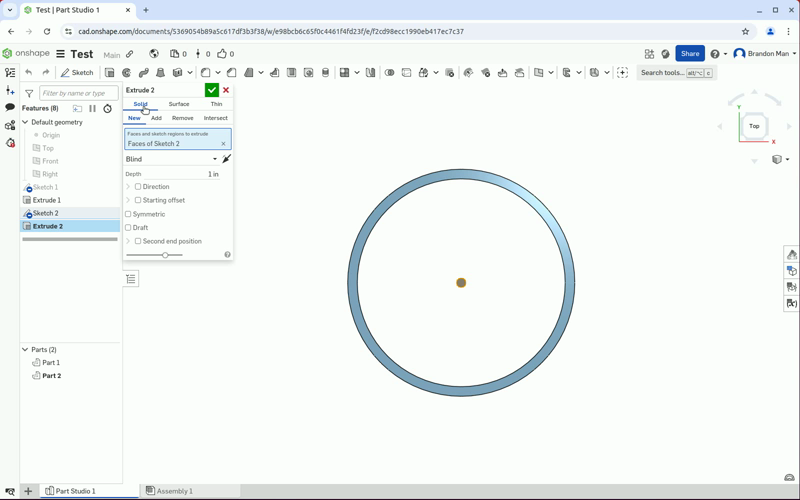
click(143, 106)
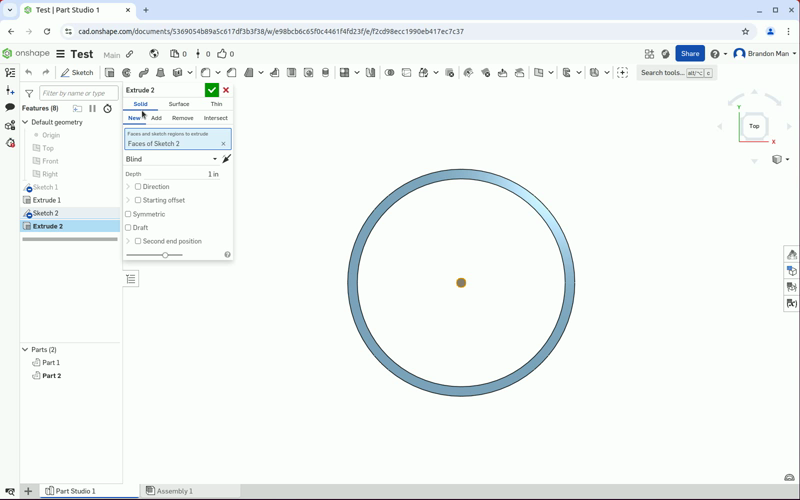
mouse_move(137, 120)
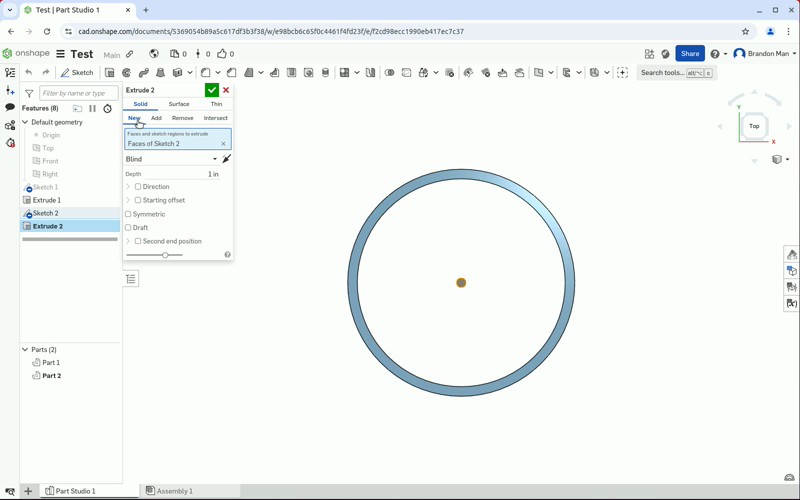
click(137, 120)
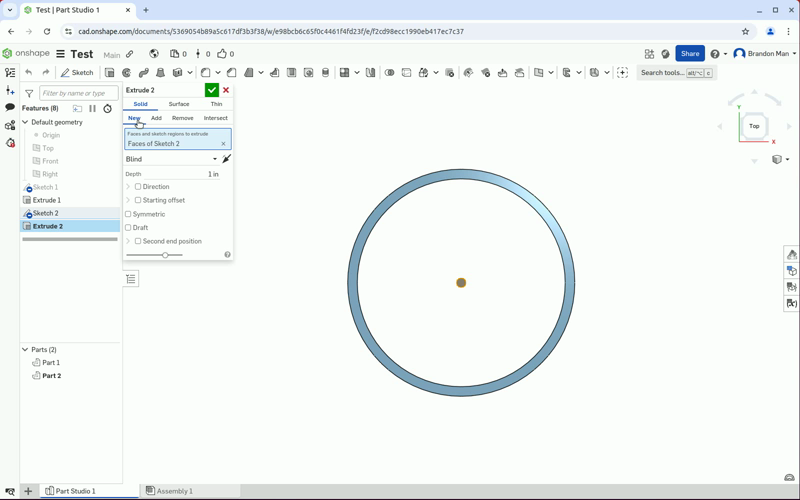
key(tab, 4)
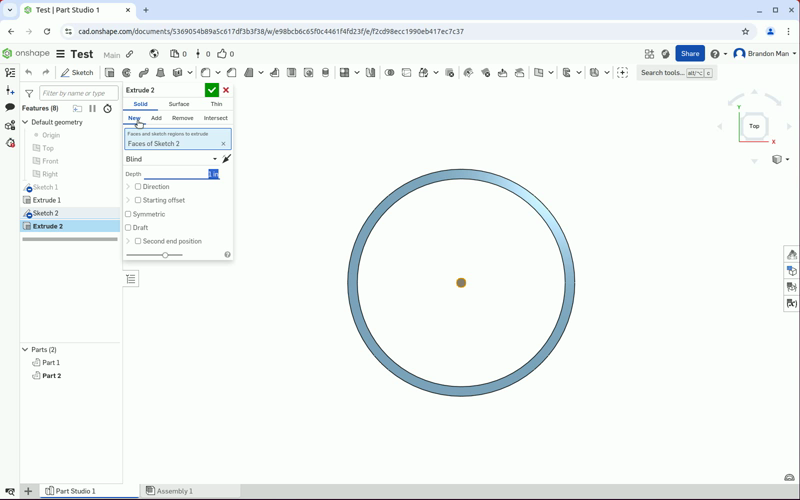
text(3.851)
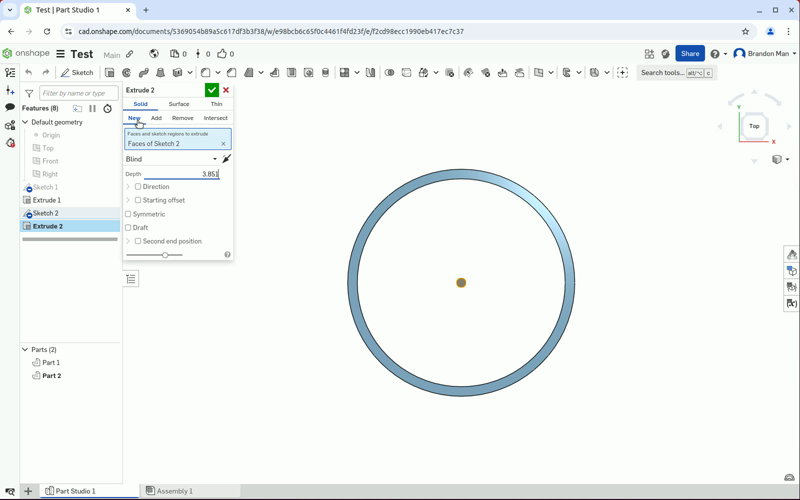
key(enter)
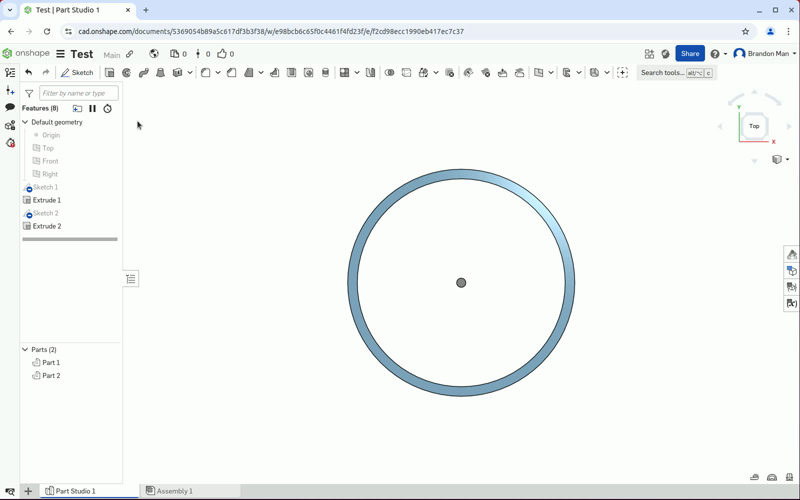
key(shift+h)
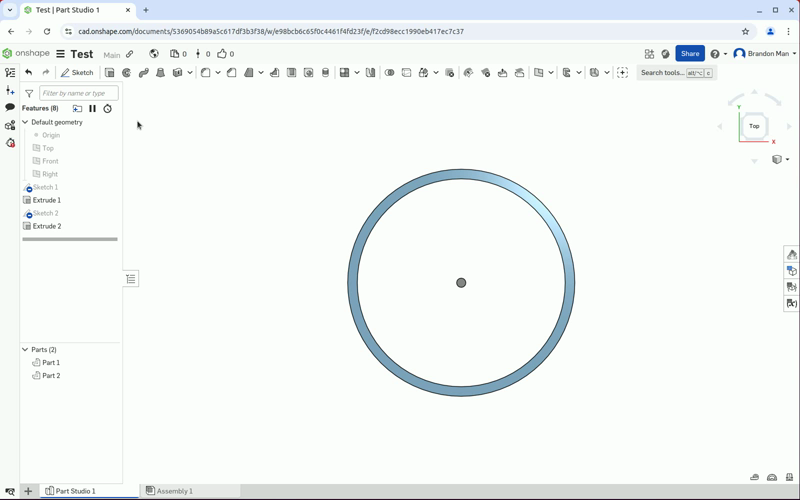
key(shift+h)
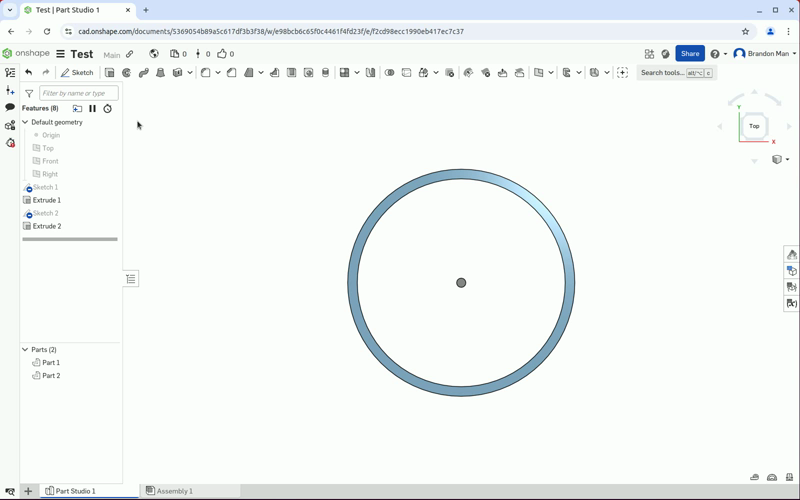
mouse_move(73, 189)
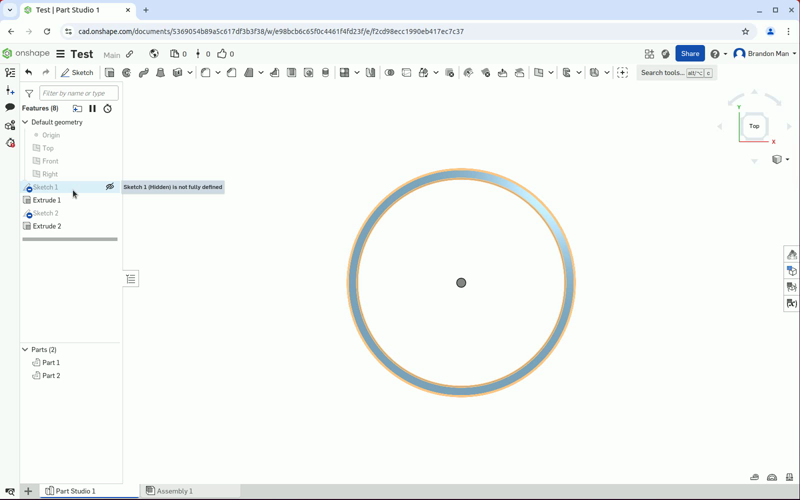
click(73, 189)
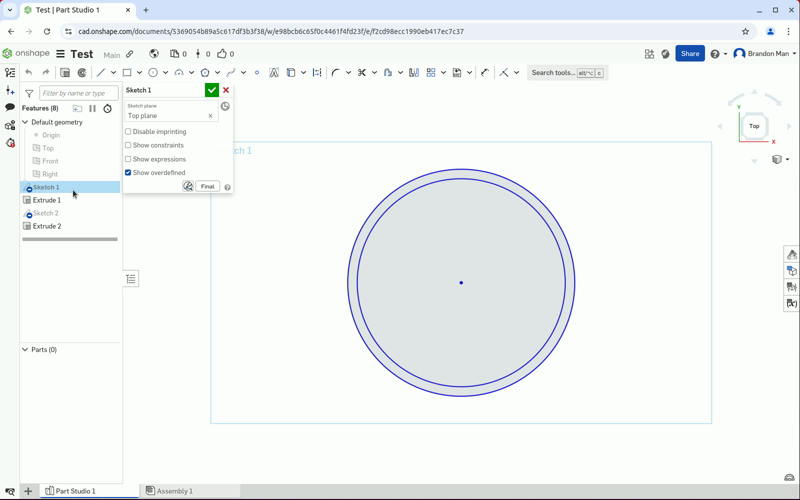
mouse_move(229, 92)
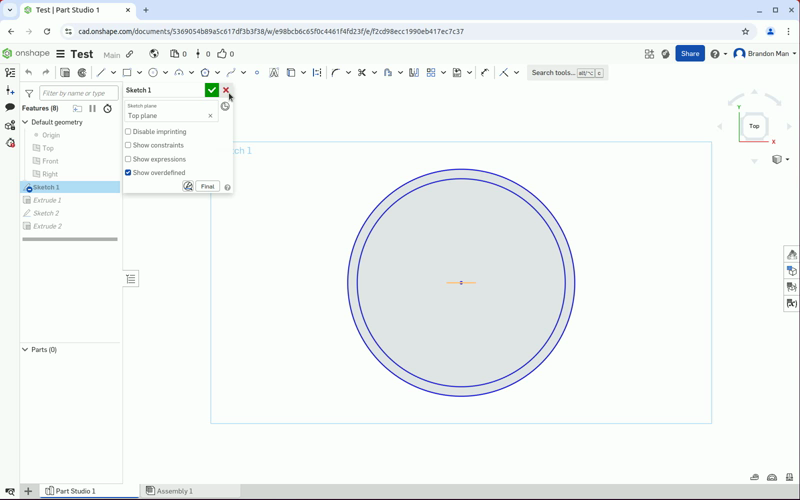
click(229, 92)
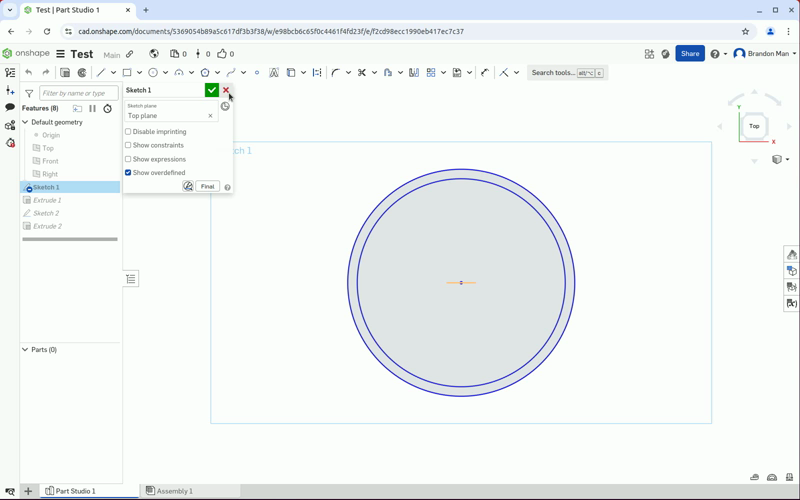
key(shift+s)
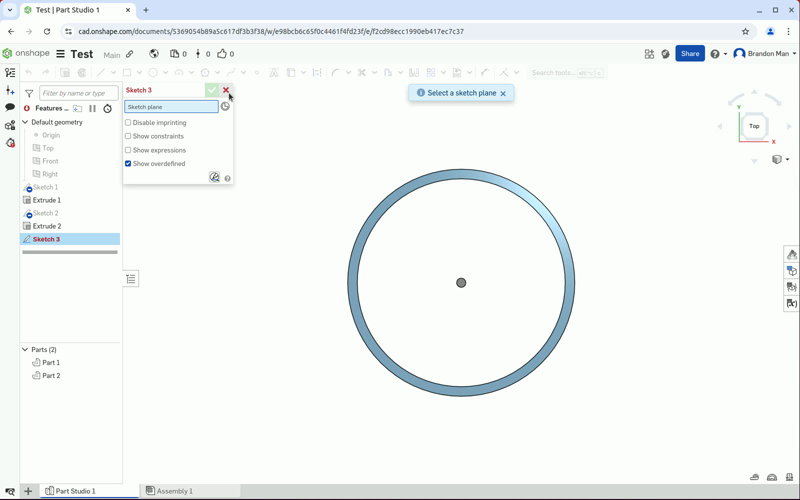
mouse_move(73, 150)
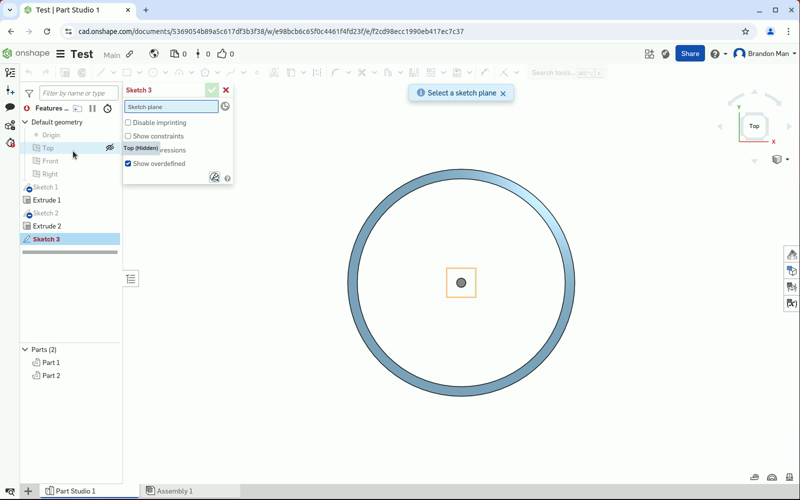
click(73, 150)
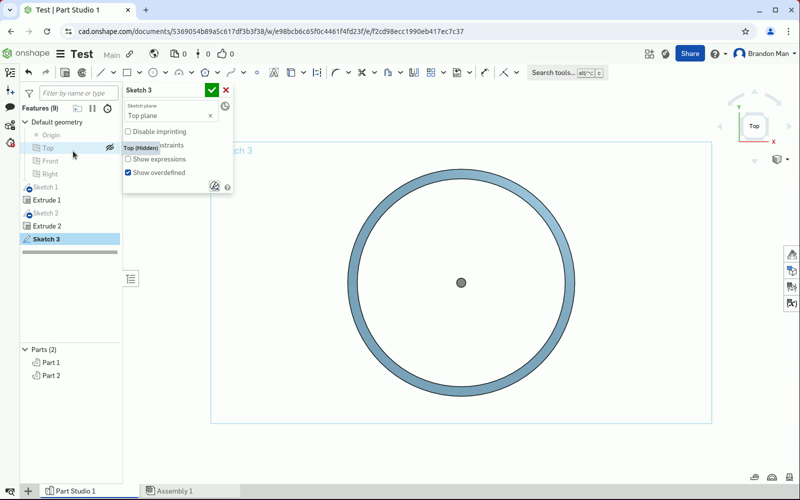
mouse_move(73, 352)
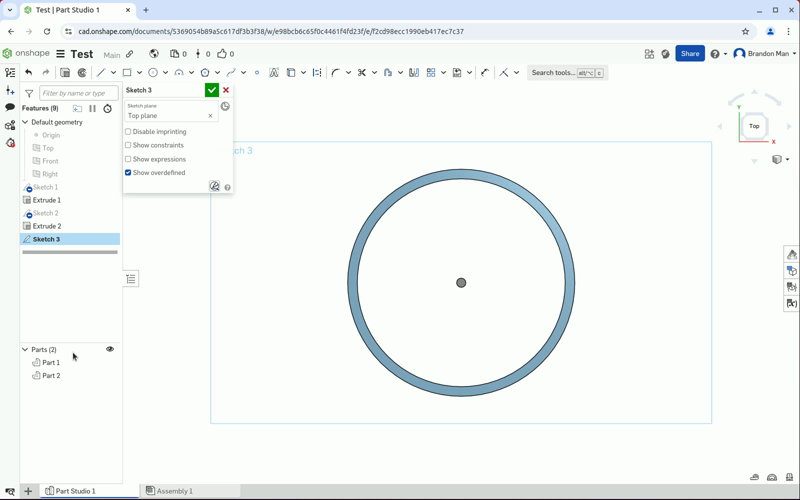
key(y)
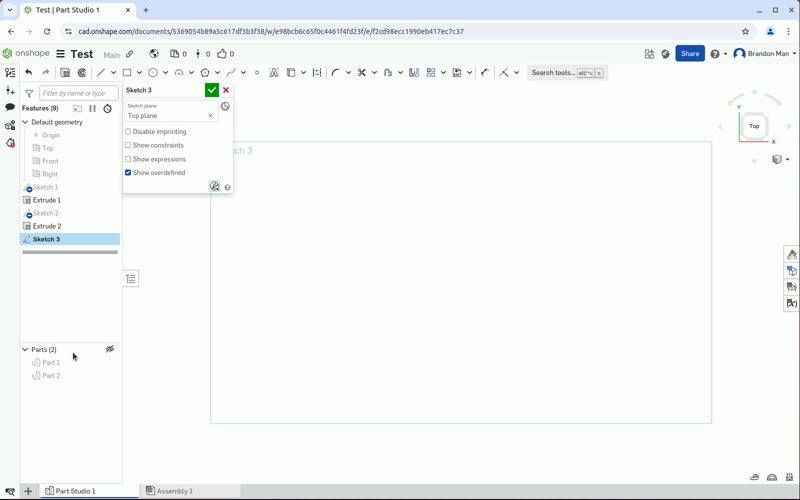
key(c)
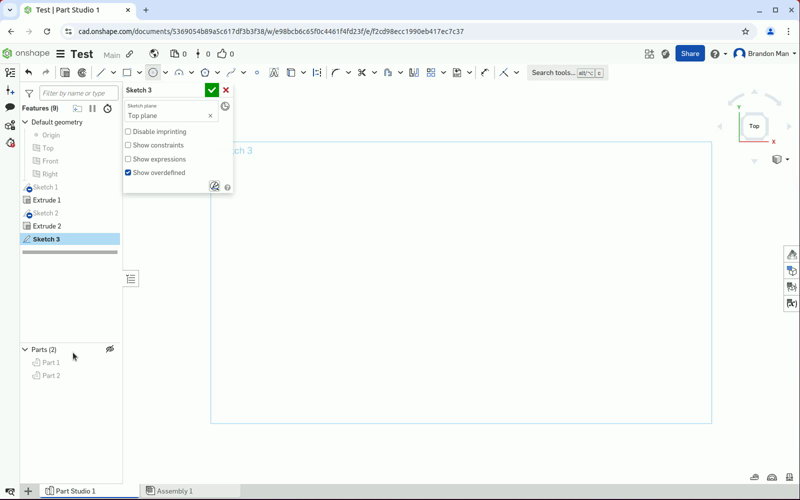
key_down(shift)
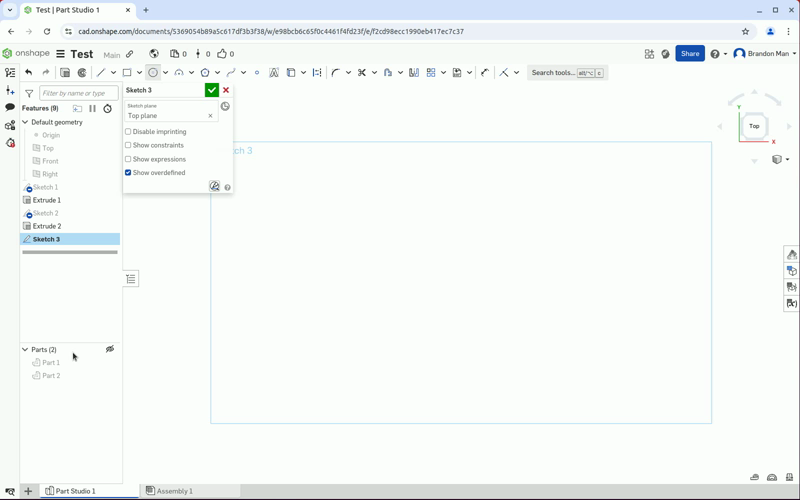
mouse_move(460, 282)
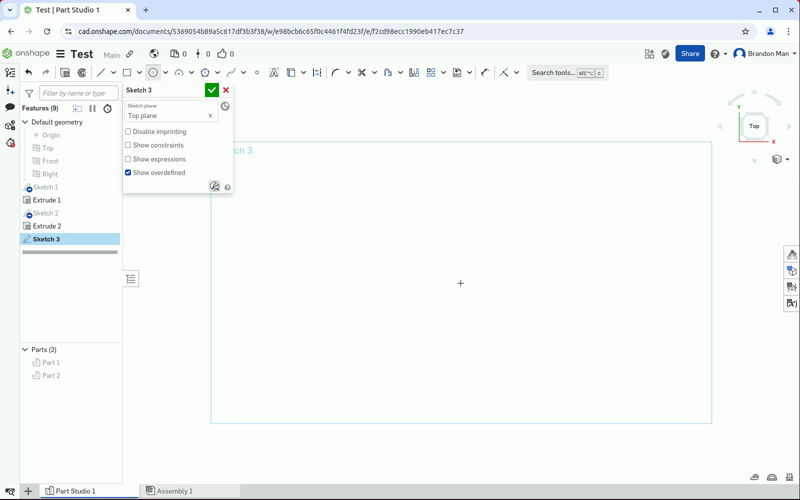
click(460, 282)
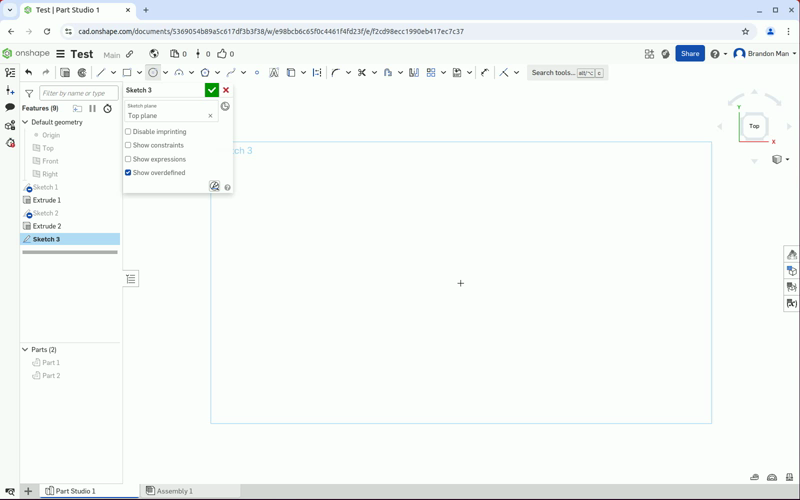
key_up(shift)
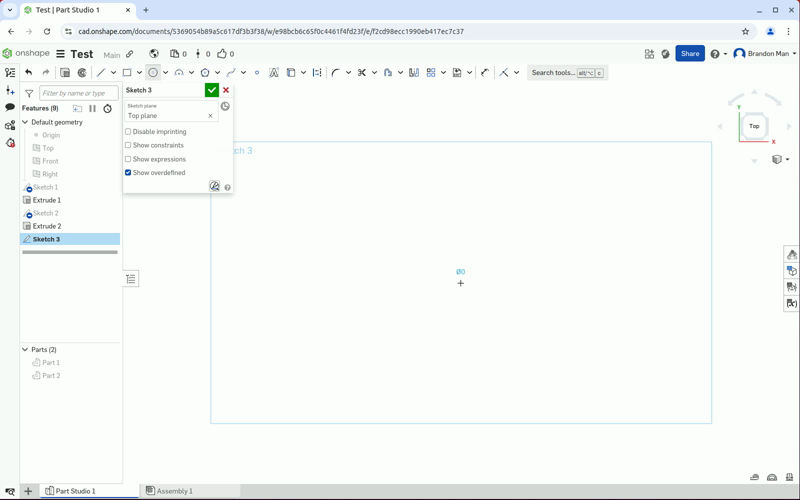
mouse_move(467, 282)
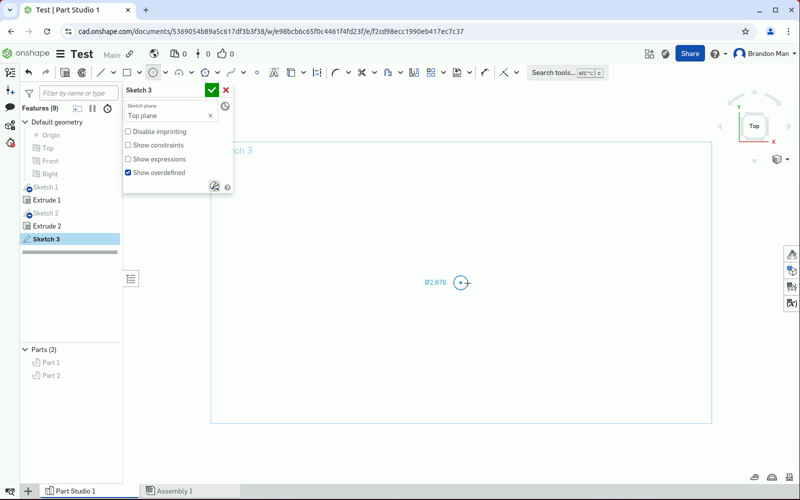
click(467, 282)
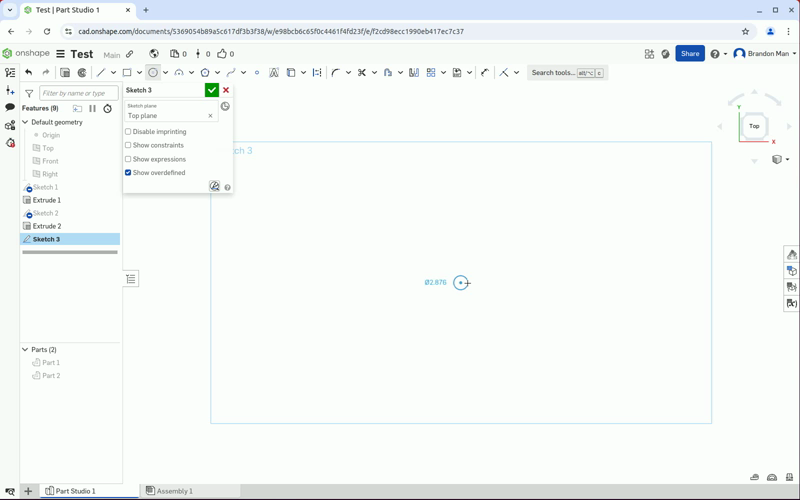
key(esc)
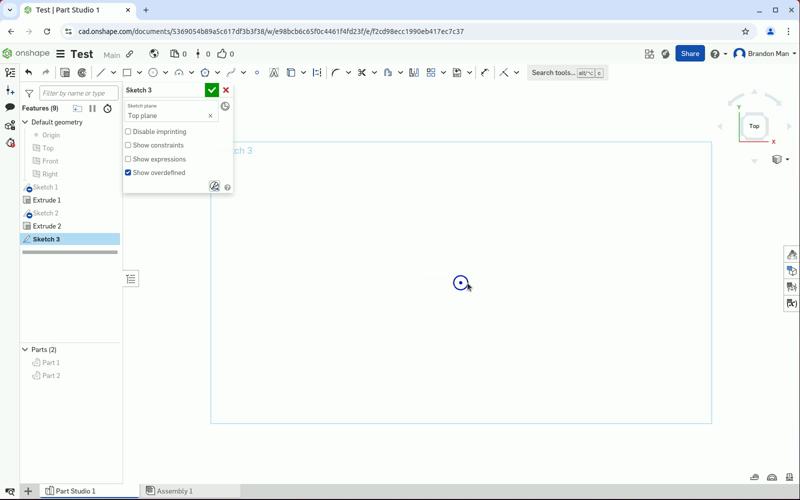
key(c)
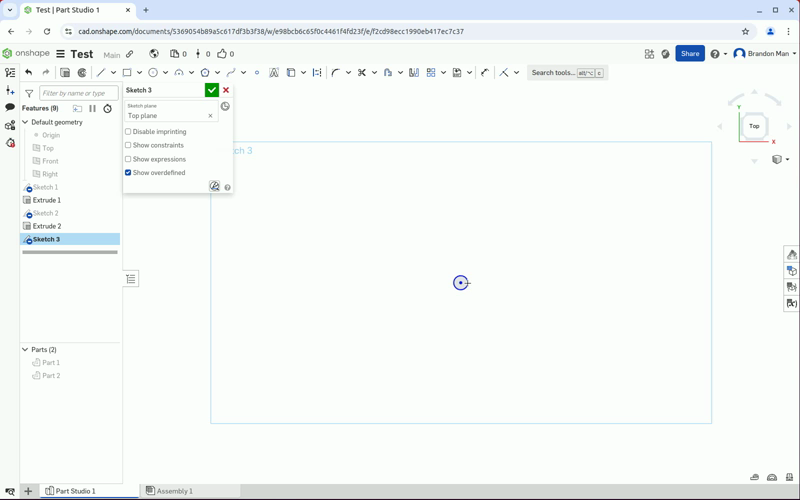
key_down(shift)
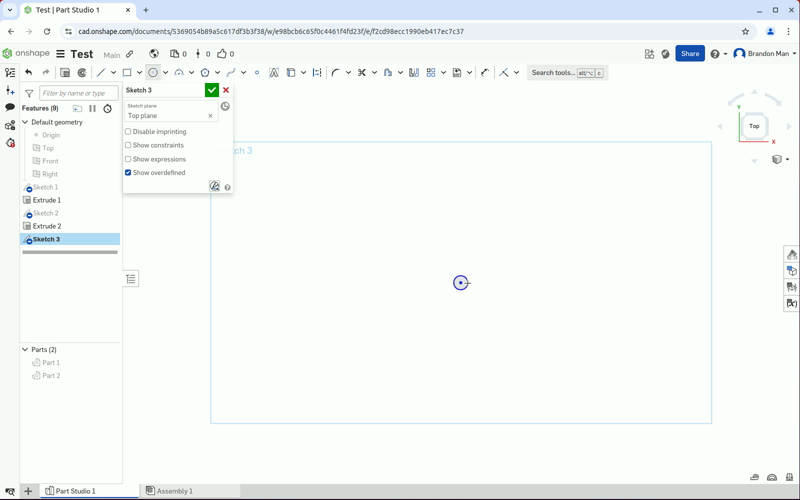
mouse_move(460, 282)
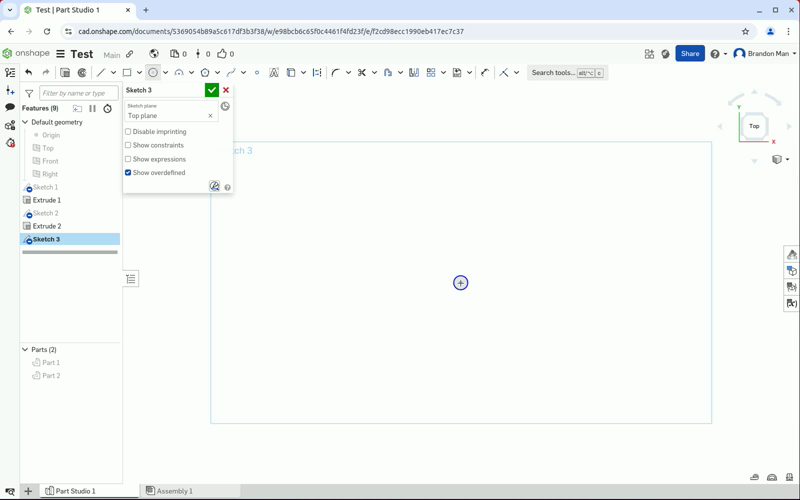
click(460, 282)
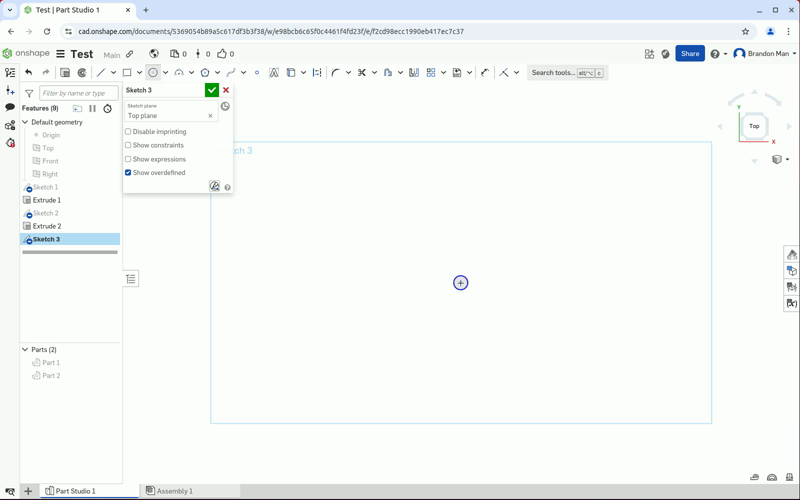
key_up(shift)
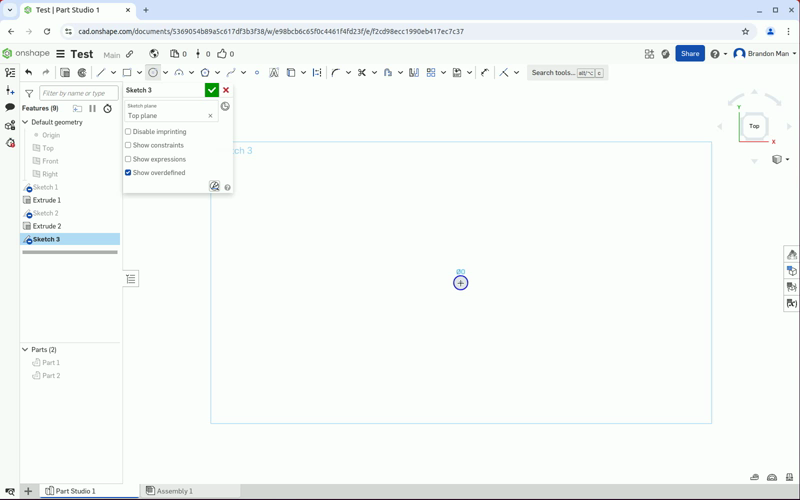
mouse_move(464, 282)
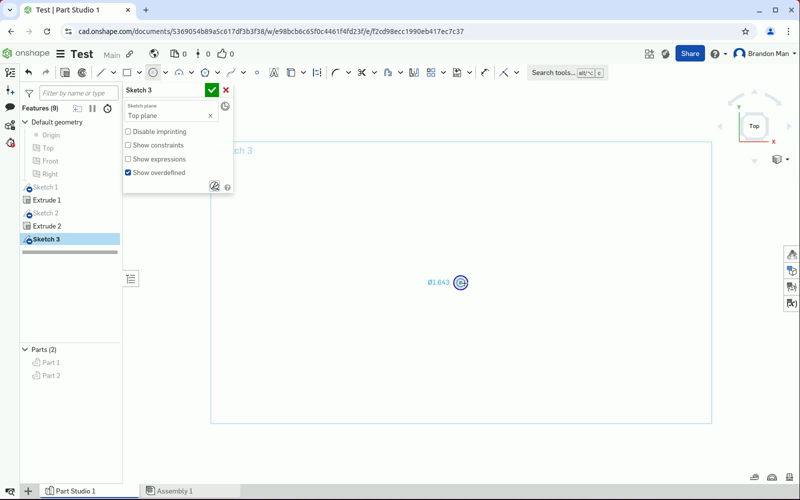
scroll(6)
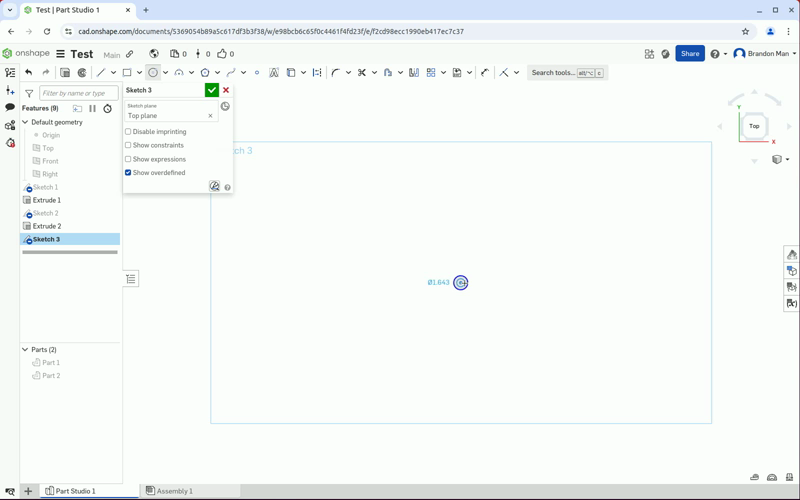
scroll(6)
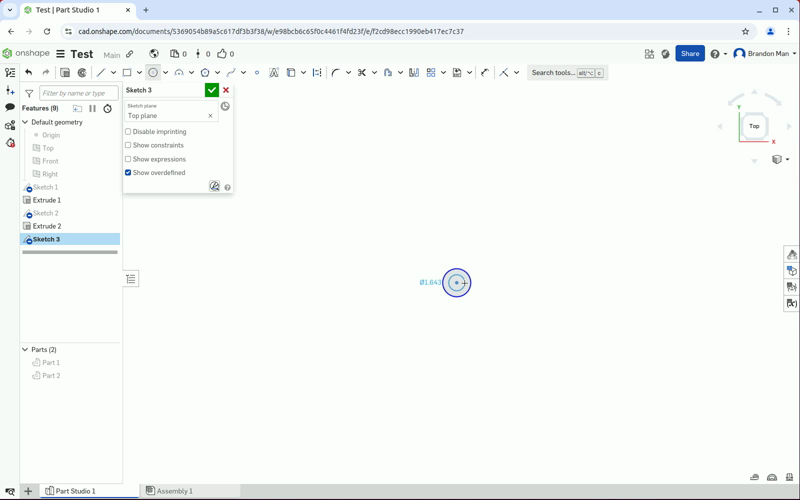
scroll(6)
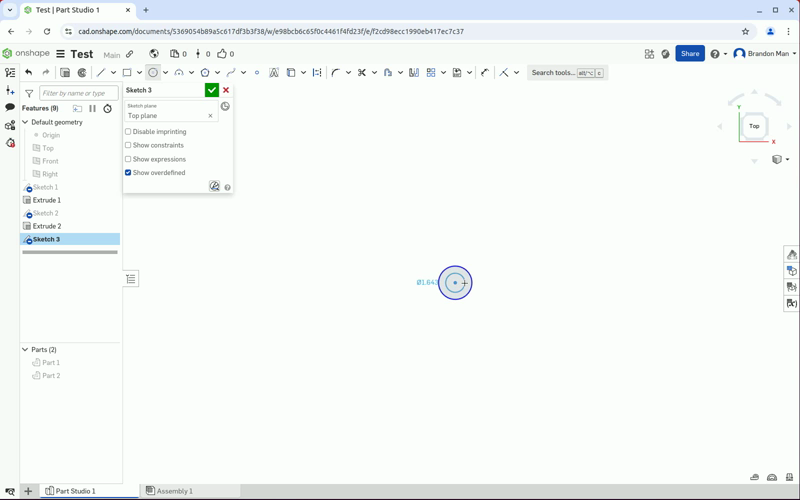
scroll(6)
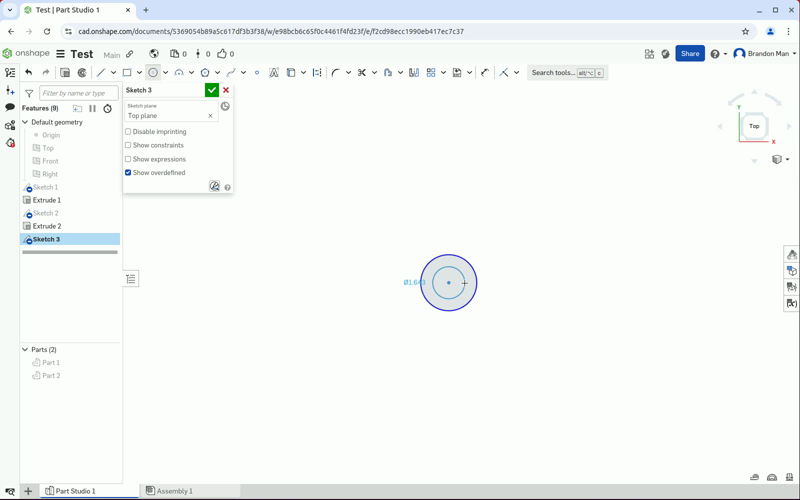
scroll(6)
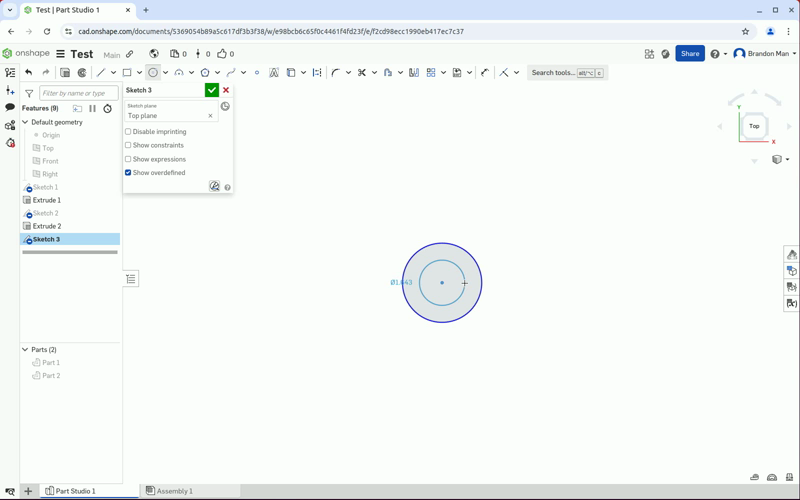
scroll(6)
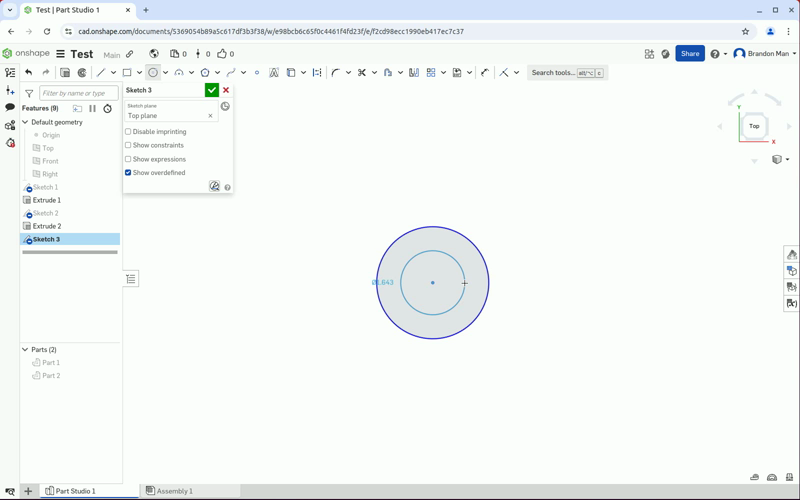
scroll(6)
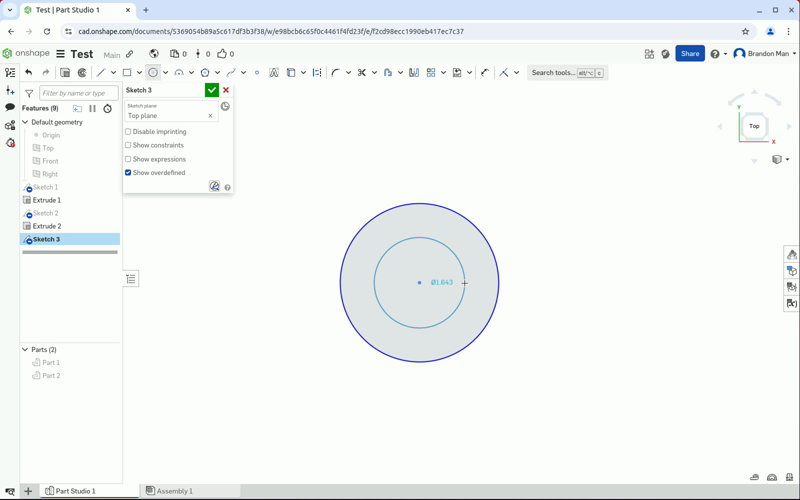
click(464, 282)
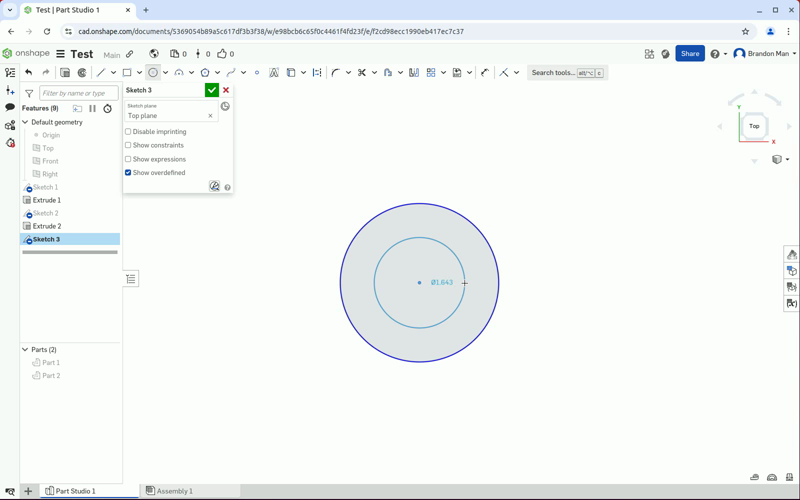
scroll(-6)
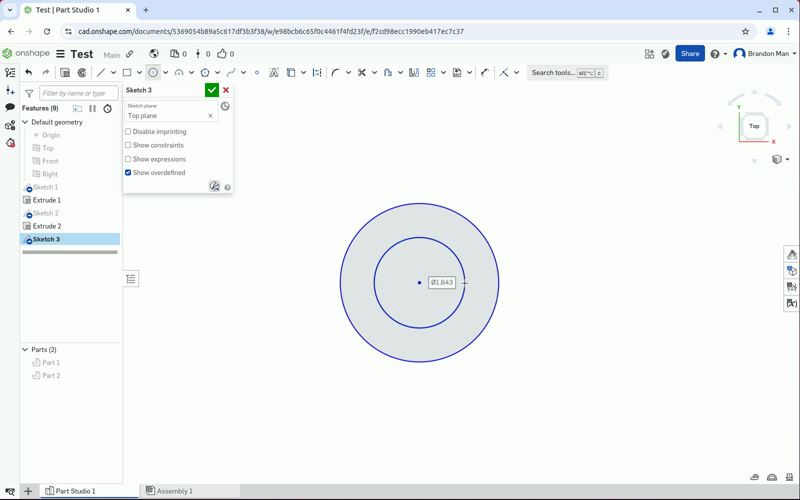
scroll(-6)
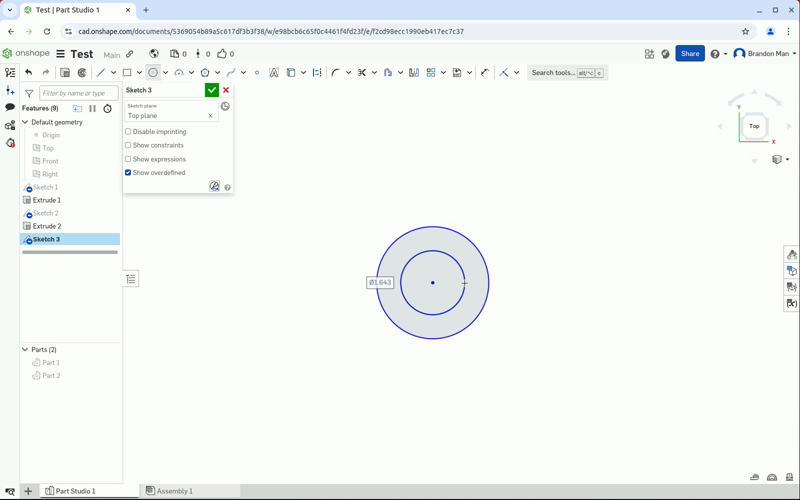
scroll(-6)
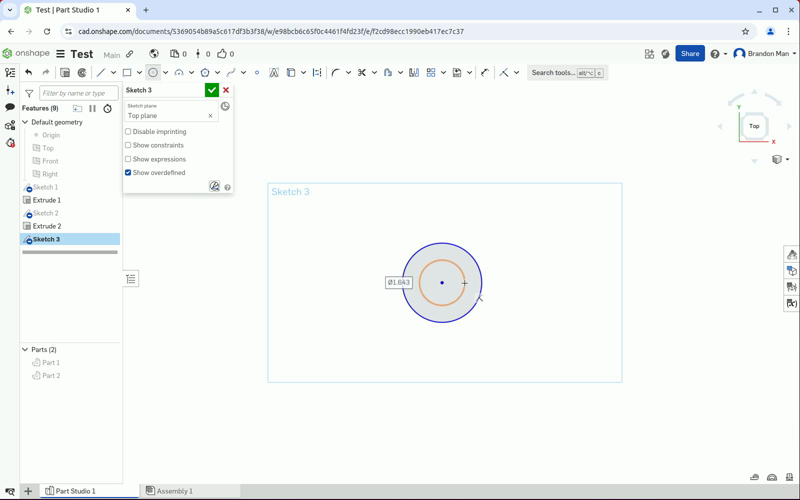
scroll(-6)
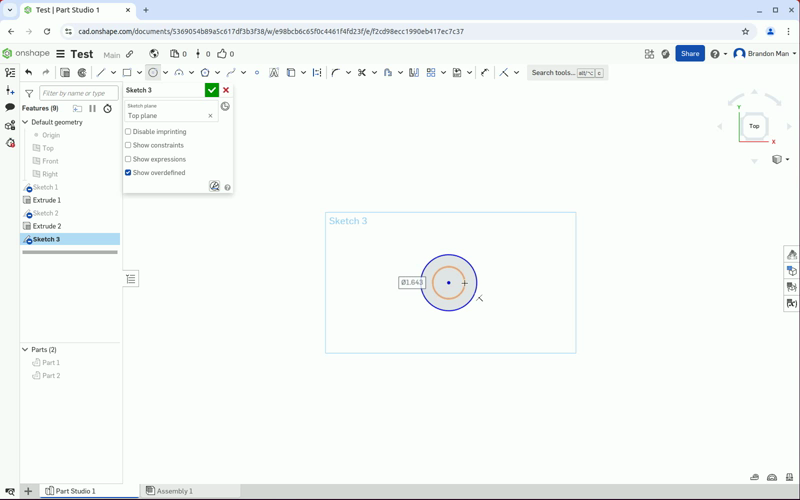
scroll(-6)
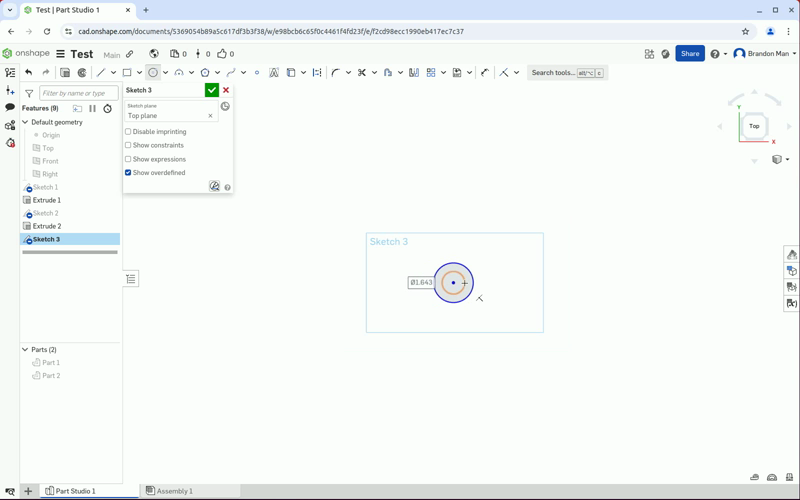
scroll(-6)
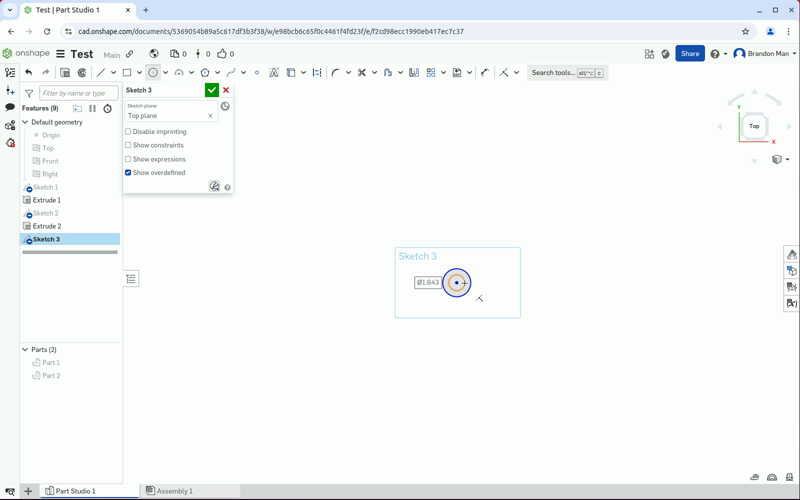
scroll(-6)
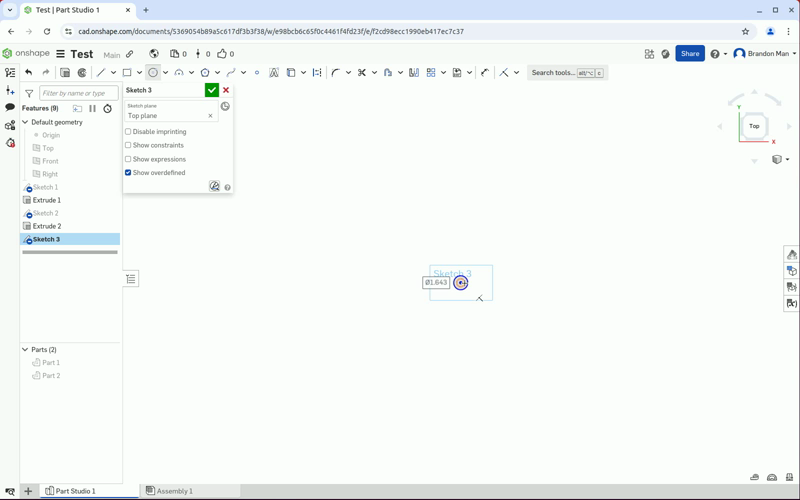
key(esc)
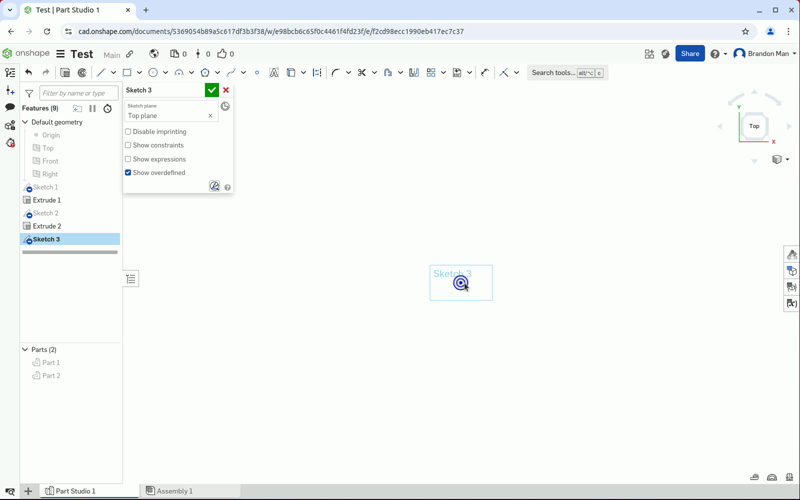
mouse_move(460, 278)
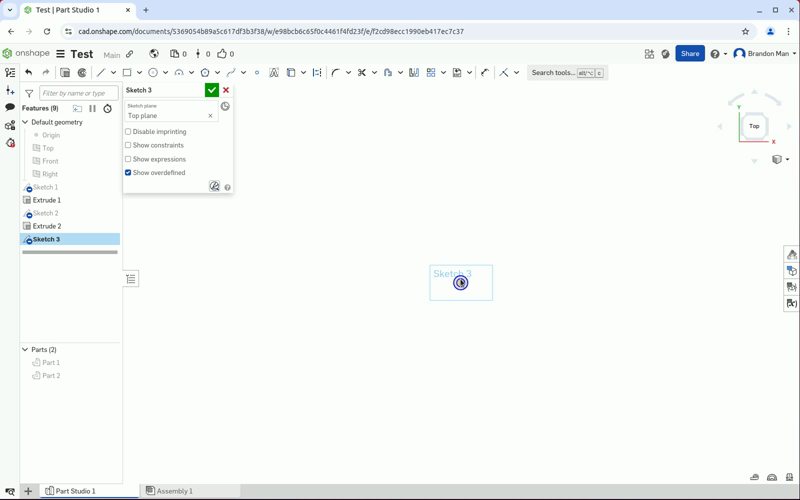
scroll(6)
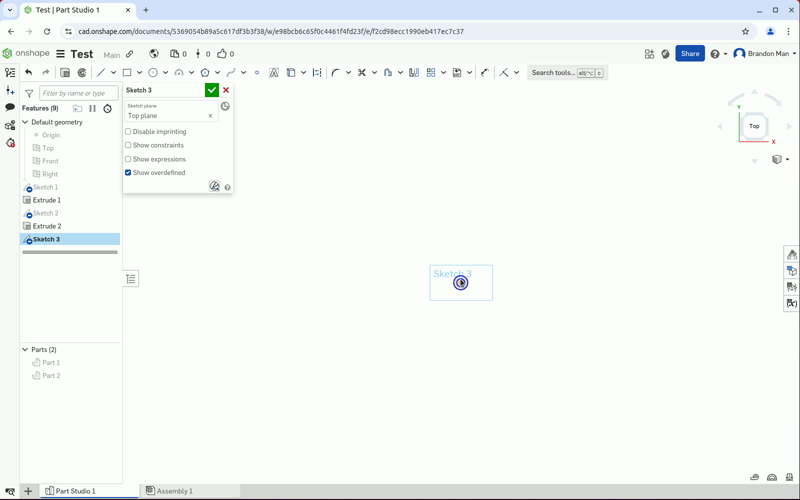
scroll(6)
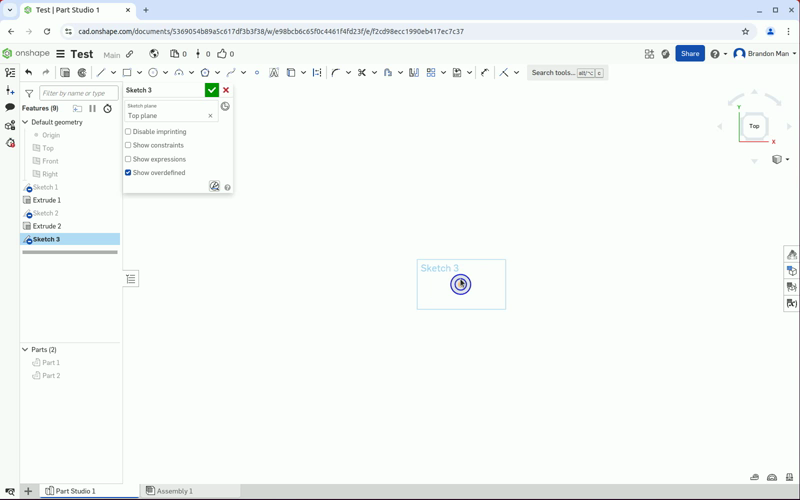
scroll(6)
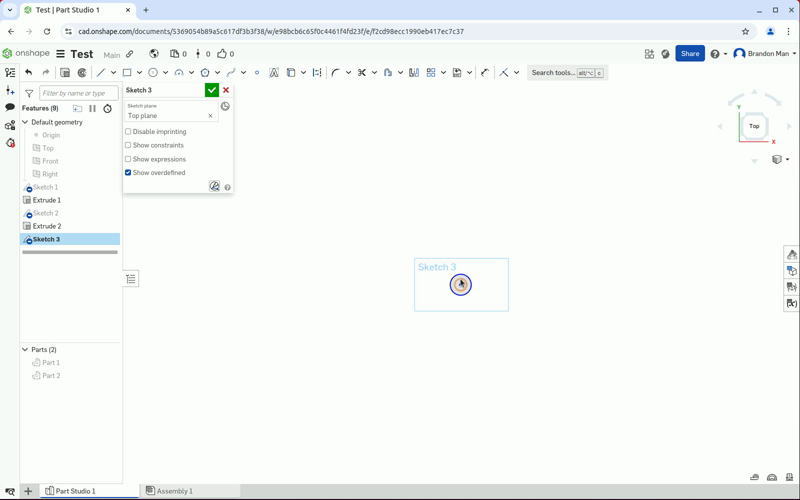
scroll(6)
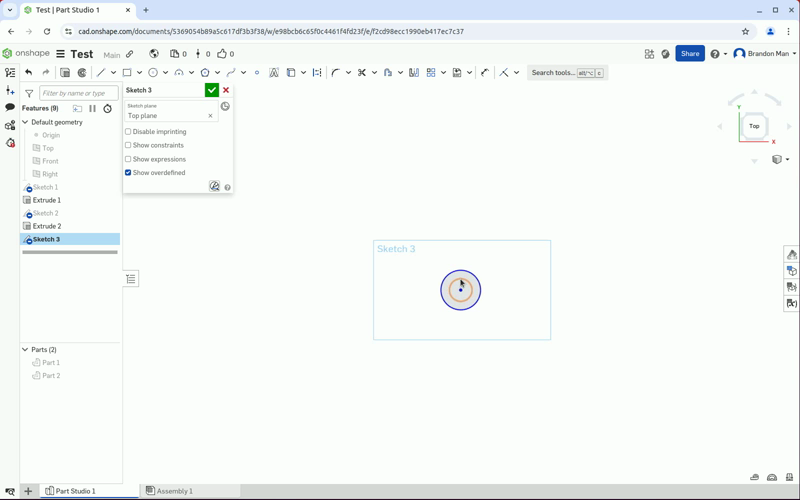
scroll(6)
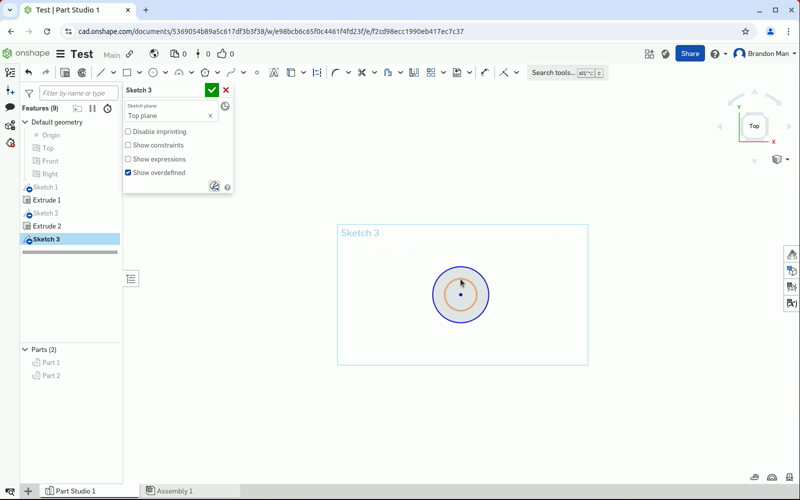
scroll(6)
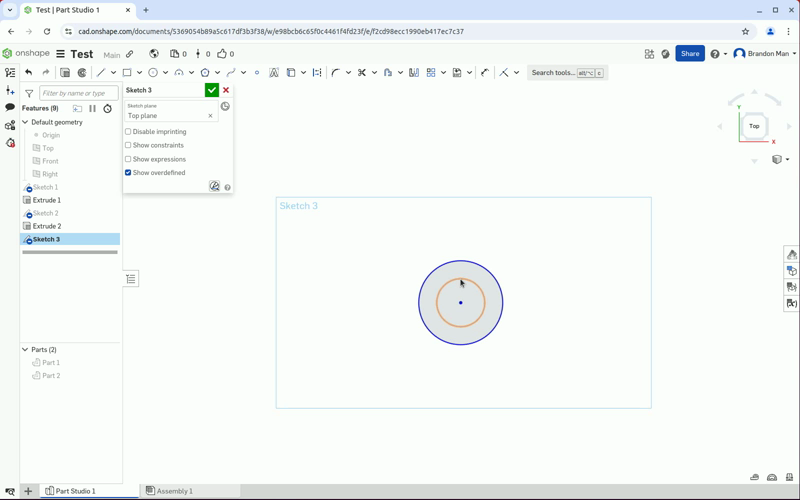
scroll(6)
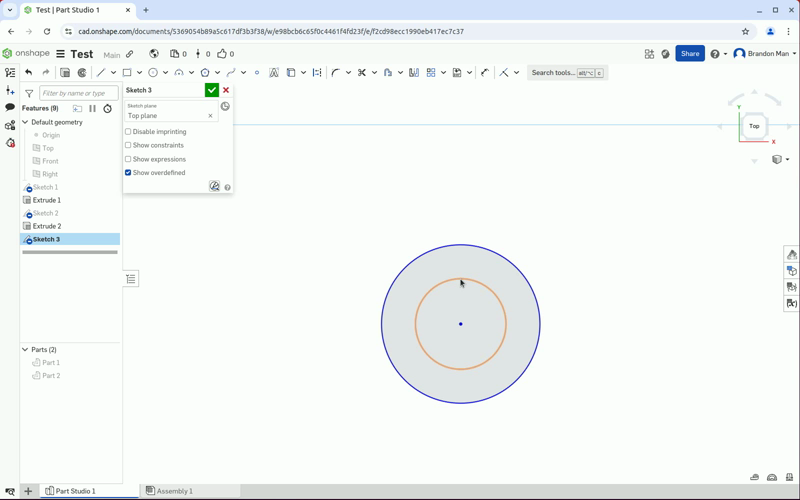
click(460, 278)
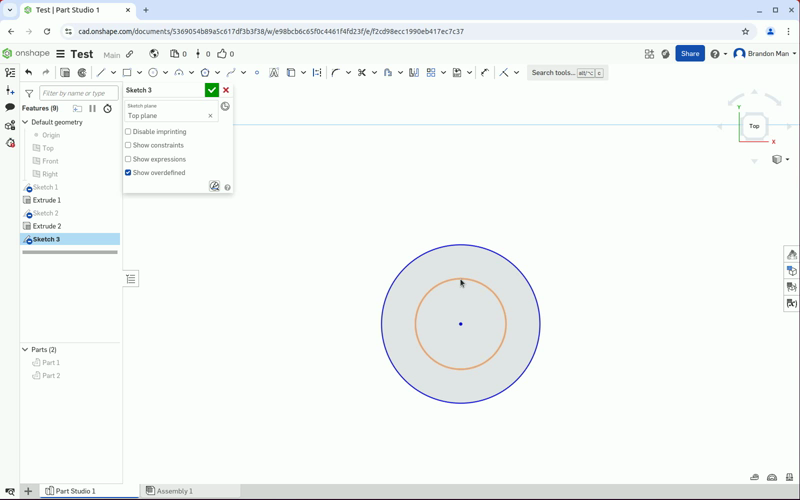
scroll(-6)
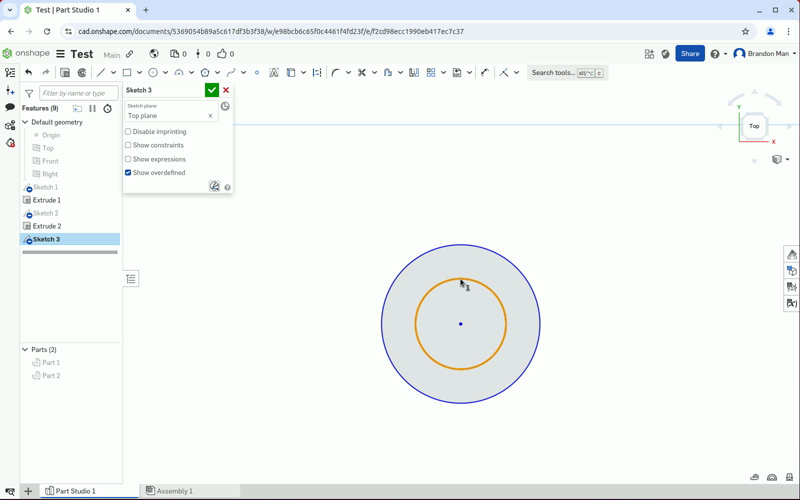
scroll(-6)
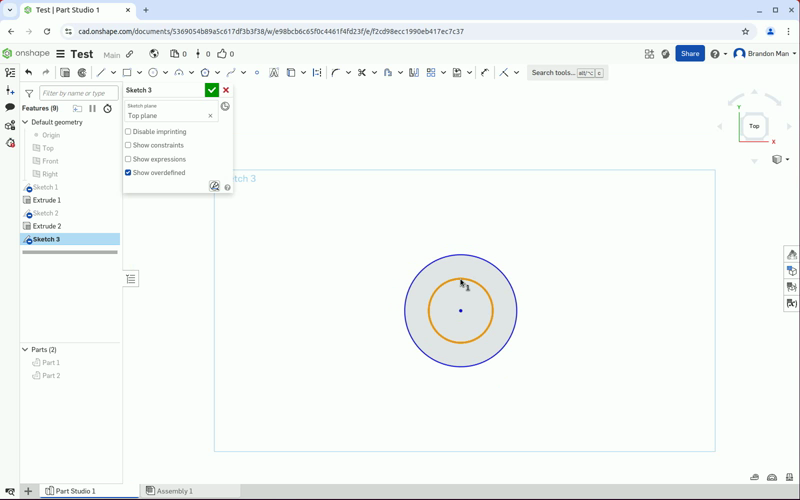
scroll(-6)
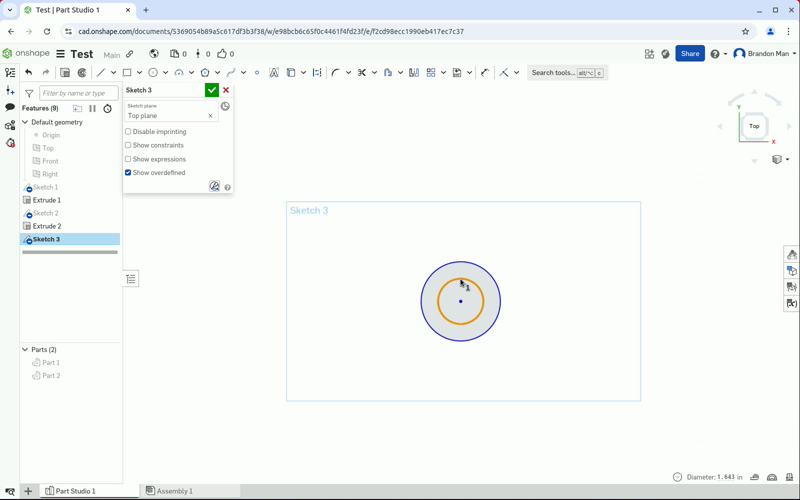
scroll(-6)
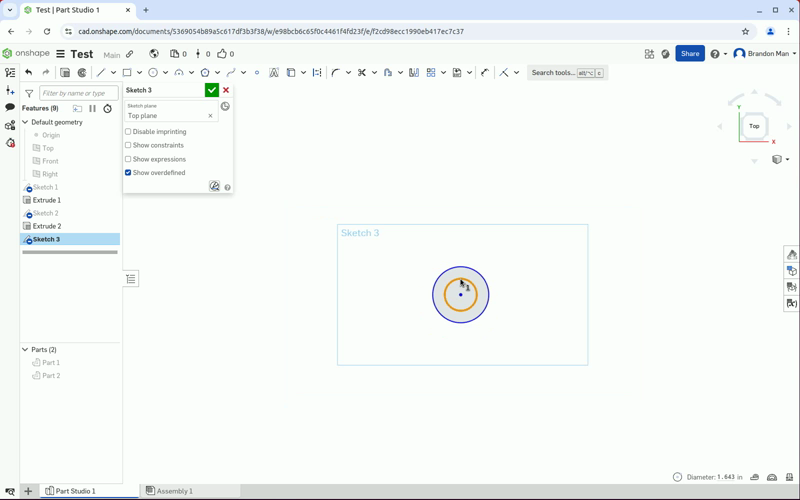
scroll(-6)
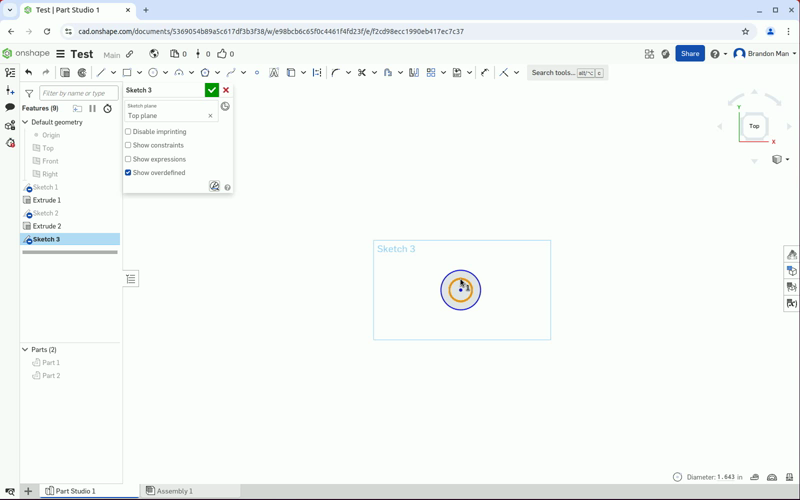
scroll(-6)
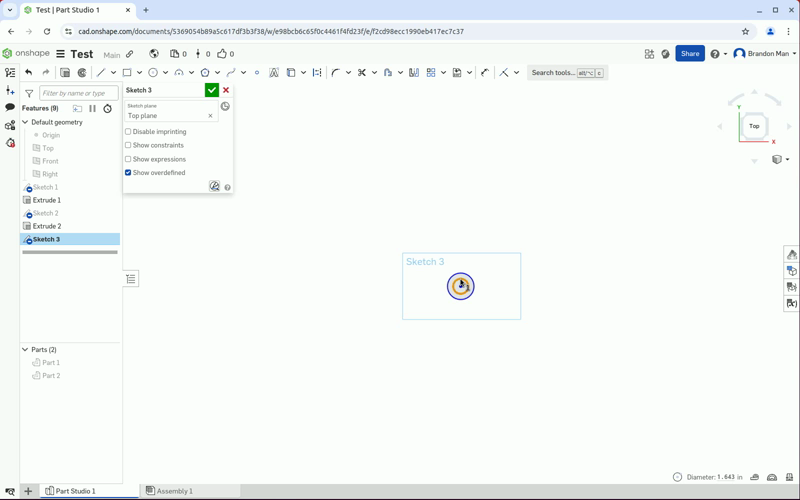
scroll(-6)
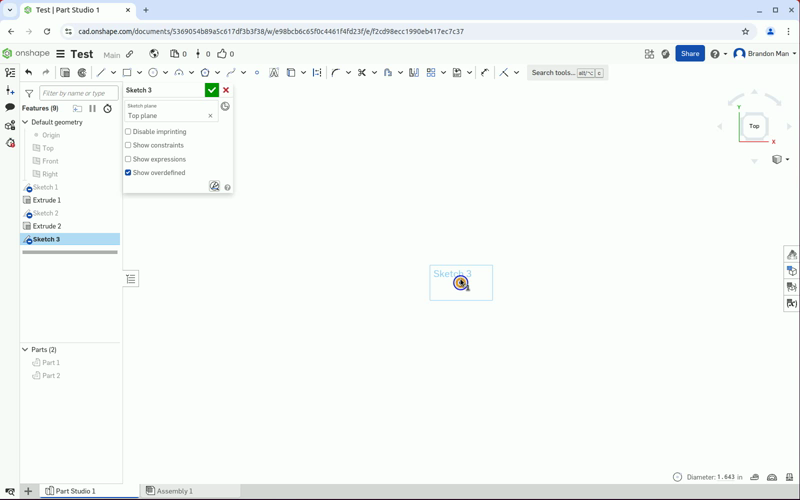
mouse_move(73, 352)
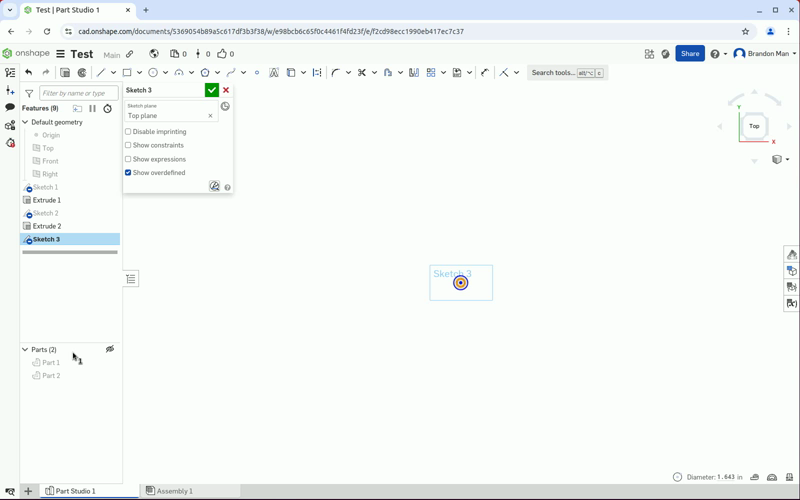
key(shift+y)
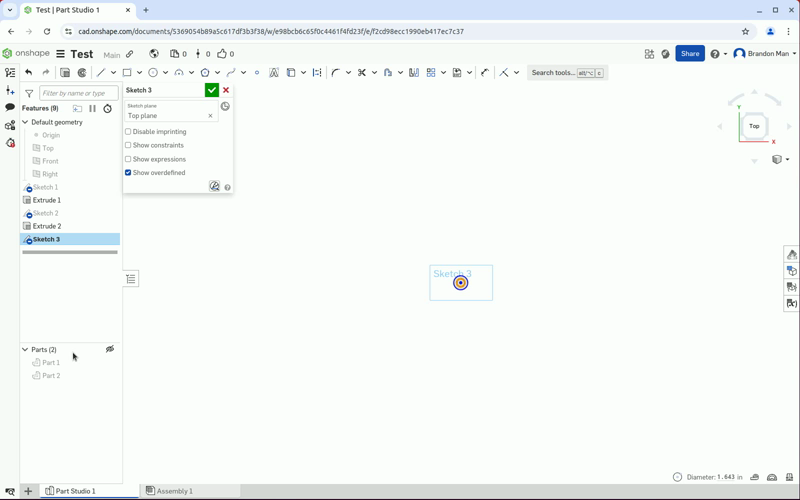
key(shift+e)
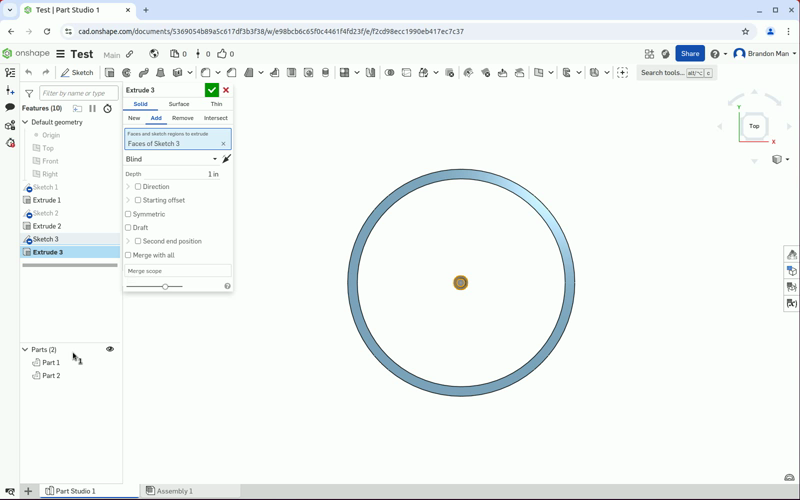
mouse_move(143, 106)
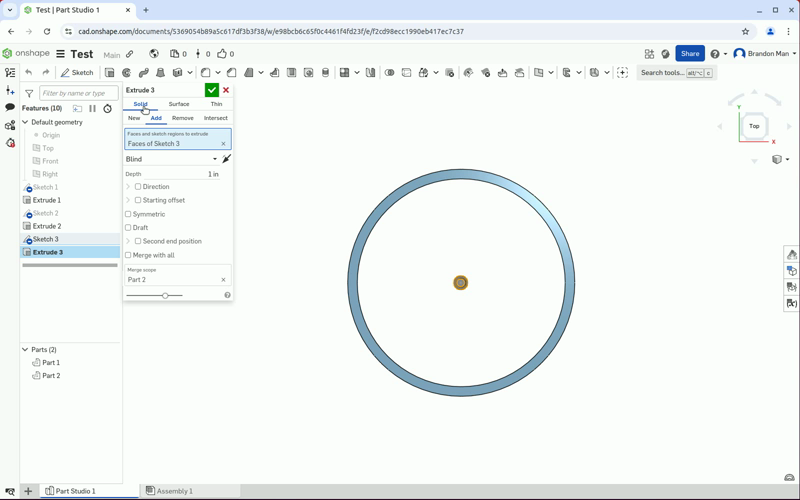
click(143, 106)
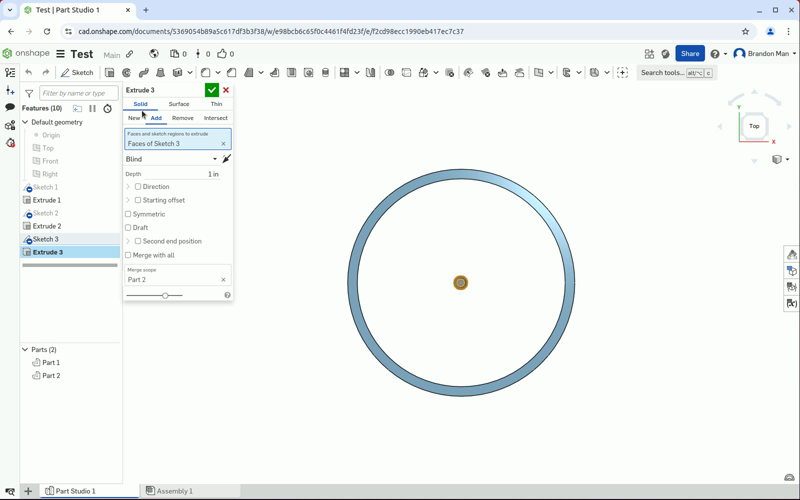
mouse_move(137, 120)
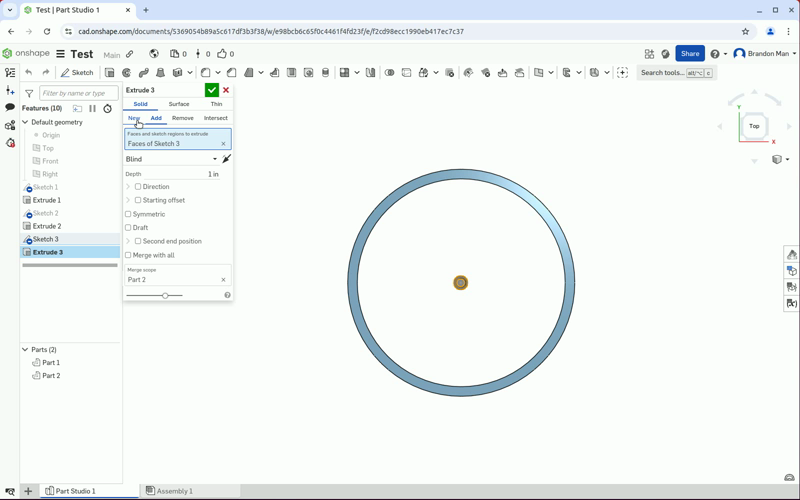
click(137, 120)
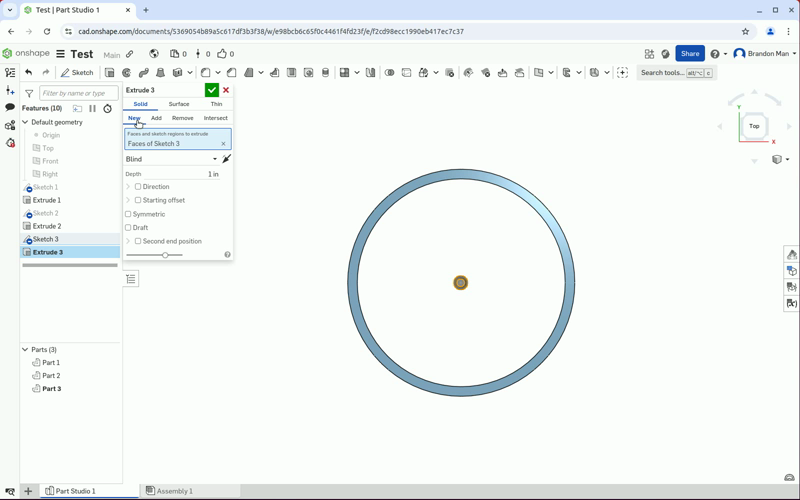
key(tab, 4)
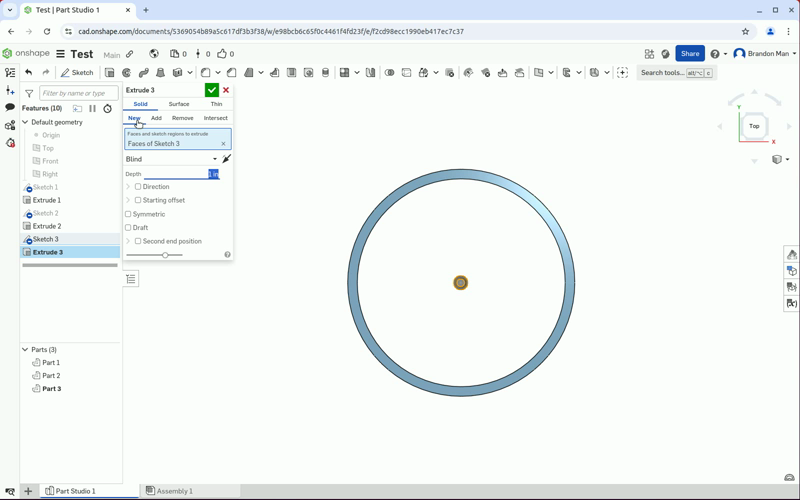
text(3.851)
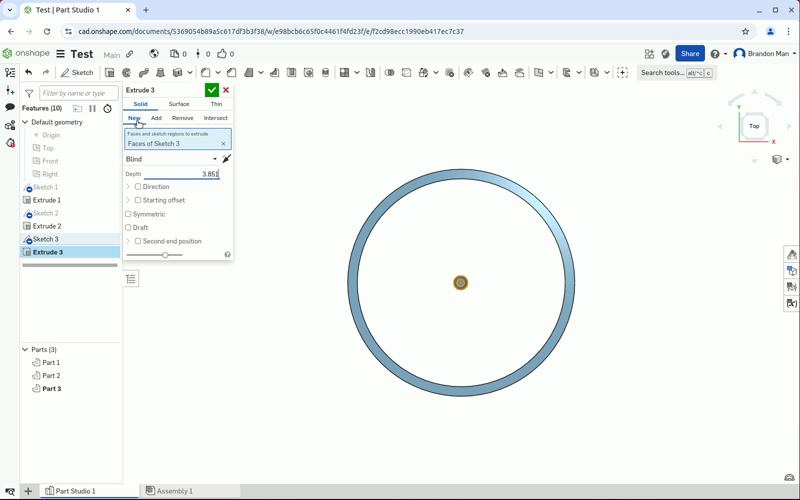
key(enter)
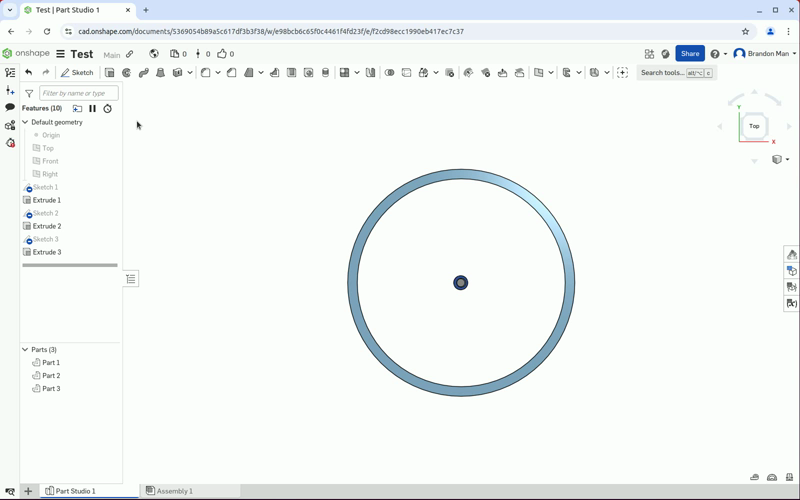
key(shift+h)
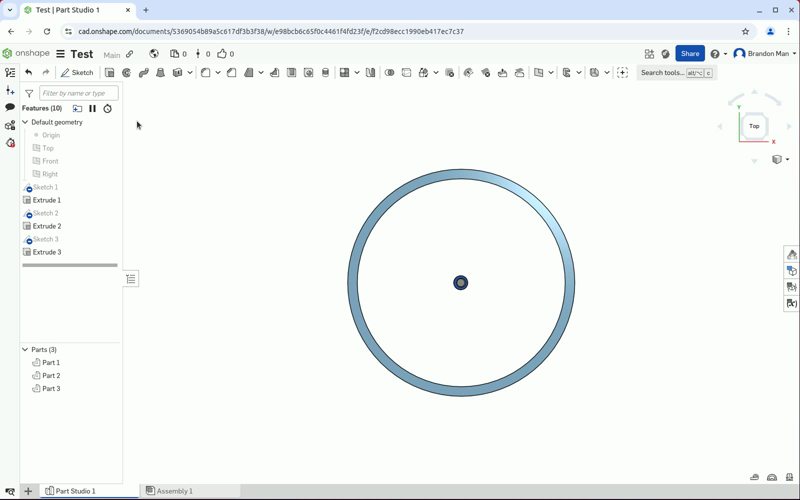
key(shift+h)
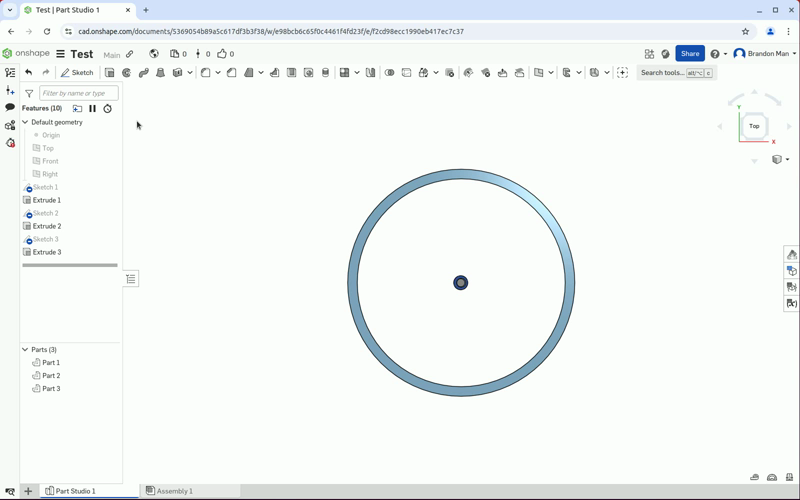
mouse_move(73, 189)
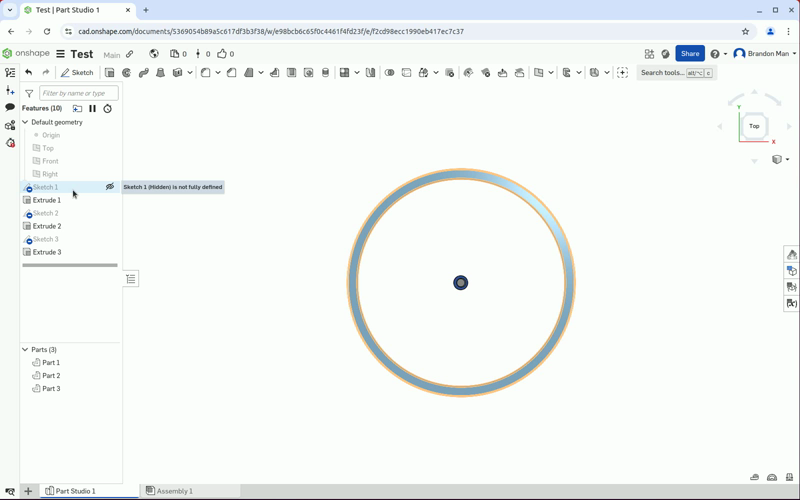
click(73, 189)
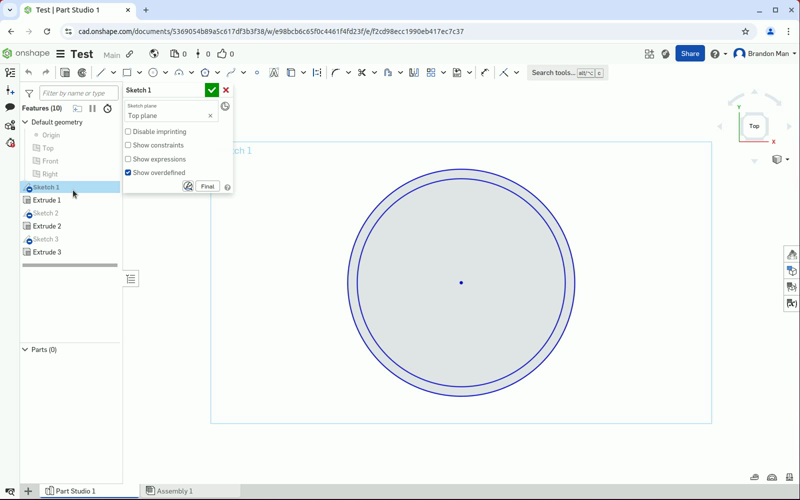
mouse_move(229, 92)
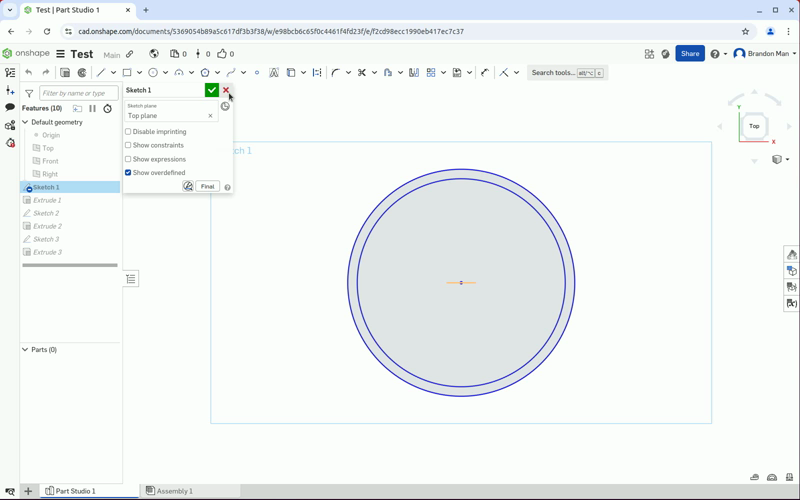
click(229, 92)
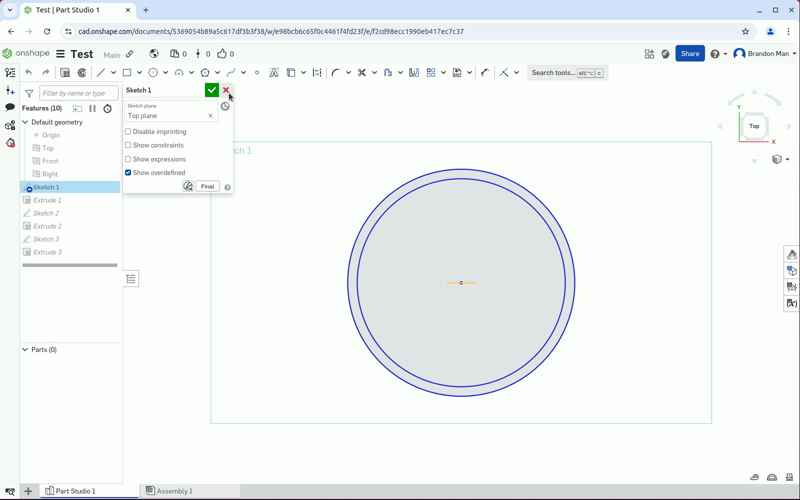
key(shift+s)
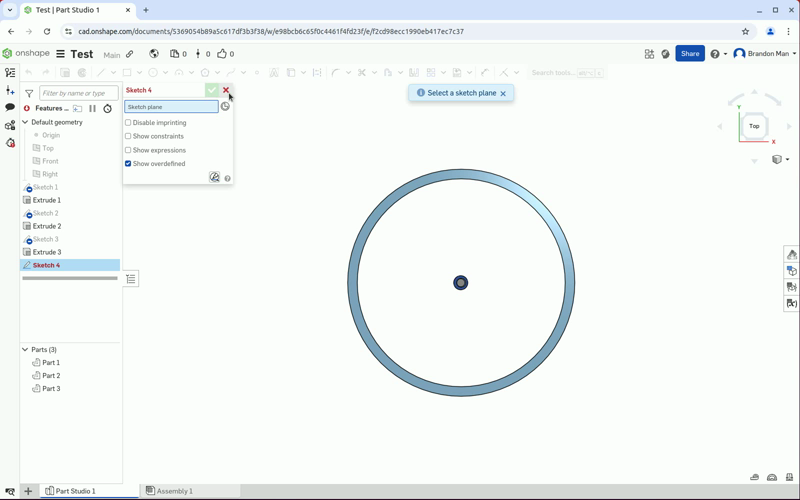
mouse_move(73, 150)
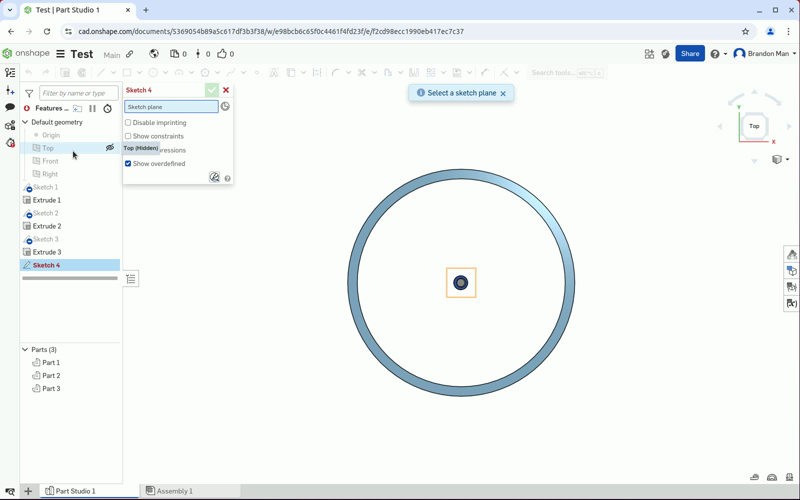
click(73, 150)
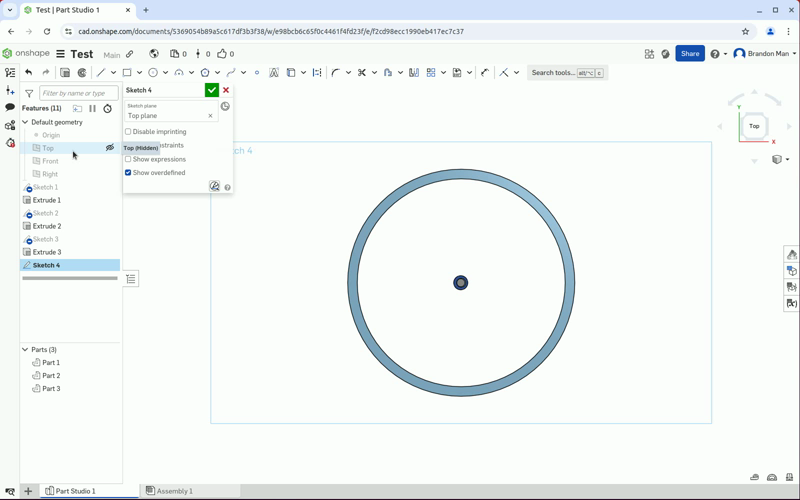
mouse_move(73, 352)
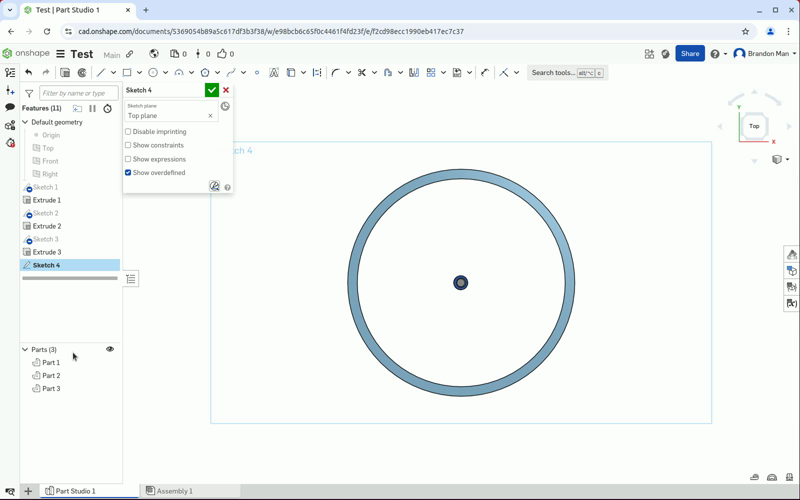
key(y)
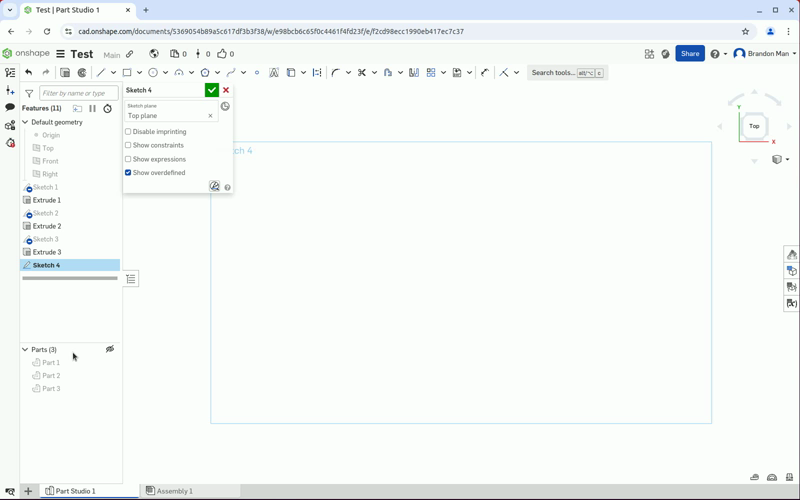
key(c)
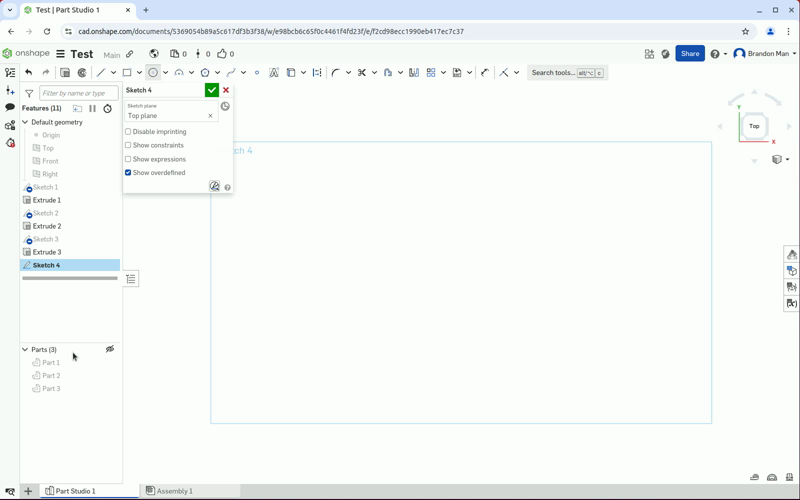
key_down(shift)
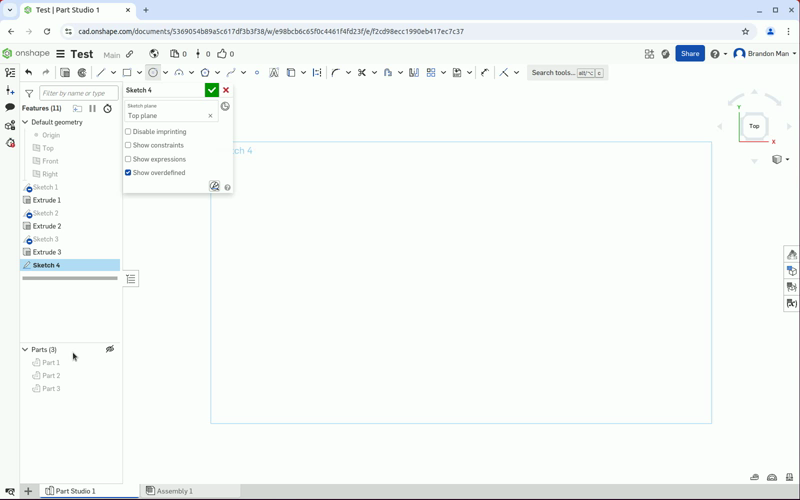
mouse_move(461, 282)
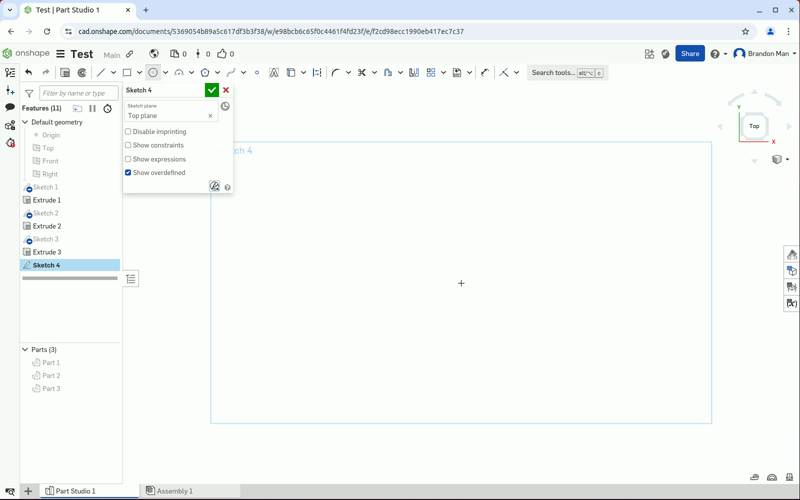
click(461, 282)
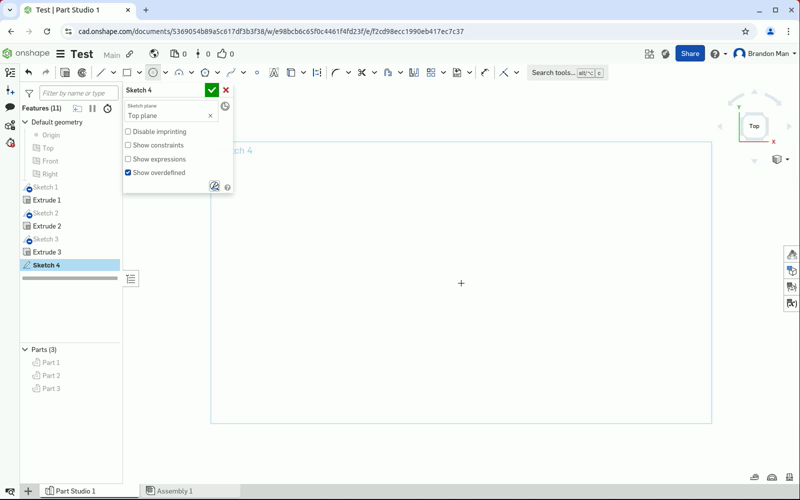
key_up(shift)
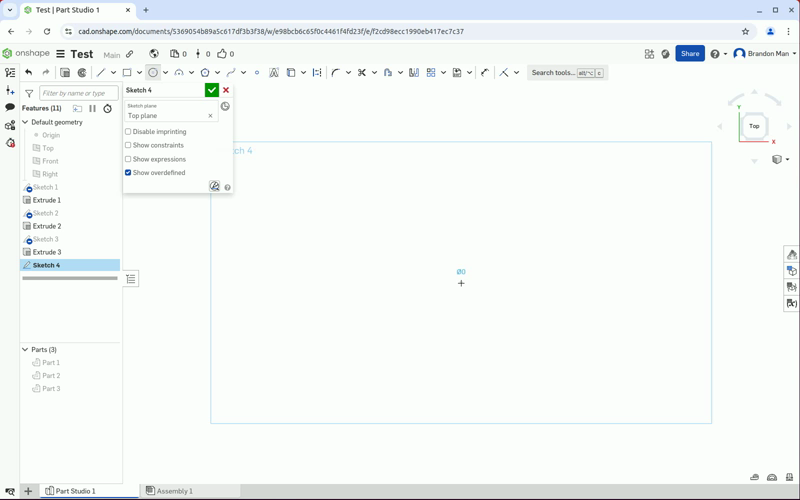
mouse_move(472, 282)
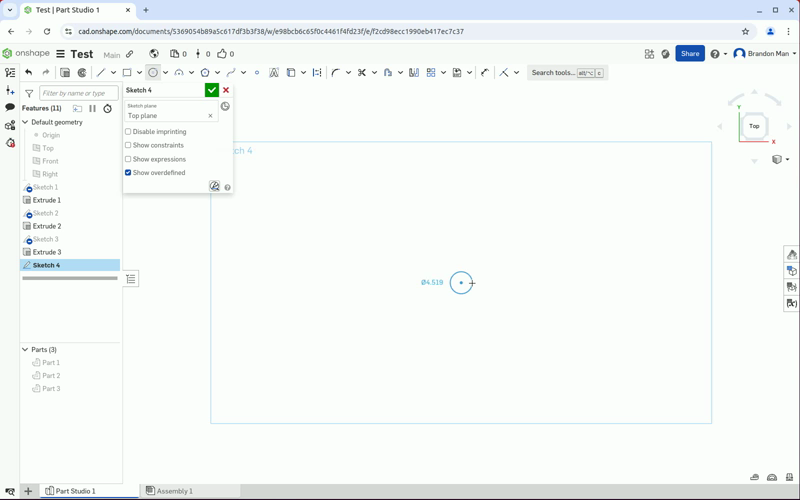
click(472, 282)
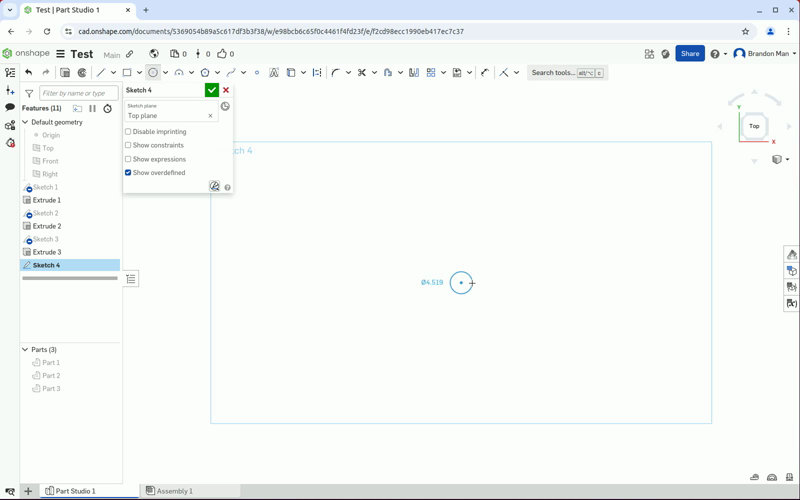
key(esc)
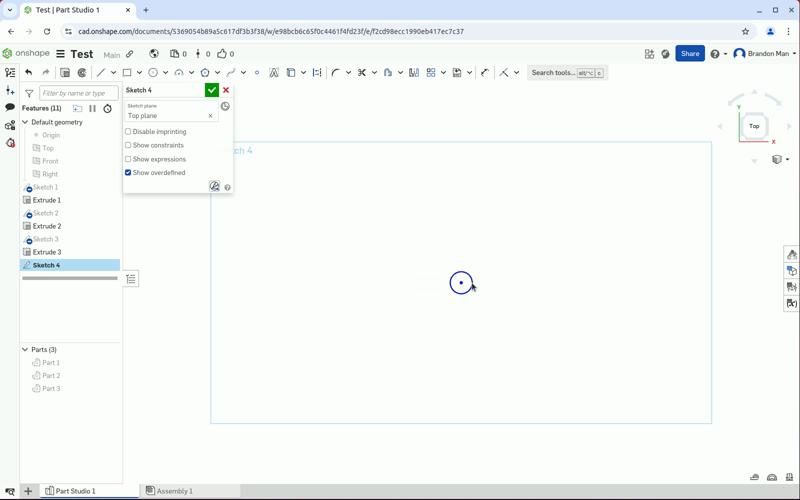
key(c)
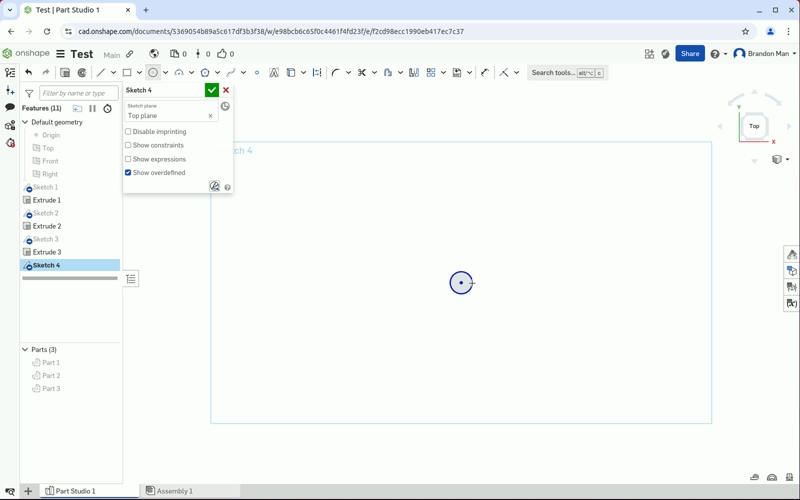
key_down(shift)
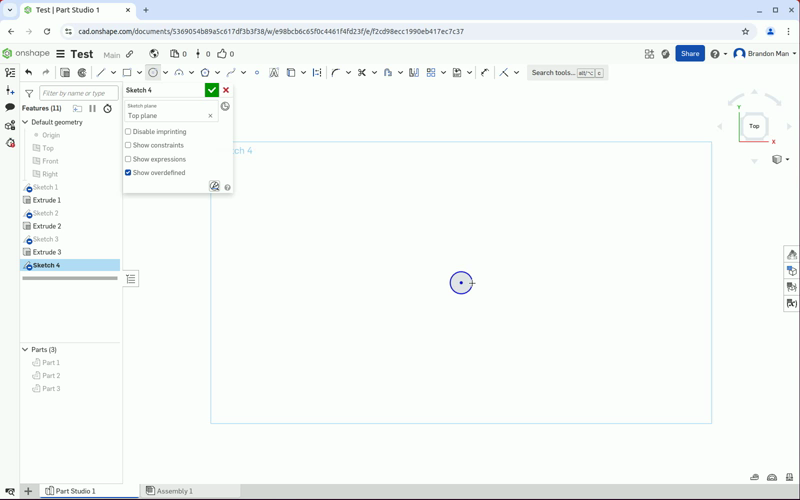
mouse_move(461, 282)
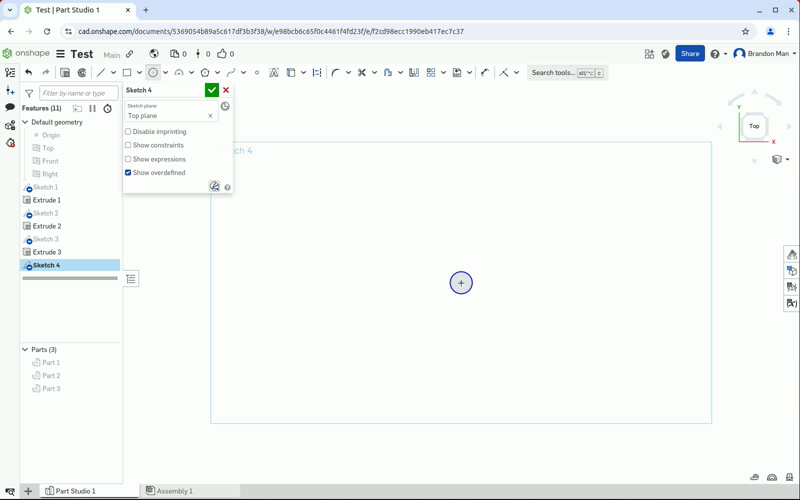
click(461, 282)
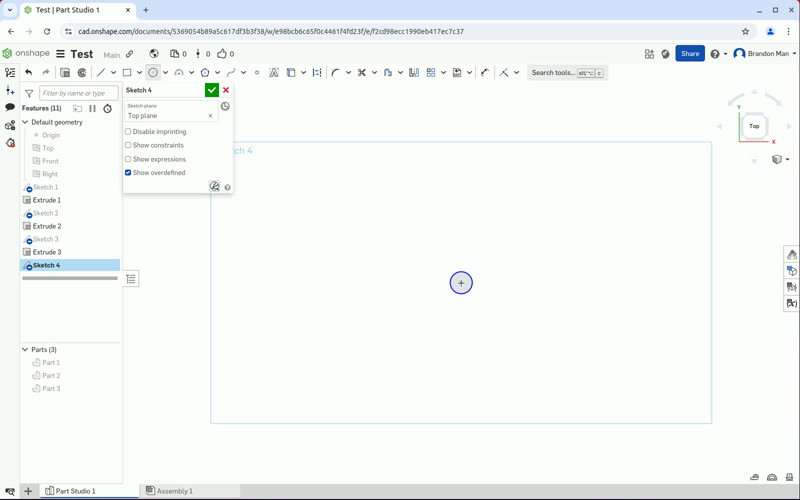
key_up(shift)
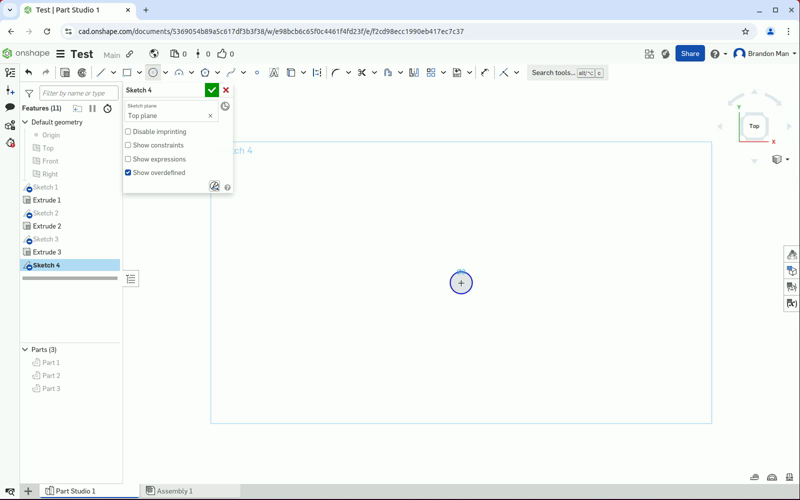
mouse_move(468, 282)
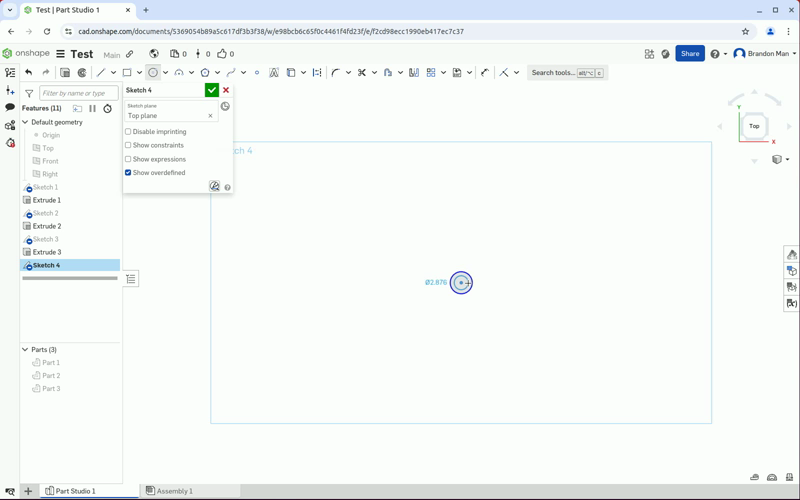
scroll(6)
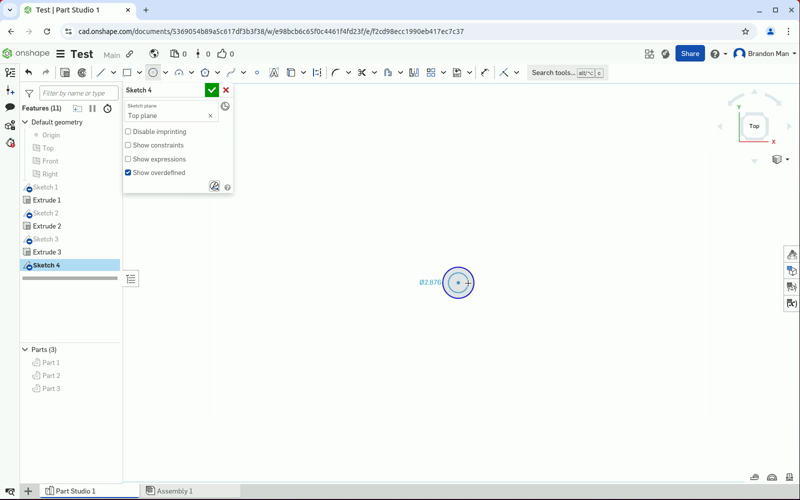
scroll(6)
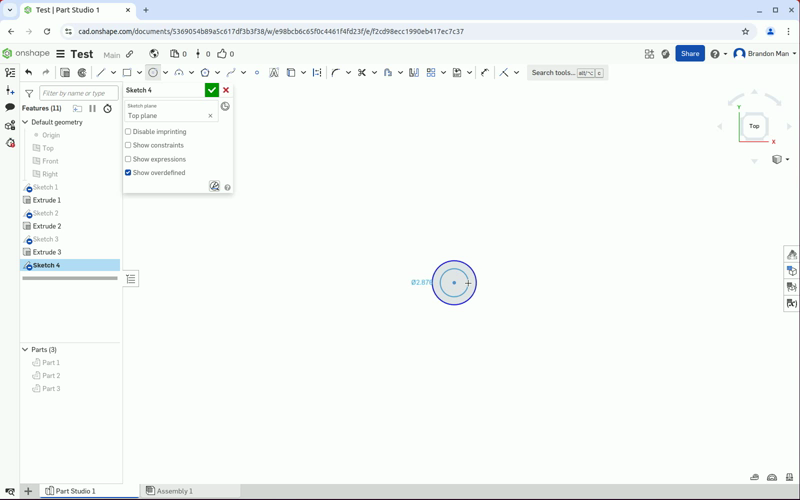
scroll(6)
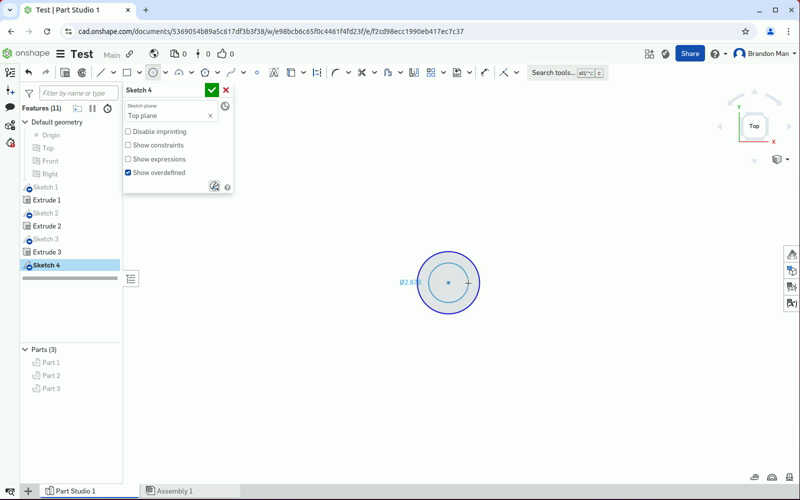
scroll(6)
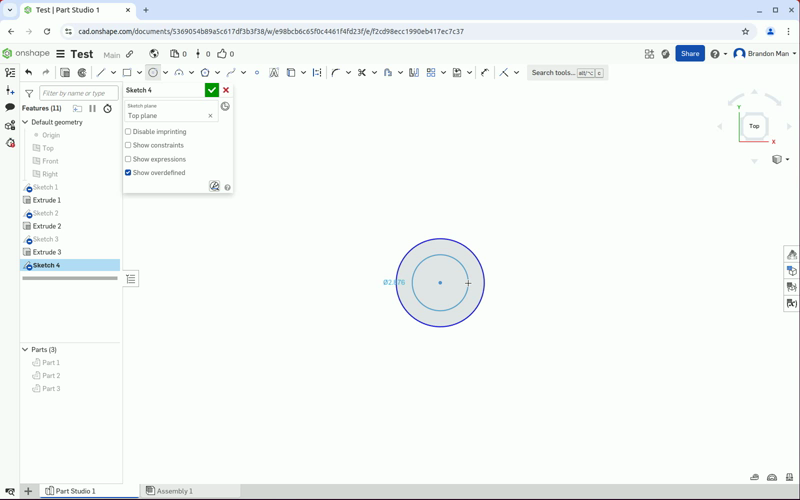
scroll(6)
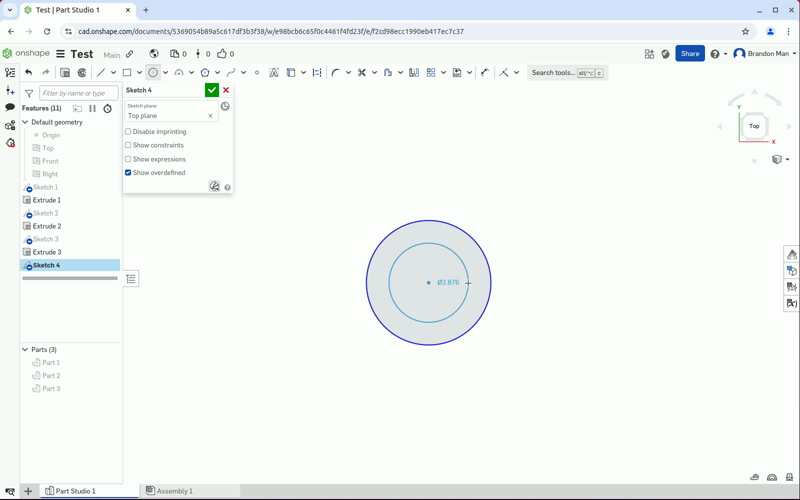
scroll(6)
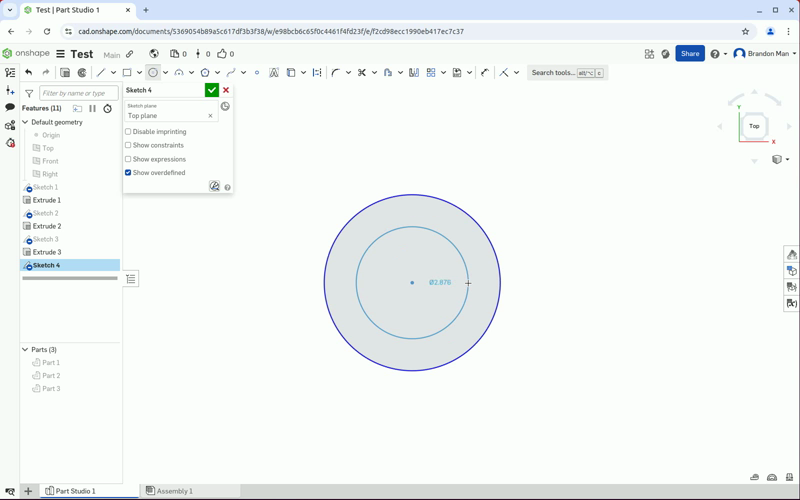
scroll(6)
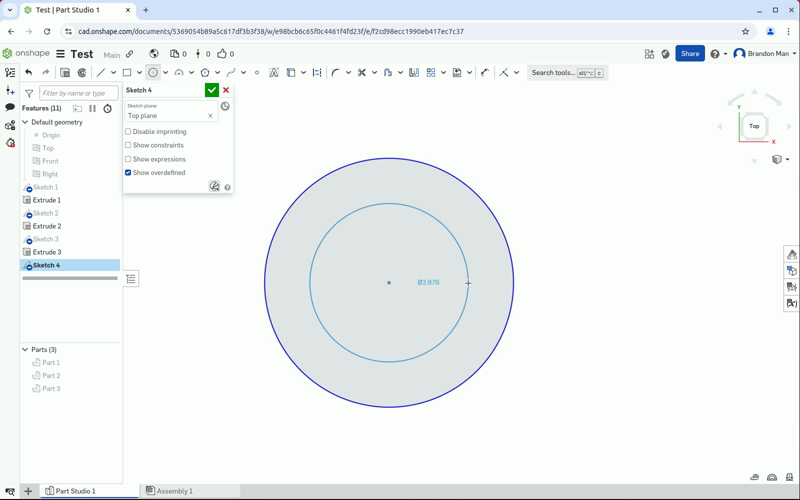
click(468, 282)
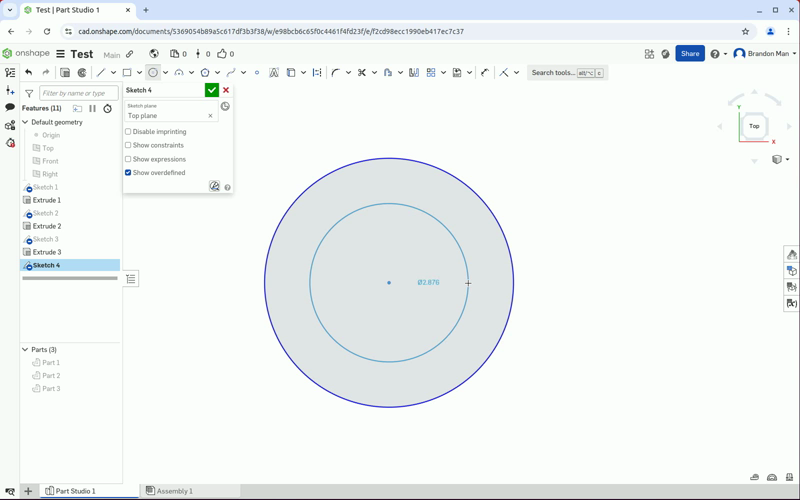
scroll(-6)
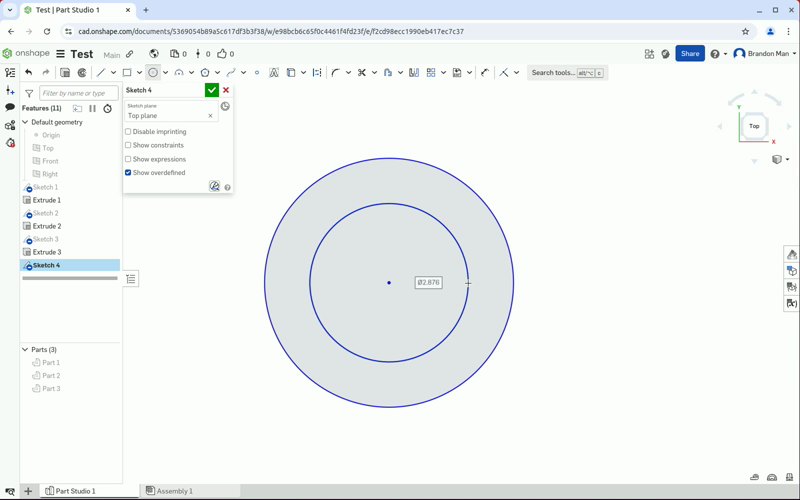
scroll(-6)
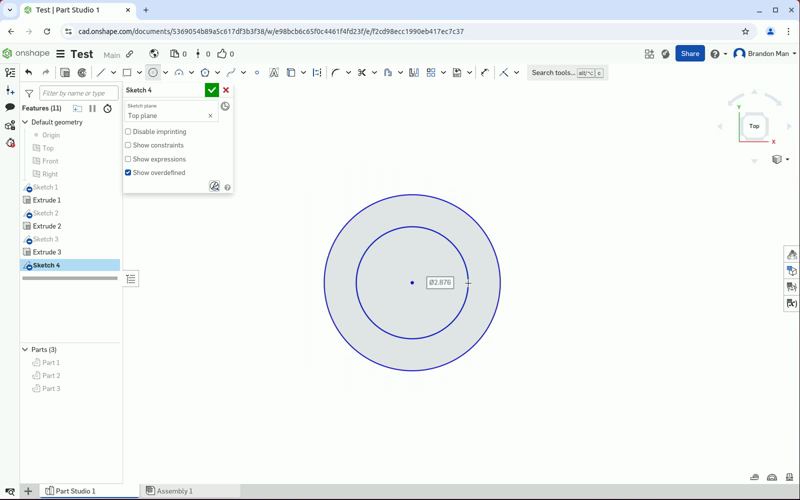
scroll(-6)
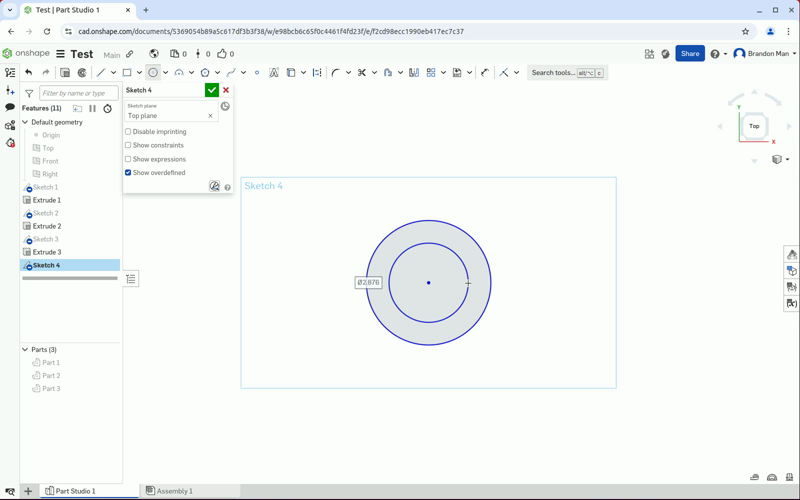
scroll(-6)
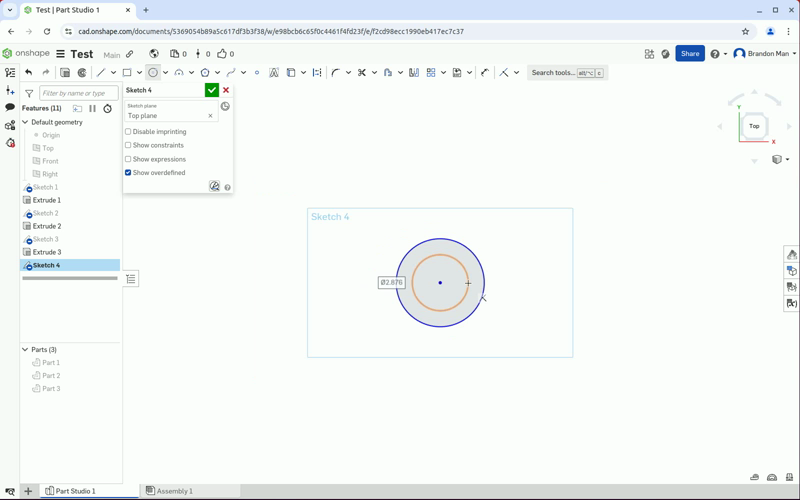
scroll(-6)
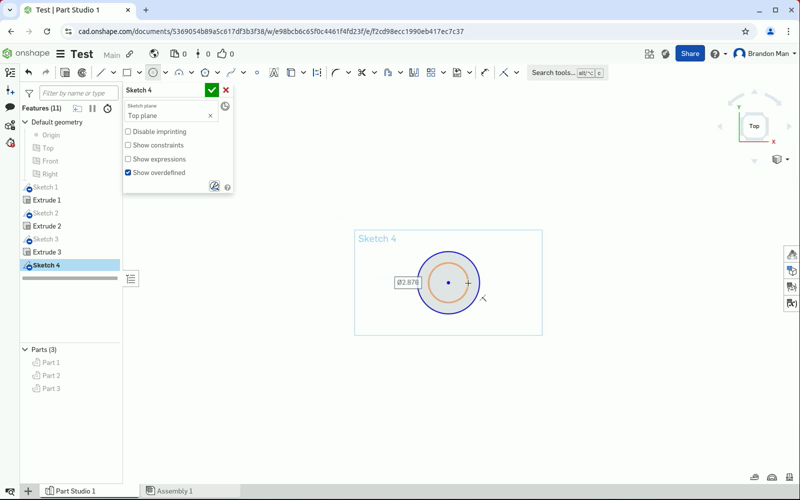
scroll(-6)
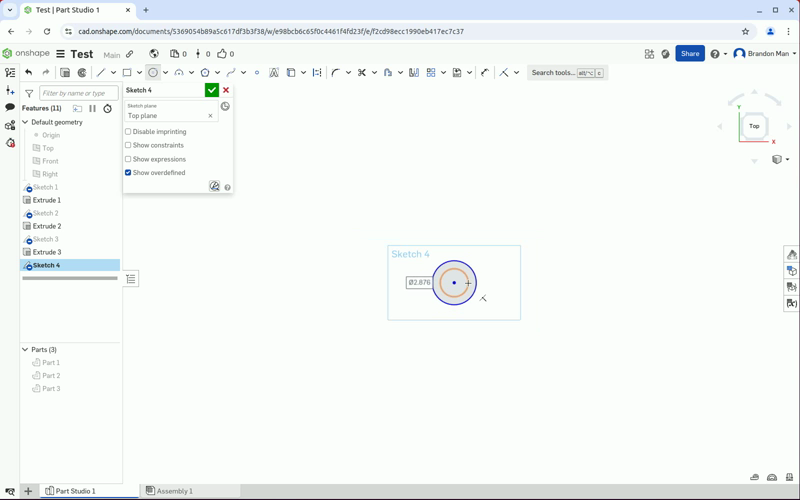
scroll(-6)
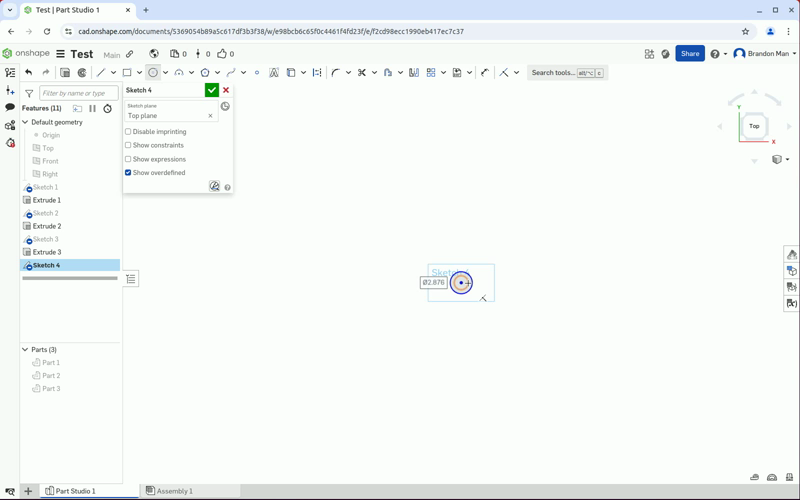
key(esc)
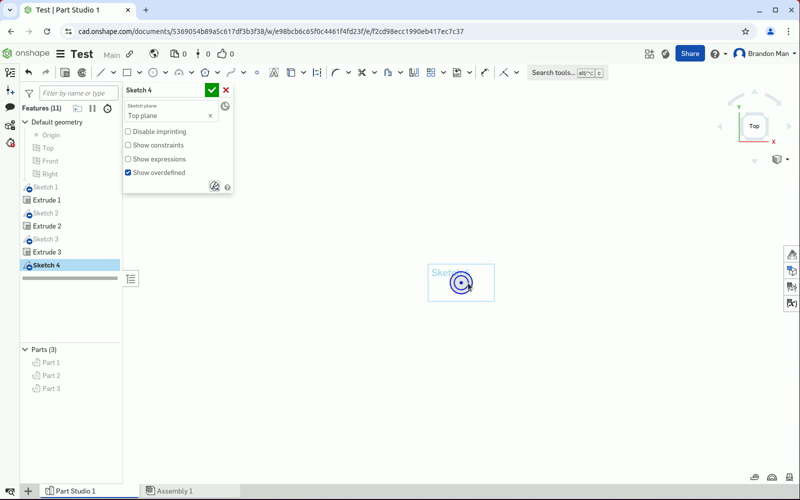
mouse_move(463, 274)
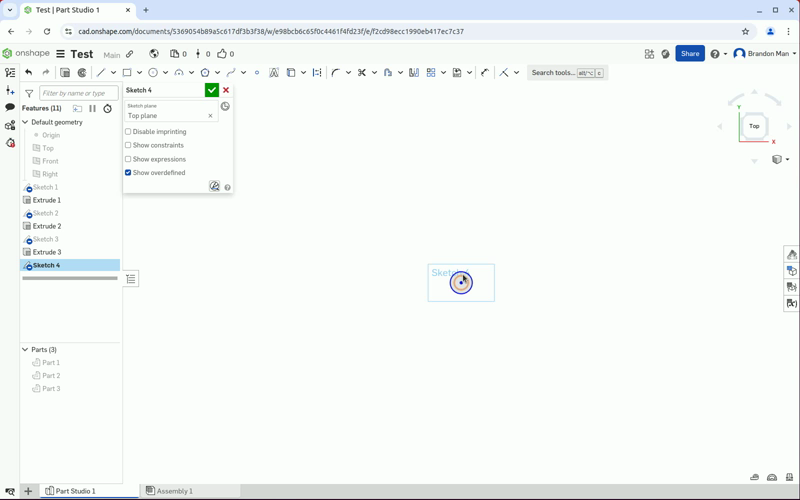
scroll(6)
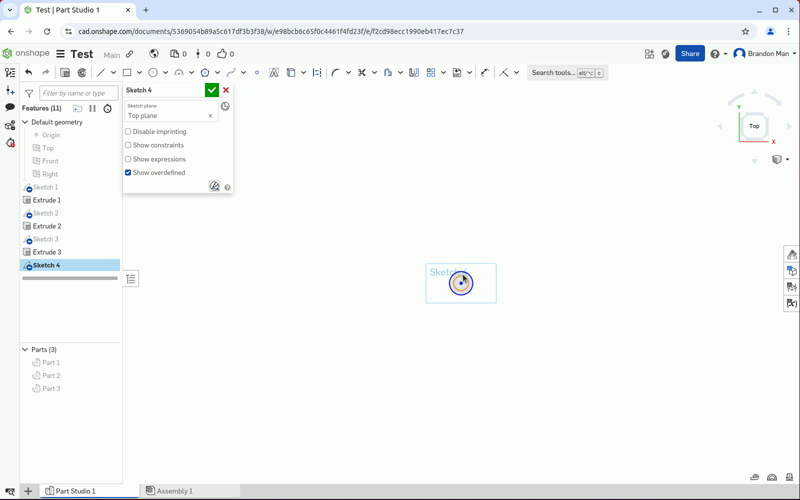
scroll(6)
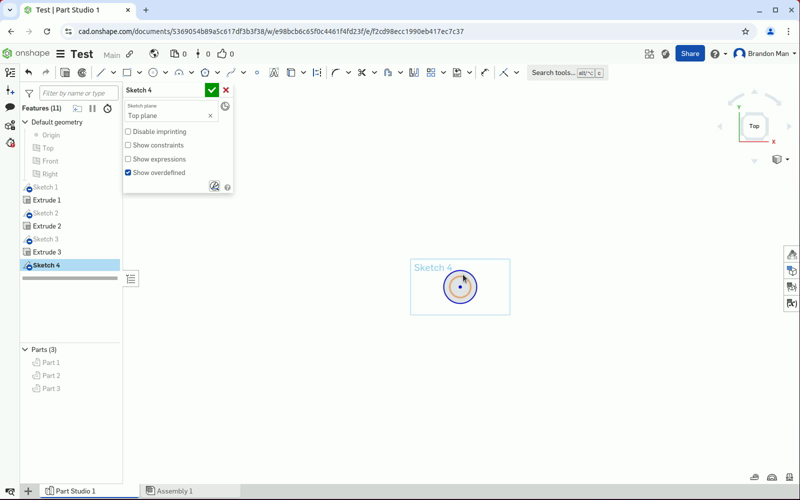
scroll(6)
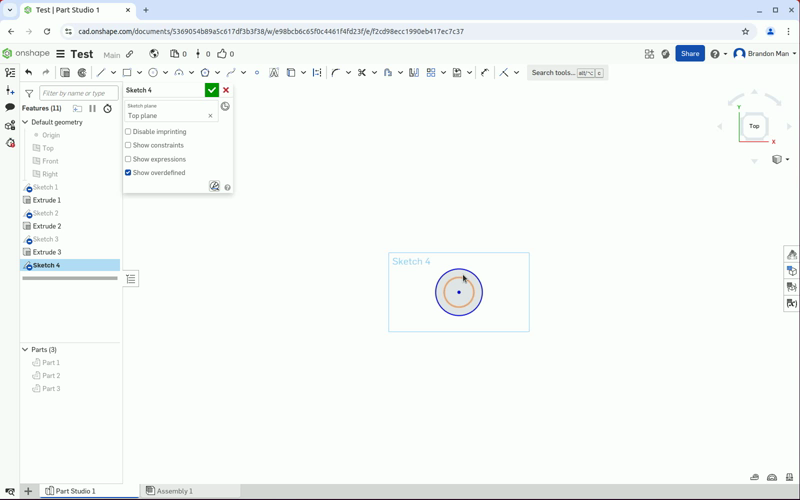
scroll(6)
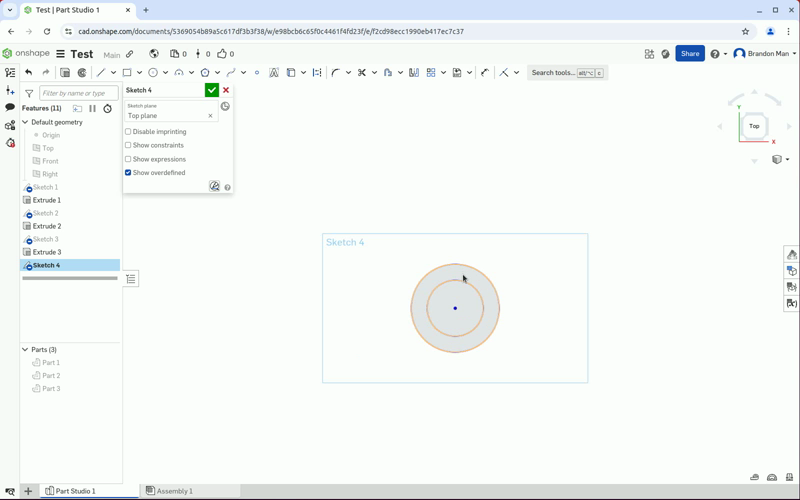
scroll(6)
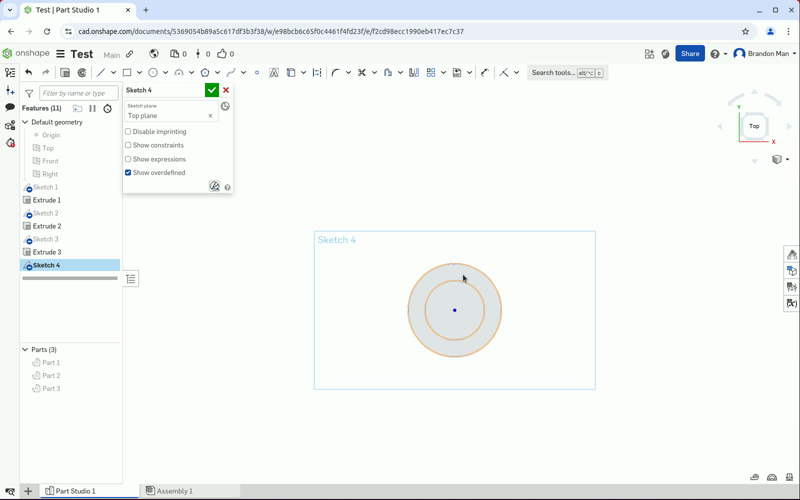
scroll(6)
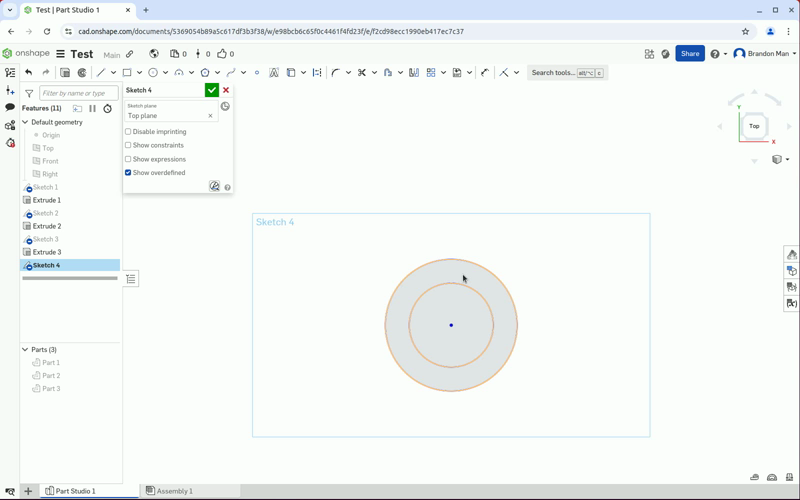
scroll(6)
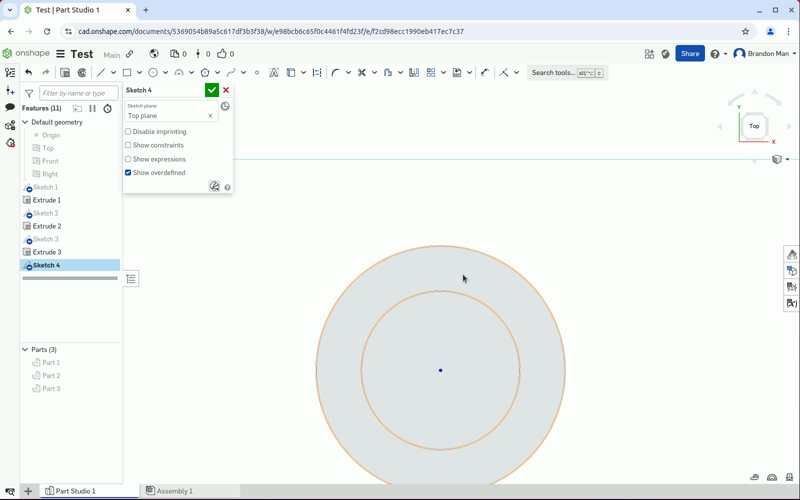
click(463, 274)
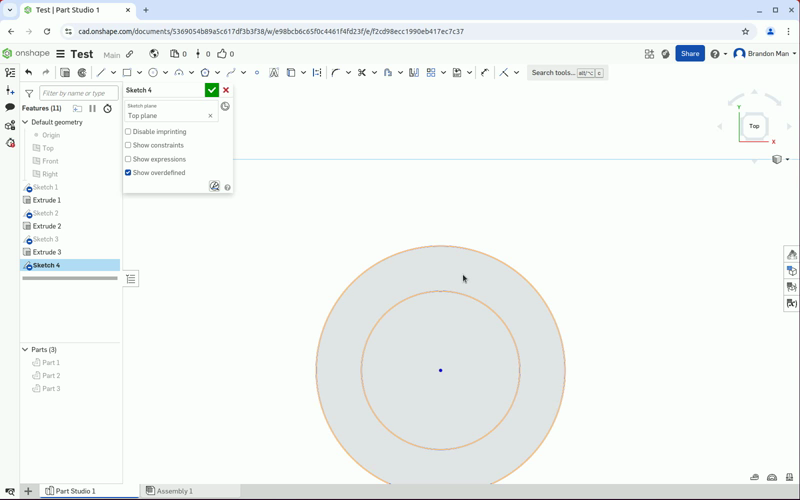
scroll(-6)
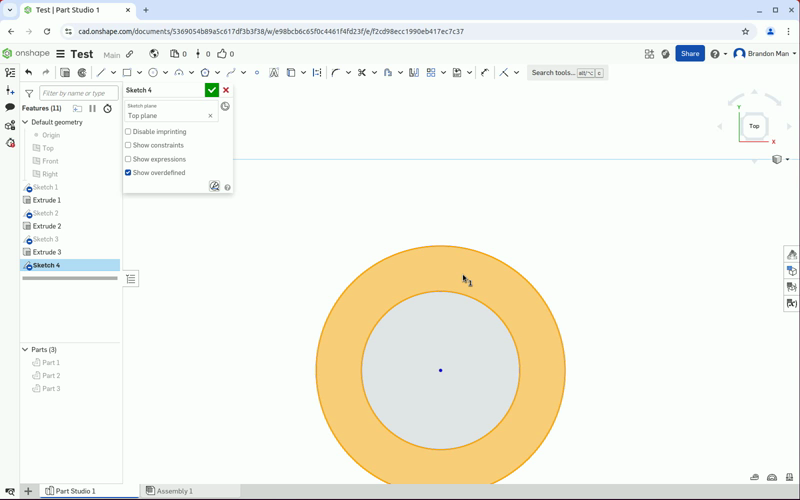
scroll(-6)
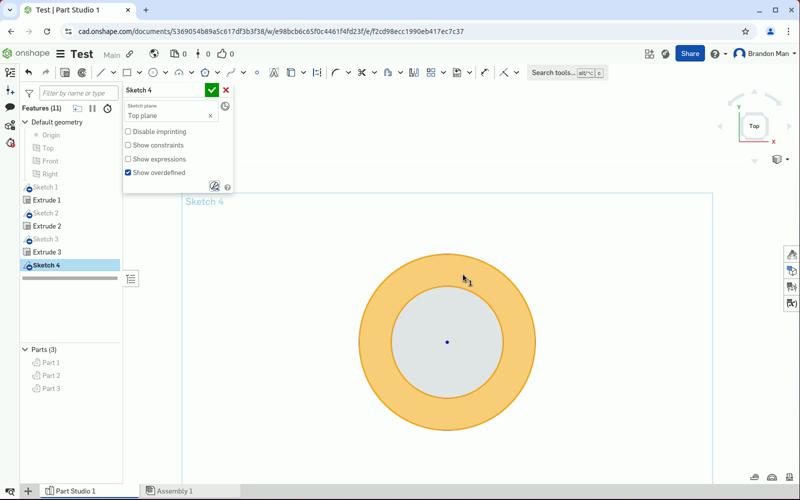
scroll(-6)
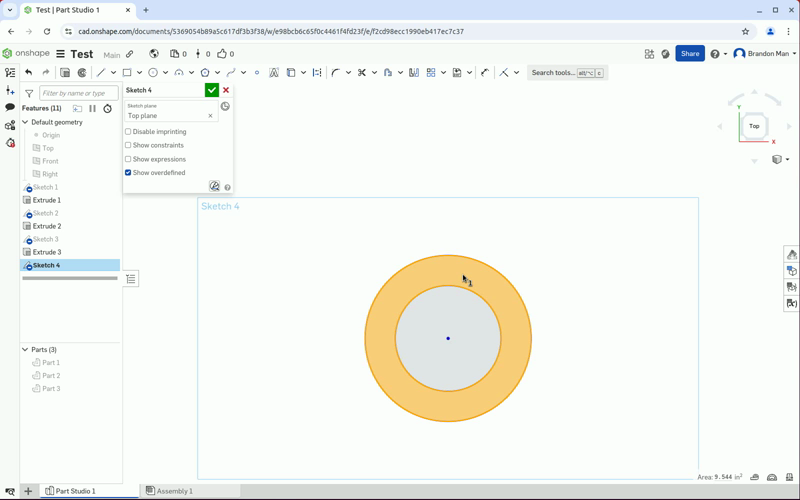
scroll(-6)
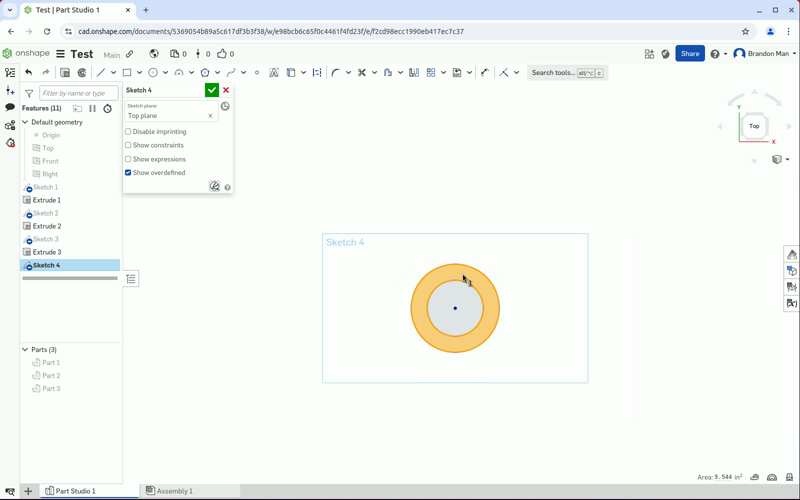
scroll(-6)
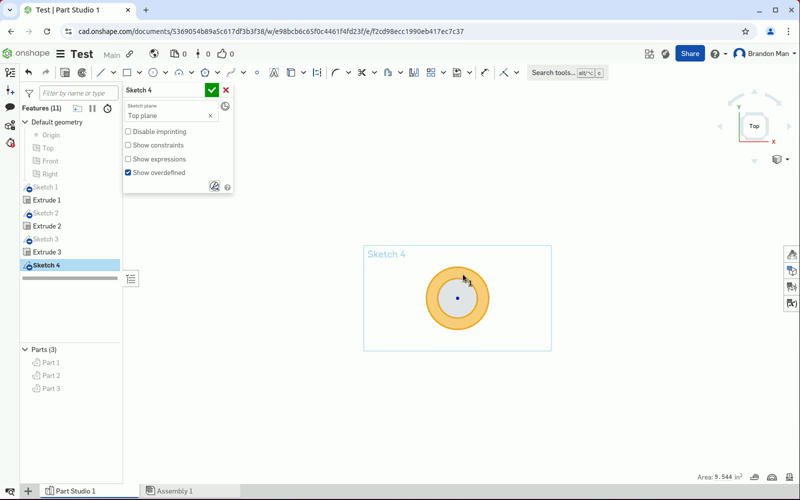
scroll(-6)
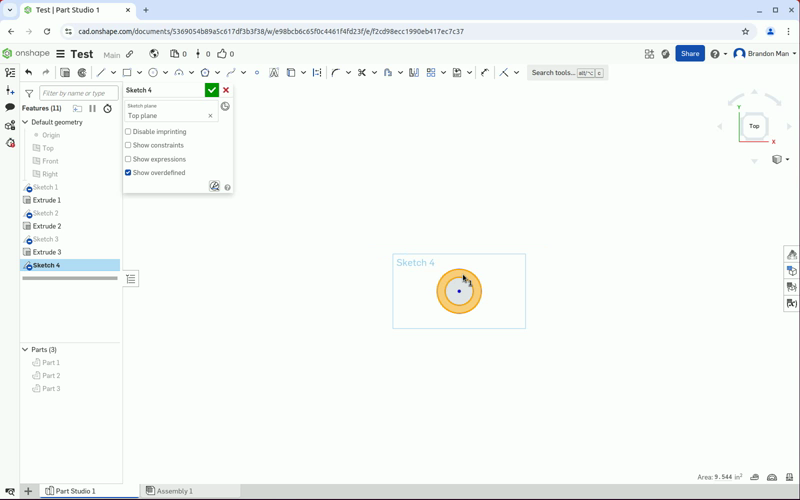
scroll(-6)
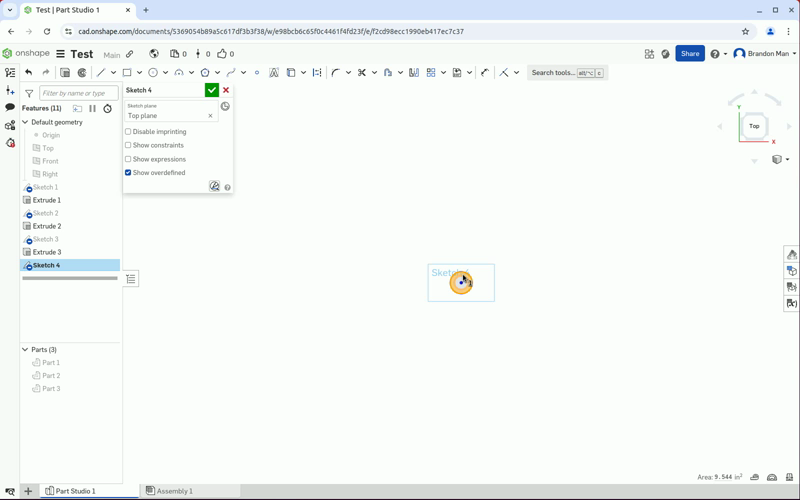
mouse_move(73, 352)
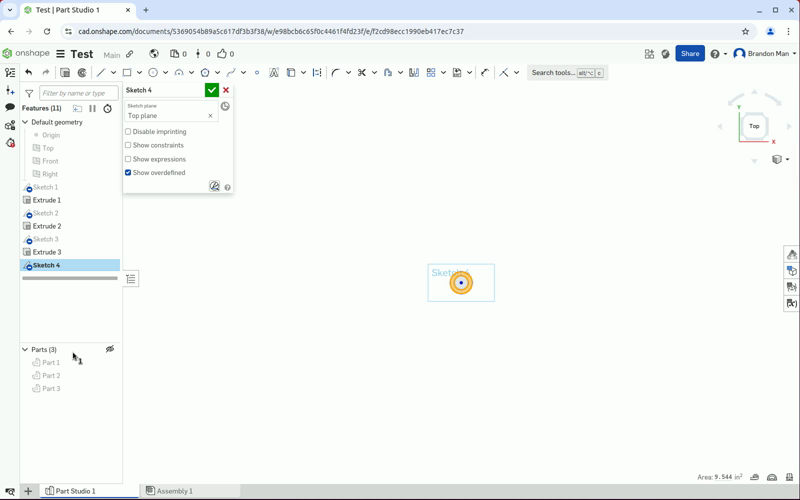
key(shift+y)
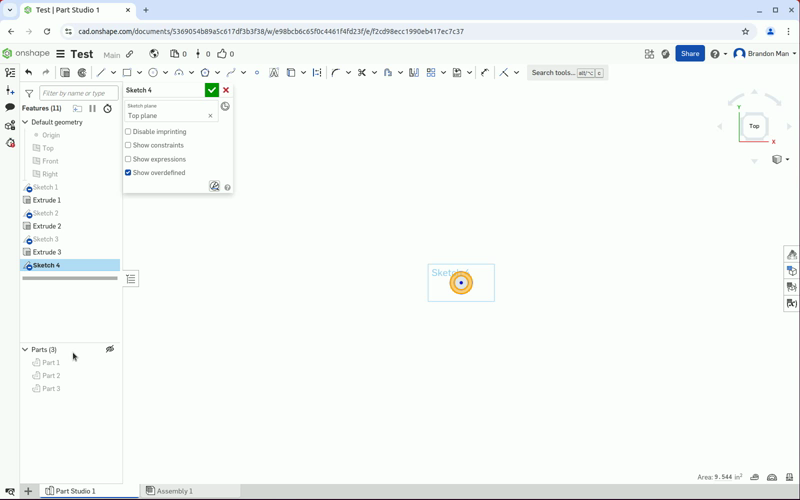
key(shift+e)
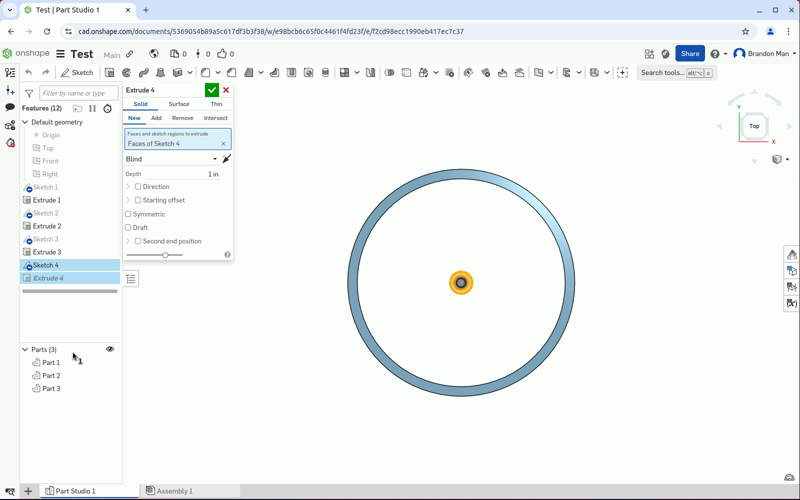
mouse_move(143, 106)
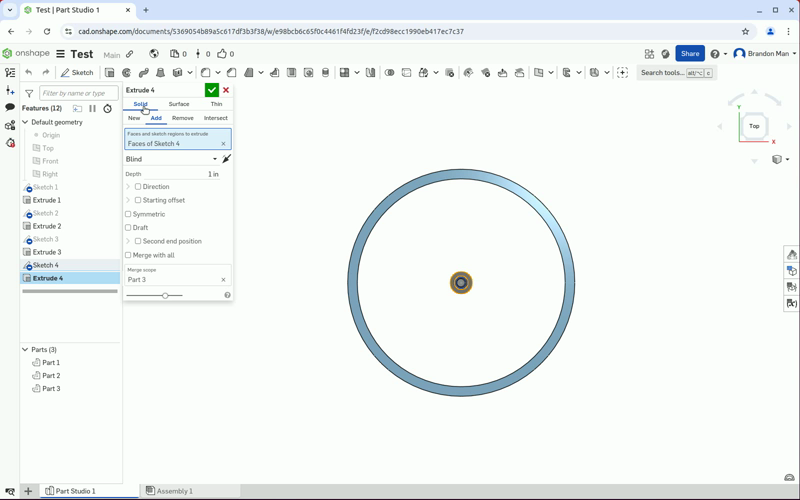
click(143, 106)
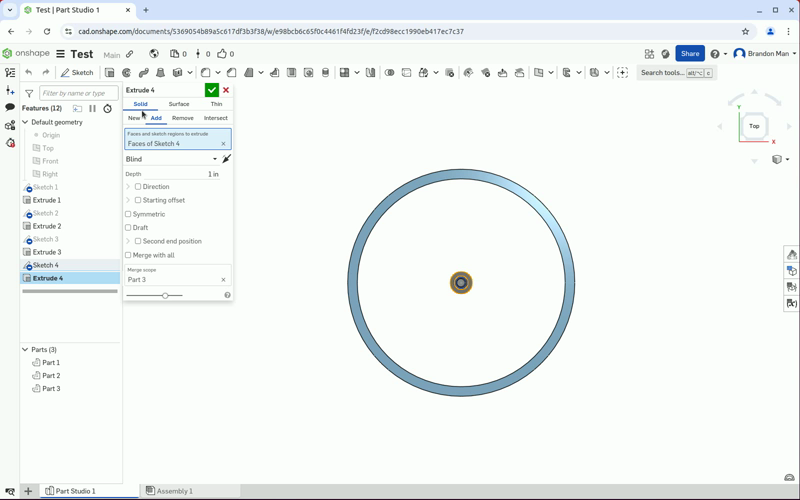
mouse_move(137, 120)
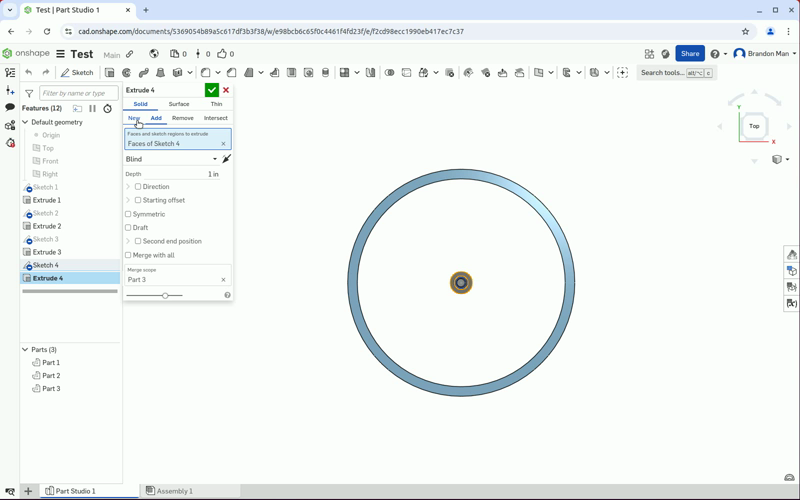
click(137, 120)
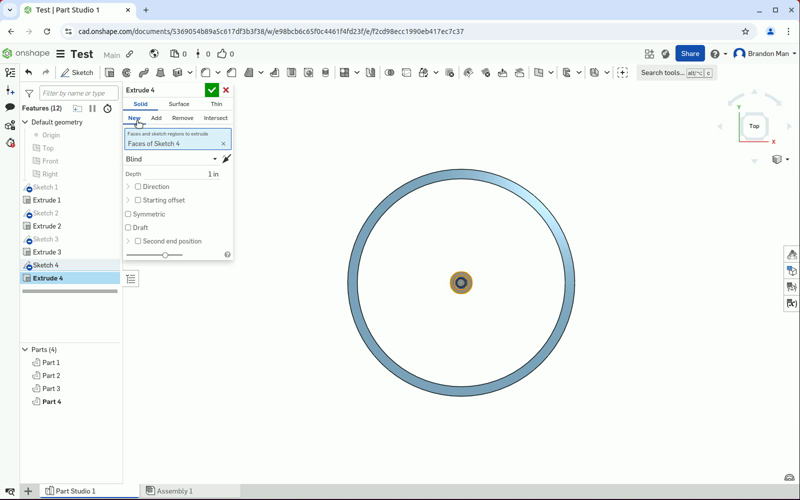
key(tab, 4)
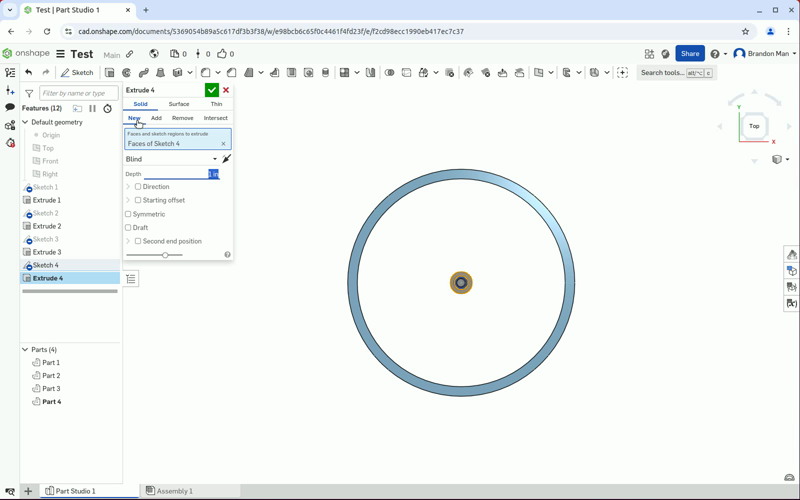
text(3.851)
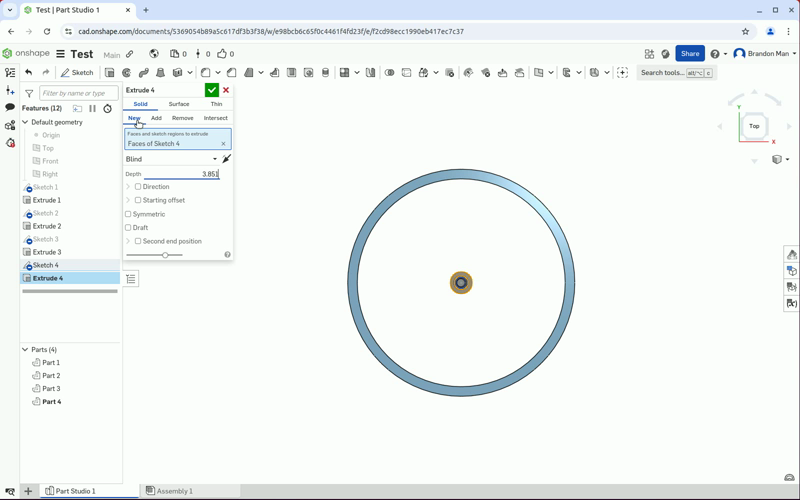
key(enter)
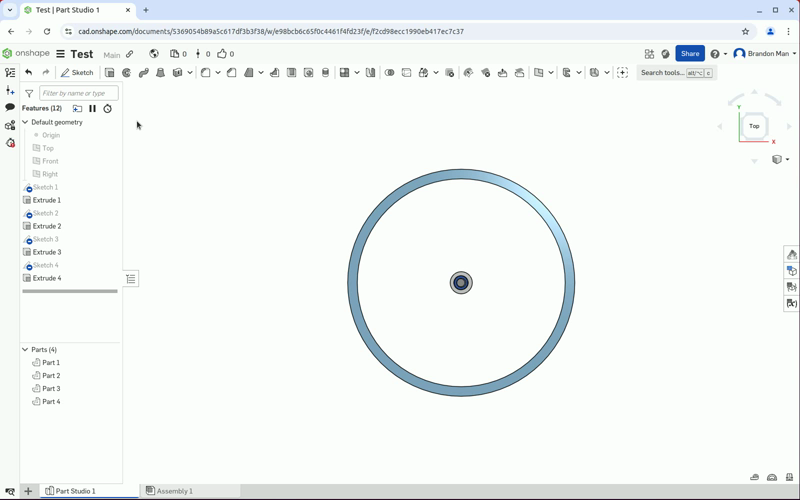
key(shift+h)
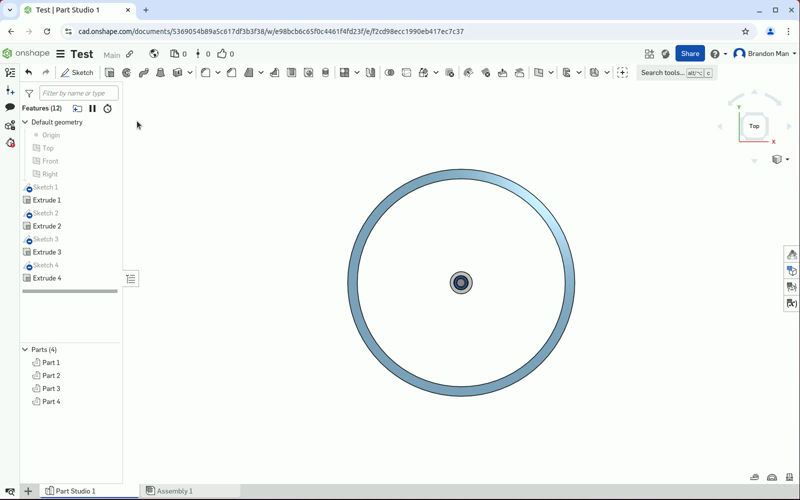
key(shift+h)
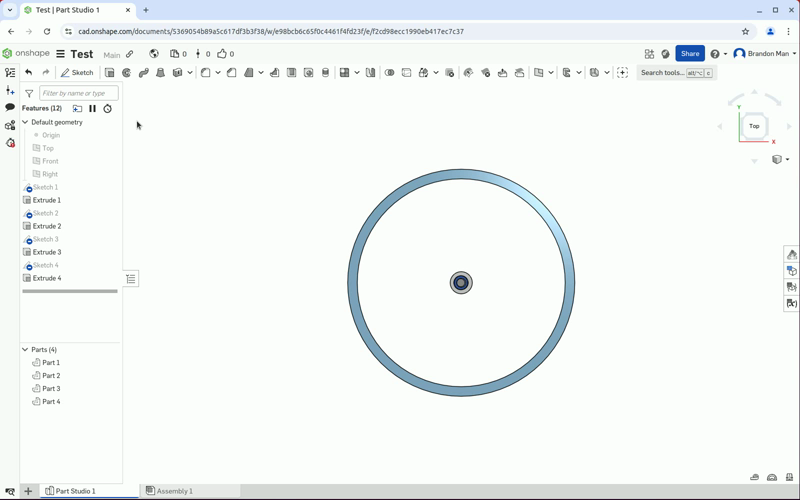
mouse_move(73, 189)
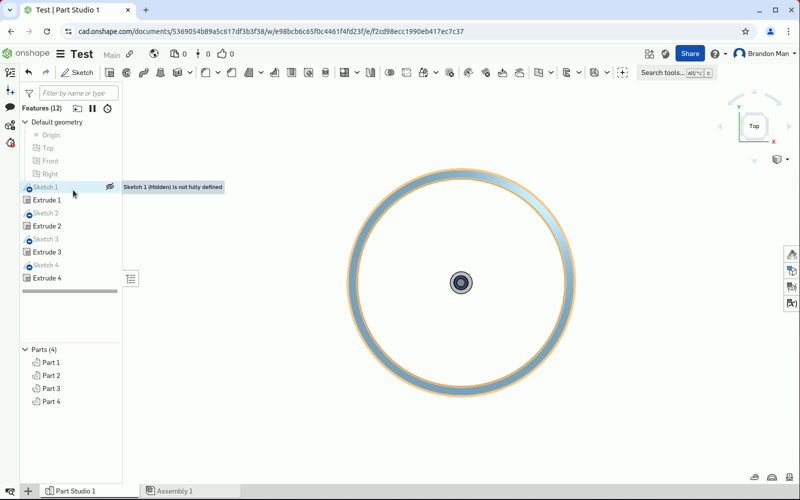
click(73, 189)
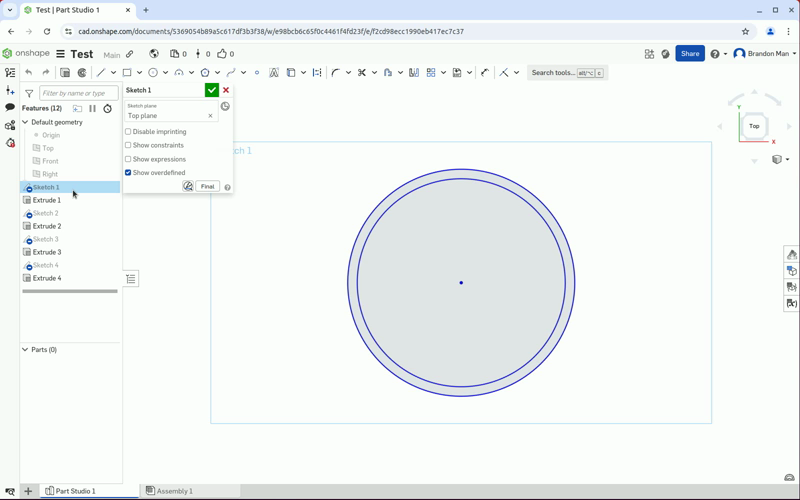
mouse_move(229, 92)
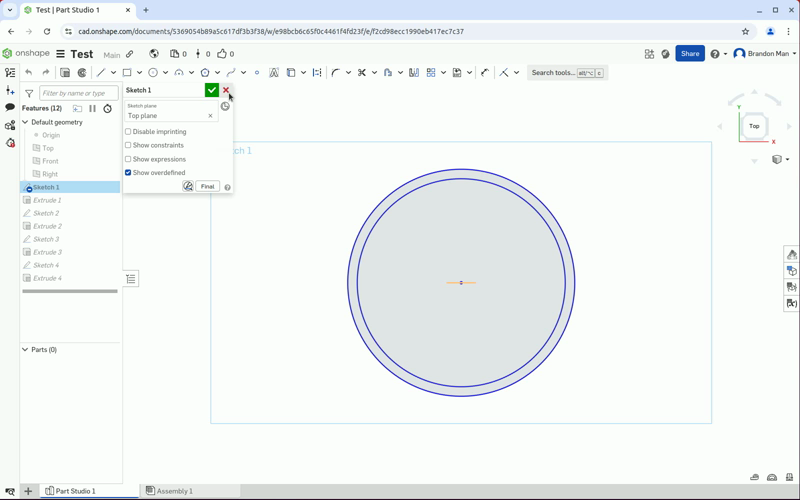
click(229, 92)
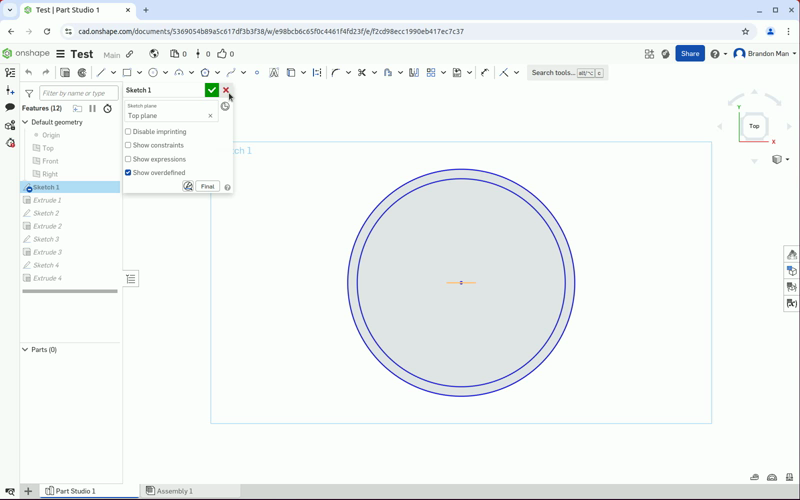
key(shift+s)
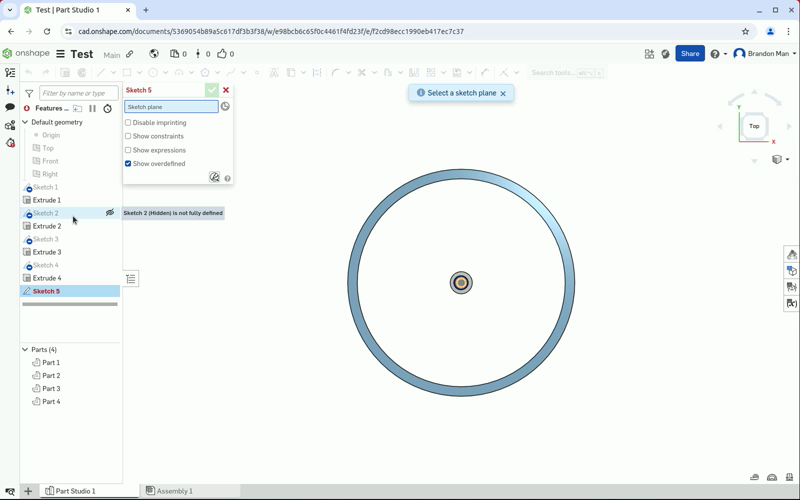
scroll(3)
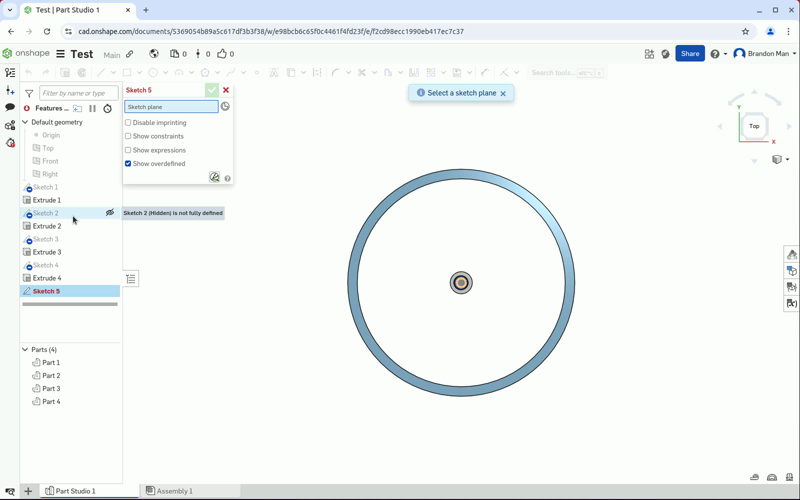
mouse_move(73, 150)
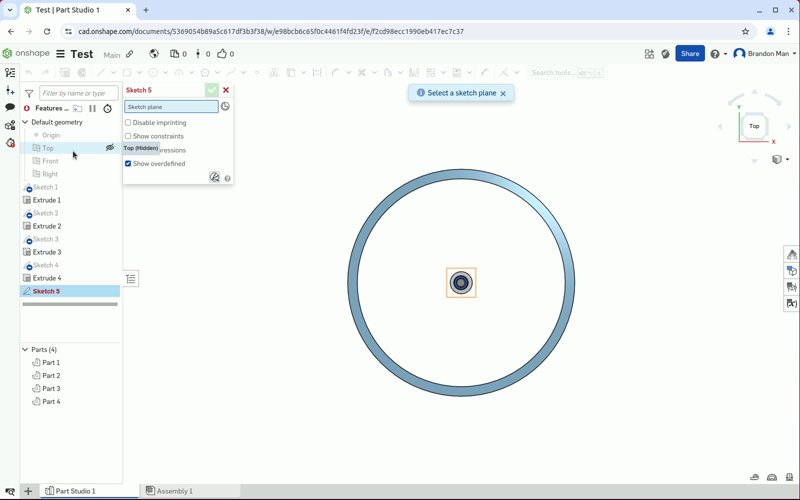
click(73, 150)
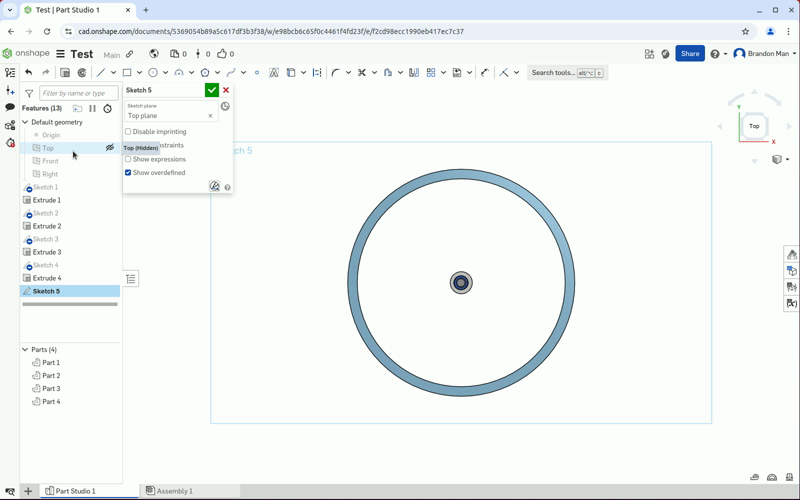
mouse_move(73, 352)
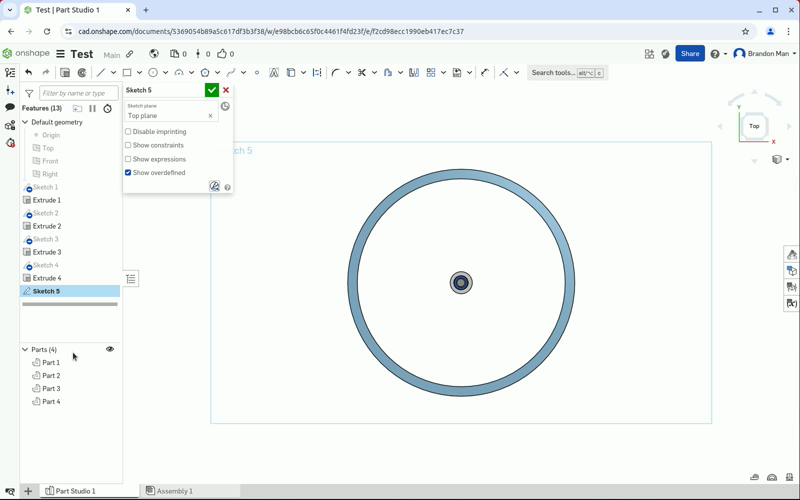
key(y)
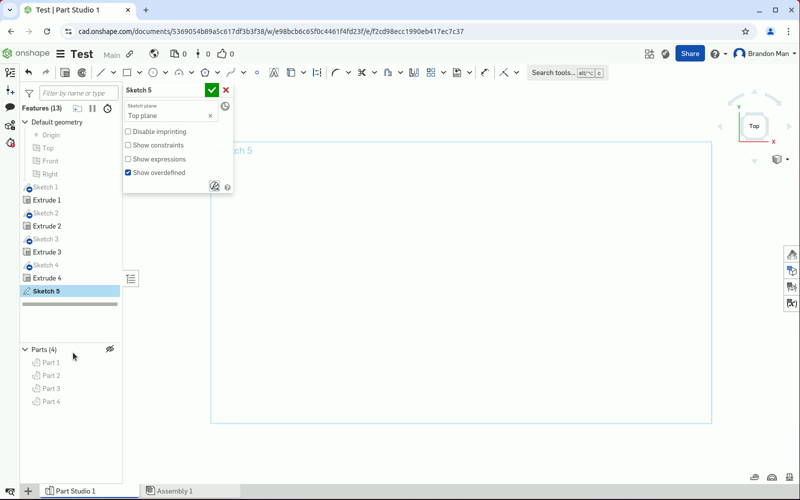
key(c)
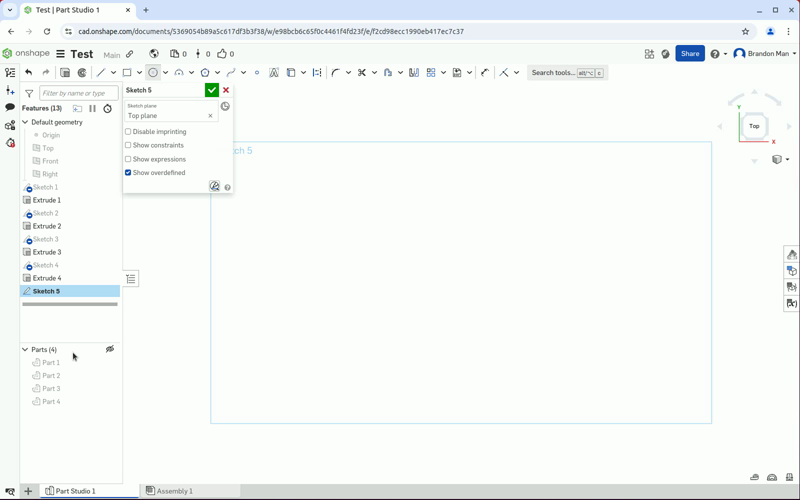
key_down(shift)
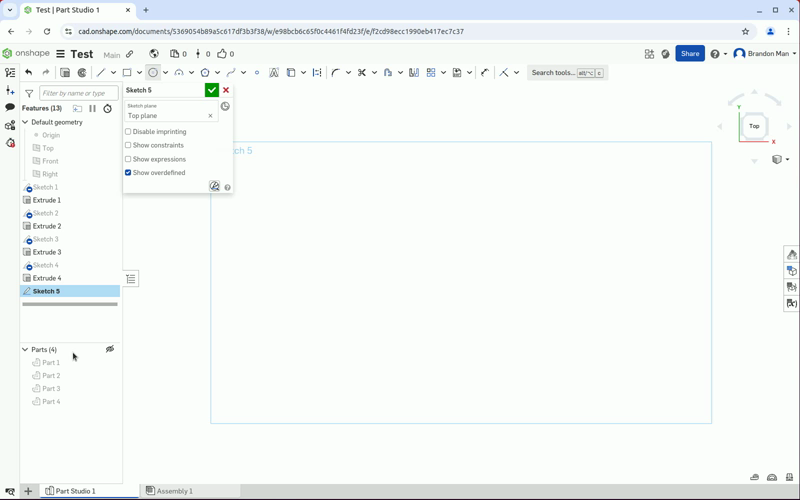
mouse_move(461, 282)
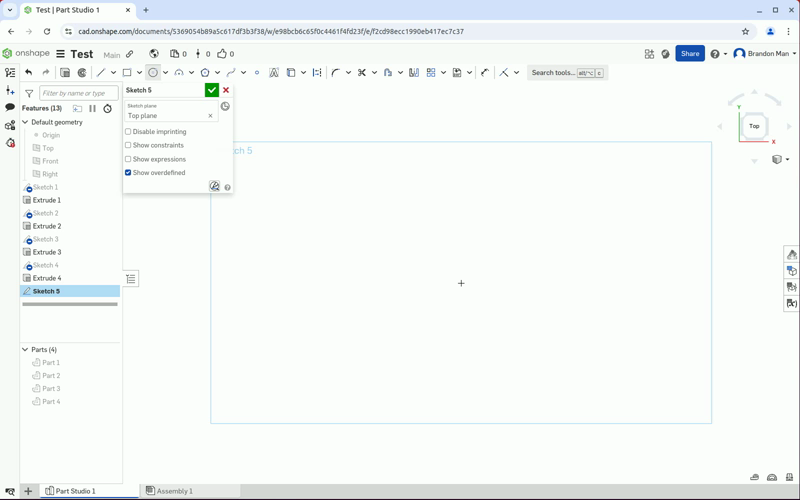
click(461, 282)
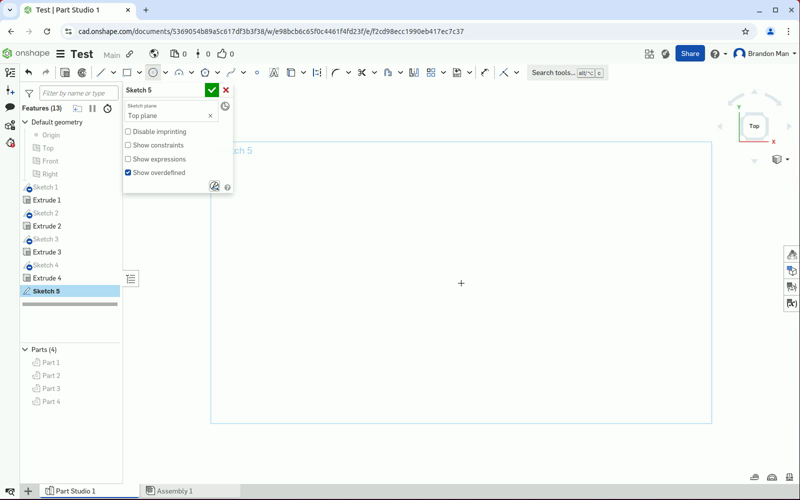
key_up(shift)
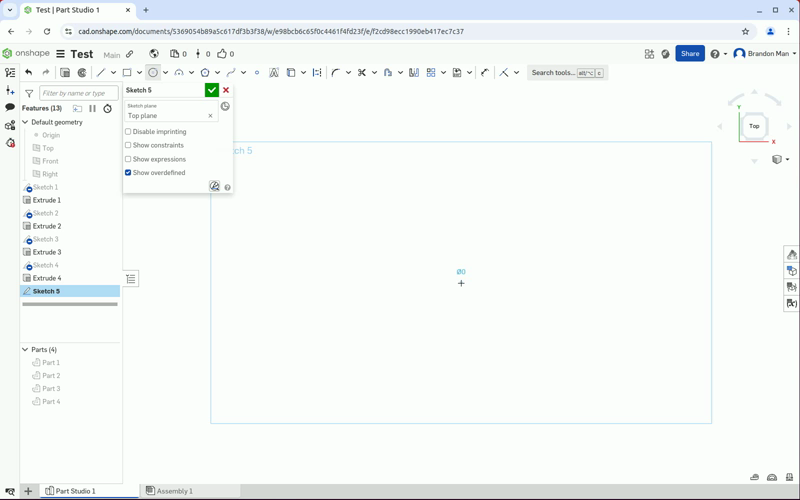
mouse_move(477, 282)
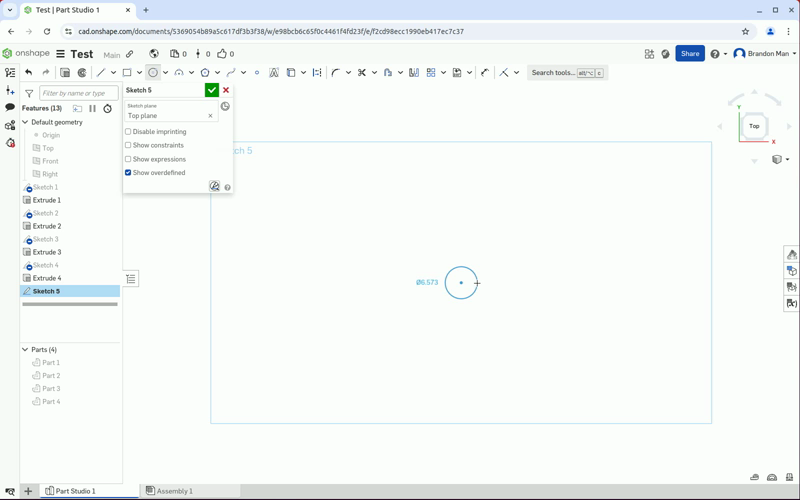
click(477, 282)
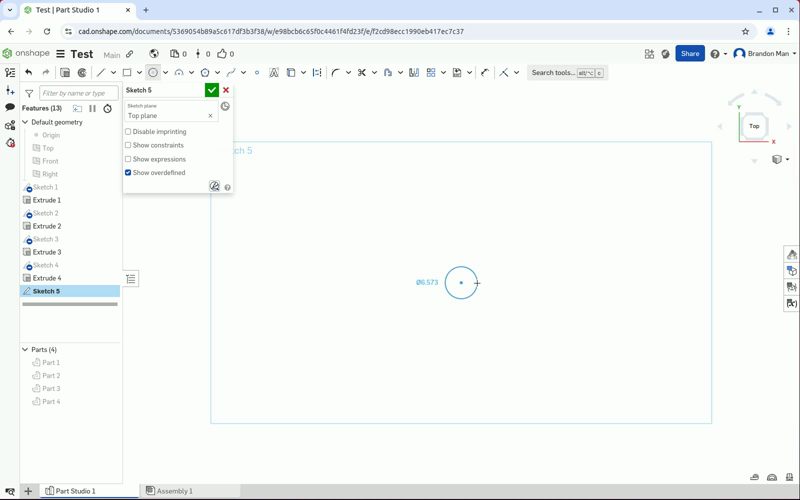
key(esc)
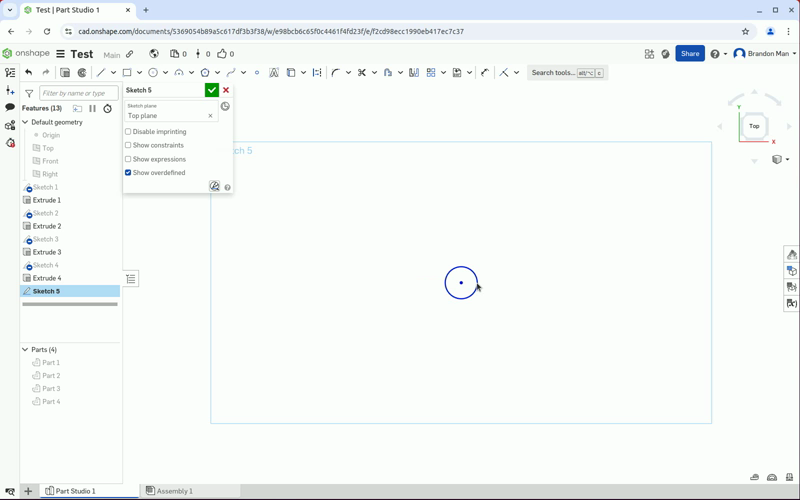
key(c)
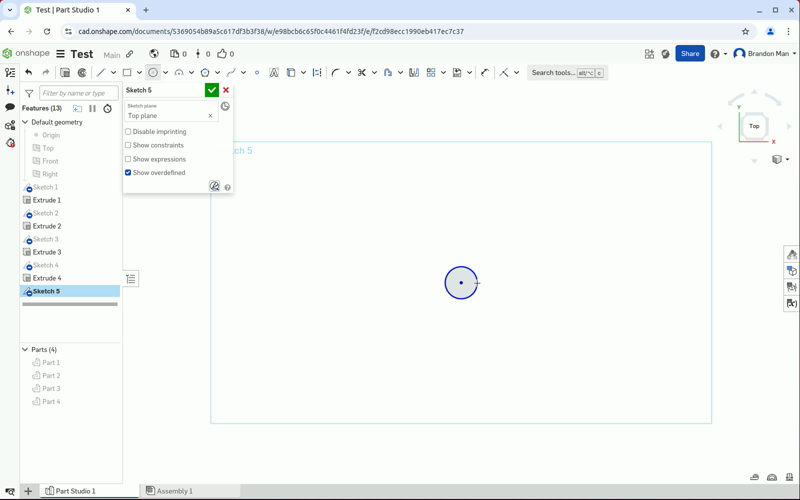
key_down(shift)
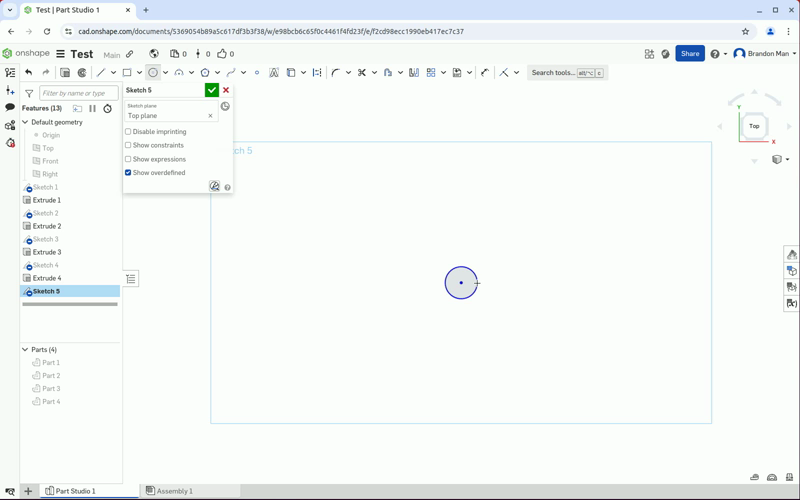
mouse_move(461, 282)
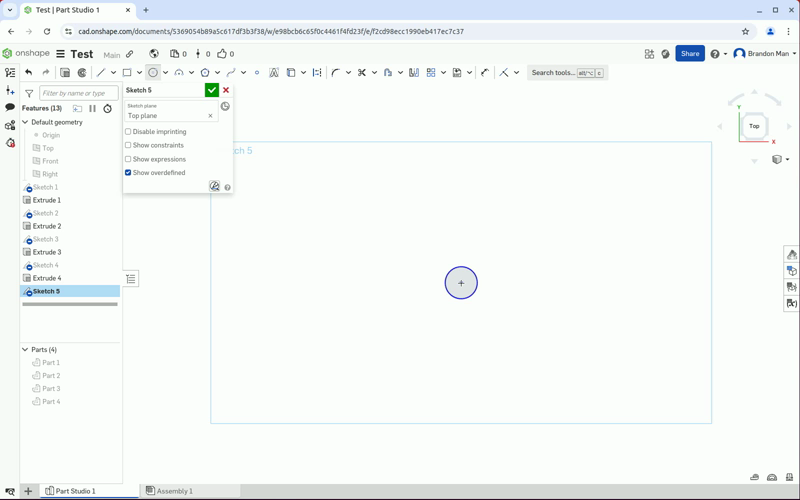
click(461, 282)
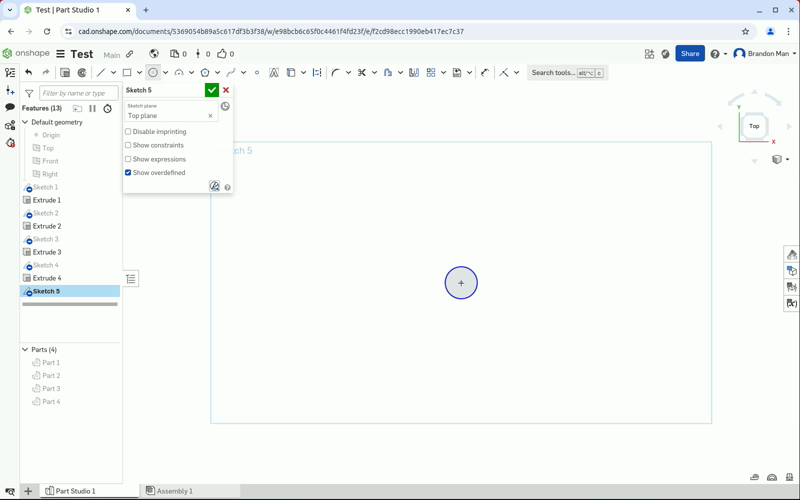
key_up(shift)
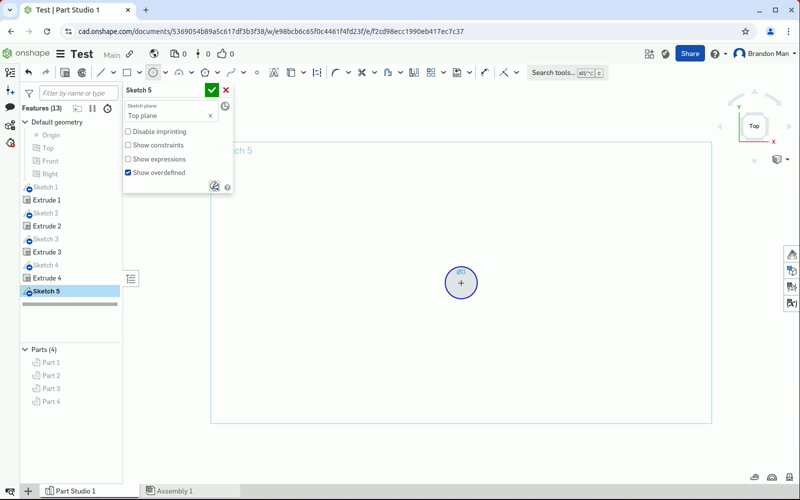
mouse_move(472, 282)
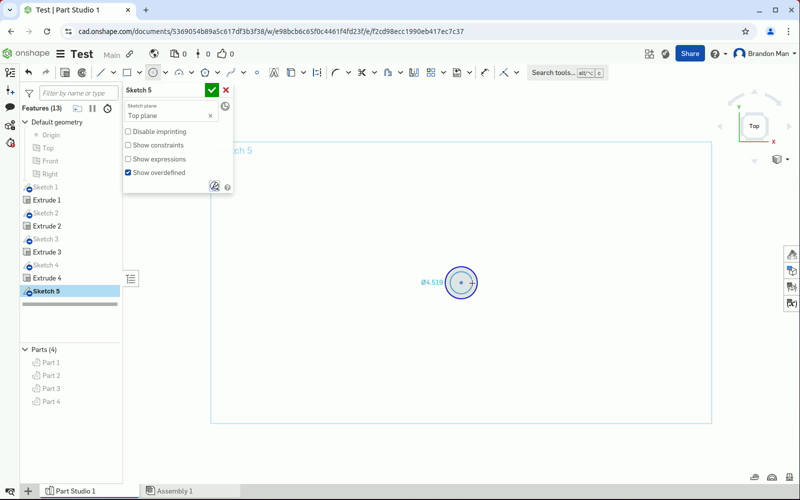
click(472, 282)
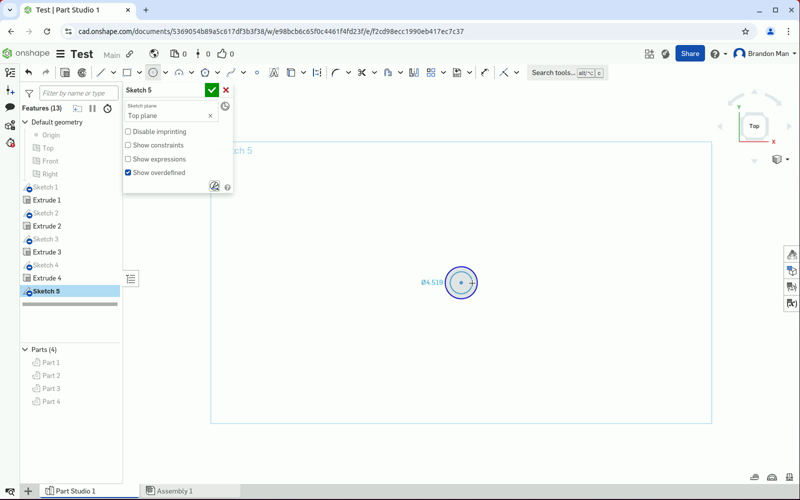
key(esc)
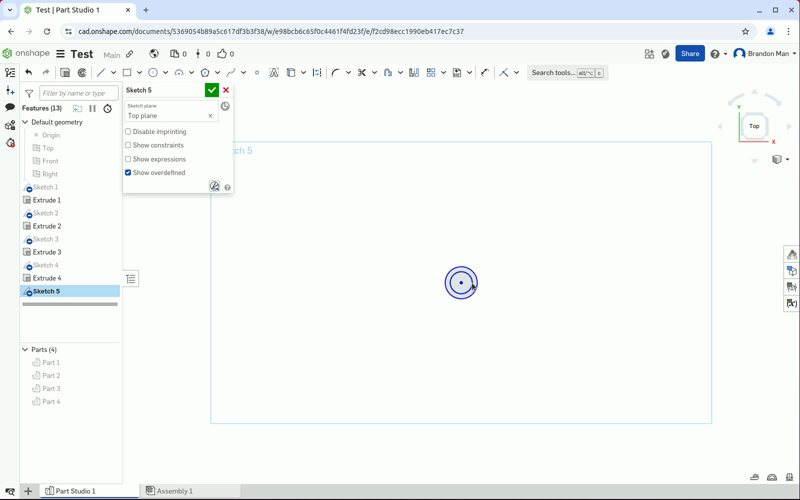
mouse_move(473, 284)
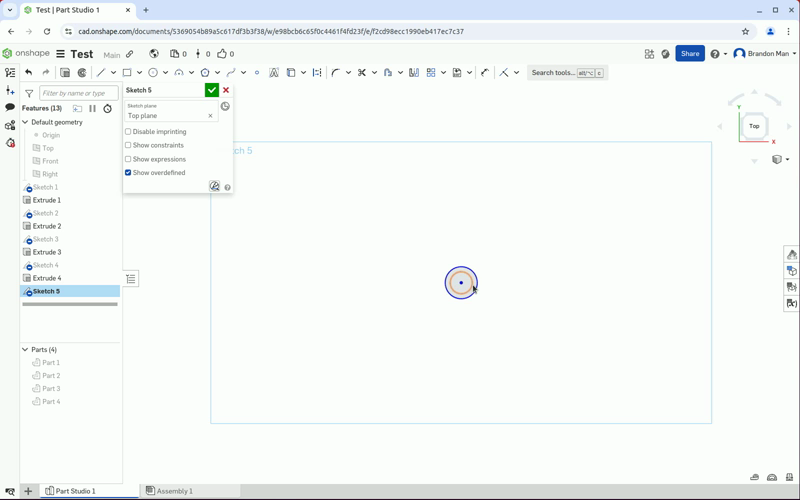
scroll(6)
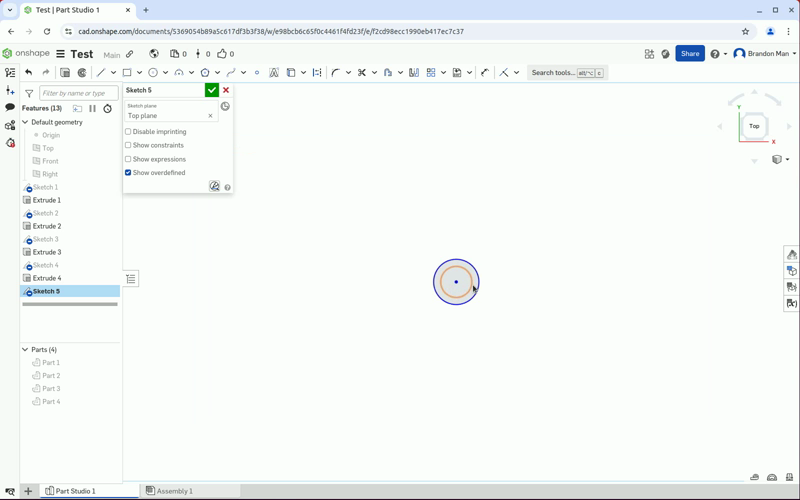
scroll(6)
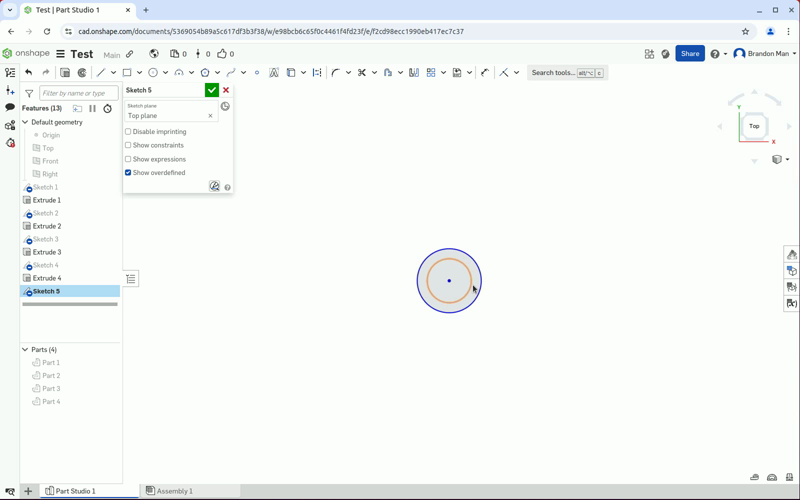
scroll(6)
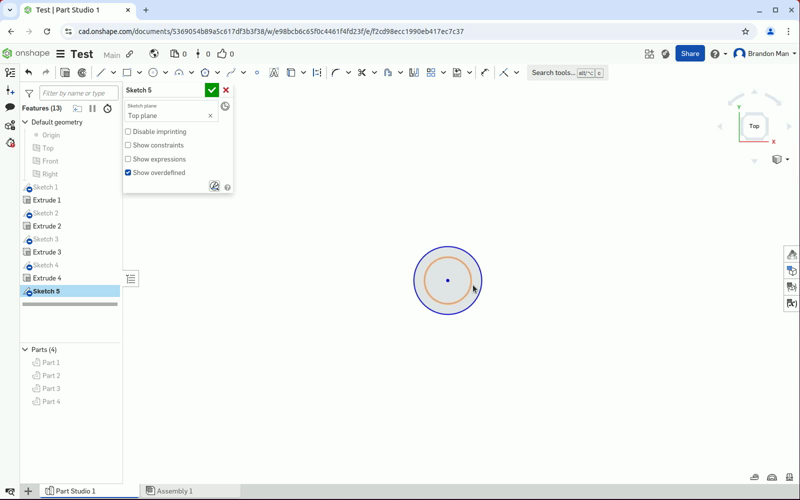
scroll(6)
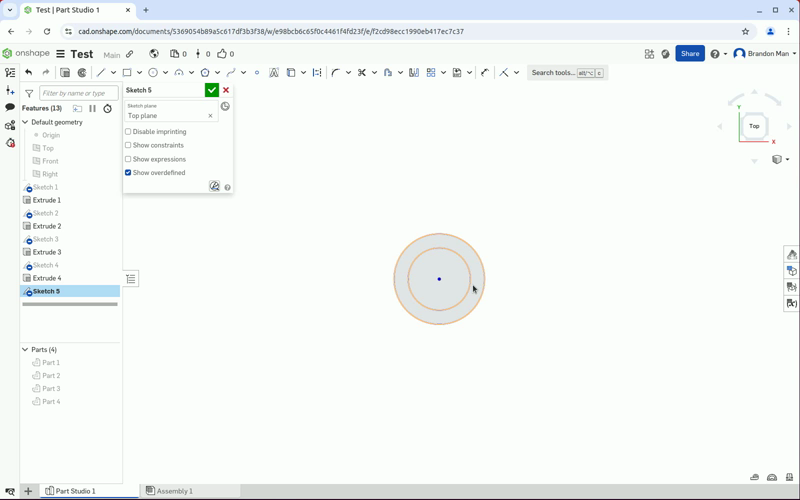
scroll(6)
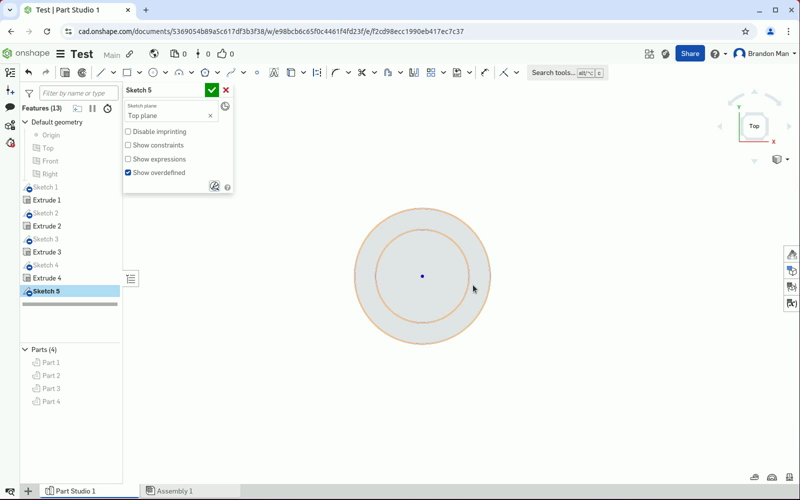
scroll(6)
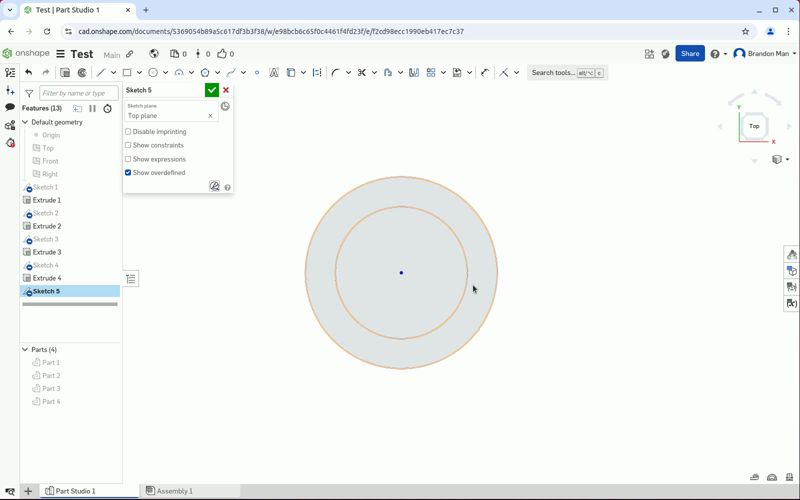
scroll(6)
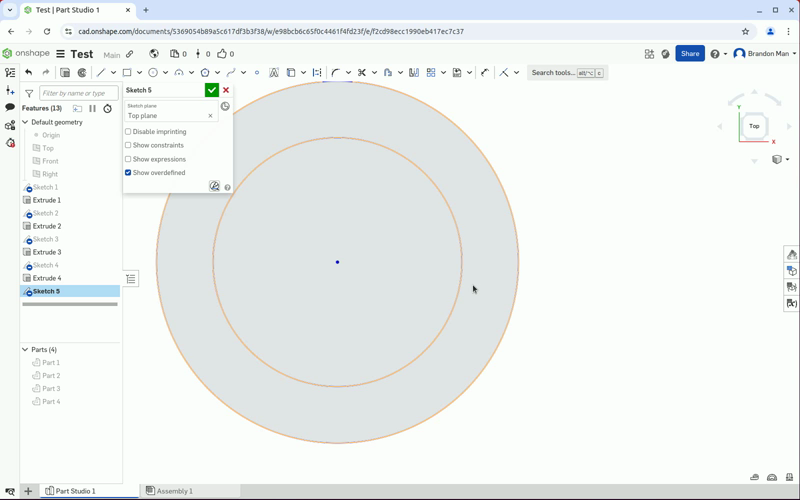
click(473, 284)
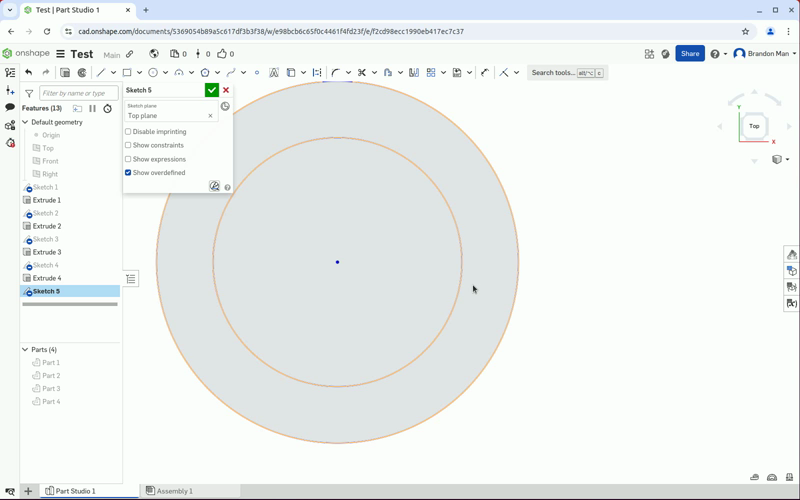
scroll(-6)
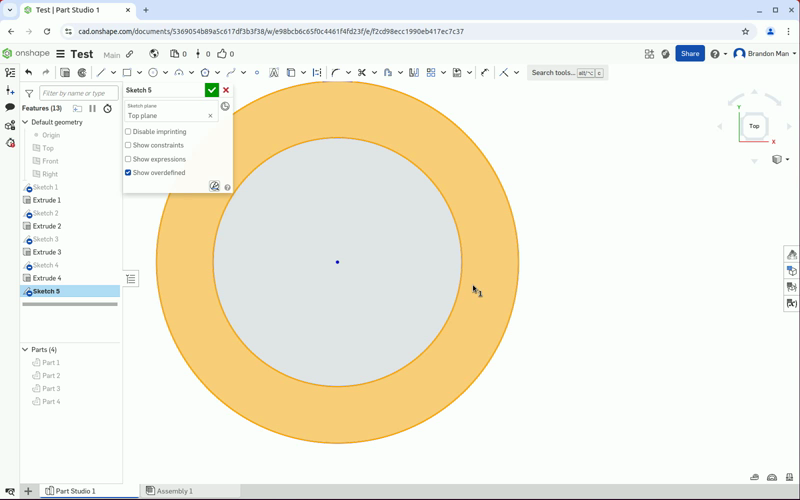
scroll(-6)
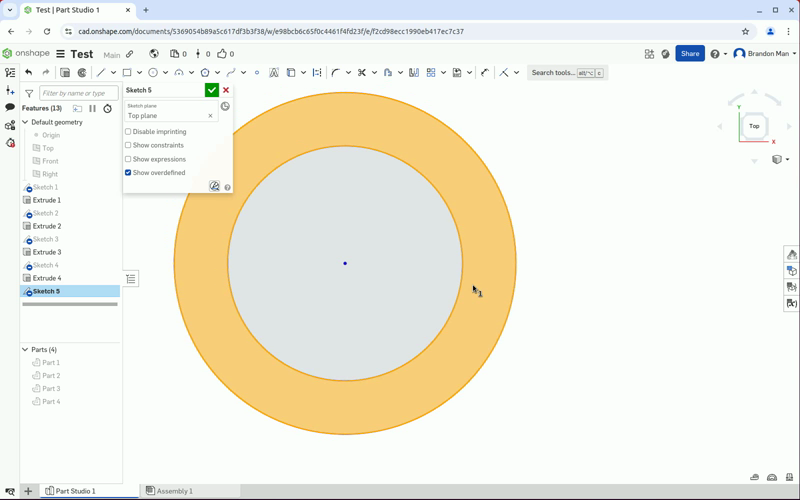
scroll(-6)
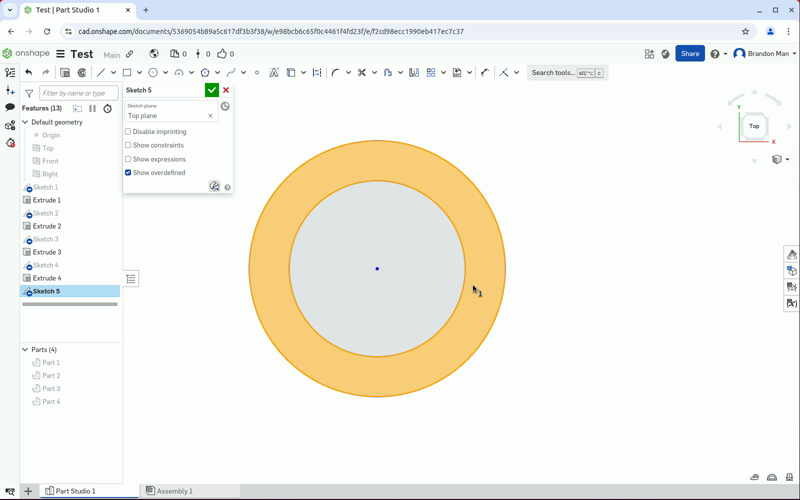
scroll(-6)
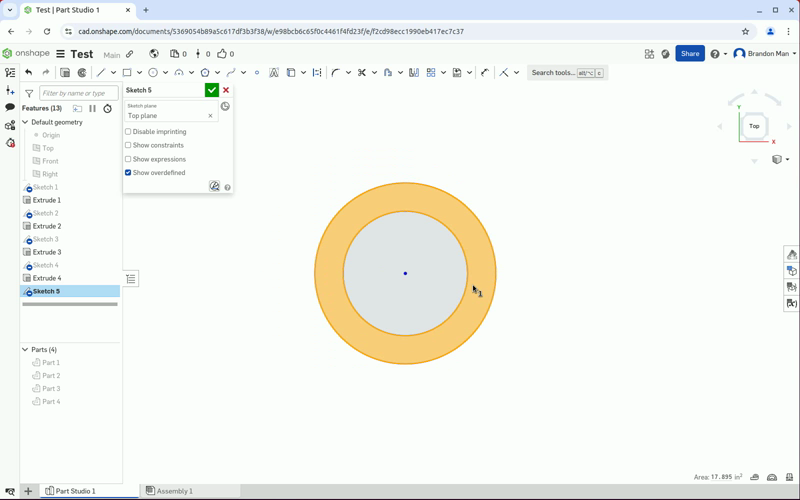
scroll(-6)
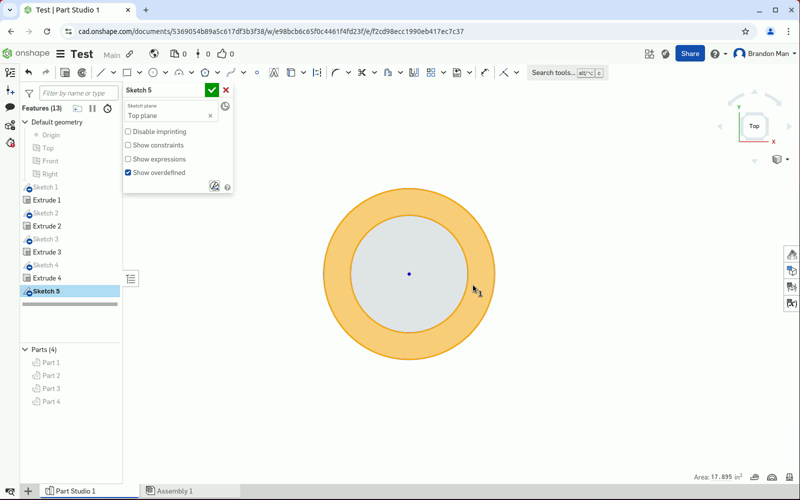
scroll(-6)
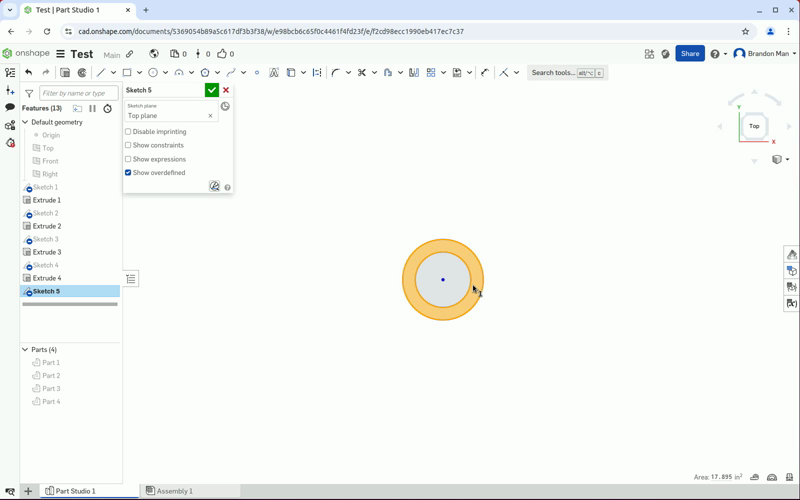
scroll(-6)
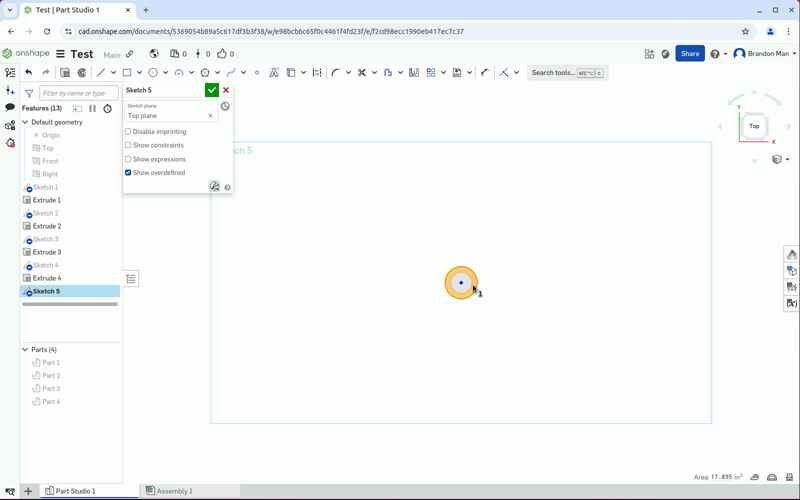
mouse_move(73, 352)
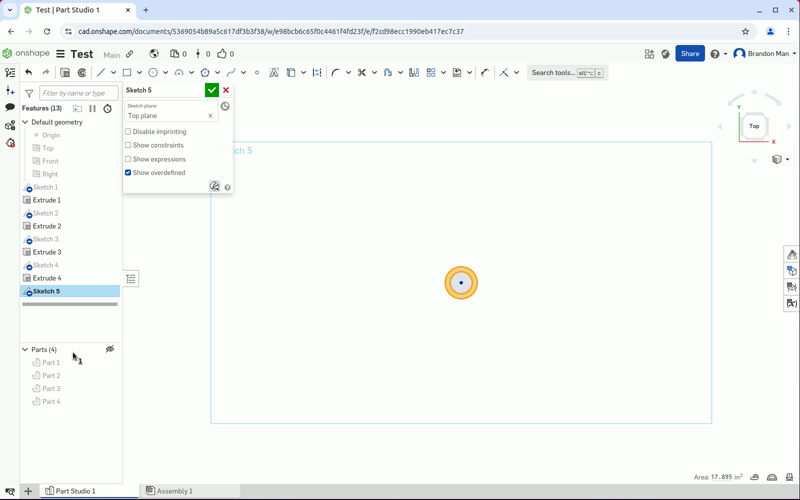
key(shift+y)
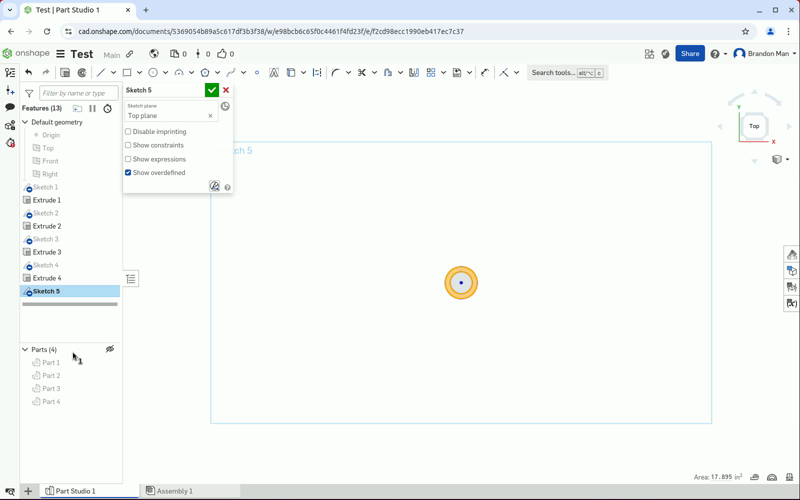
key(shift+e)
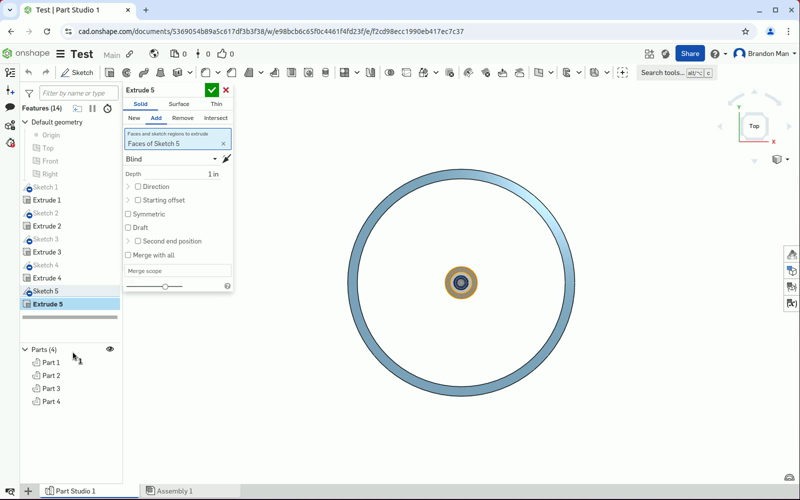
mouse_move(143, 106)
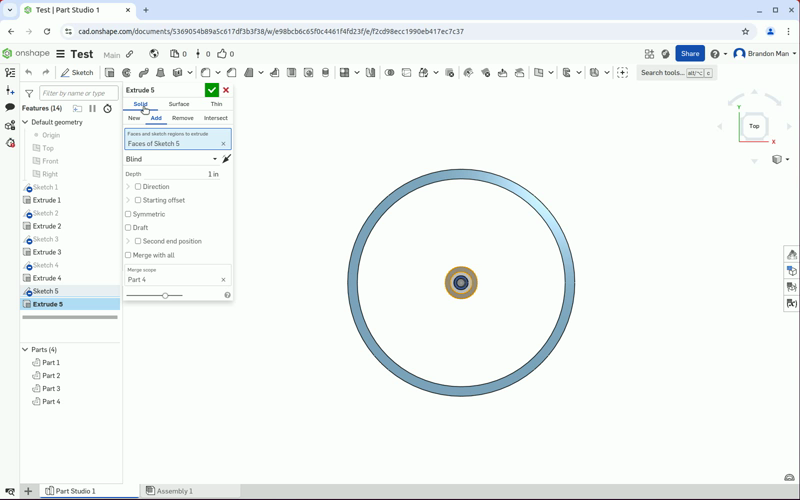
click(143, 106)
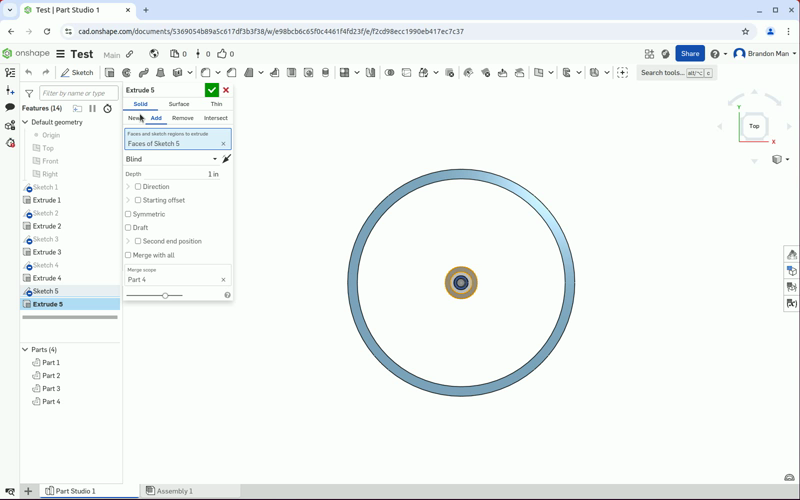
mouse_move(137, 120)
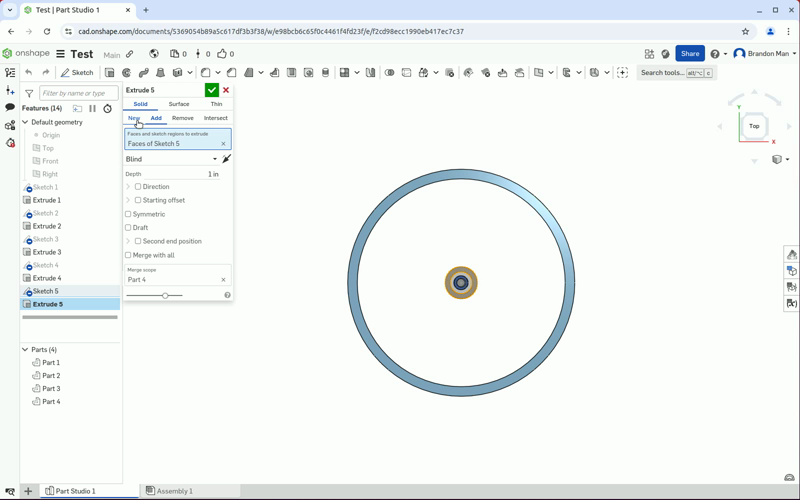
click(137, 120)
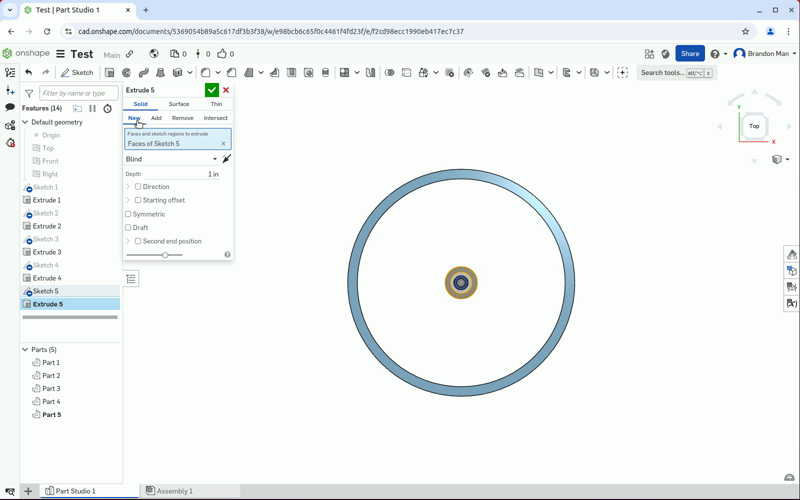
key(tab, 4)
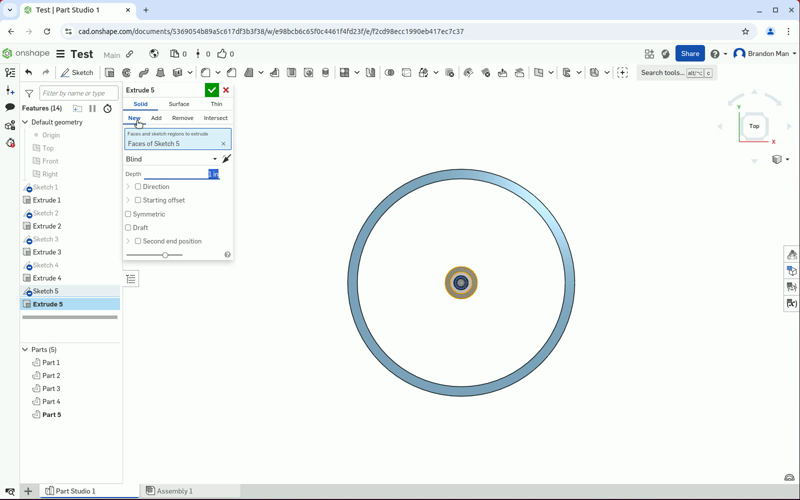
text(3.851)
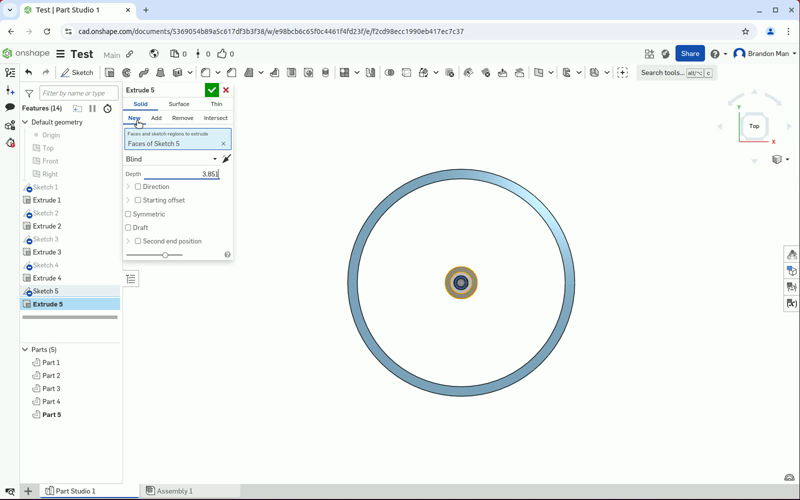
key(enter)
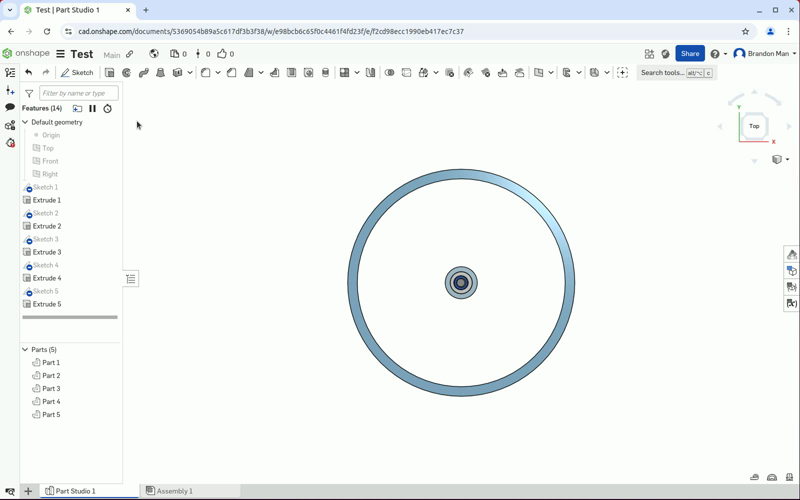
key(shift+h)
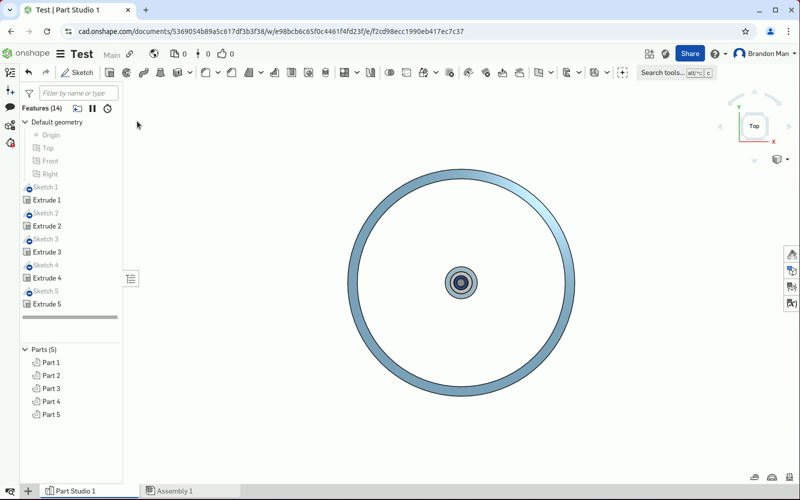
key(shift+h)
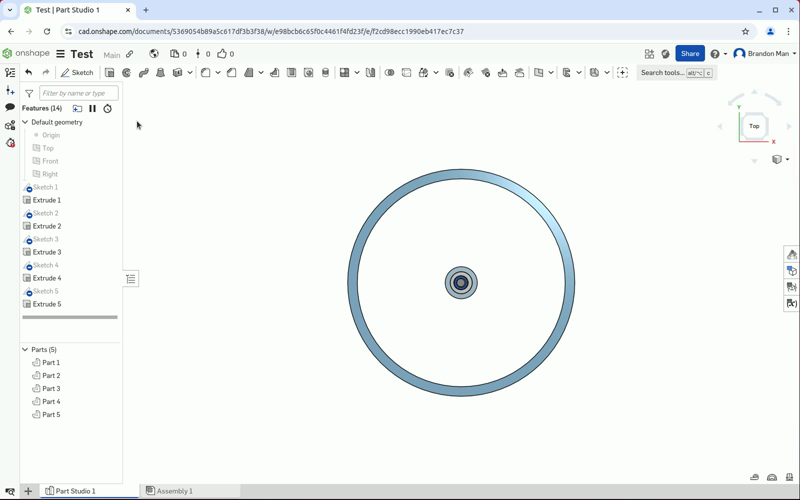
mouse_move(73, 189)
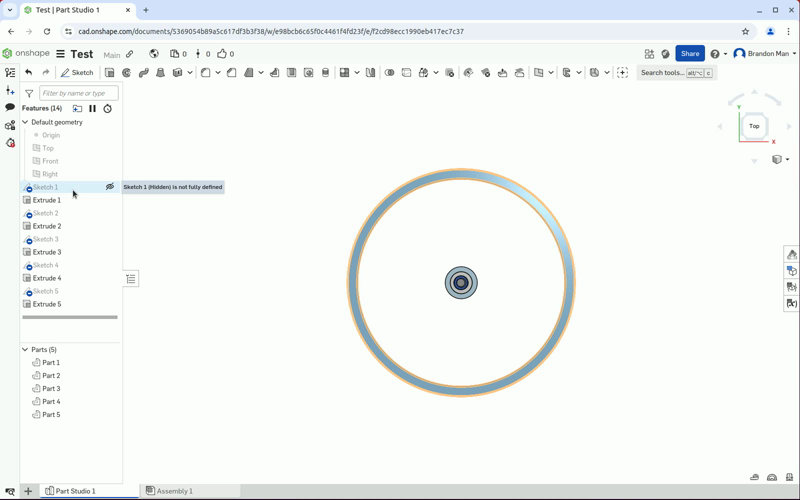
click(73, 189)
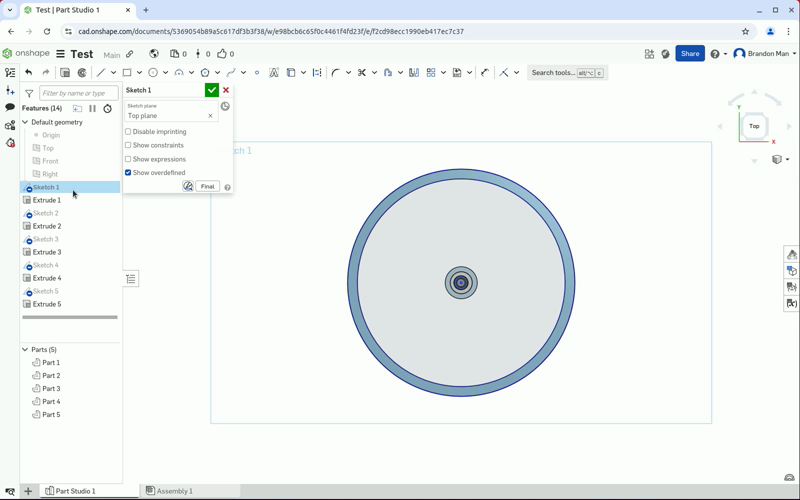
mouse_move(229, 92)
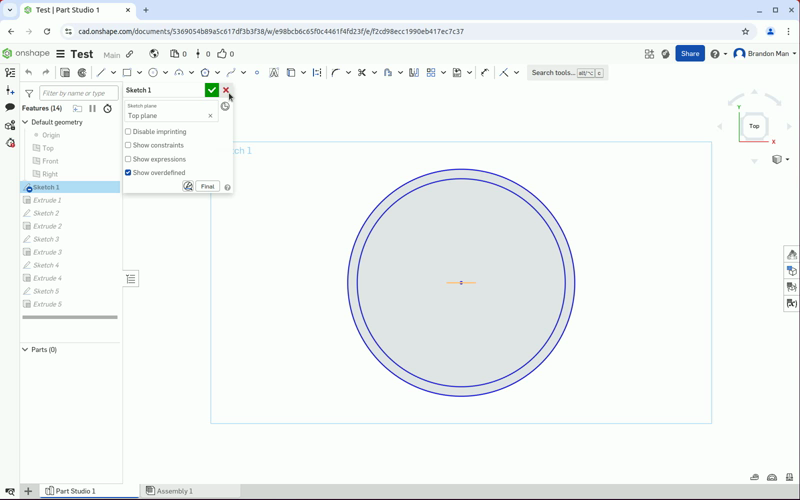
click(229, 92)
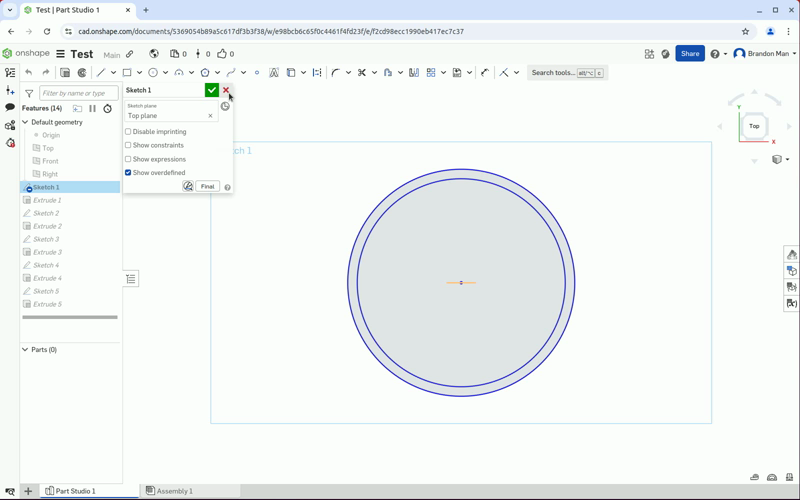
key(shift+s)
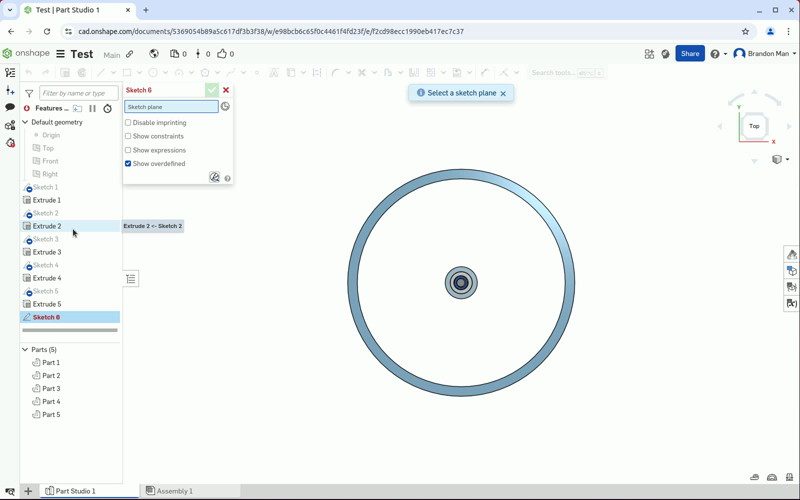
scroll(3)
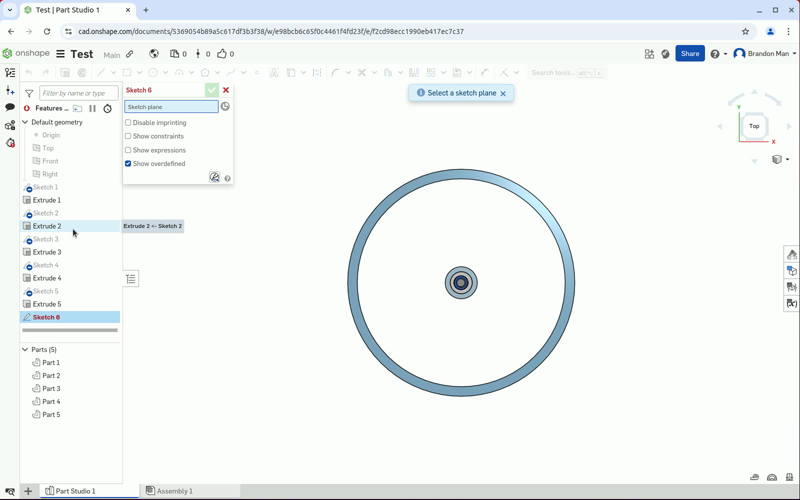
mouse_move(73, 150)
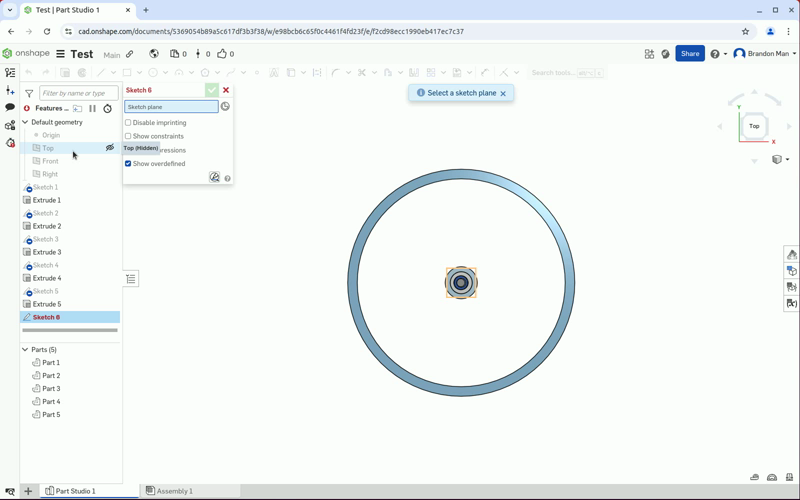
click(73, 150)
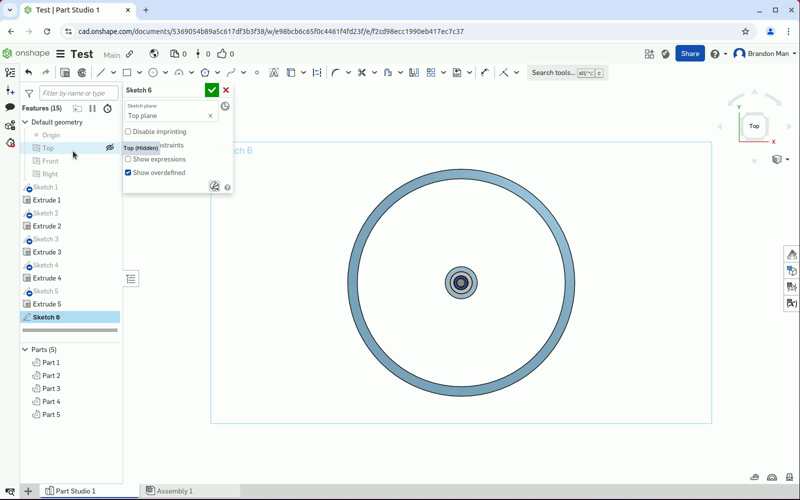
mouse_move(73, 352)
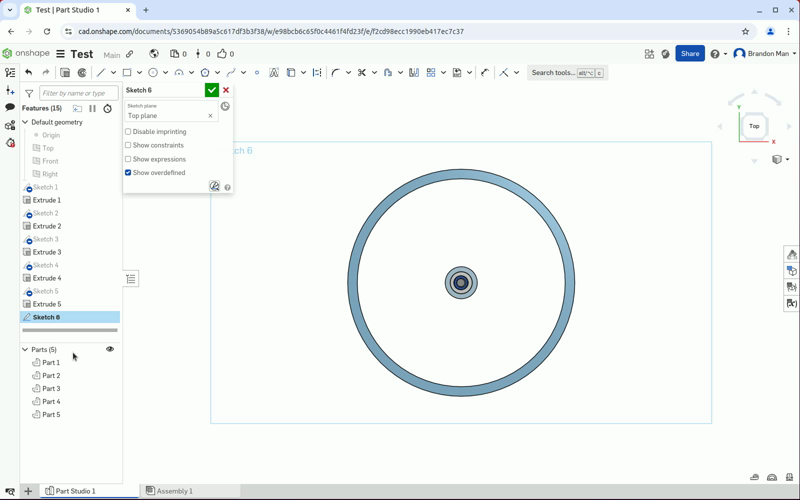
key(y)
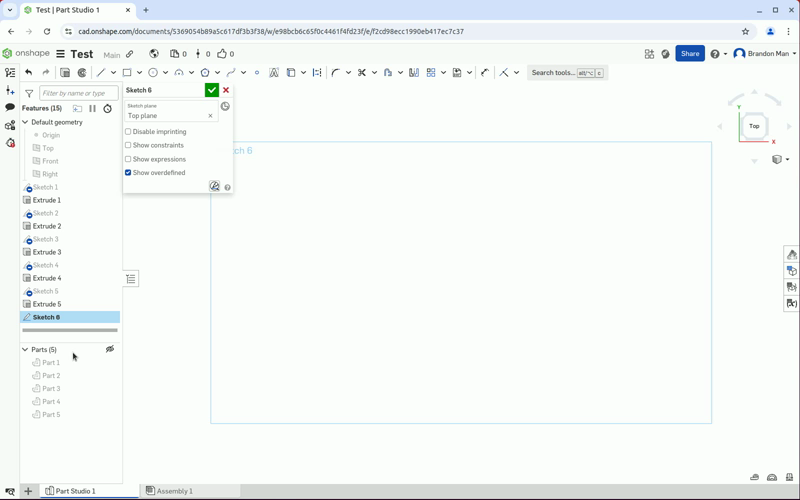
key(c)
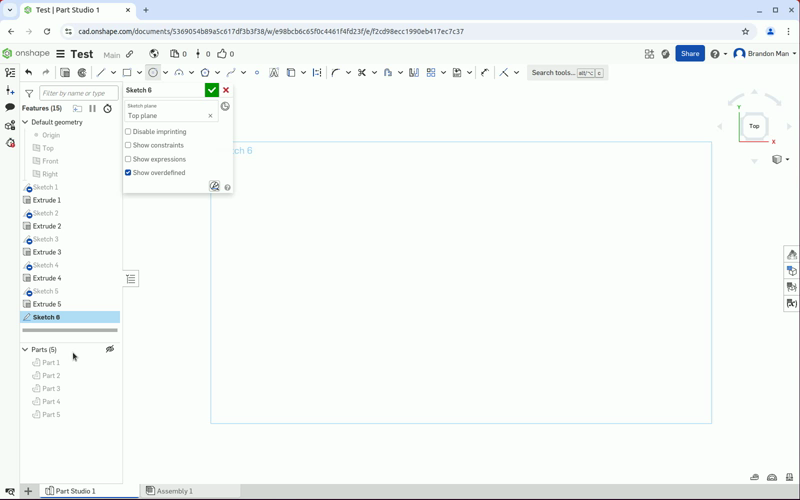
key_down(shift)
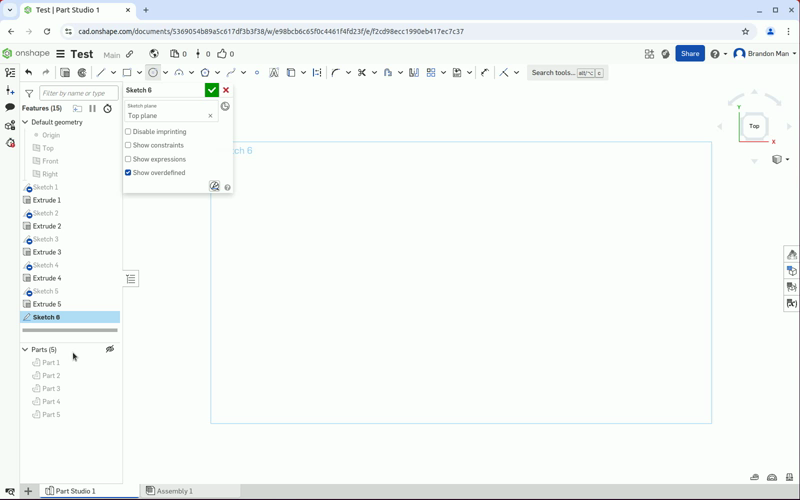
mouse_move(461, 282)
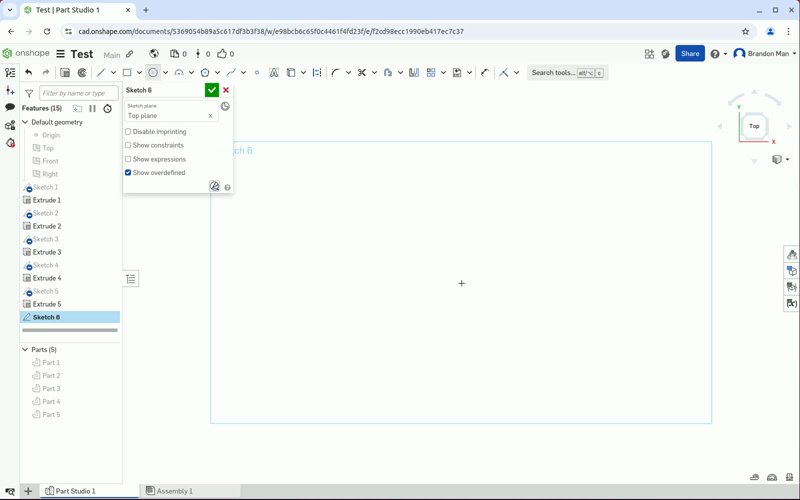
click(461, 282)
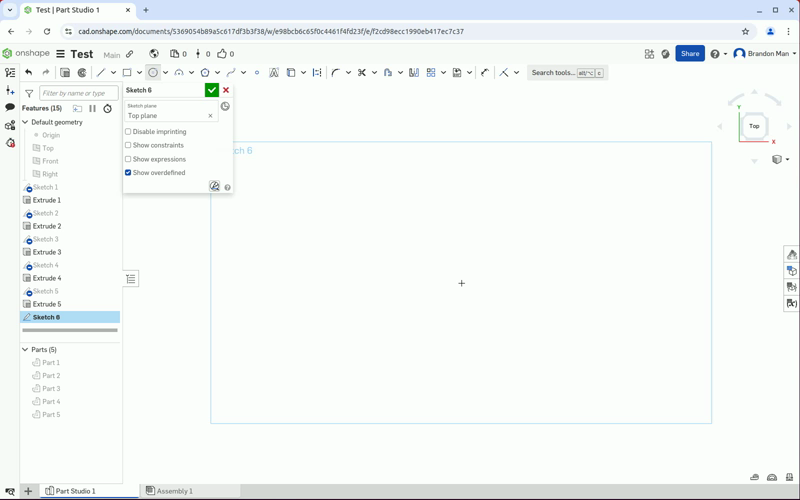
key_up(shift)
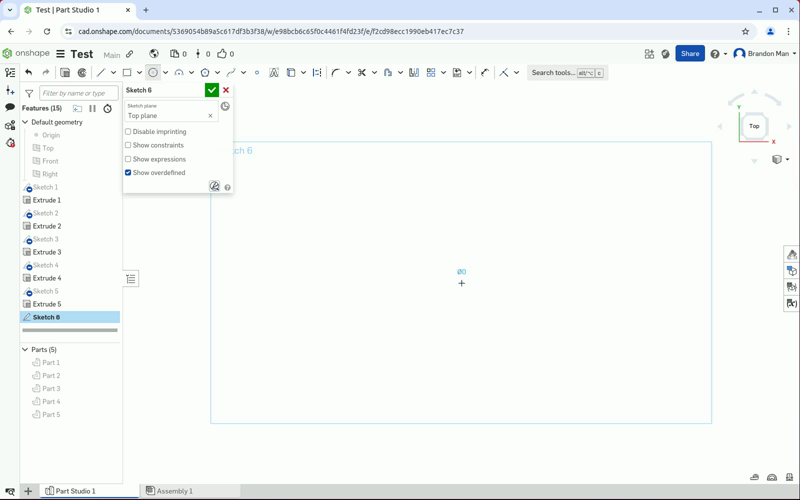
mouse_move(495, 282)
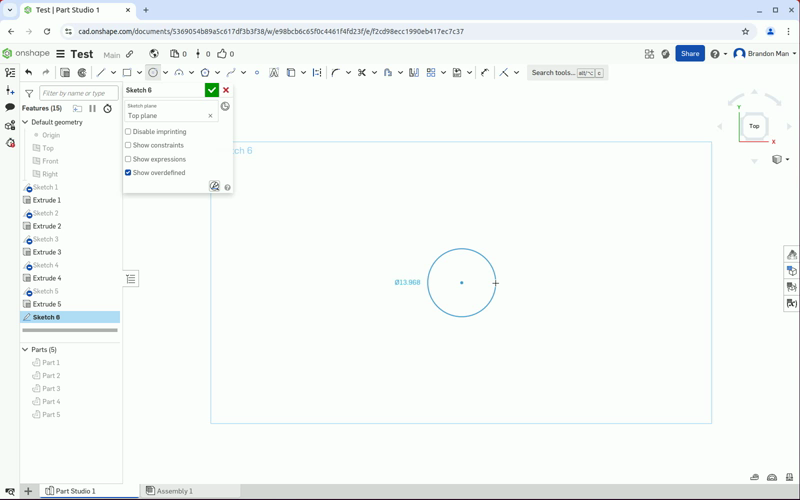
click(495, 282)
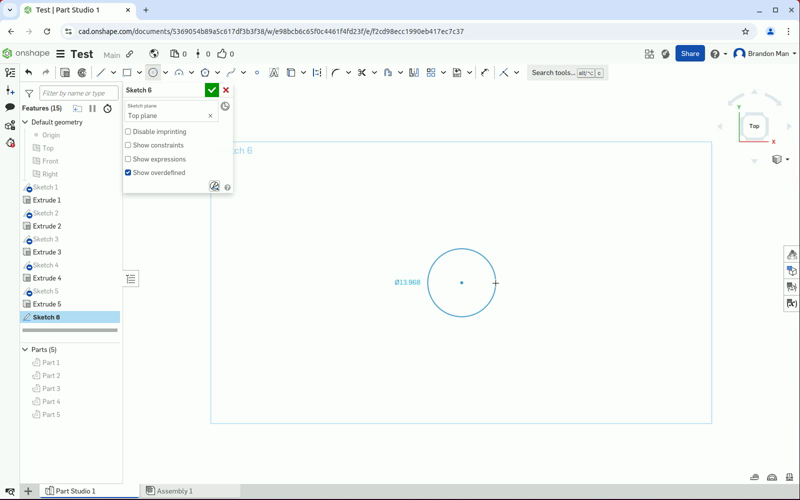
key(esc)
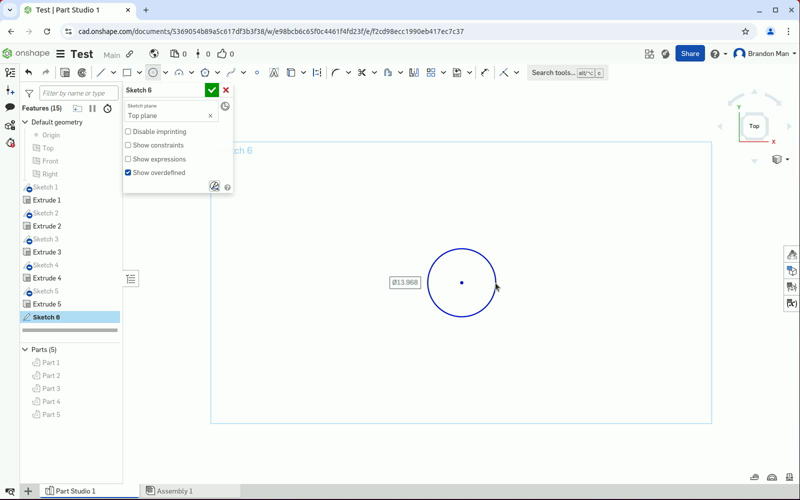
key(c)
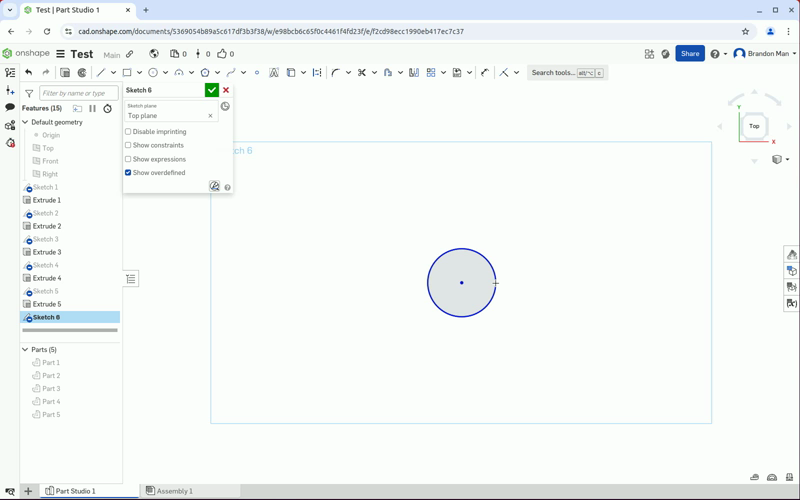
key_down(shift)
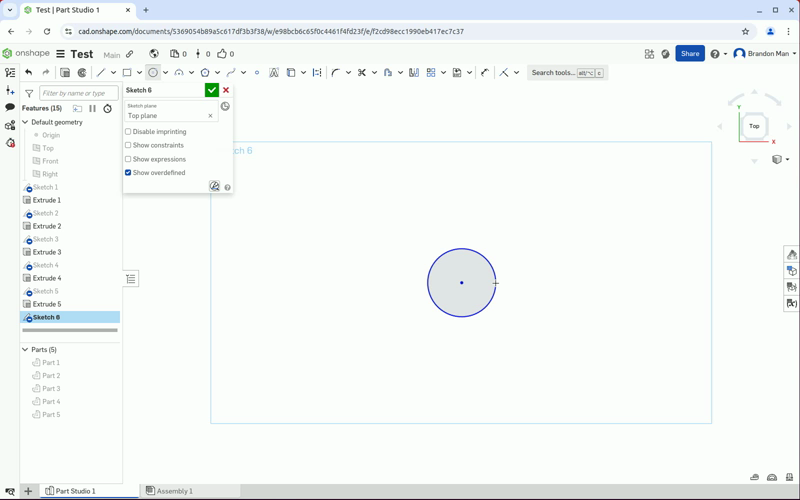
mouse_move(461, 282)
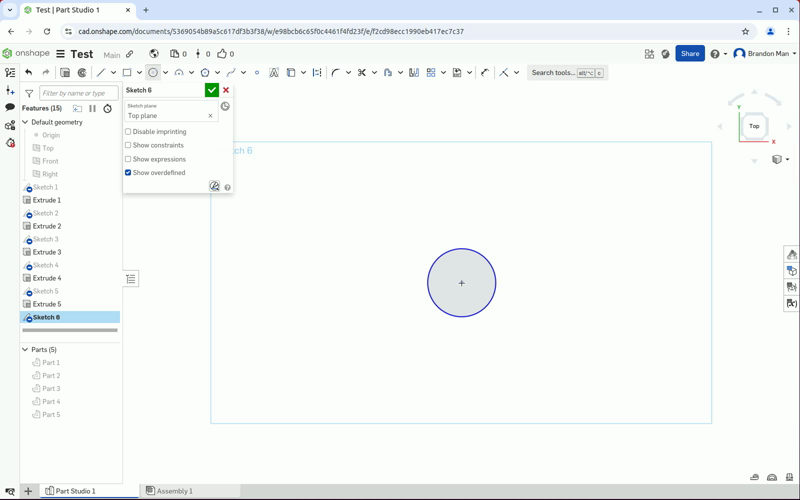
click(461, 282)
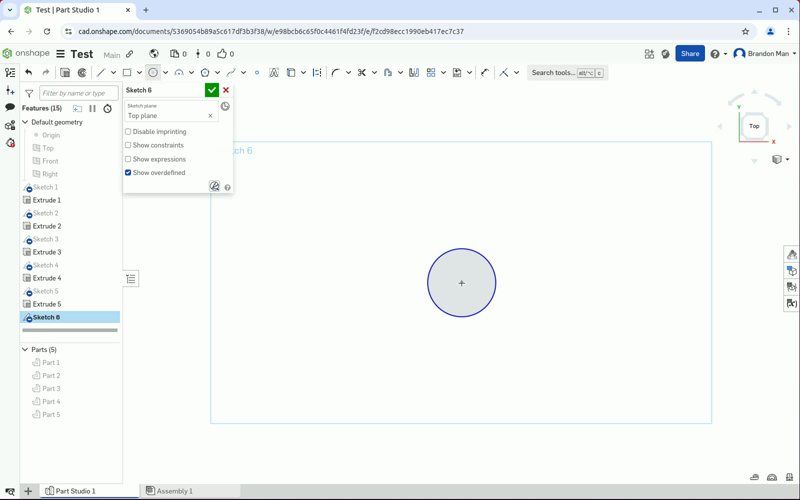
key_up(shift)
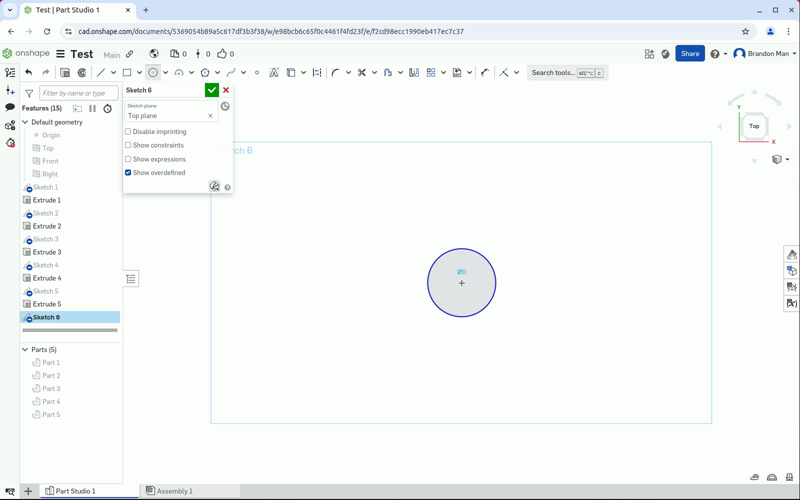
mouse_move(486, 282)
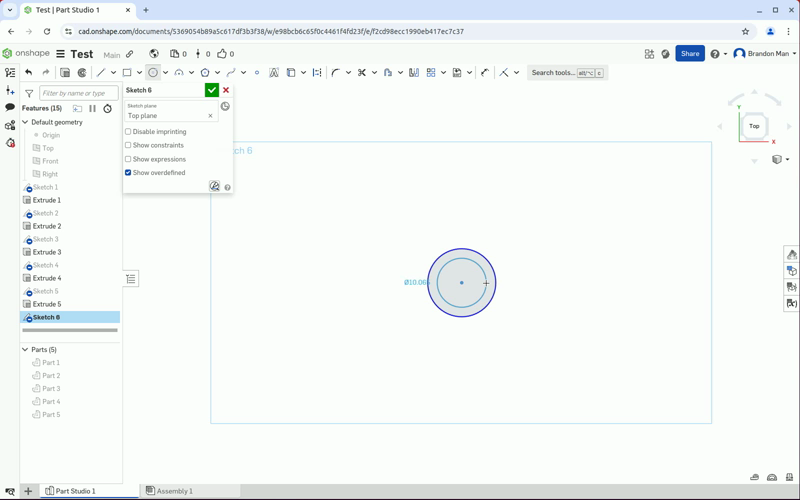
click(486, 282)
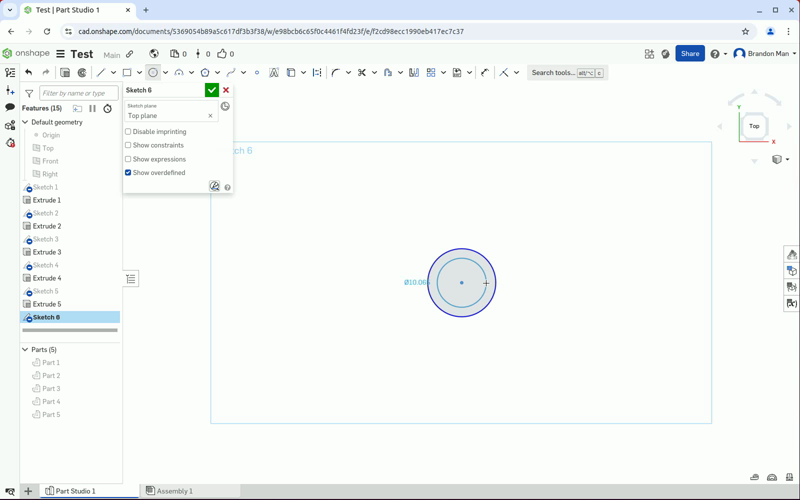
key(esc)
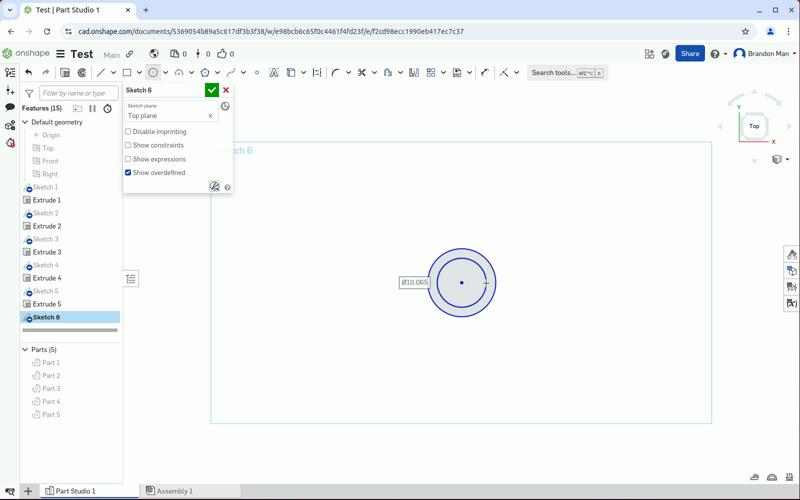
mouse_move(489, 277)
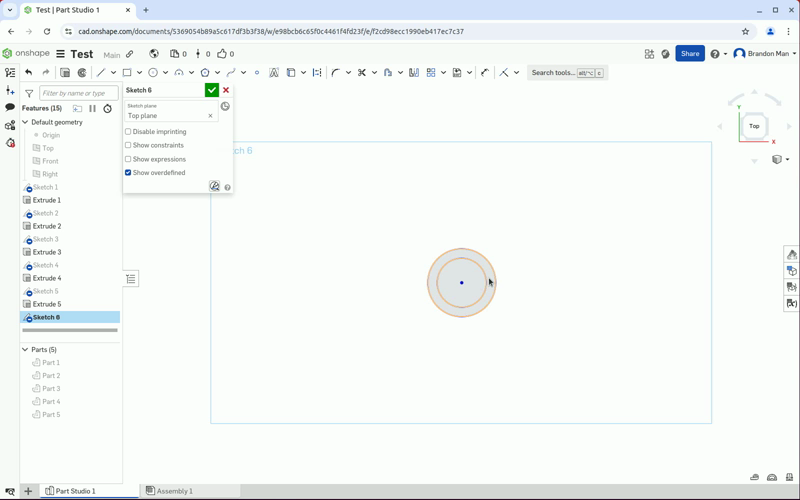
scroll(6)
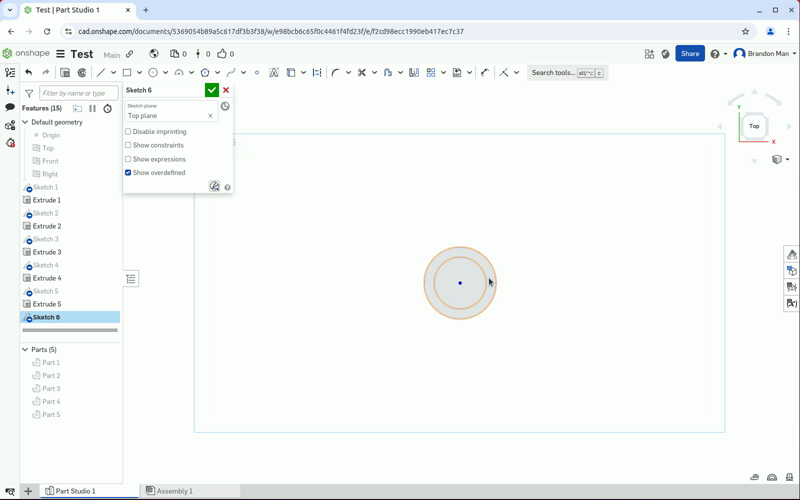
scroll(6)
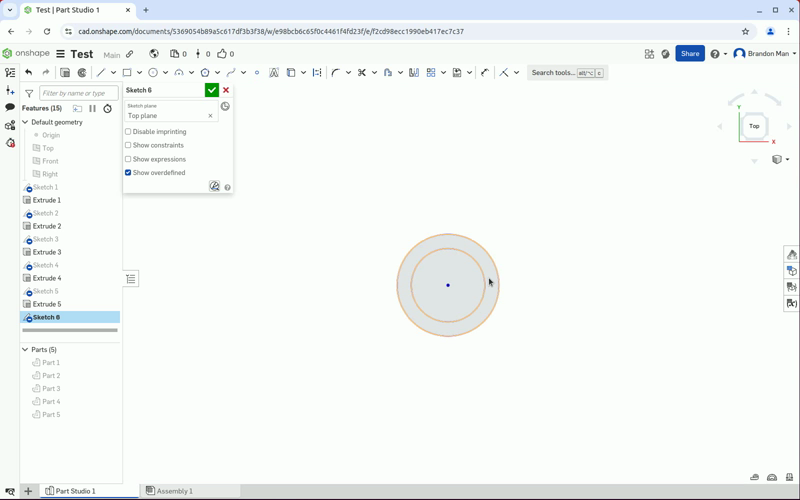
scroll(6)
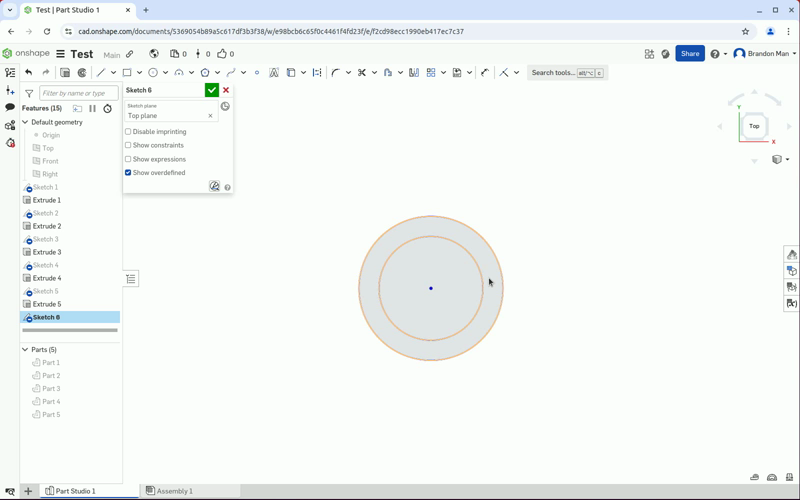
scroll(6)
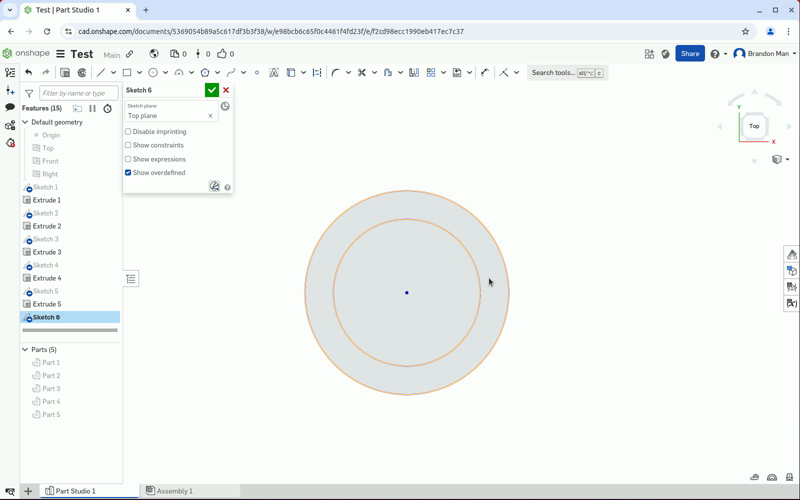
scroll(6)
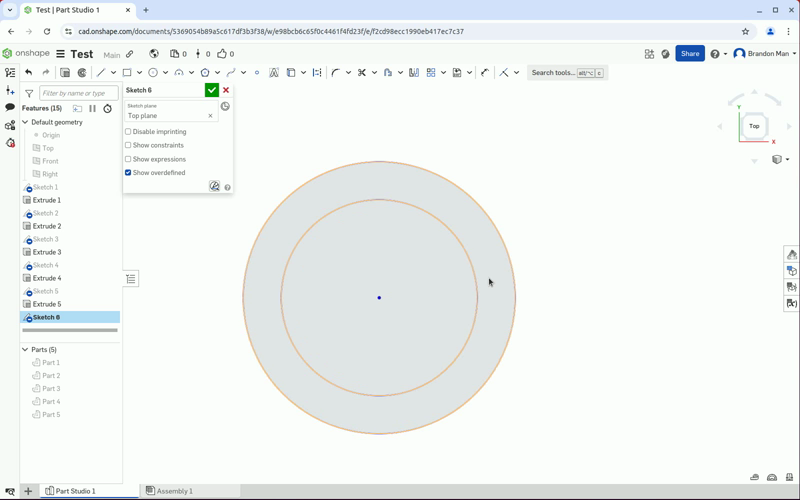
scroll(6)
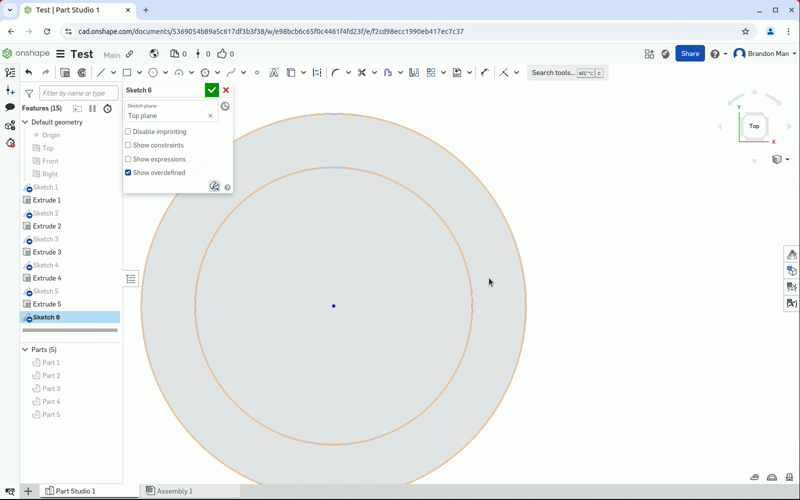
scroll(6)
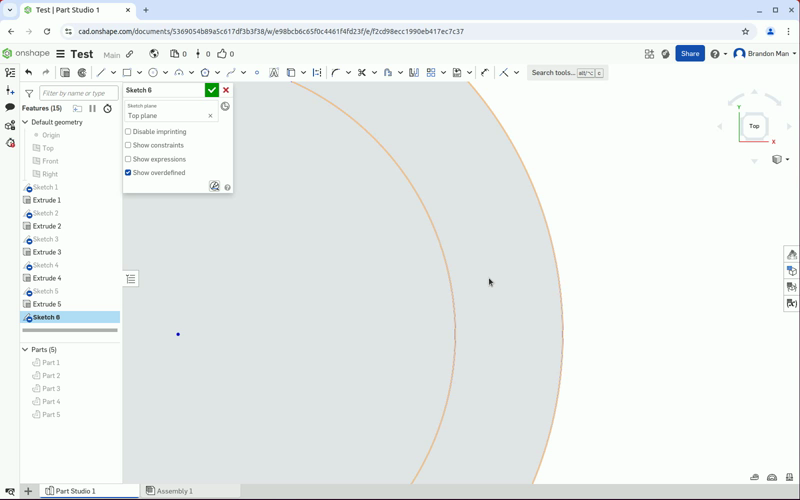
click(489, 277)
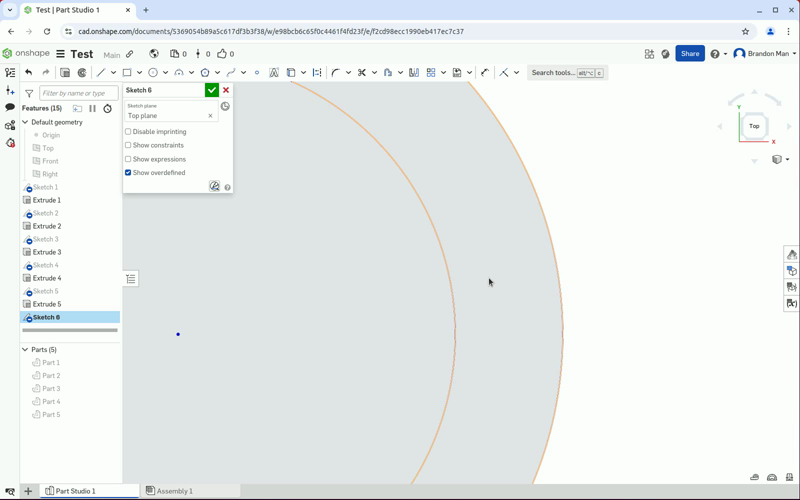
scroll(-6)
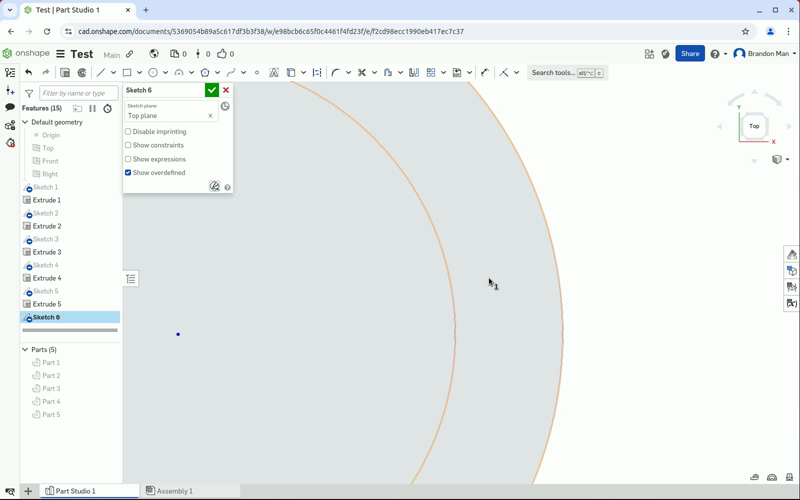
scroll(-6)
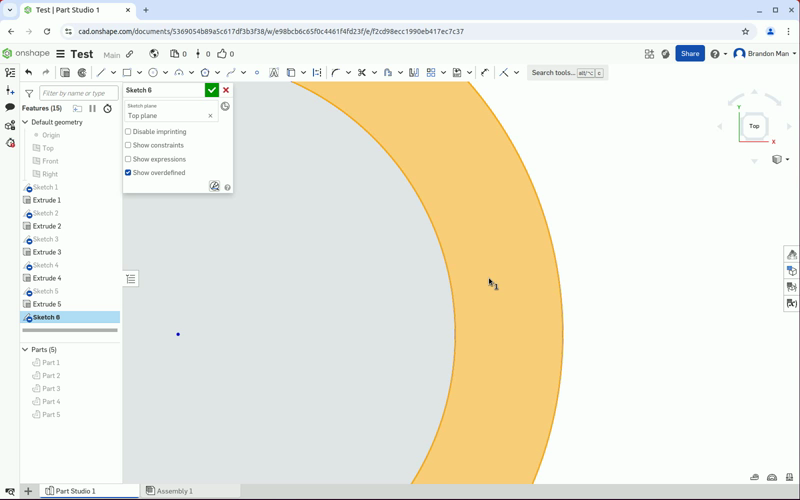
scroll(-6)
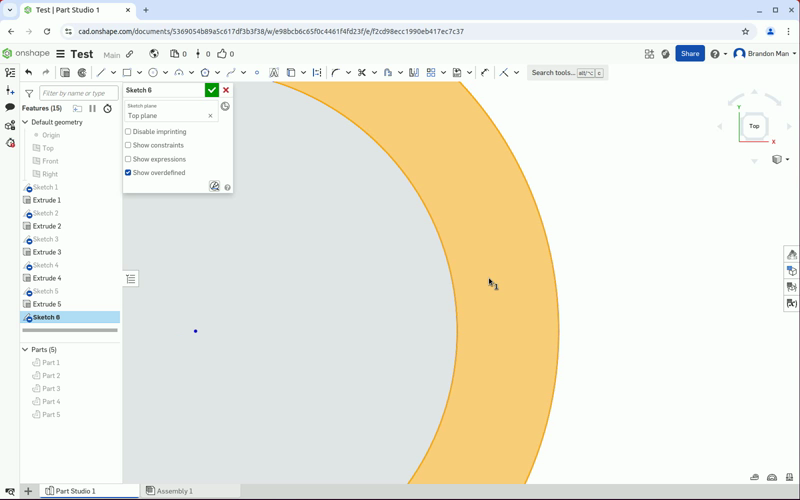
scroll(-6)
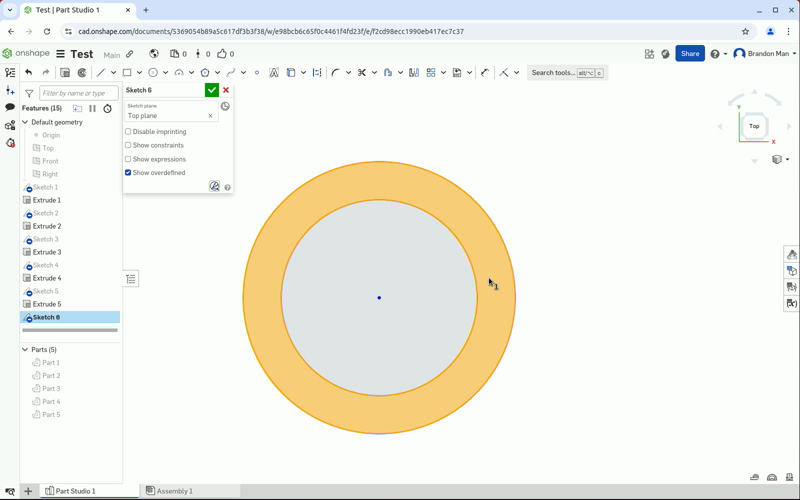
scroll(-6)
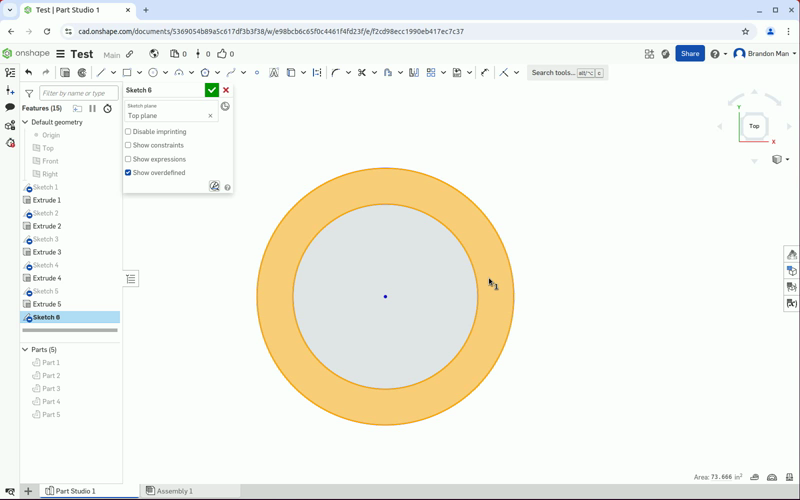
scroll(-6)
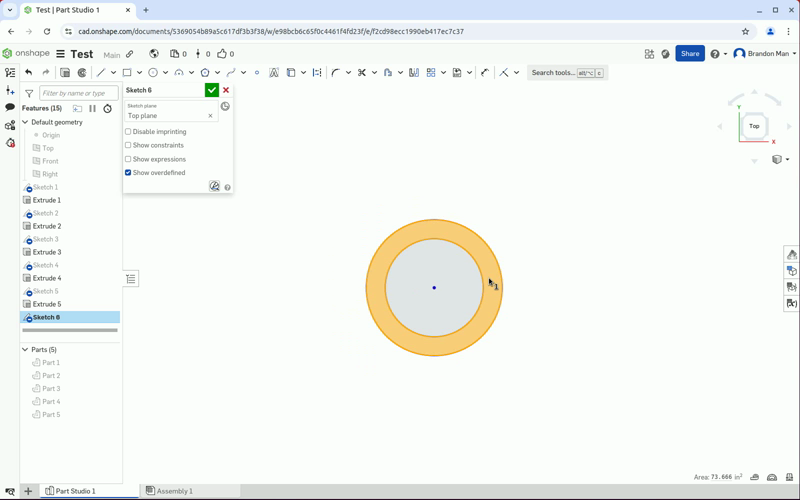
scroll(-6)
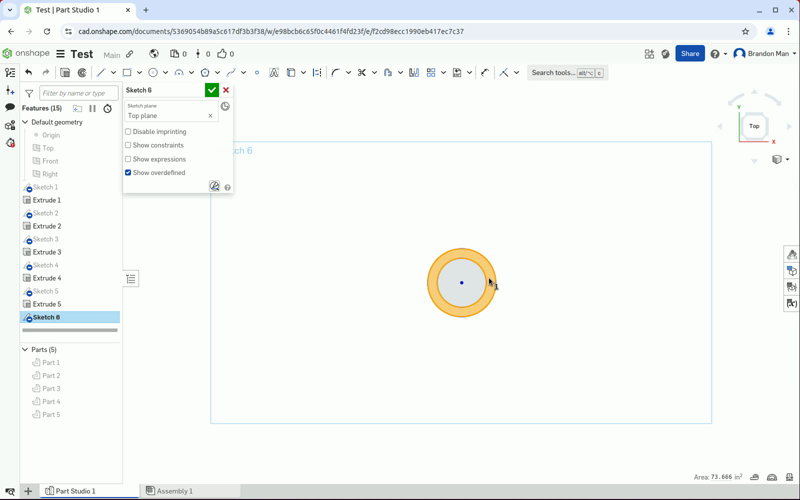
mouse_move(73, 352)
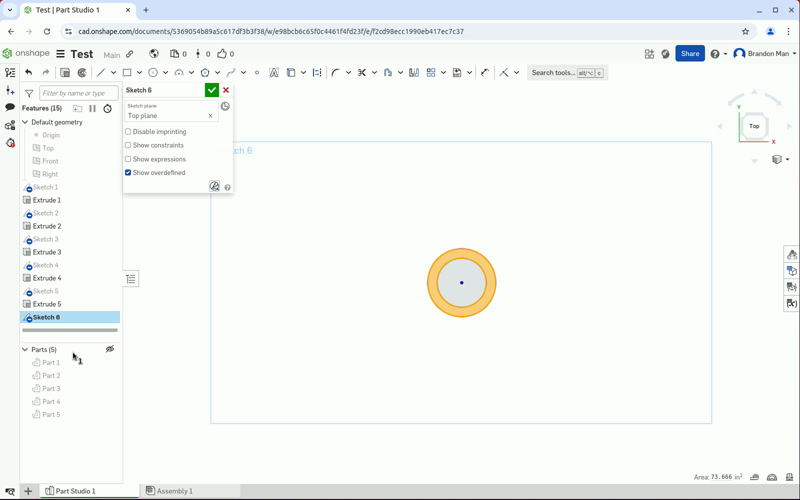
key(shift+y)
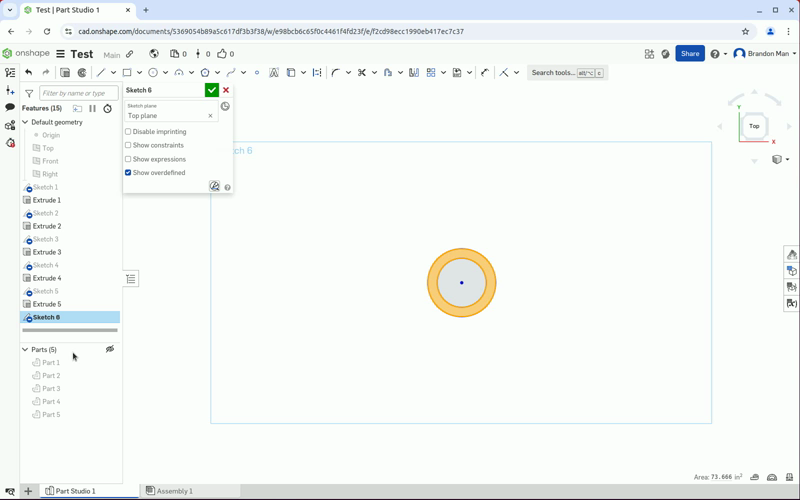
key(shift+e)
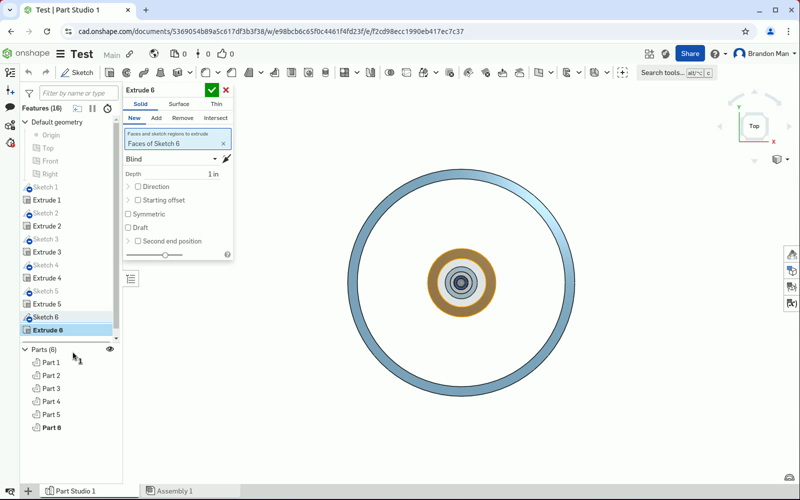
mouse_move(143, 106)
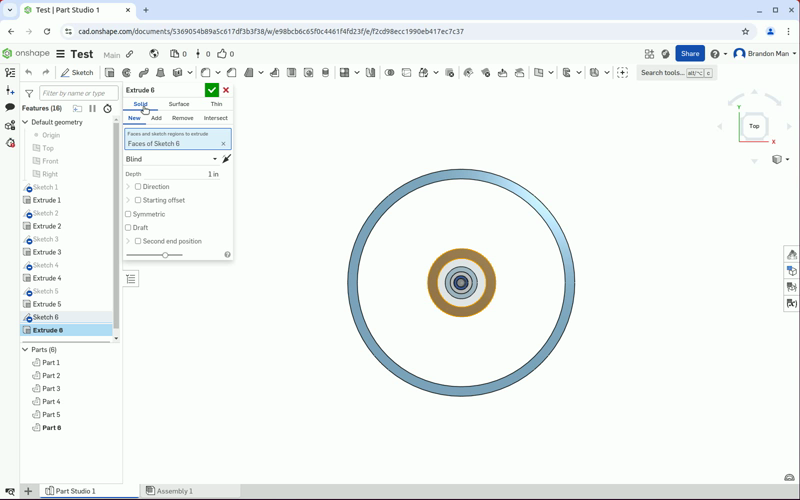
click(143, 106)
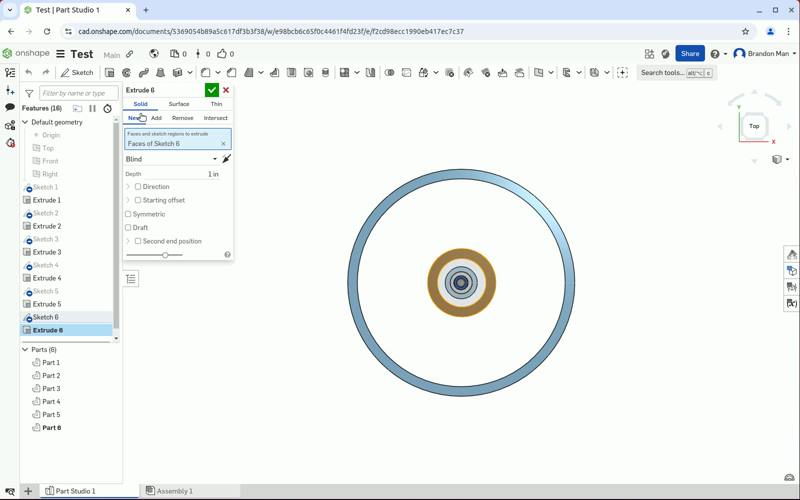
mouse_move(137, 120)
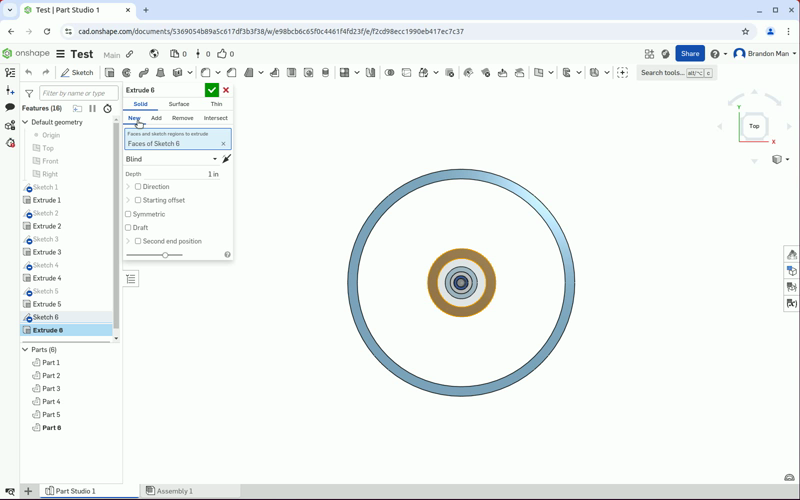
click(137, 120)
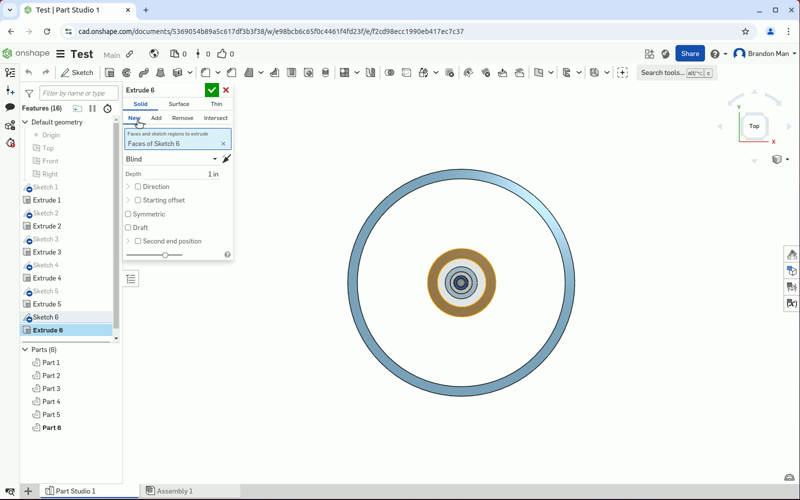
key(tab, 4)
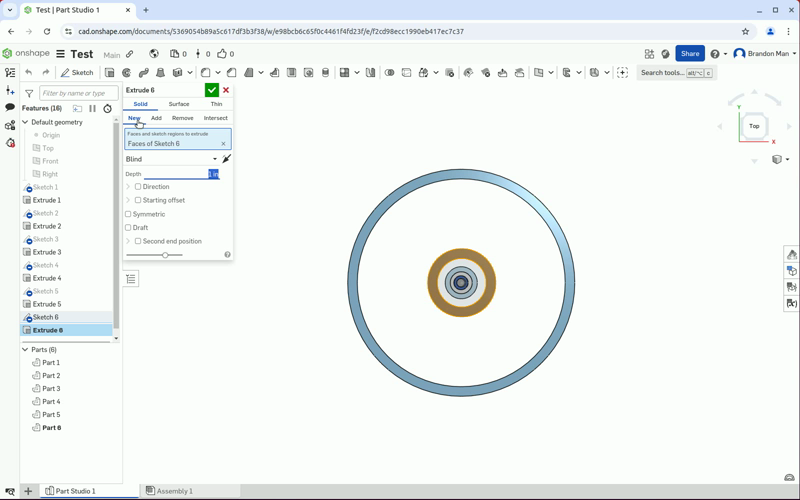
text(3.851)
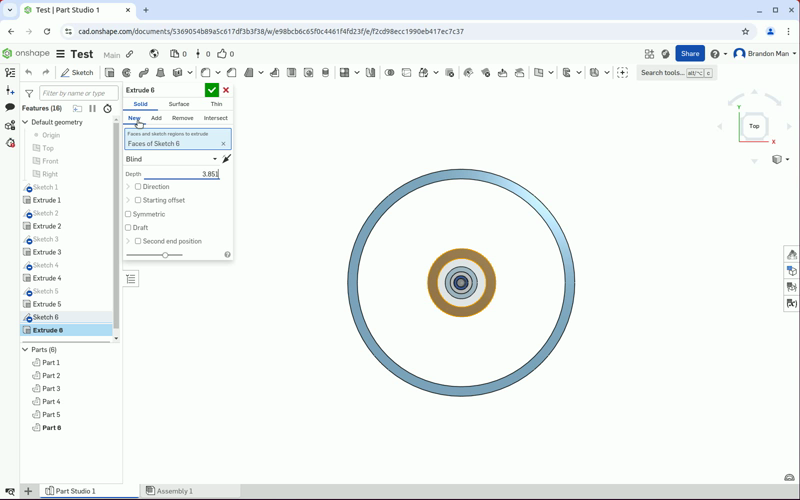
key(enter)
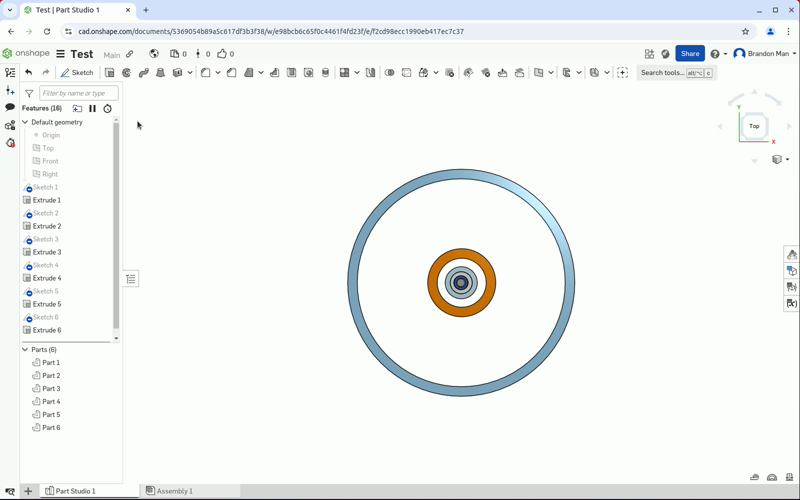
key(shift+h)
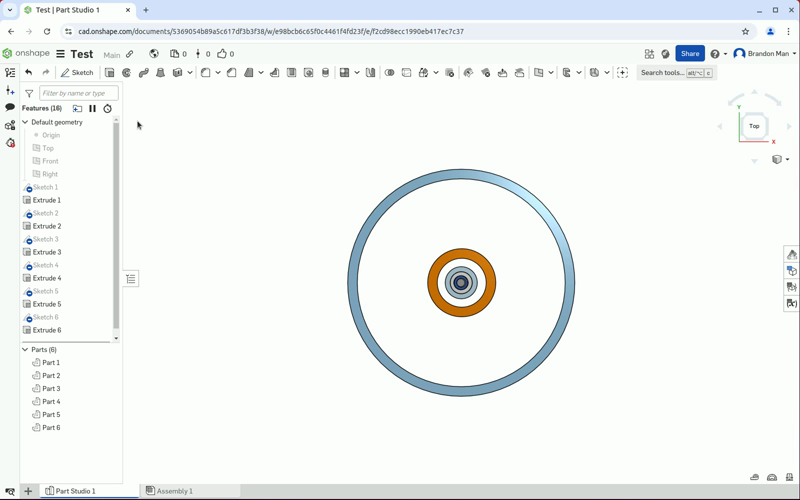
key(shift+h)
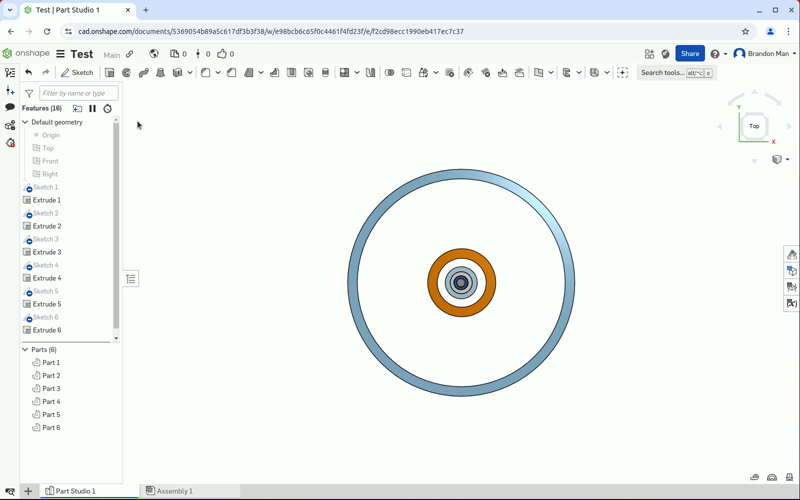
mouse_move(69, 189)
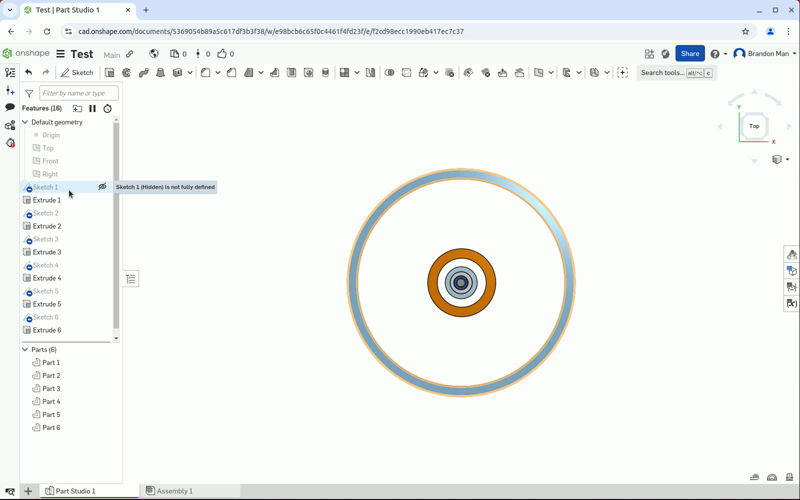
click(69, 189)
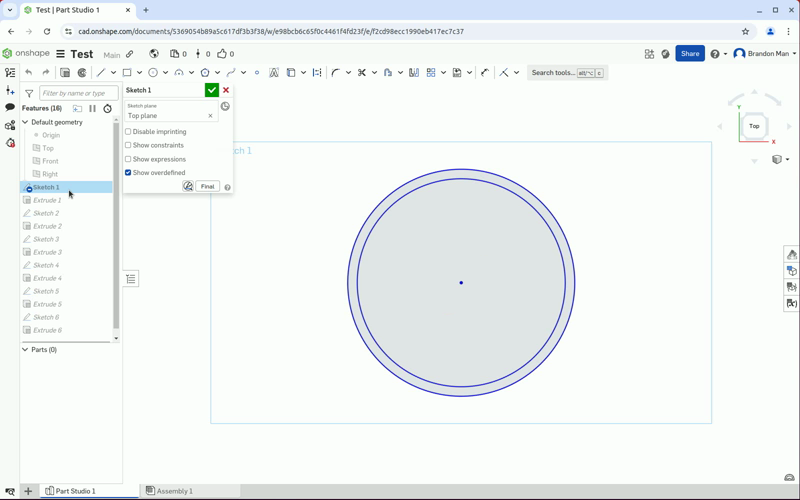
mouse_move(229, 92)
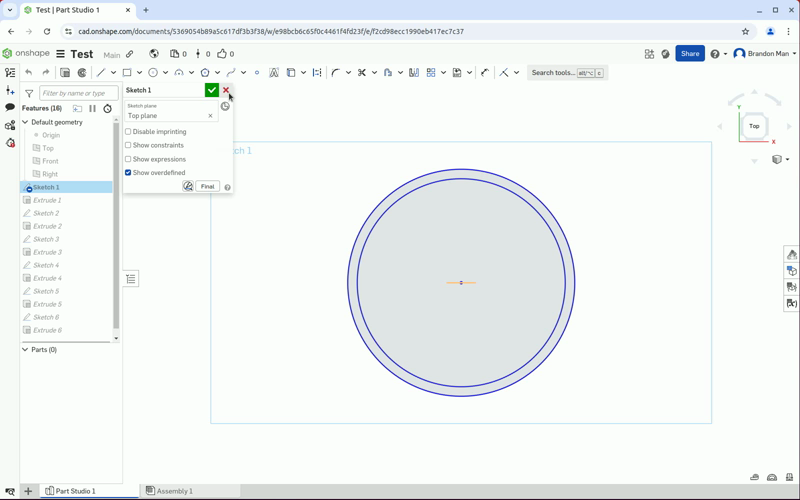
click(229, 92)
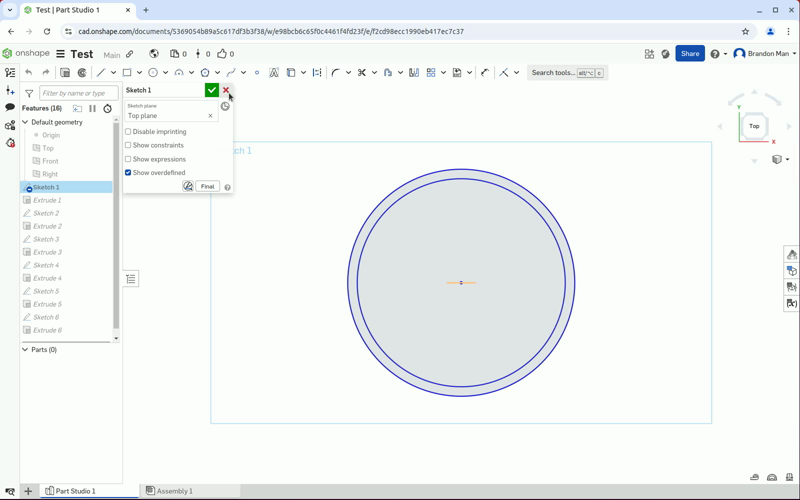
key(shift+s)
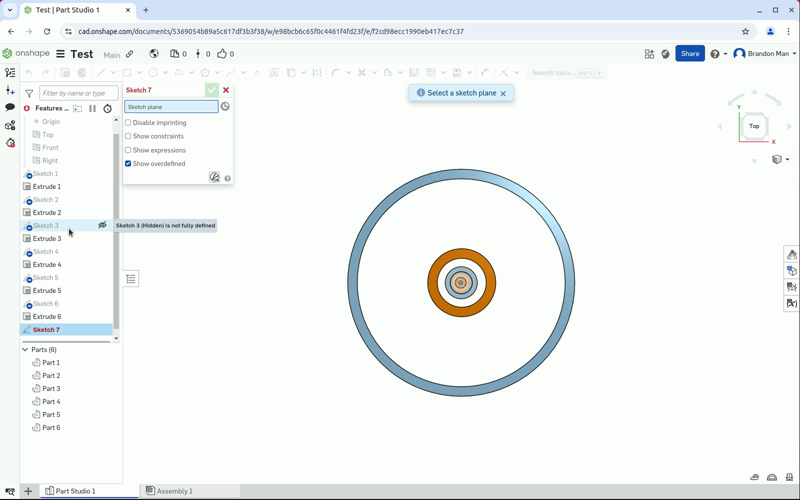
scroll(3)
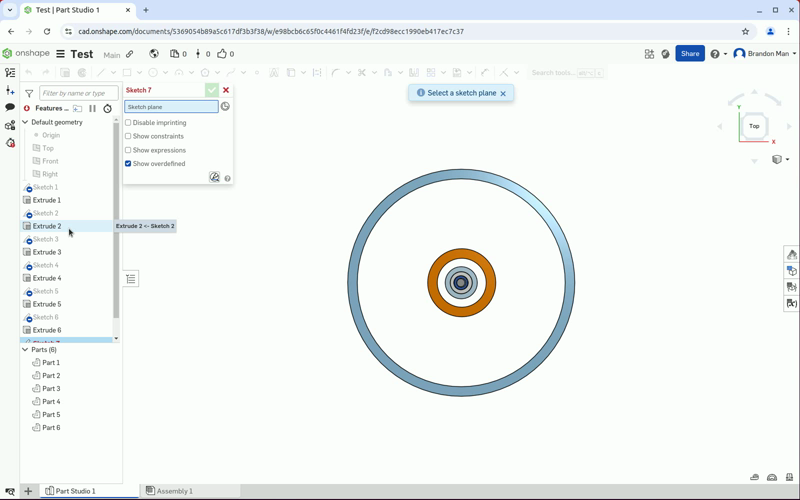
mouse_move(69, 150)
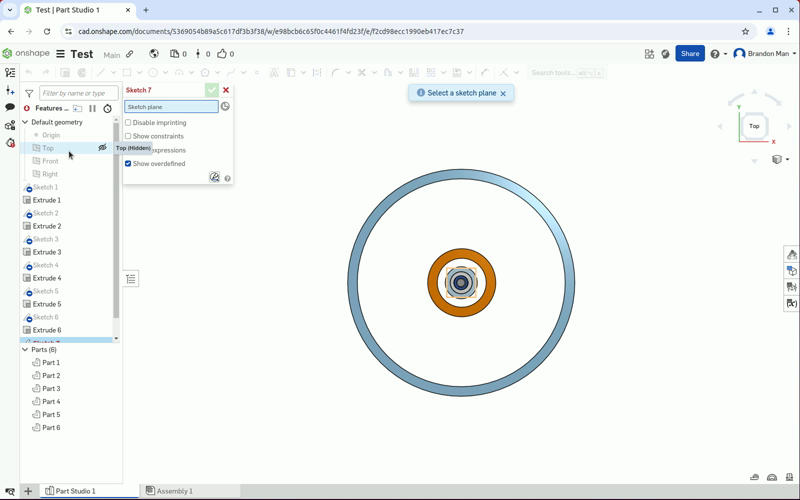
click(69, 150)
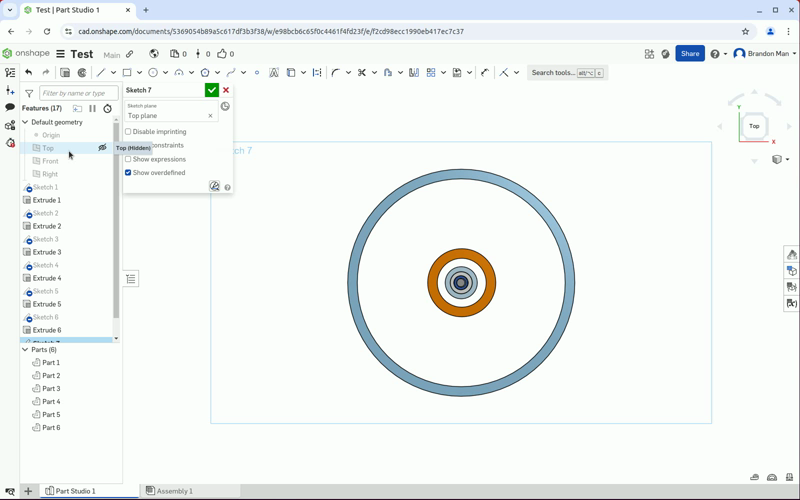
mouse_move(73, 352)
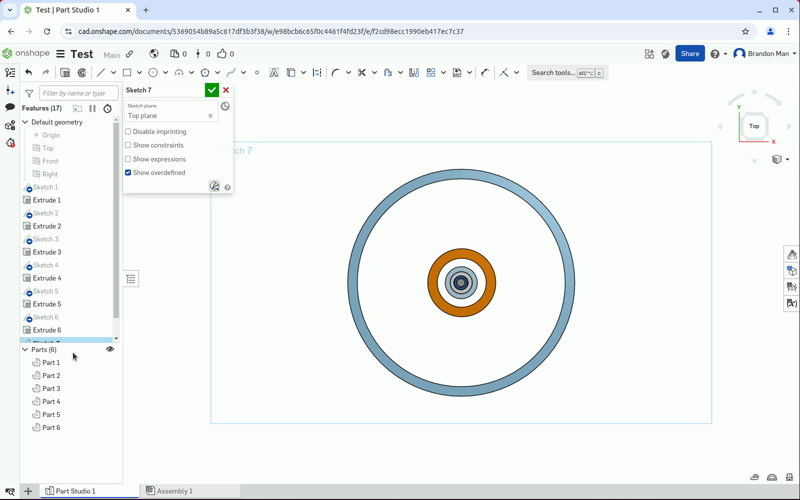
key(y)
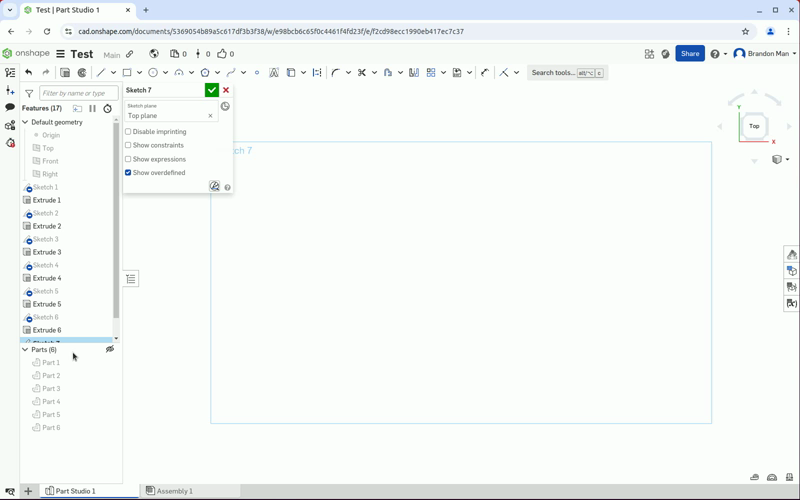
key(c)
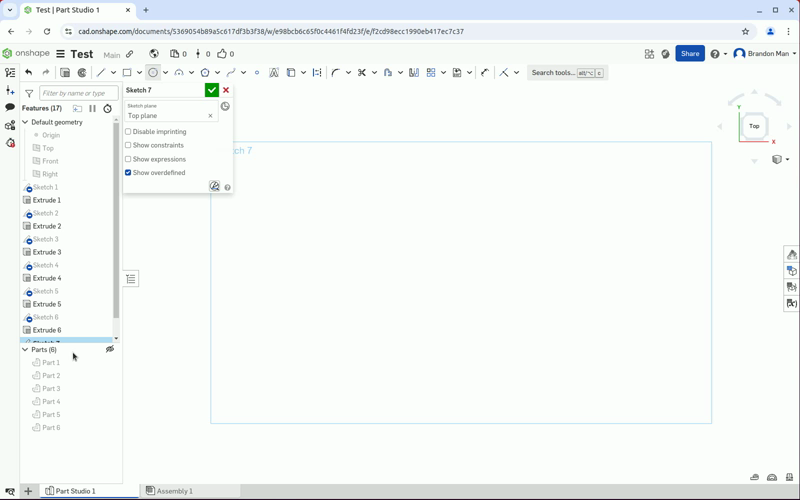
key_down(shift)
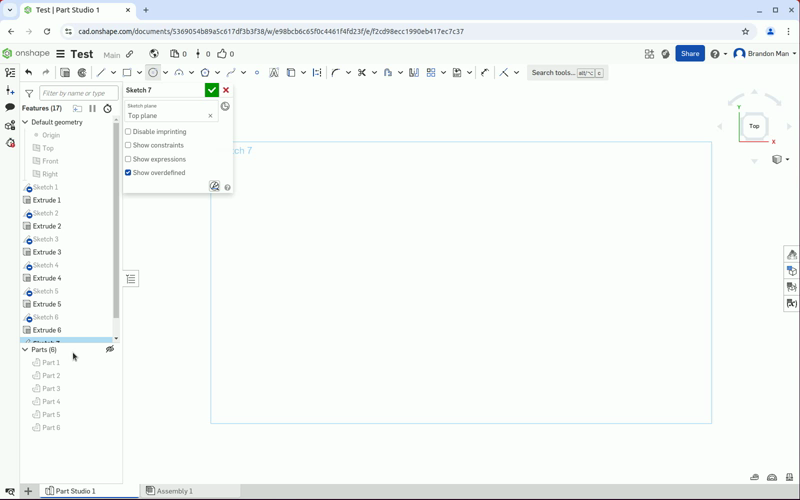
mouse_move(461, 282)
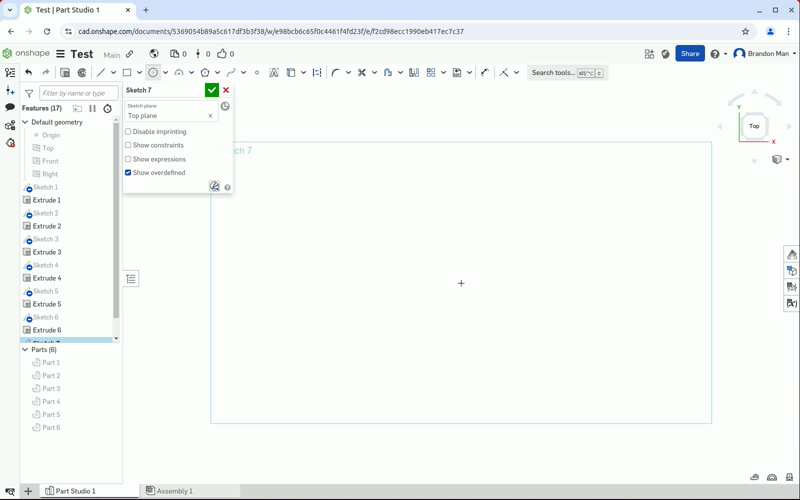
click(461, 282)
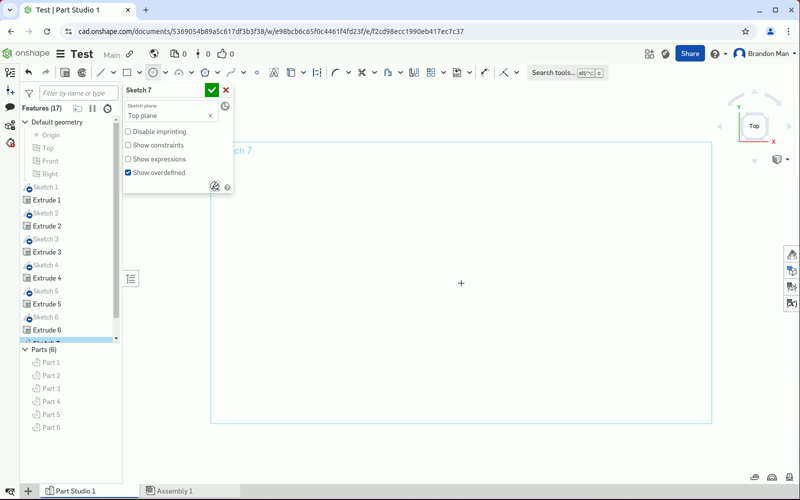
key_up(shift)
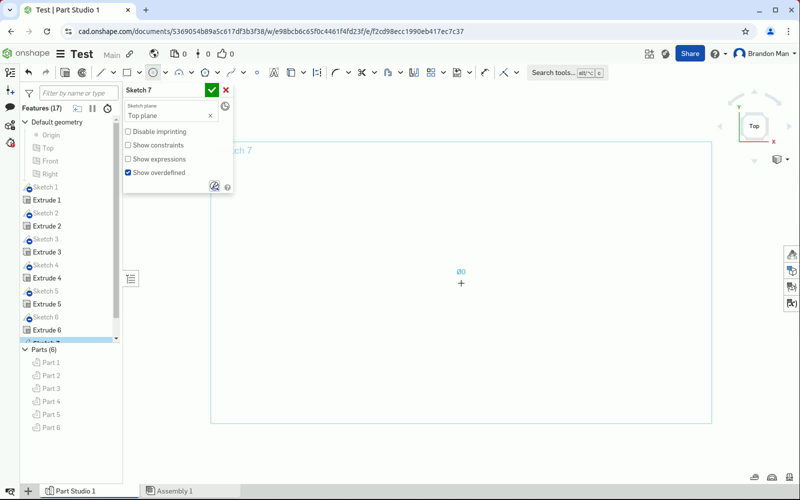
mouse_move(512, 282)
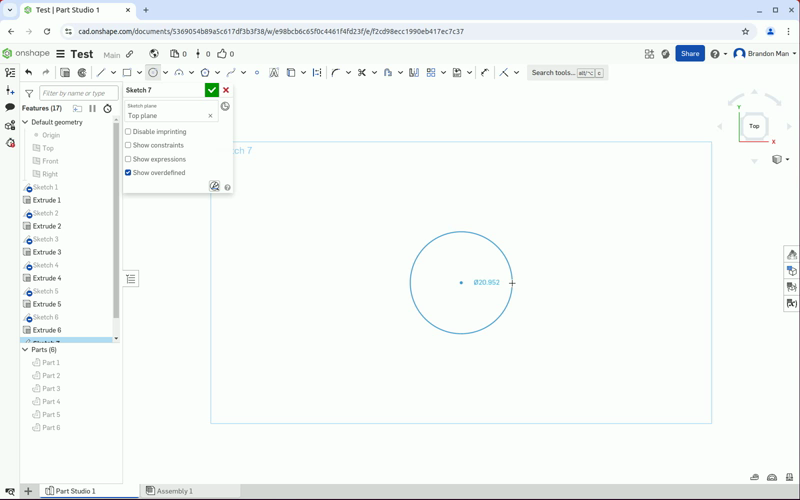
click(512, 282)
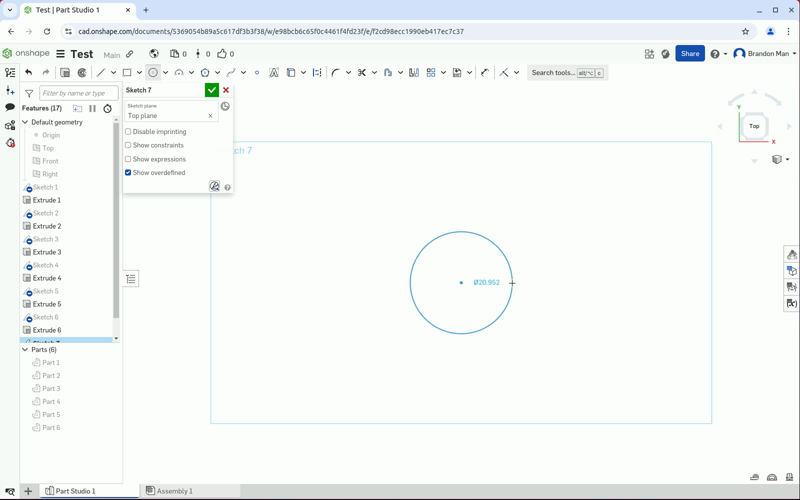
key(esc)
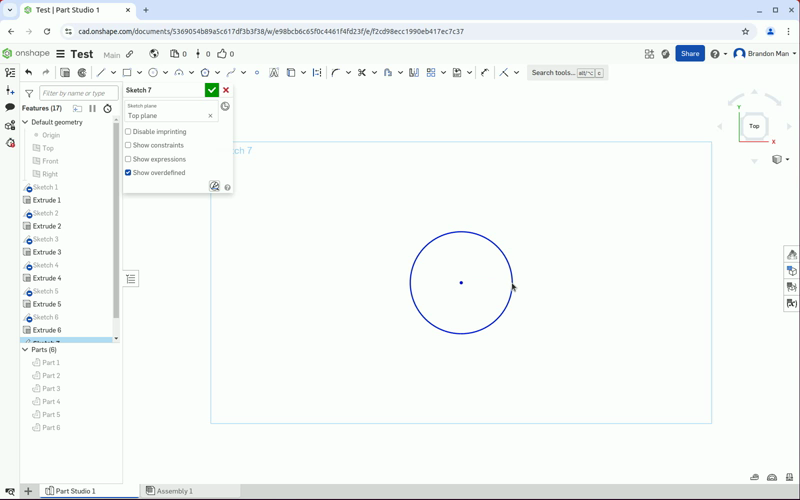
key(c)
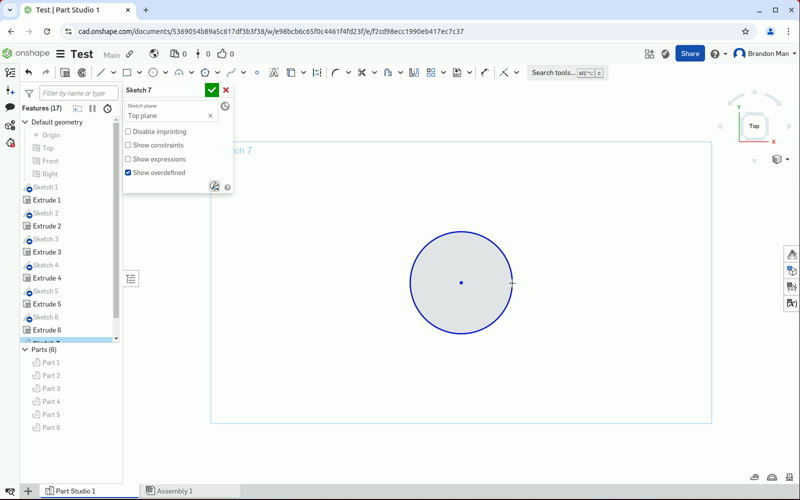
key_down(shift)
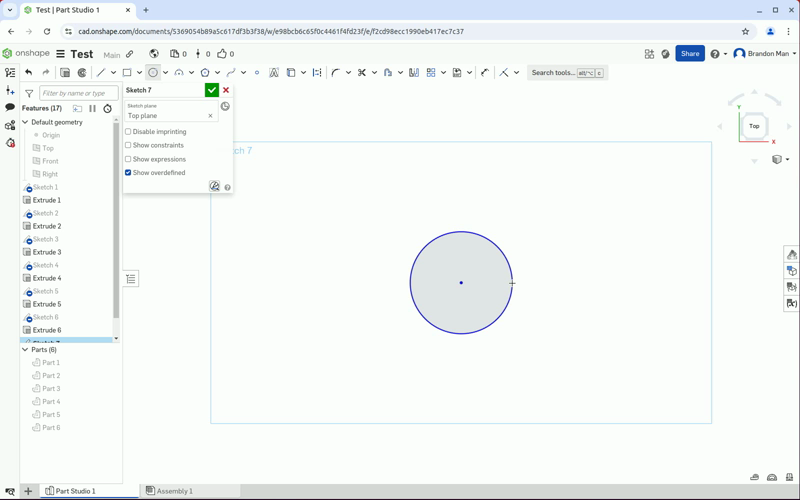
mouse_move(461, 282)
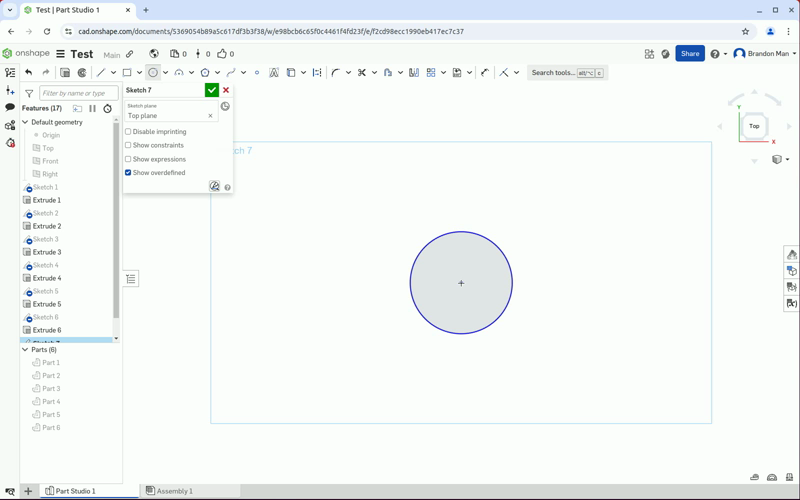
click(461, 282)
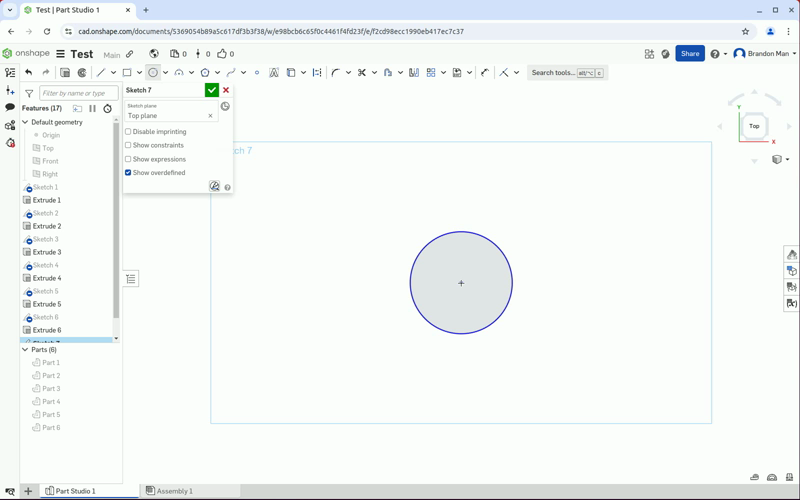
key_up(shift)
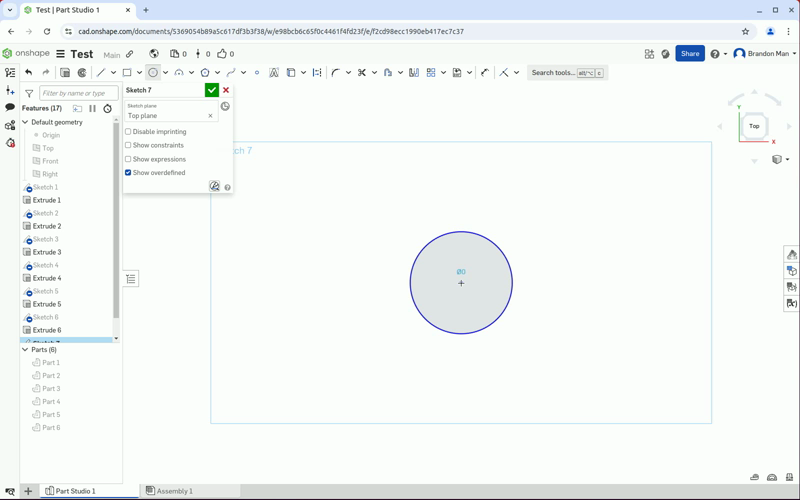
mouse_move(502, 282)
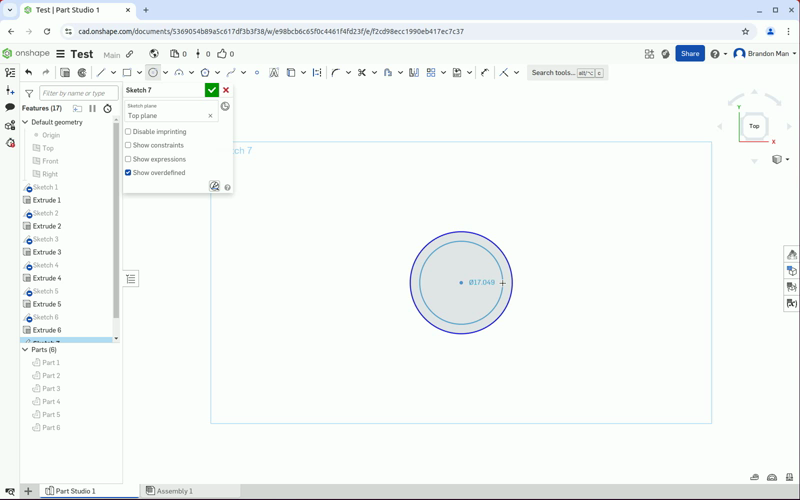
click(502, 282)
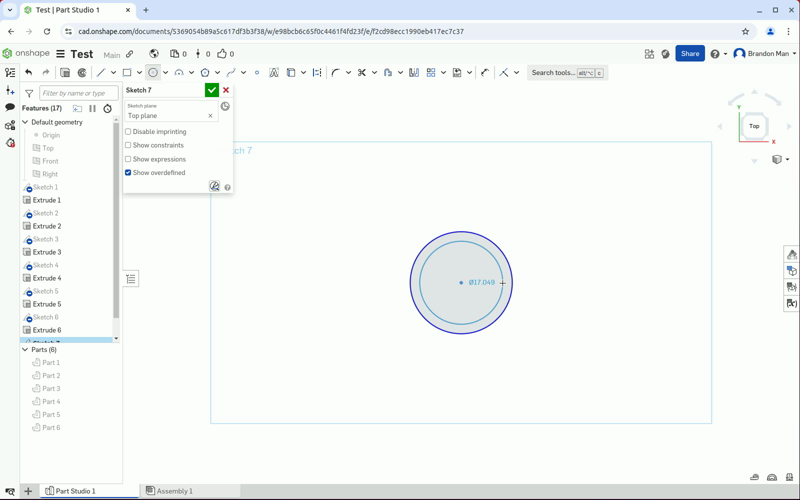
key(esc)
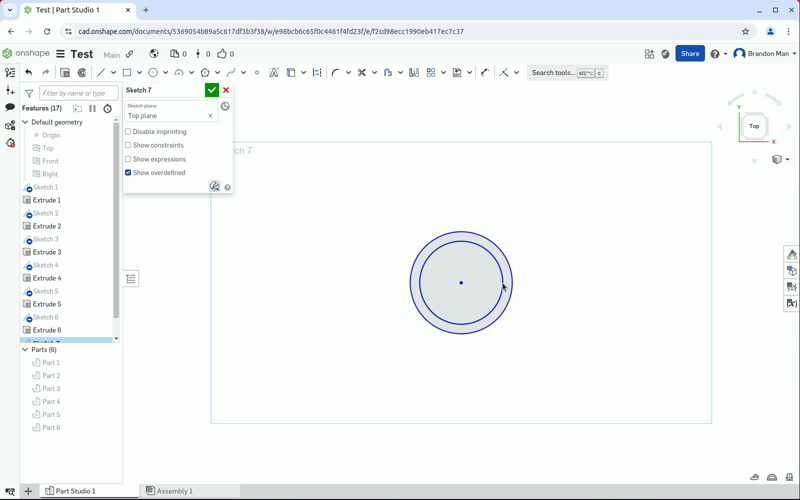
mouse_move(444, 326)
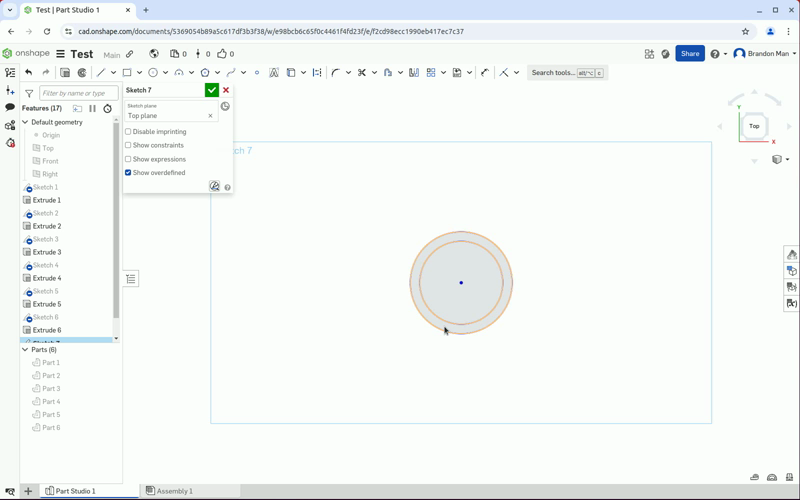
click(444, 326)
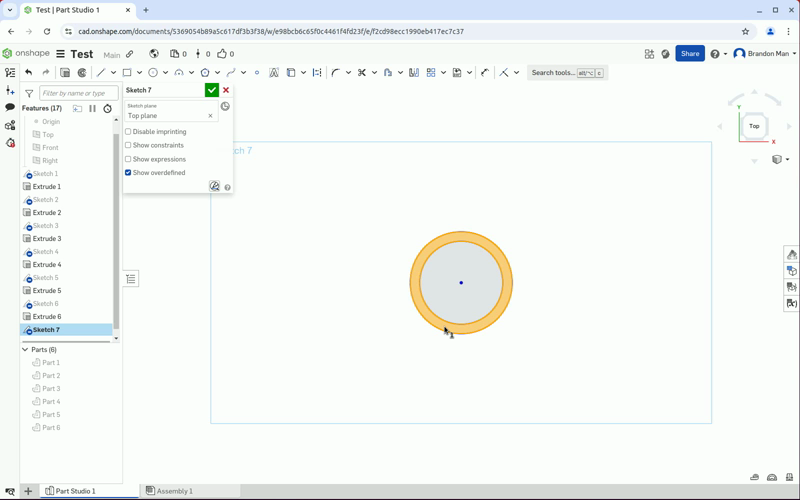
mouse_move(73, 352)
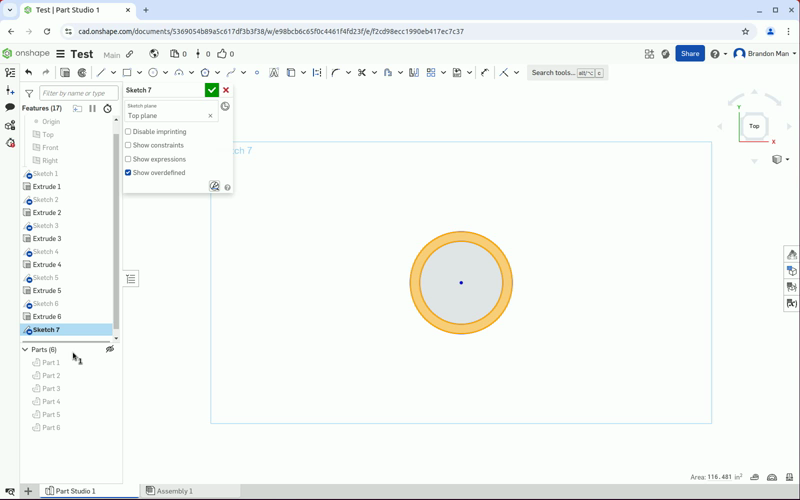
key(shift+y)
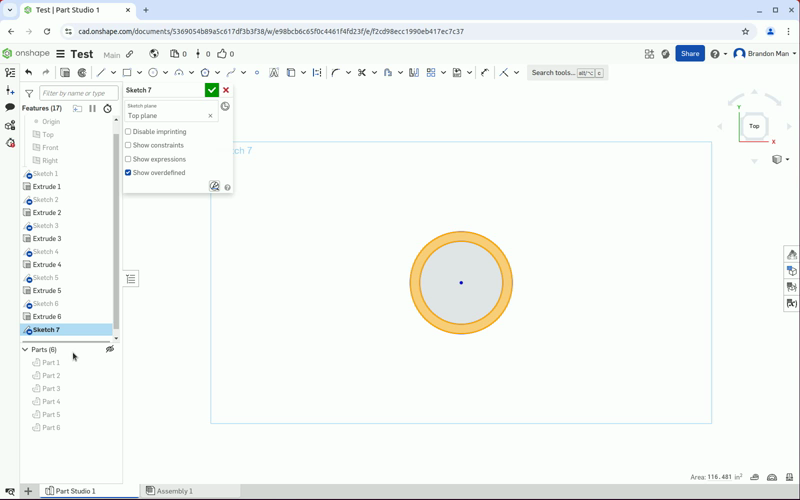
key(shift+e)
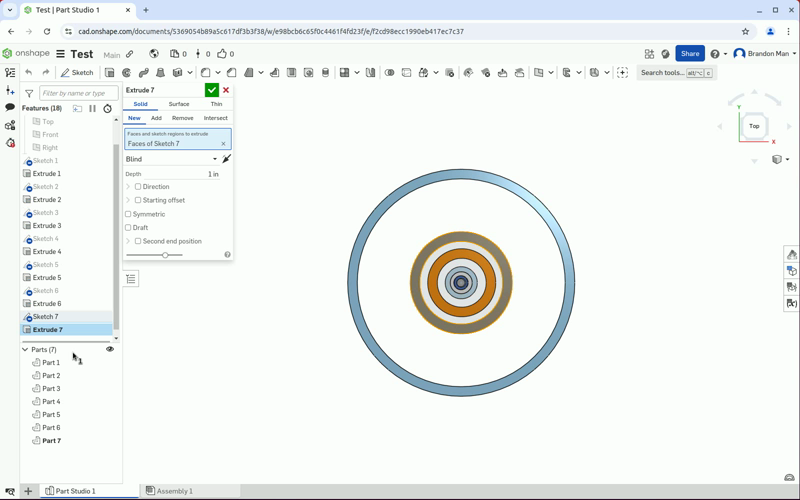
mouse_move(143, 106)
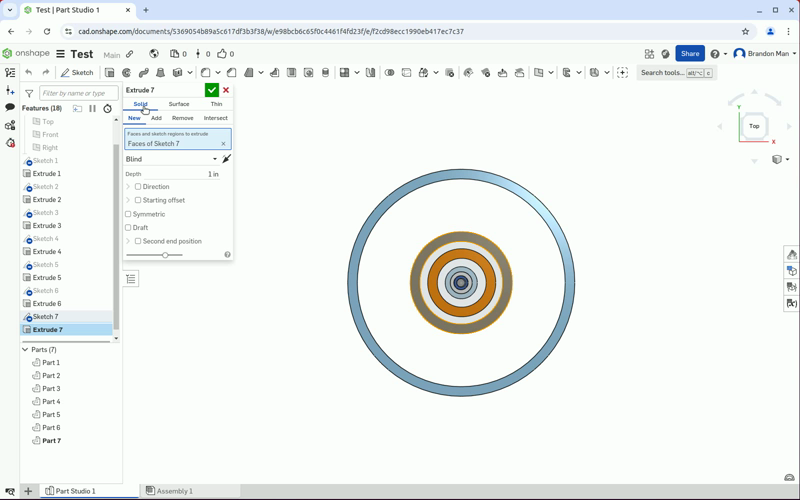
click(143, 106)
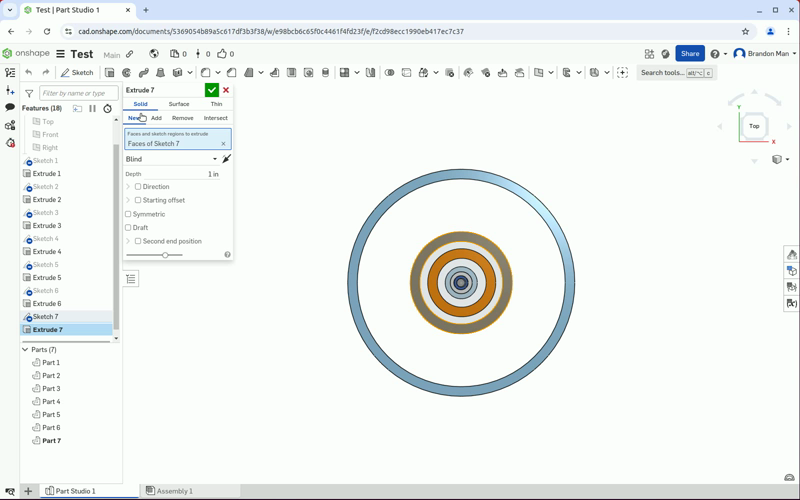
mouse_move(137, 120)
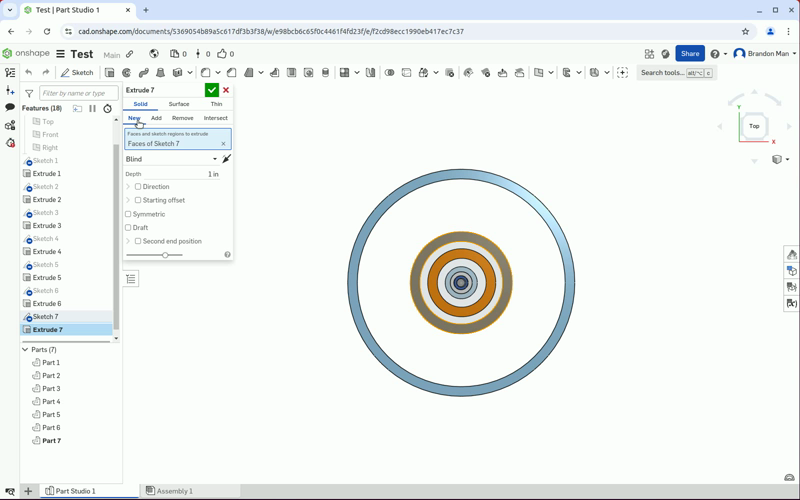
click(137, 120)
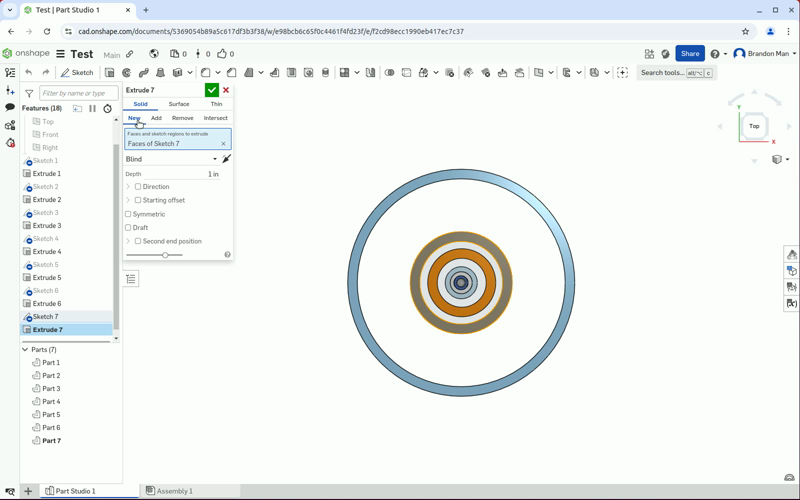
key(tab, 4)
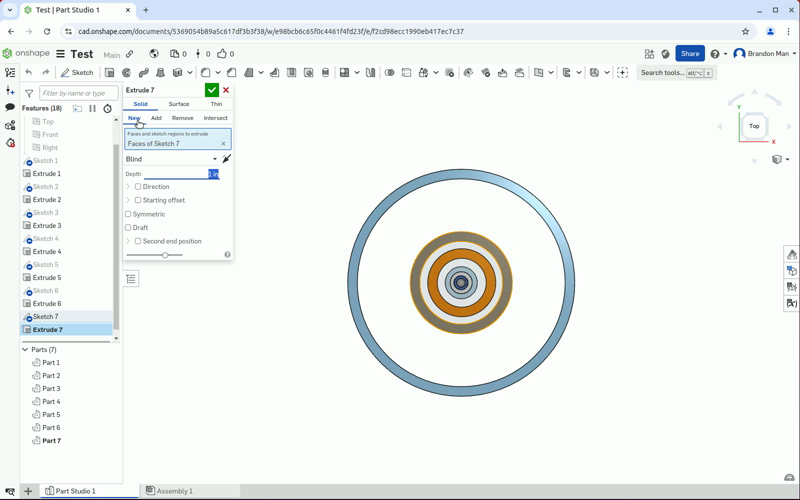
text(3.851)
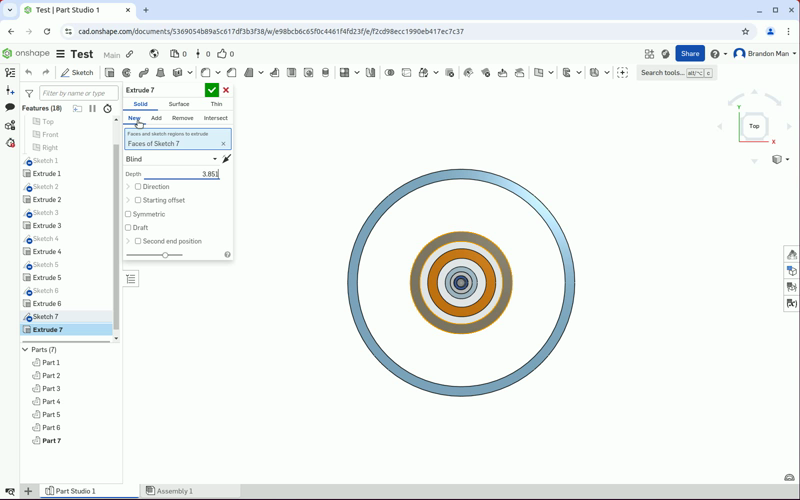
key(enter)
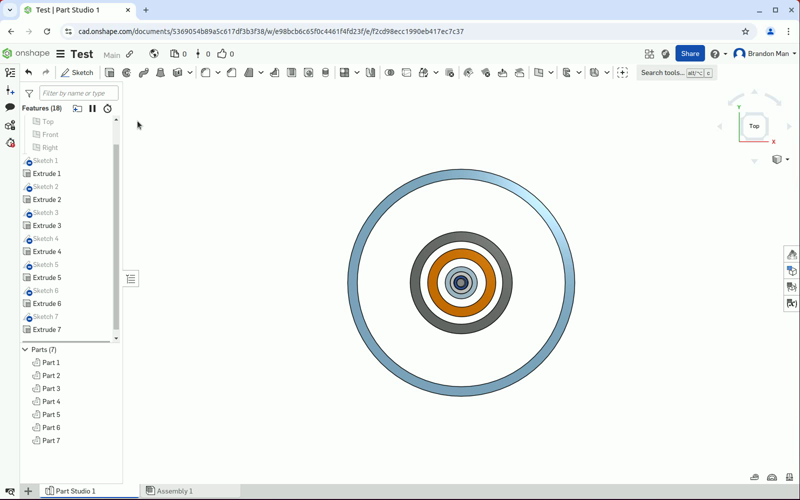
key(shift+h)
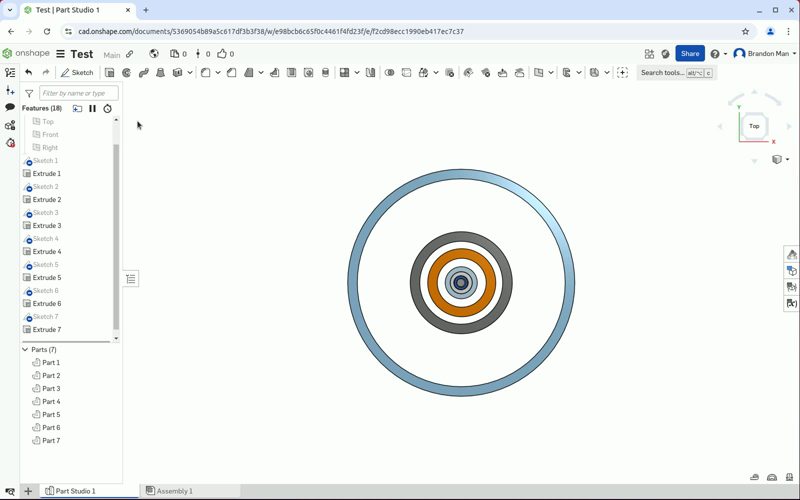
key(shift+h)
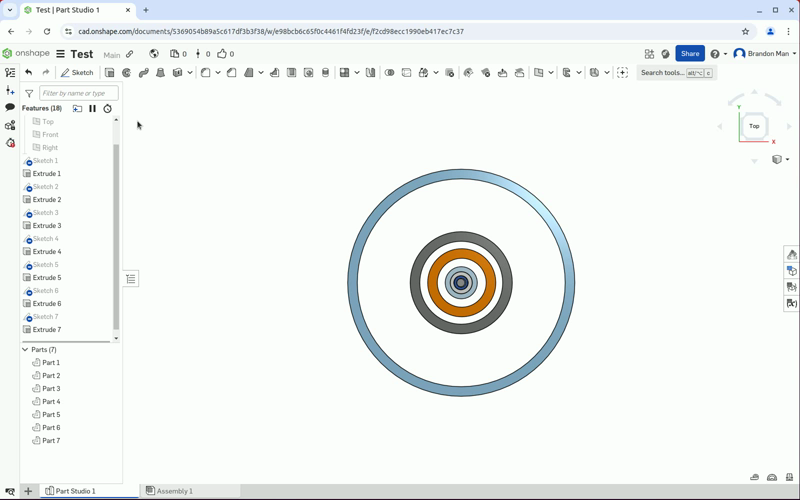
mouse_move(69, 163)
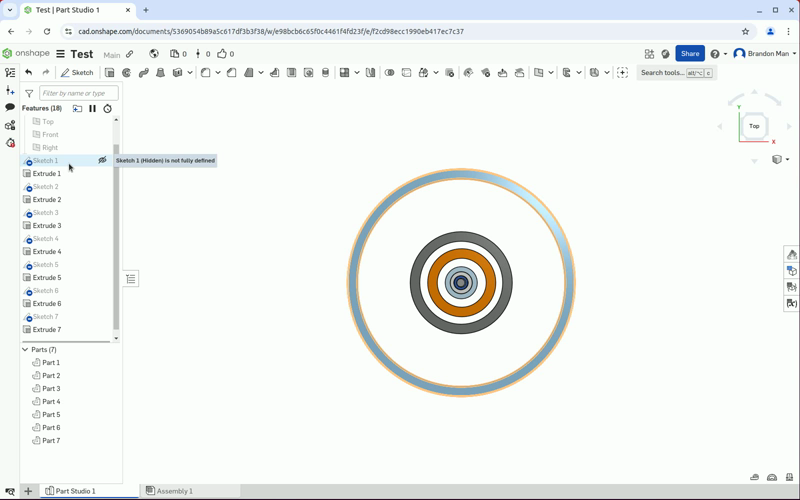
click(69, 163)
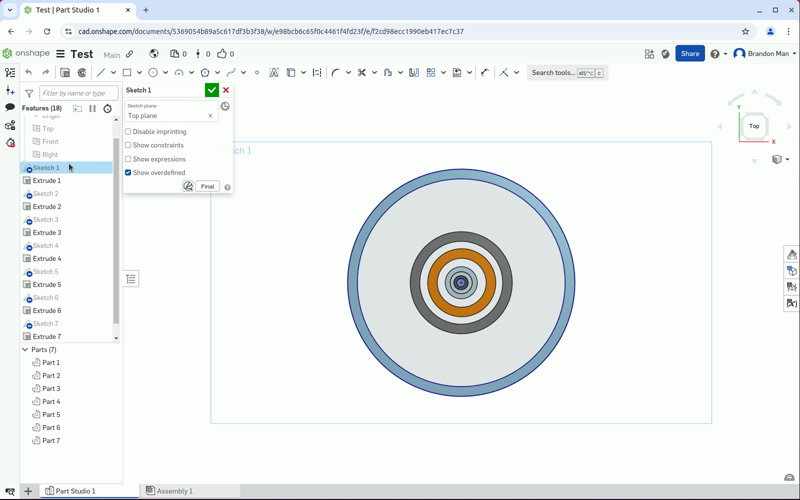
mouse_move(229, 92)
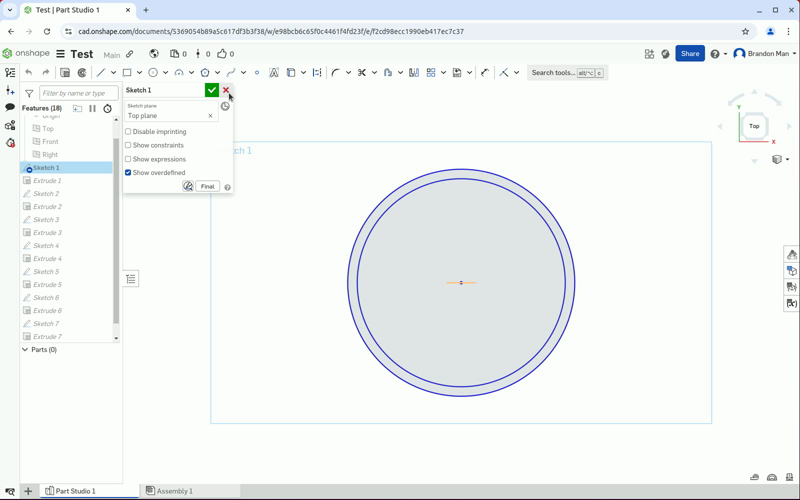
click(229, 92)
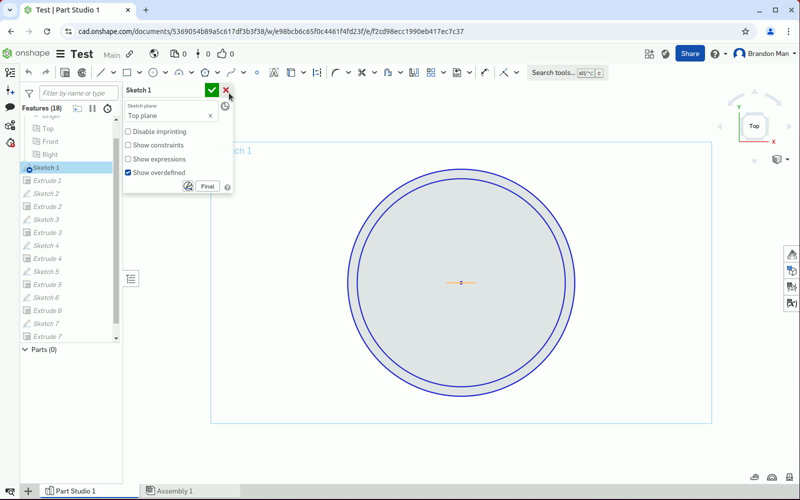
key(shift+s)
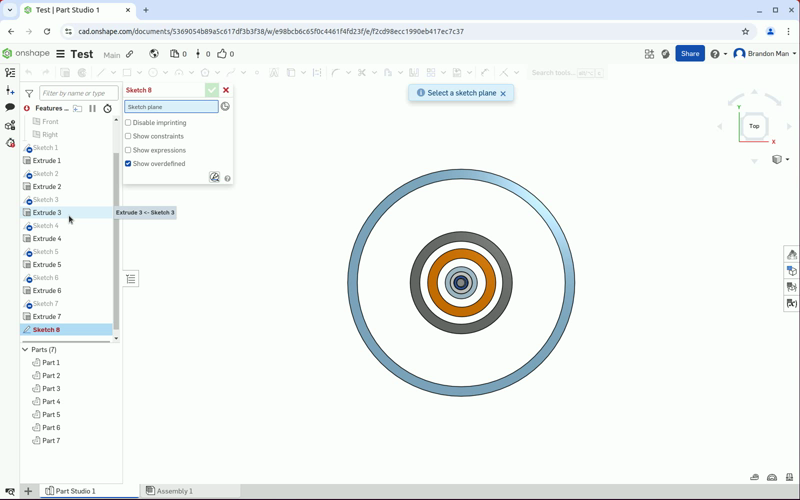
scroll(3)
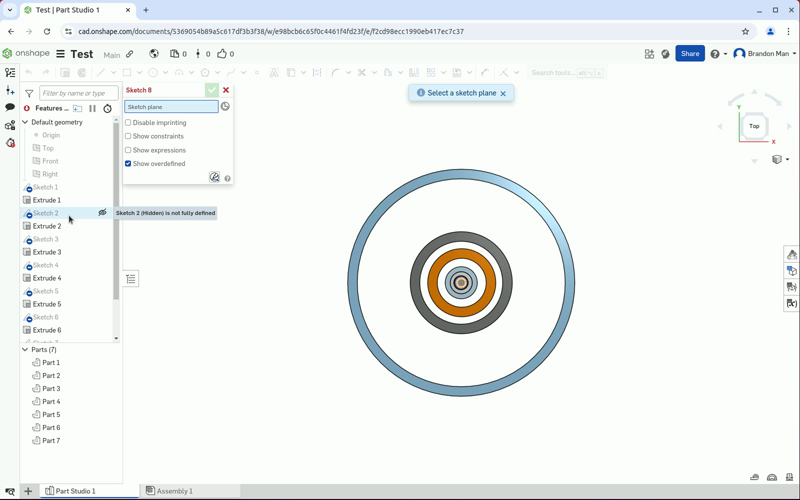
mouse_move(69, 150)
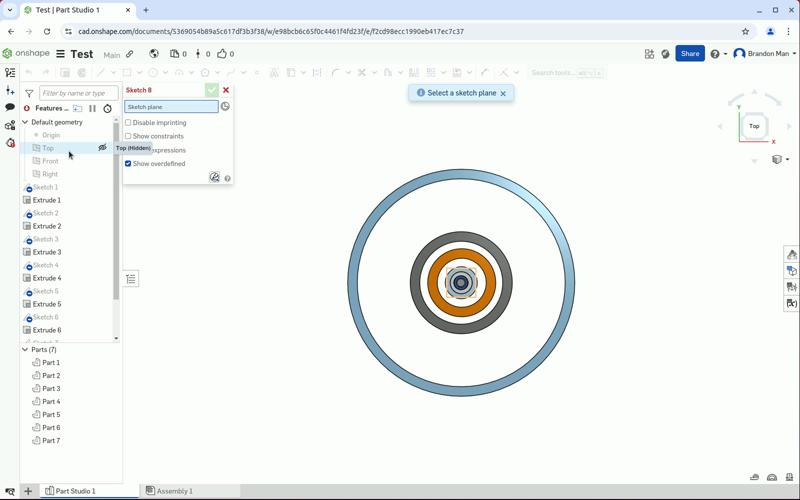
click(69, 150)
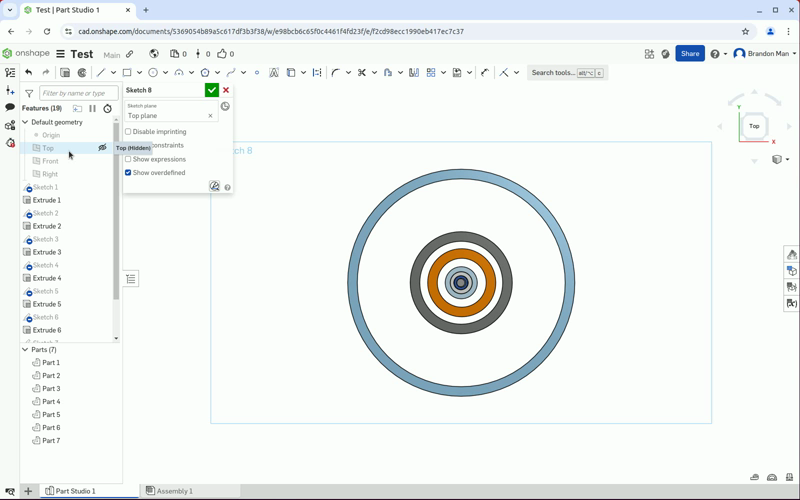
mouse_move(73, 352)
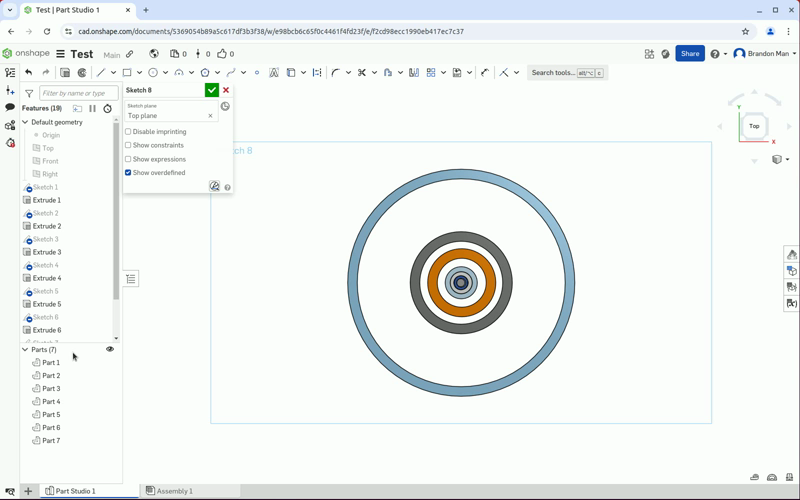
key(y)
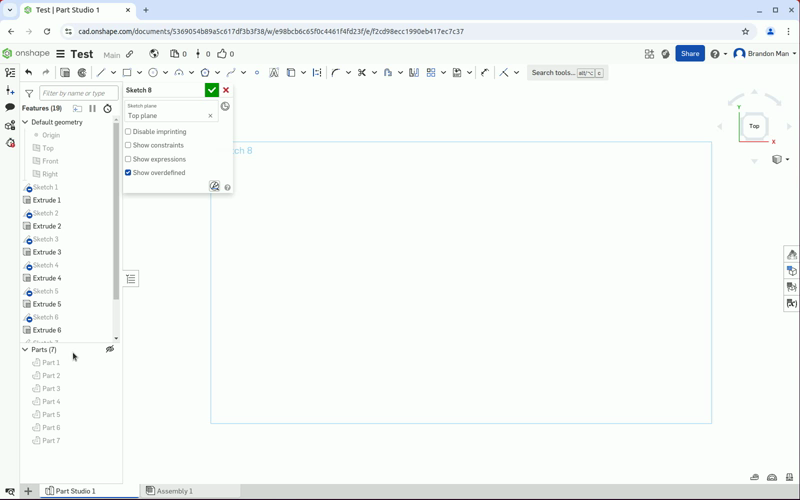
key(c)
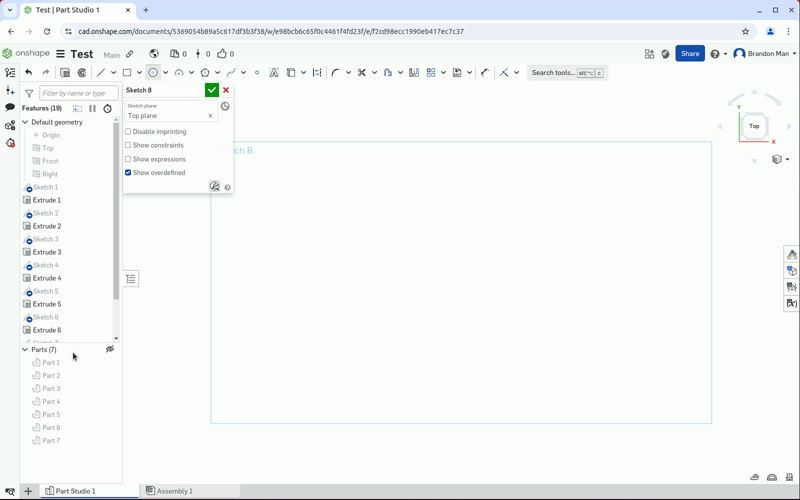
key_down(shift)
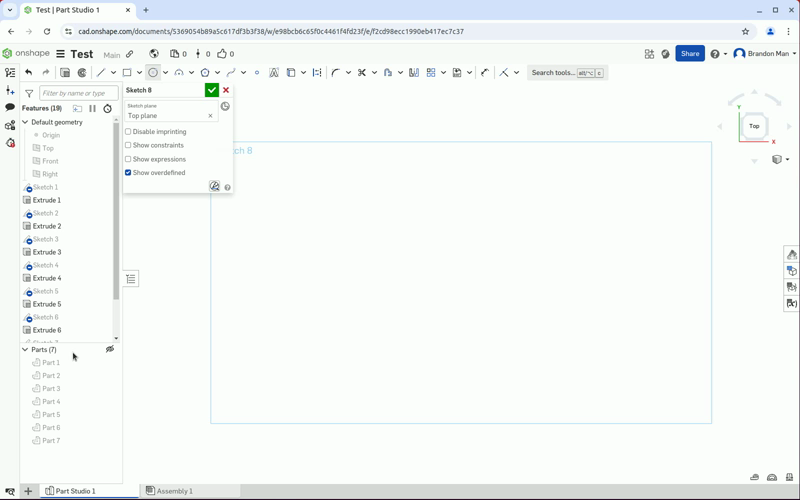
mouse_move(461, 282)
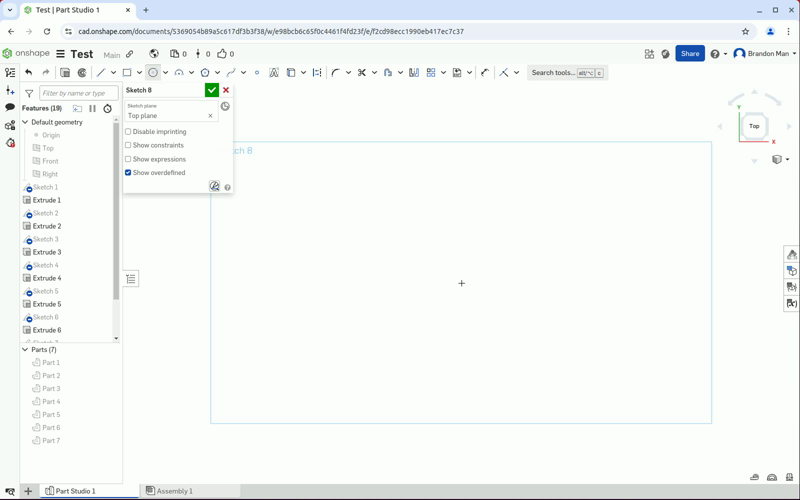
click(461, 282)
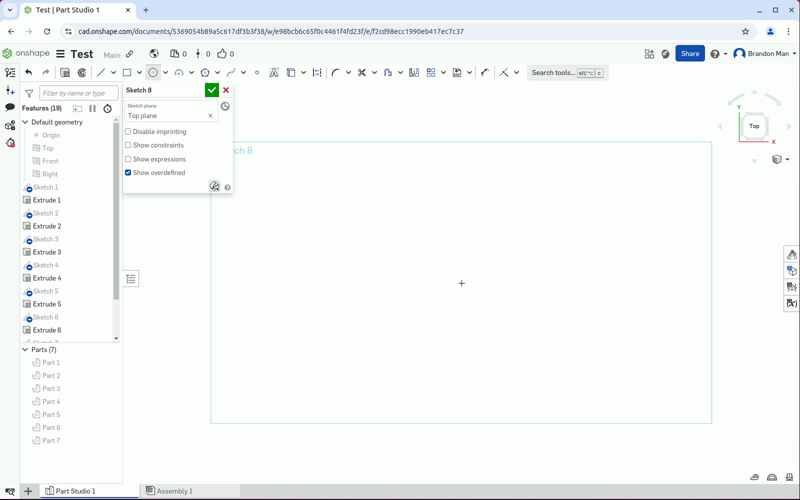
key_up(shift)
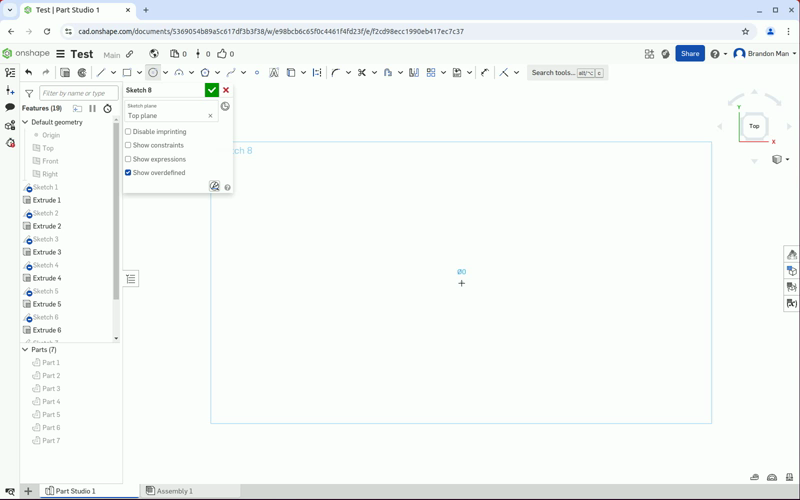
mouse_move(532, 282)
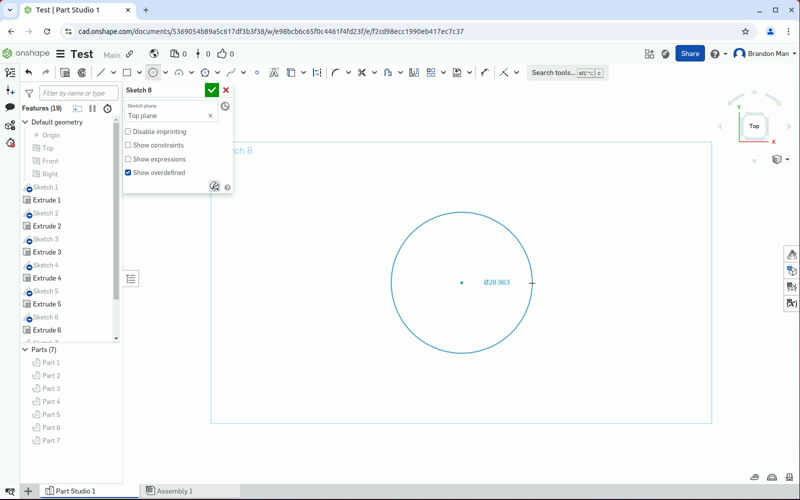
click(532, 282)
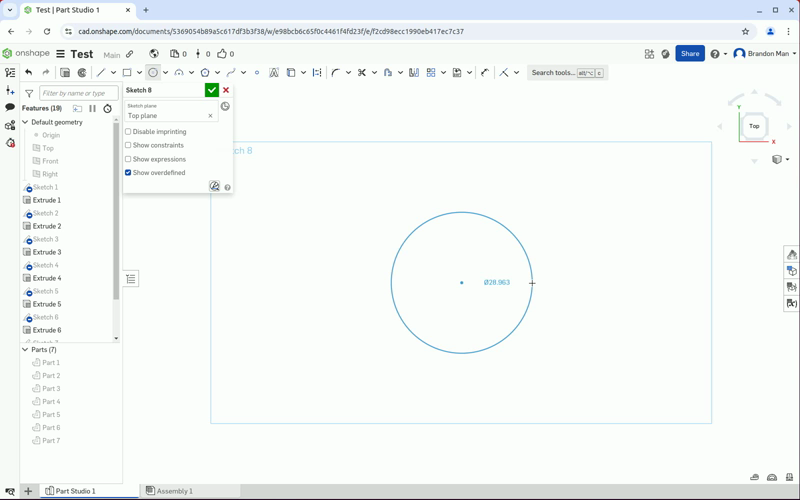
key(esc)
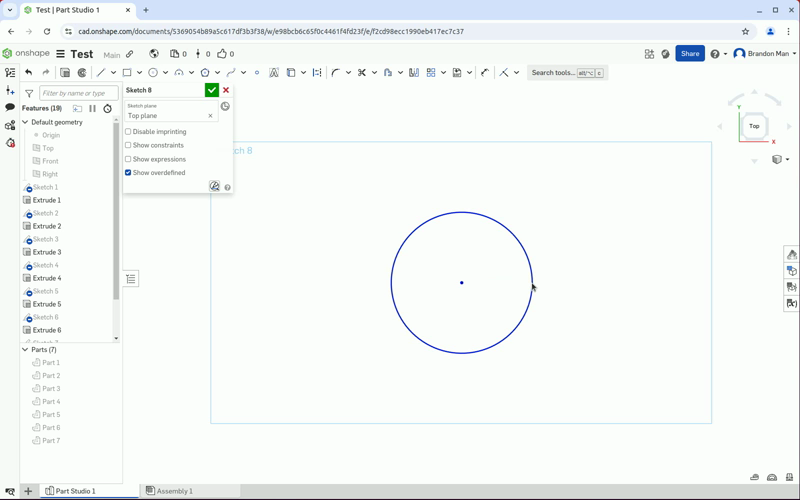
key(c)
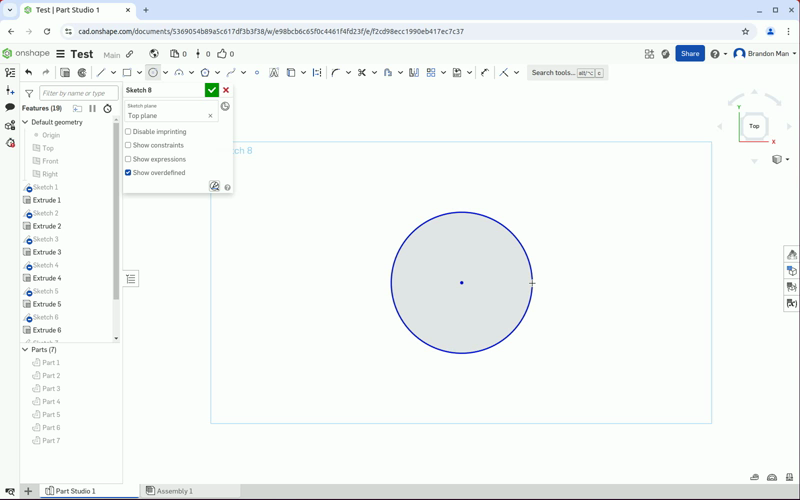
key_down(shift)
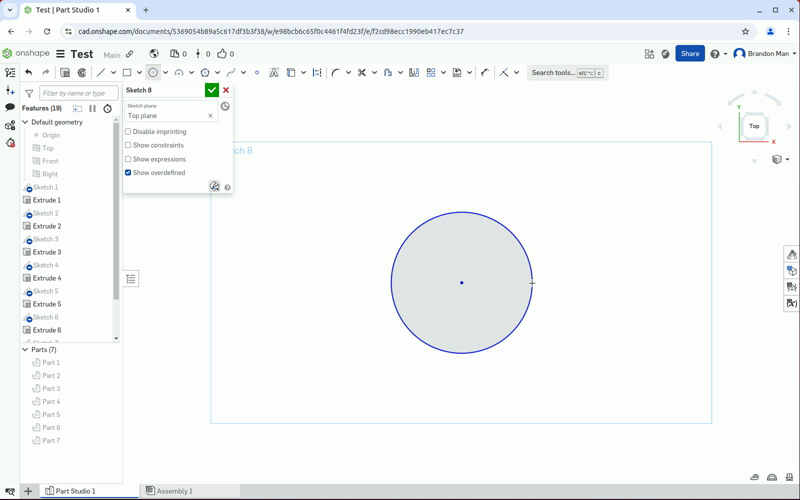
mouse_move(461, 282)
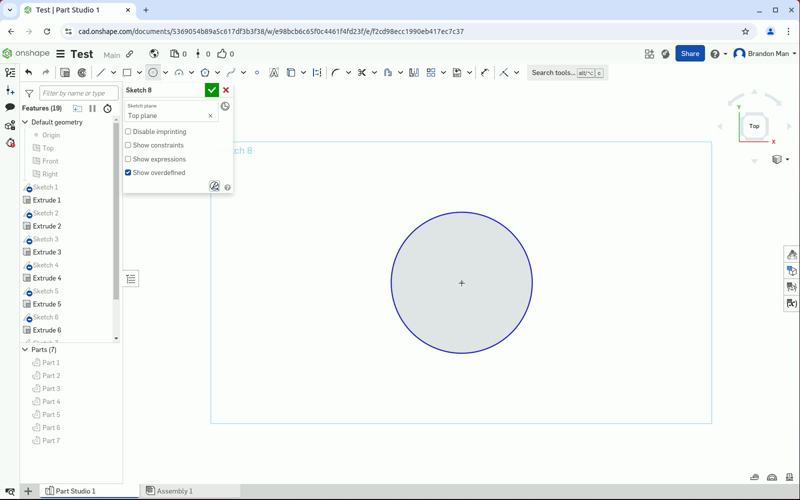
click(461, 282)
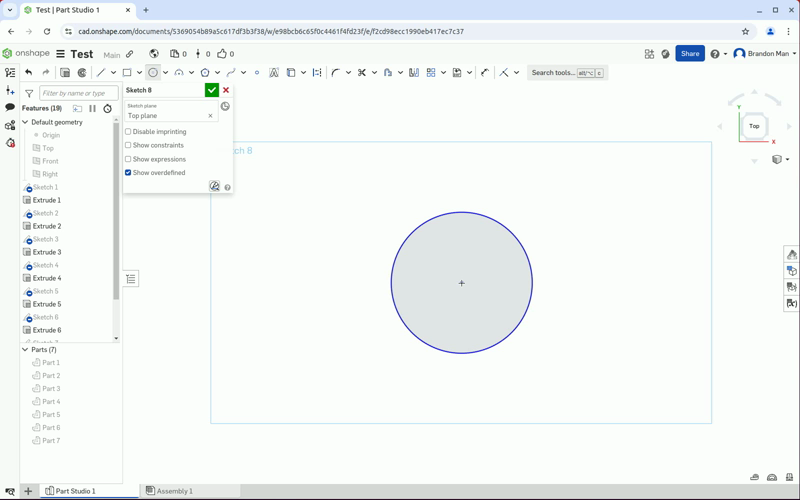
key_up(shift)
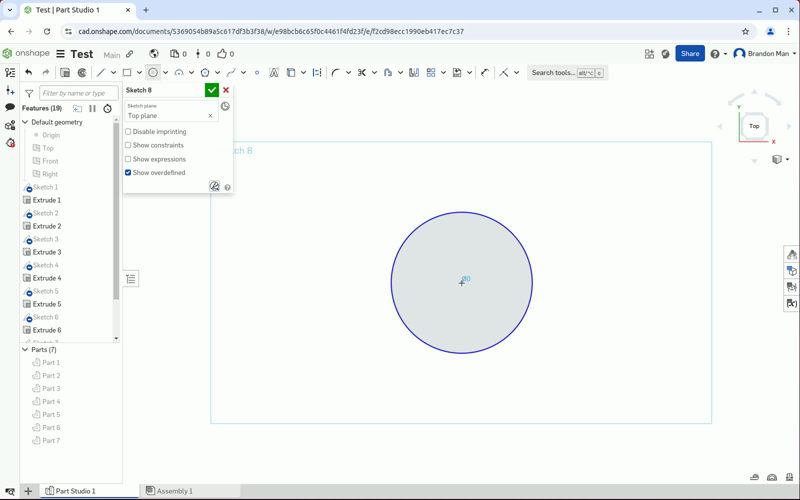
mouse_move(520, 282)
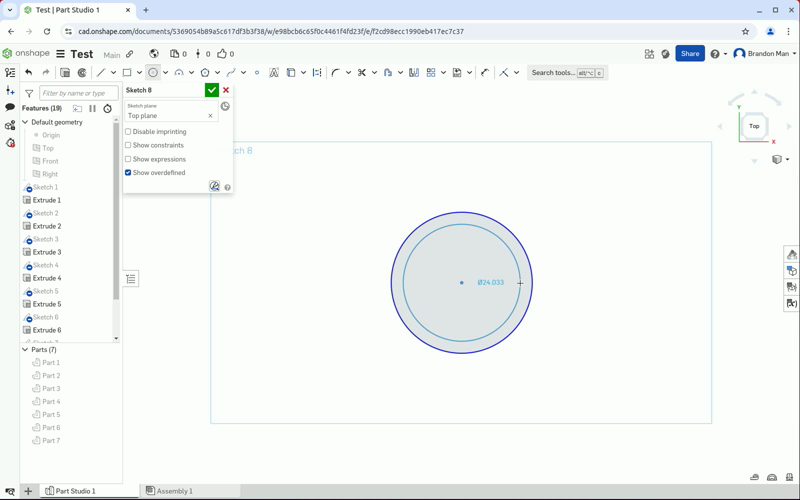
click(520, 282)
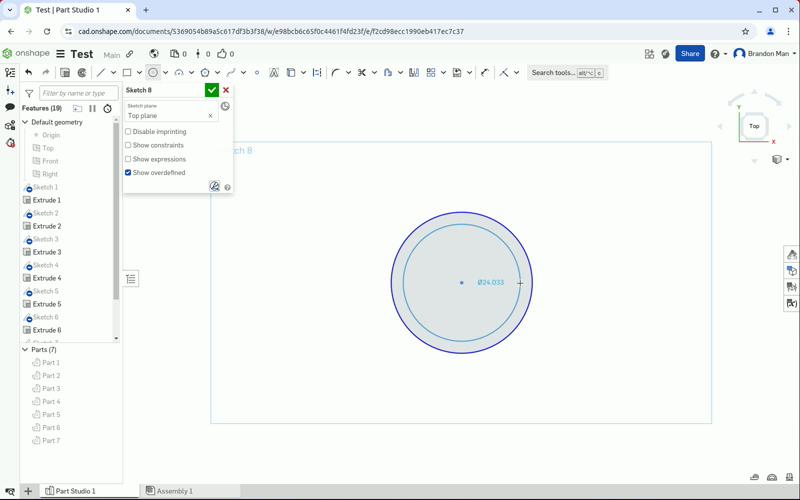
key(esc)
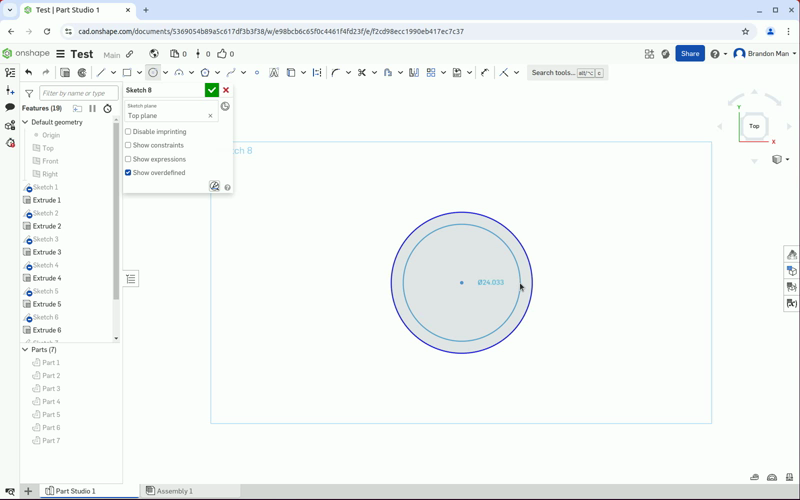
mouse_move(462, 344)
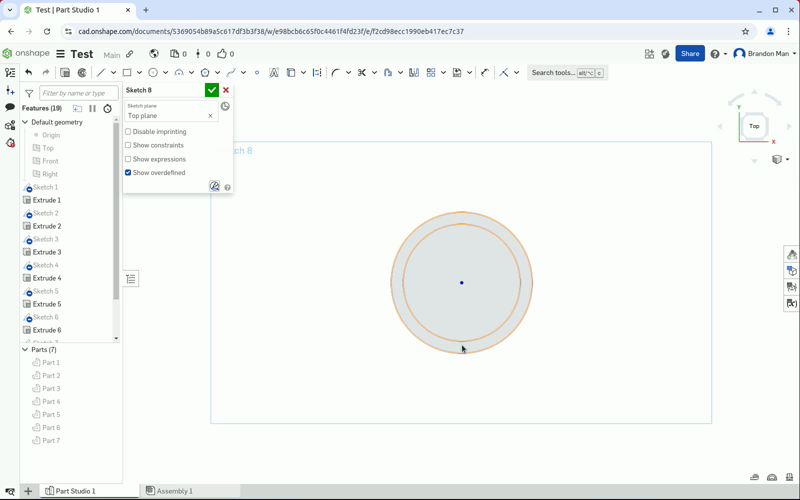
click(462, 344)
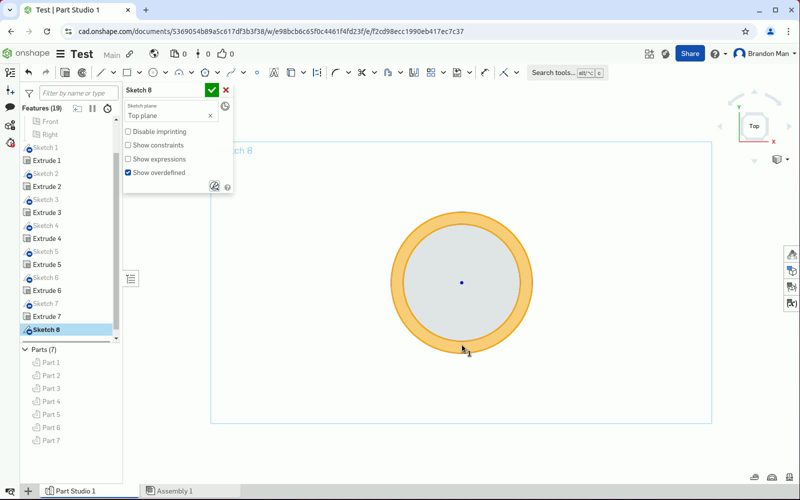
mouse_move(73, 352)
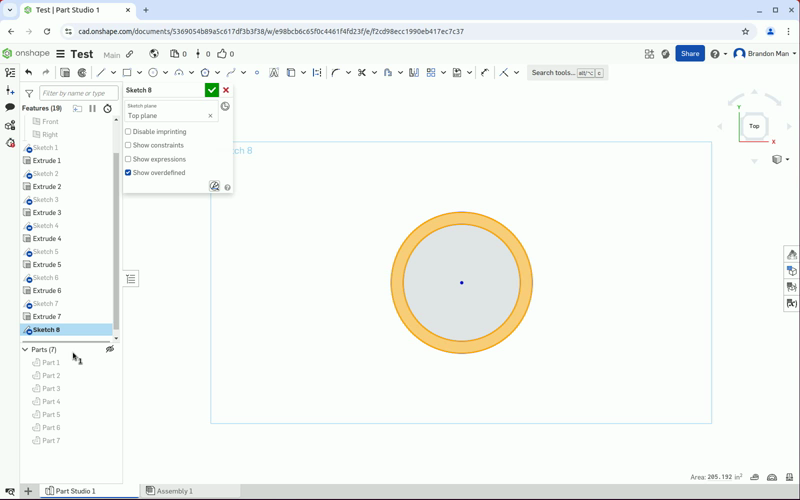
key(shift+y)
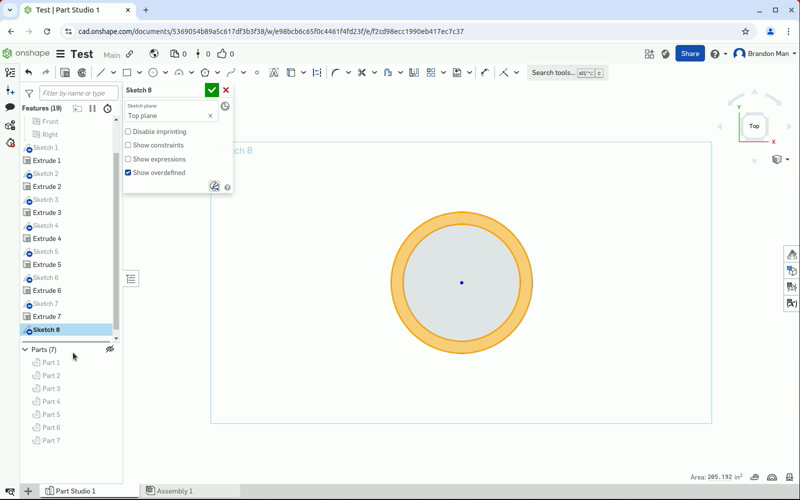
key(shift+e)
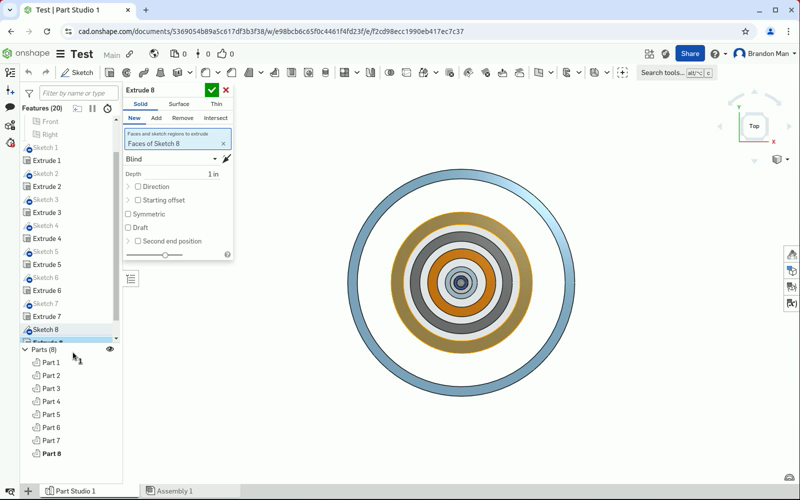
mouse_move(143, 106)
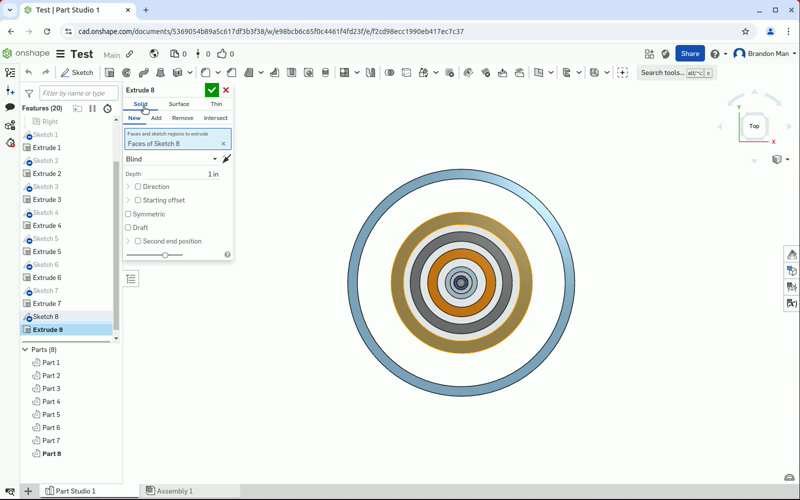
click(143, 106)
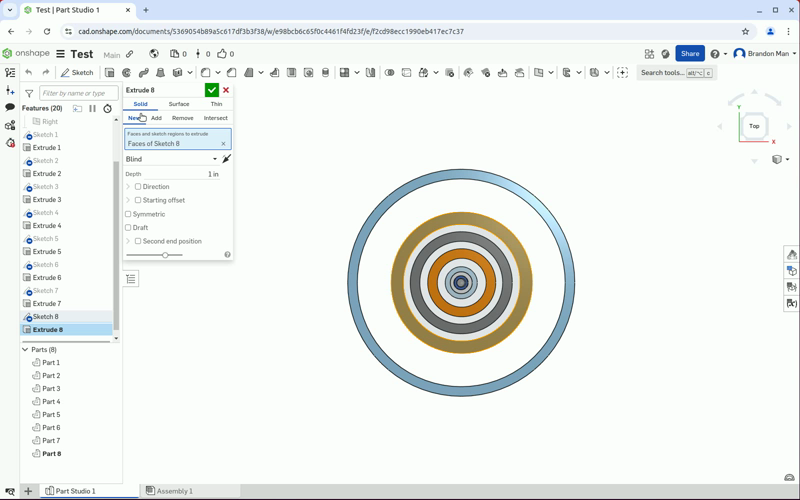
mouse_move(137, 120)
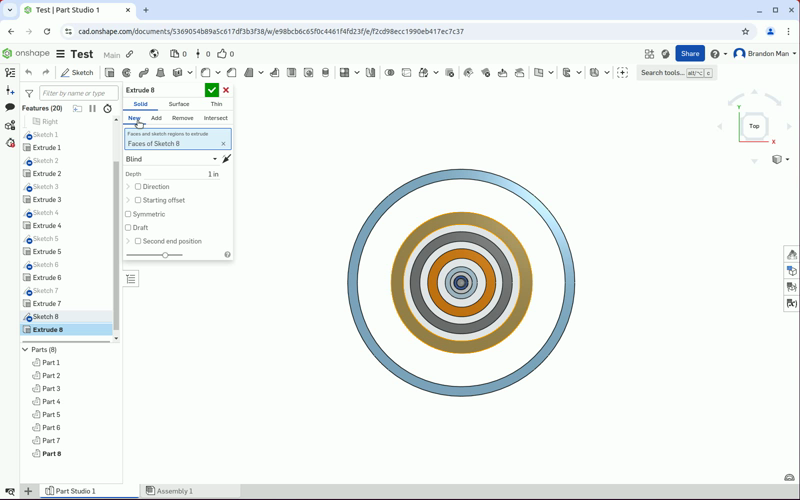
click(137, 120)
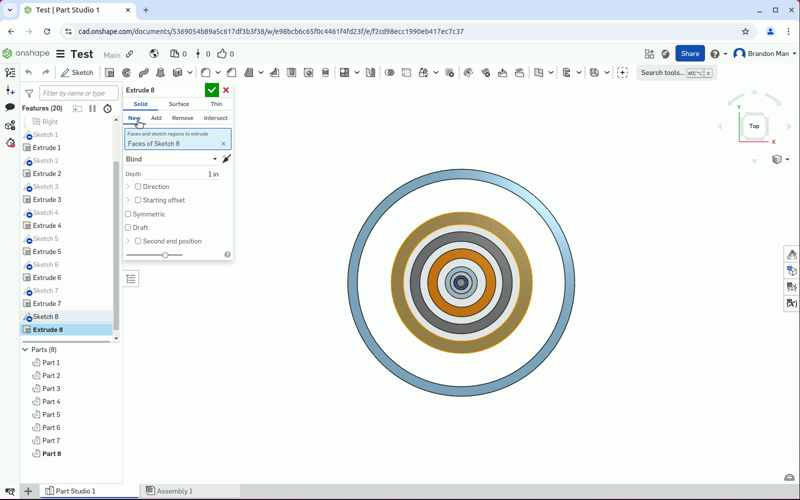
key(tab, 4)
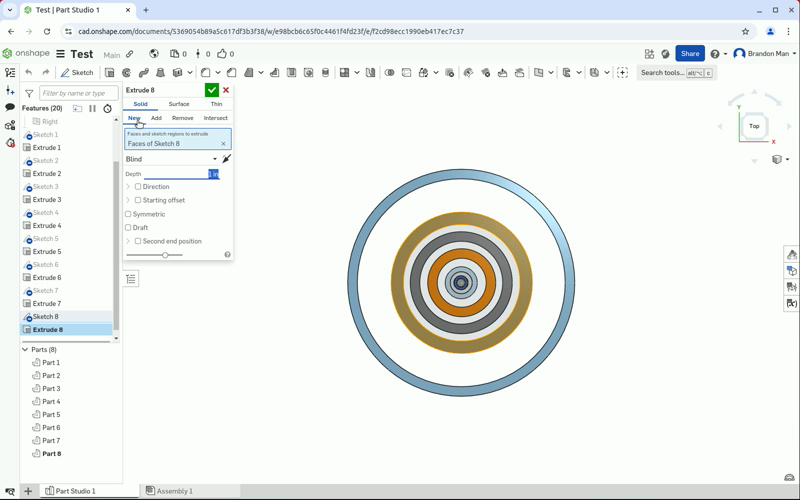
text(3.851)
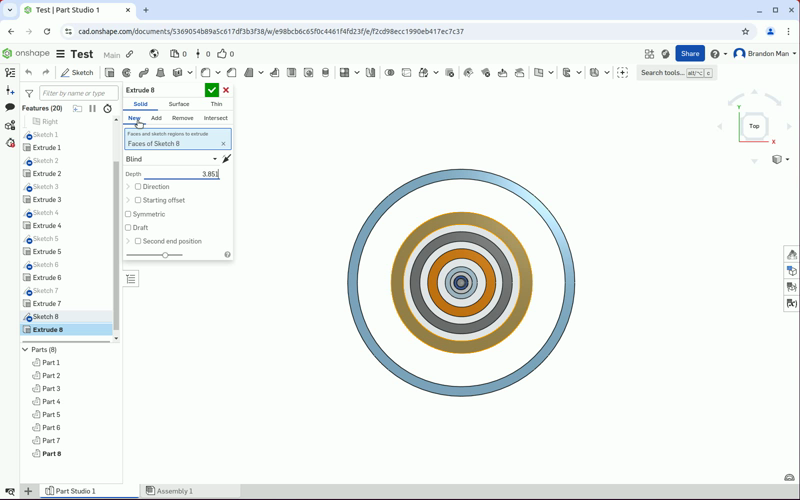
key(enter)
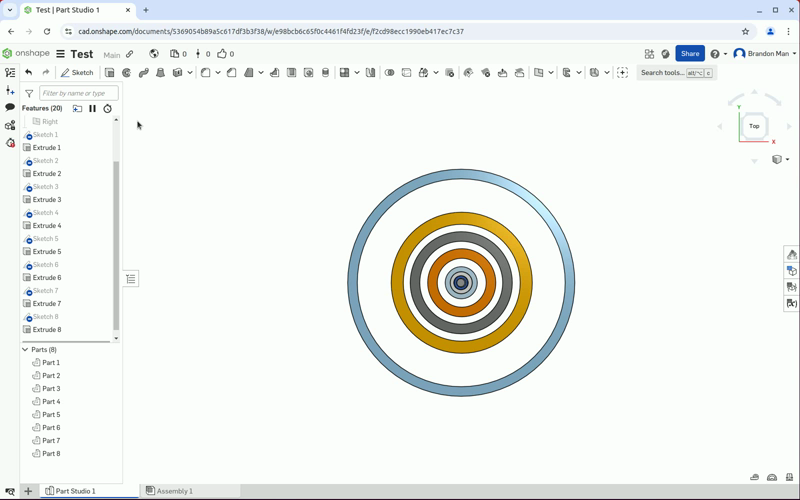
key(shift+h)
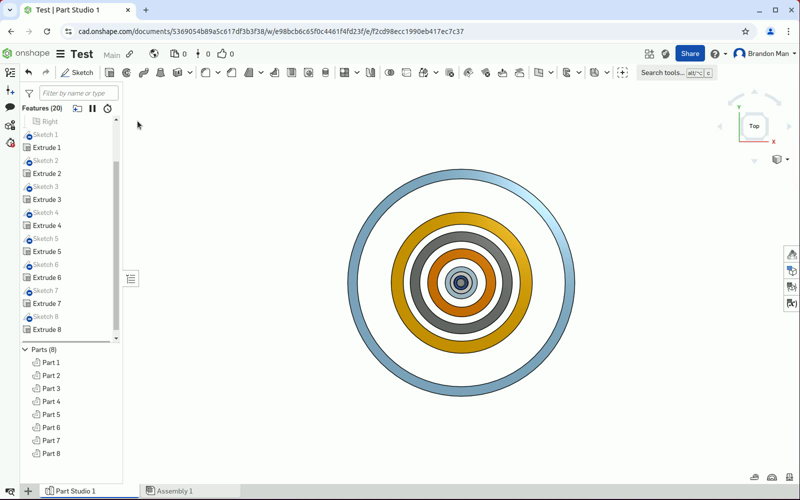
key(shift+h)
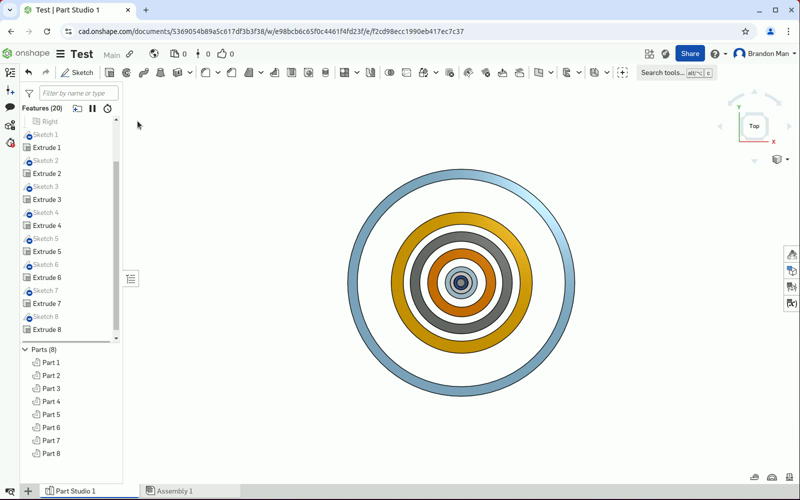
mouse_move(69, 137)
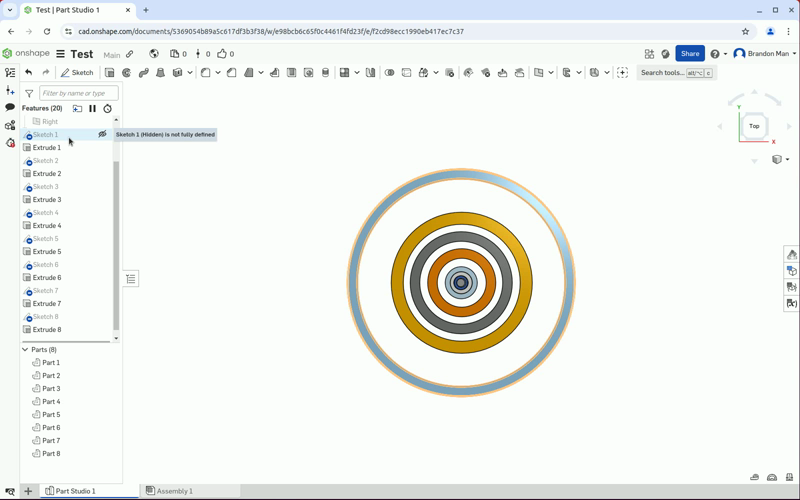
click(69, 137)
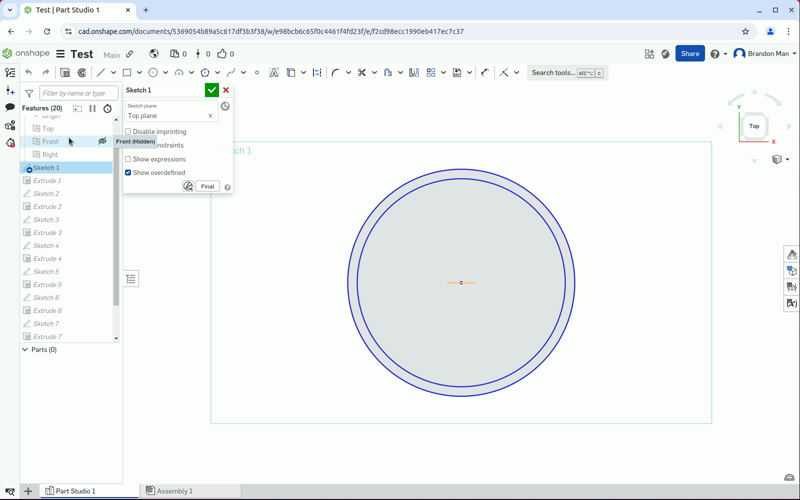
mouse_move(229, 92)
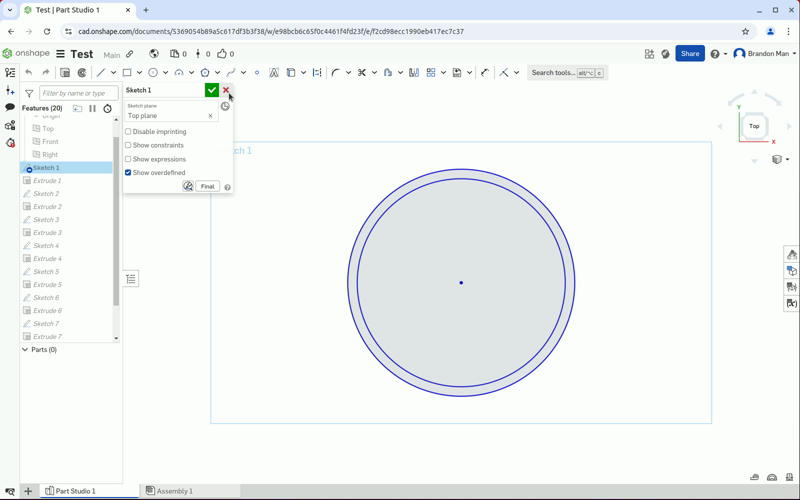
click(229, 92)
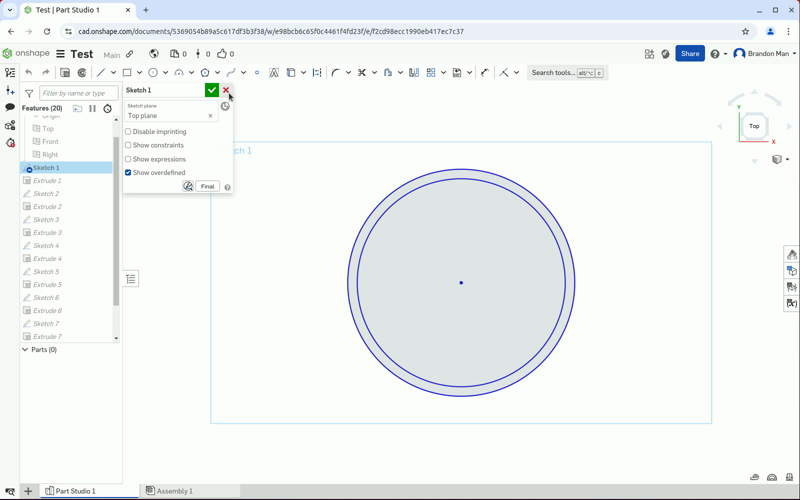
key(shift+s)
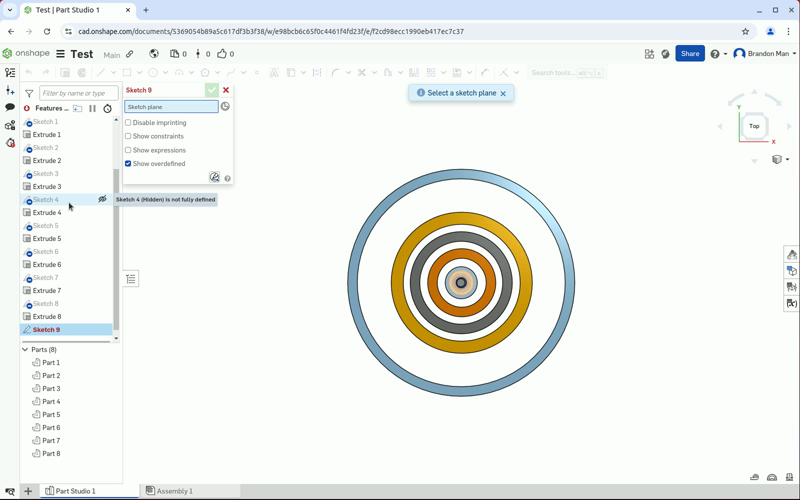
scroll(3)
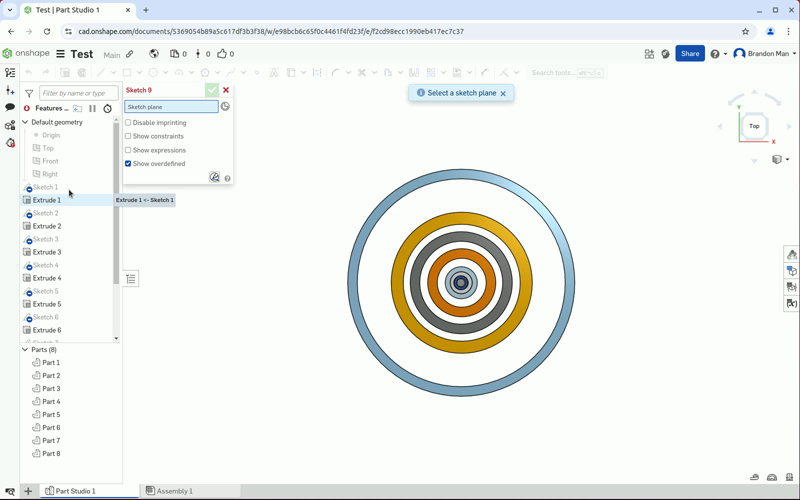
mouse_move(69, 150)
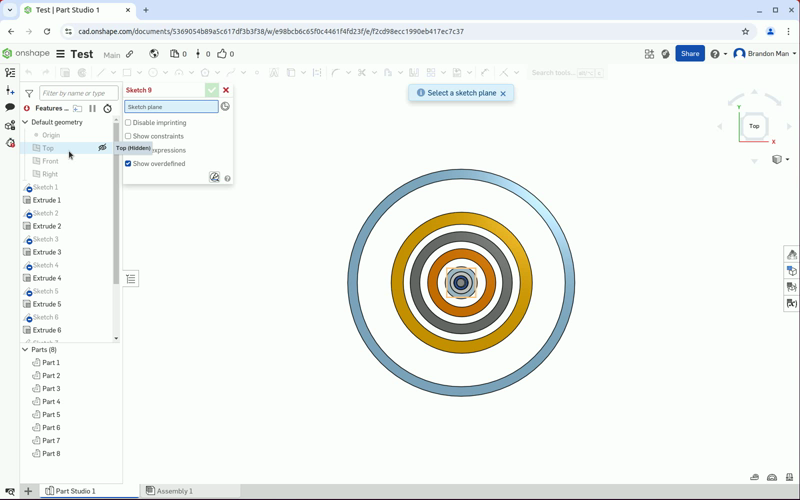
click(69, 150)
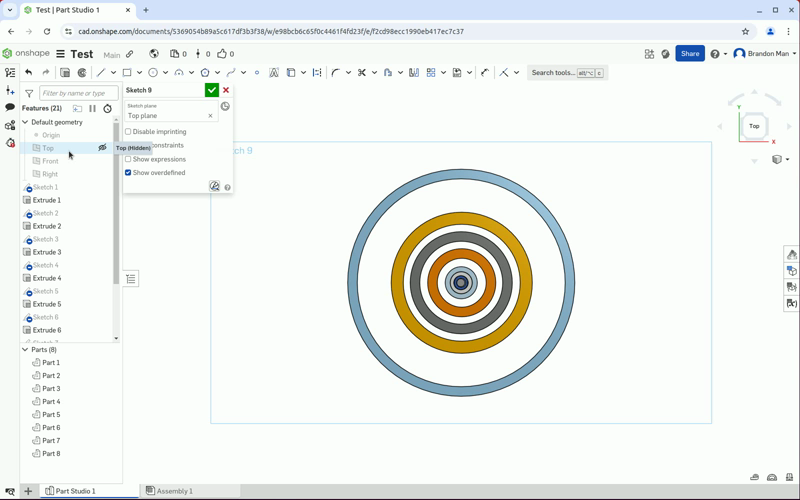
mouse_move(73, 352)
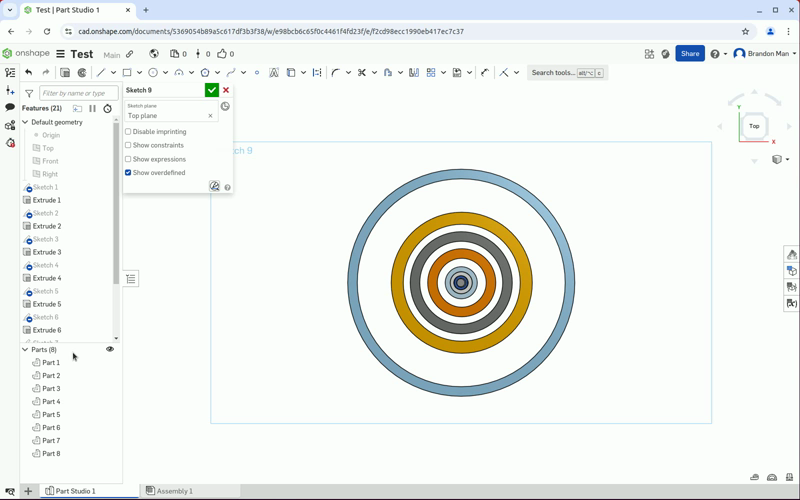
key(y)
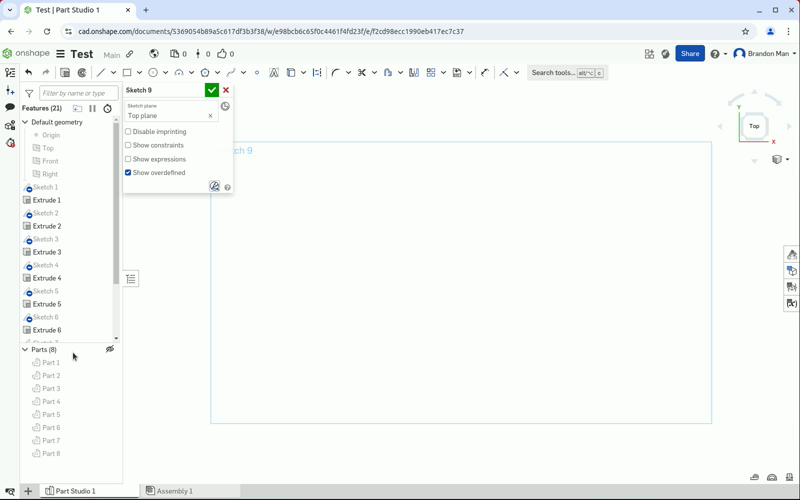
key(c)
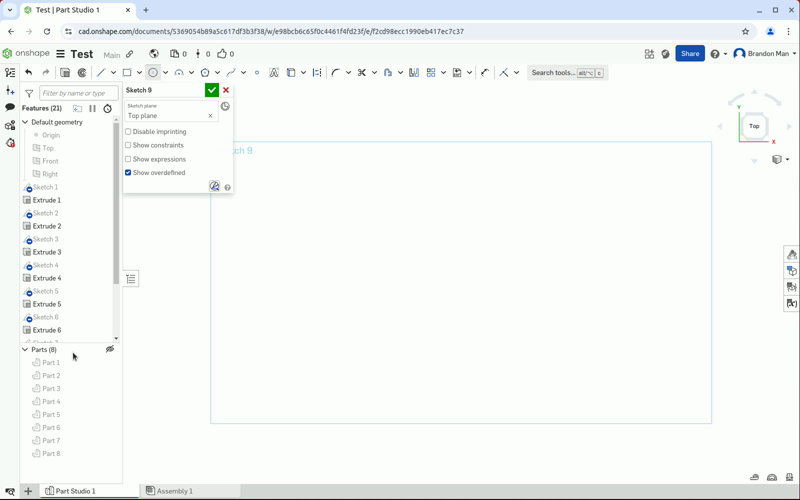
key_down(shift)
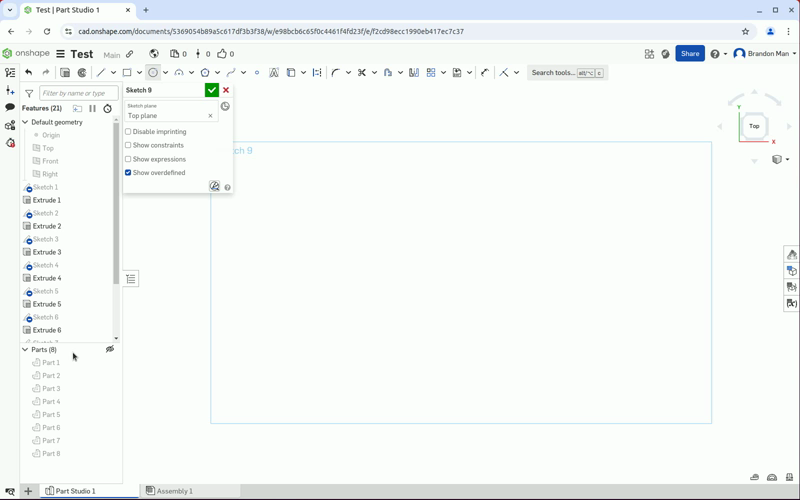
mouse_move(461, 282)
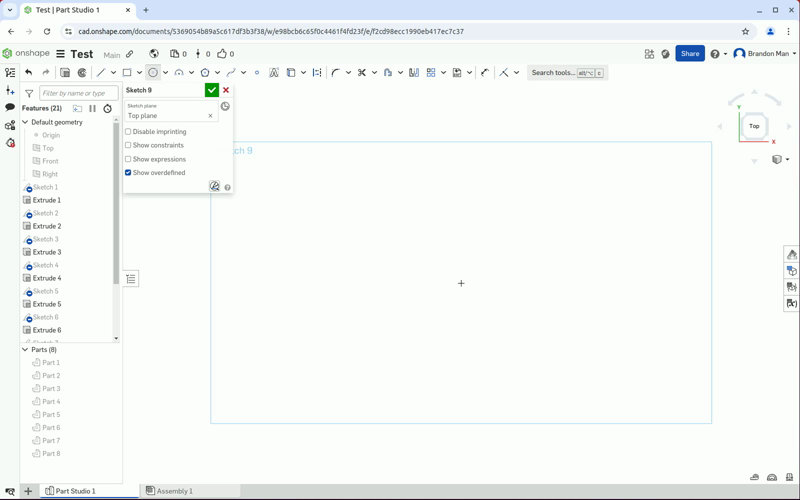
click(461, 282)
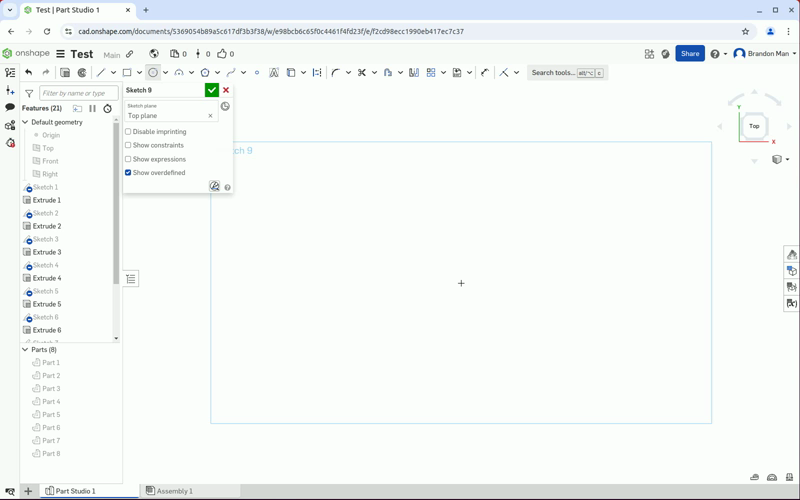
key_up(shift)
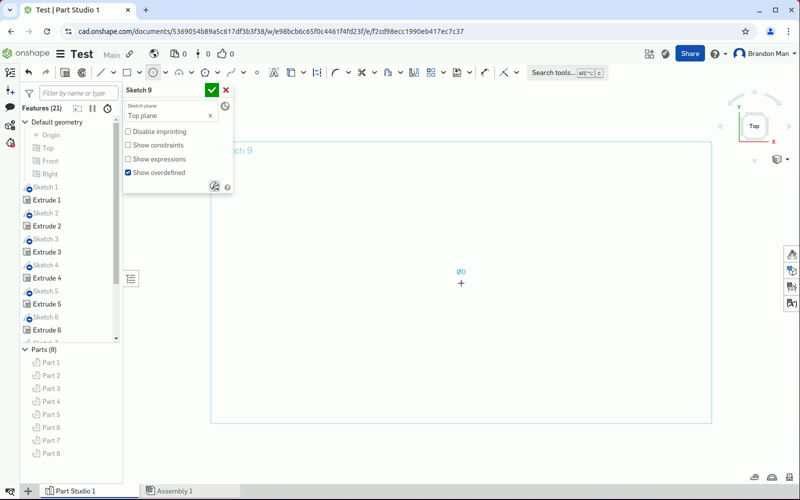
mouse_move(549, 282)
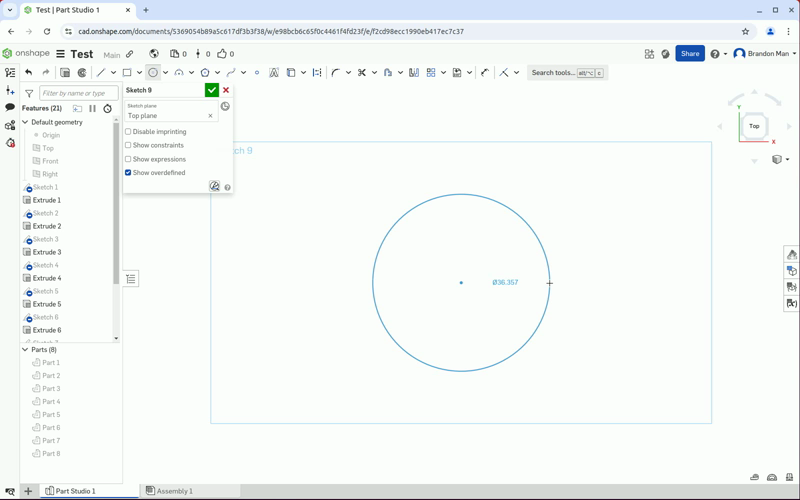
click(549, 282)
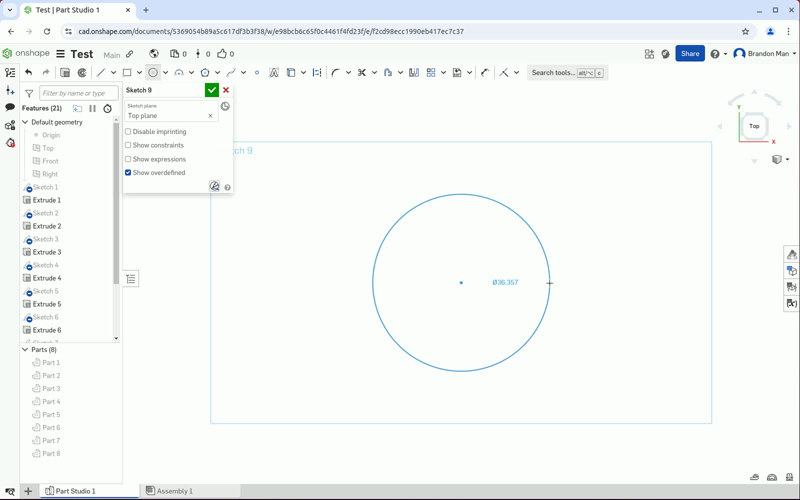
key(esc)
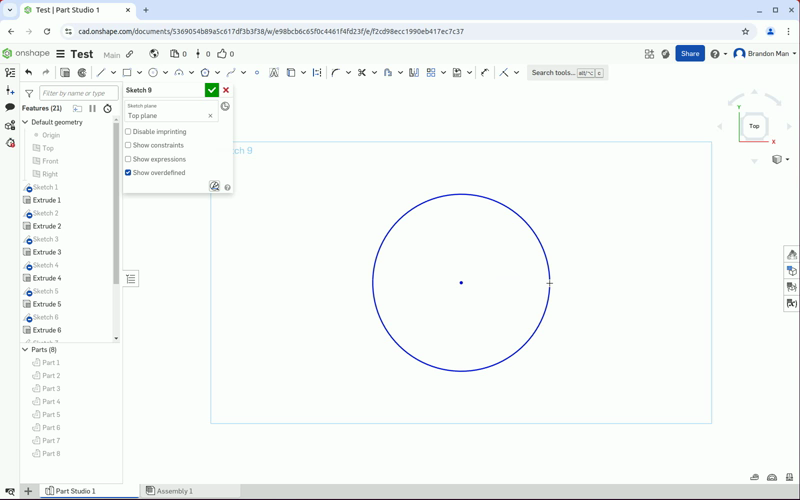
key(c)
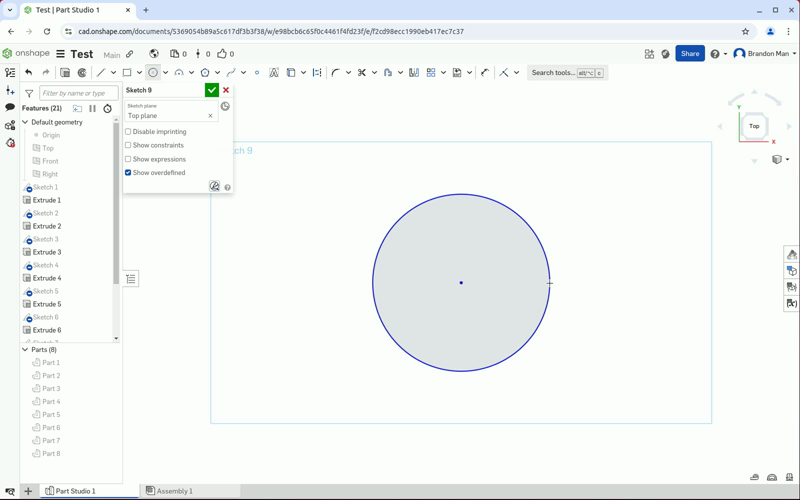
key_down(shift)
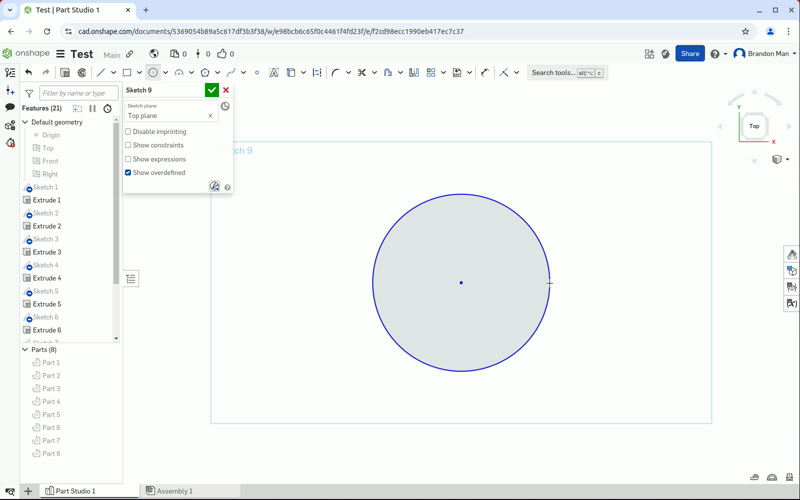
mouse_move(461, 282)
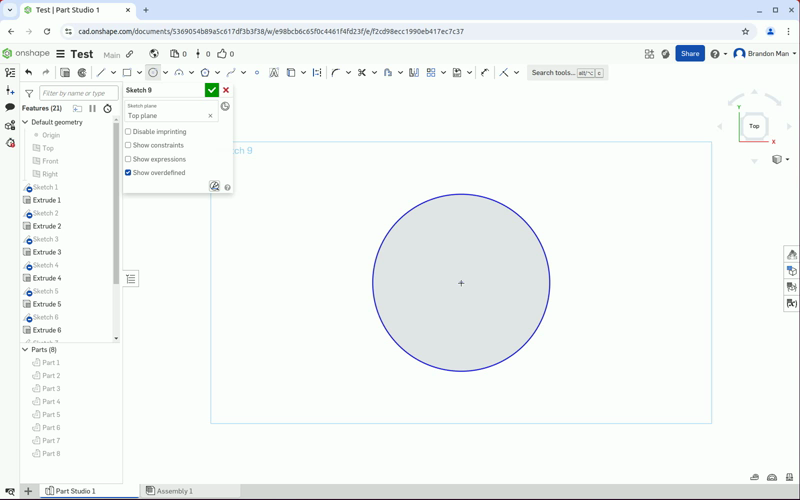
click(461, 282)
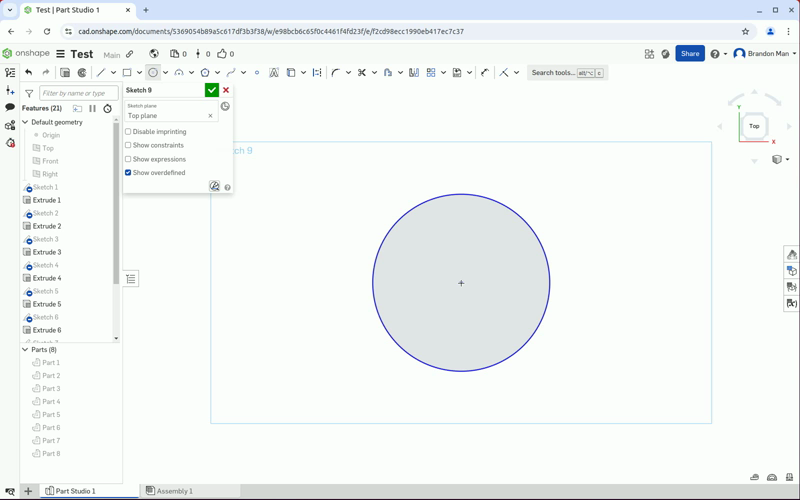
key_up(shift)
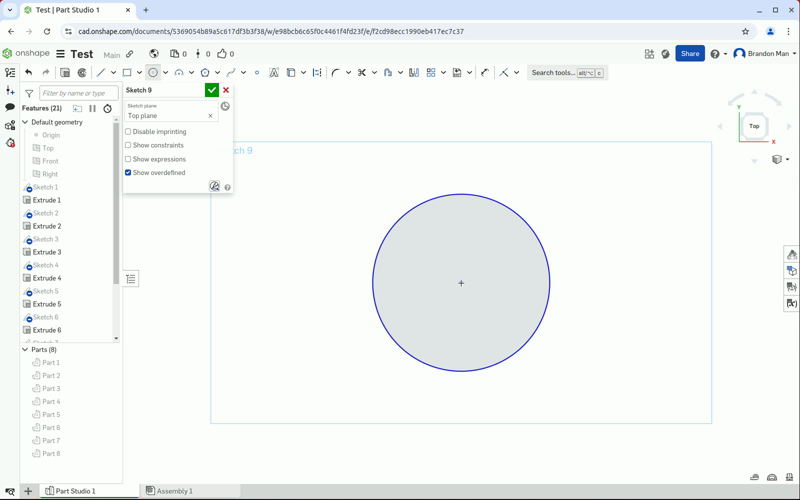
mouse_move(540, 282)
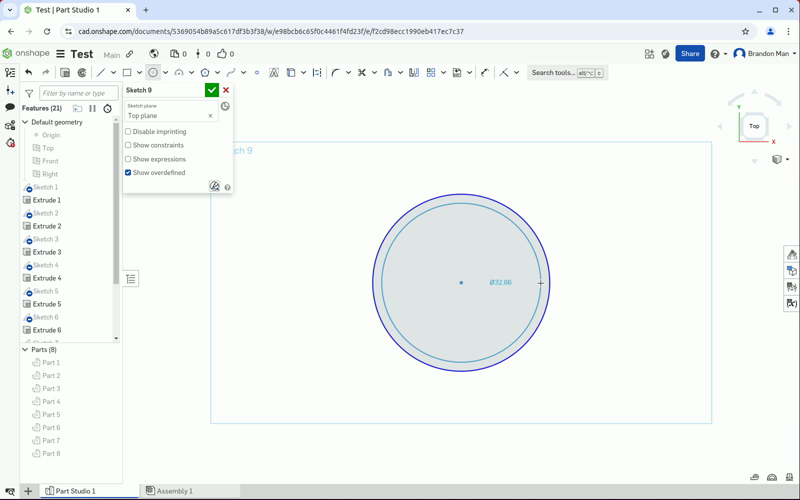
click(540, 282)
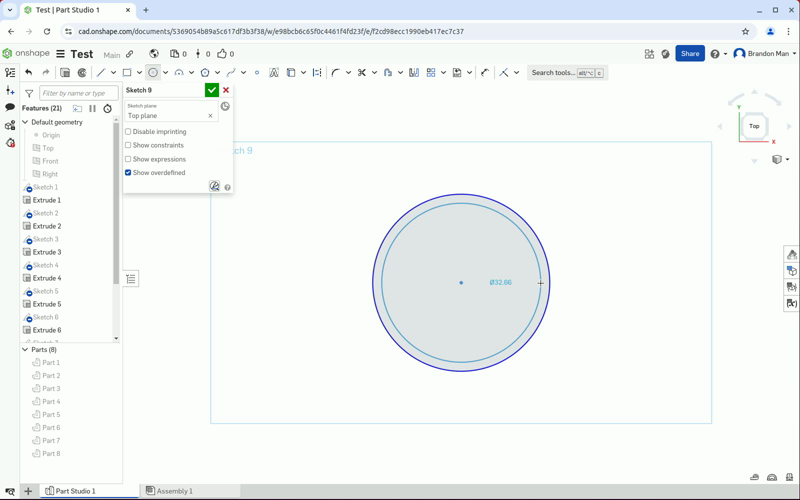
key(esc)
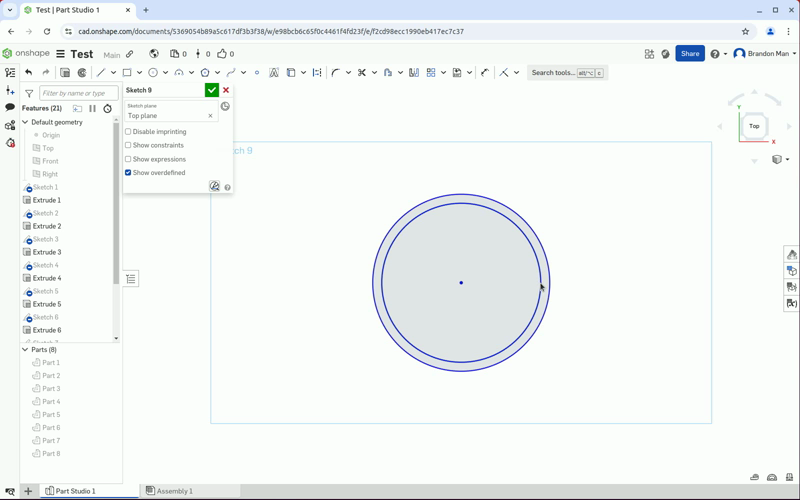
mouse_move(386, 321)
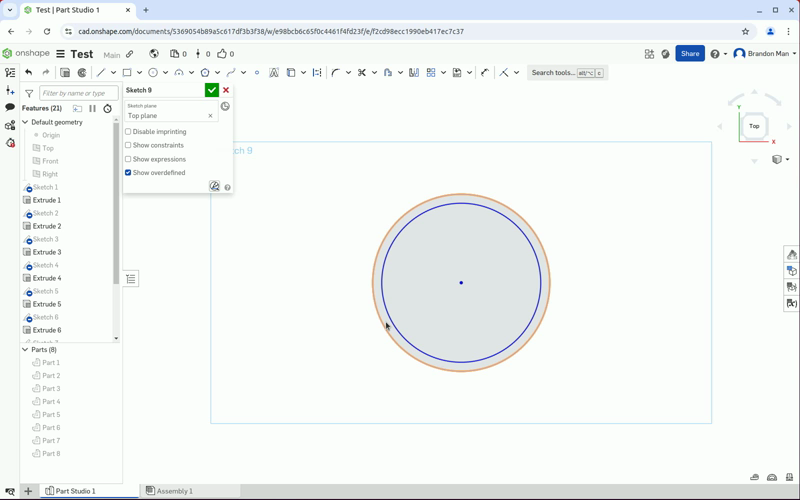
click(386, 321)
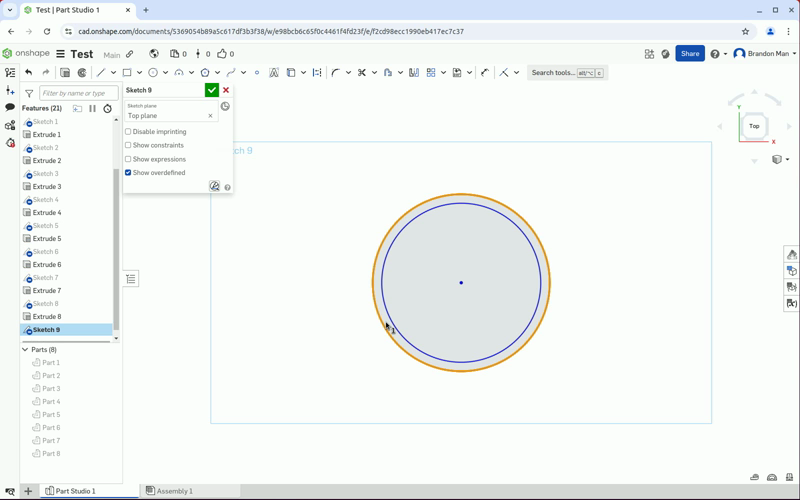
mouse_move(73, 352)
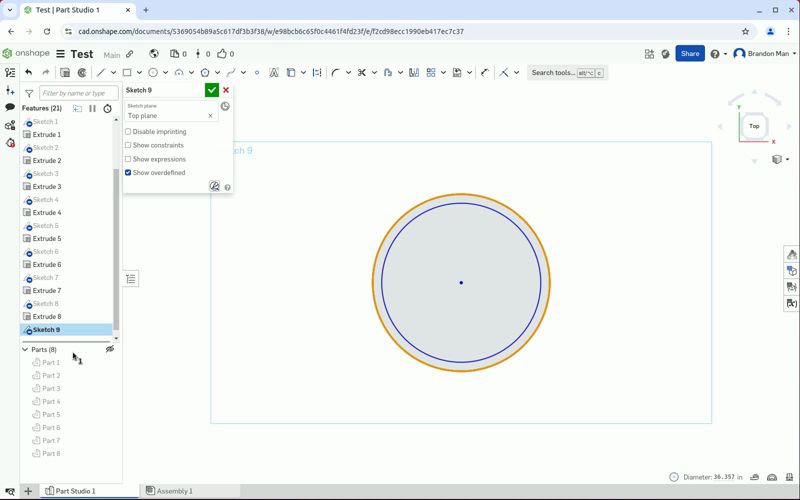
key(shift+y)
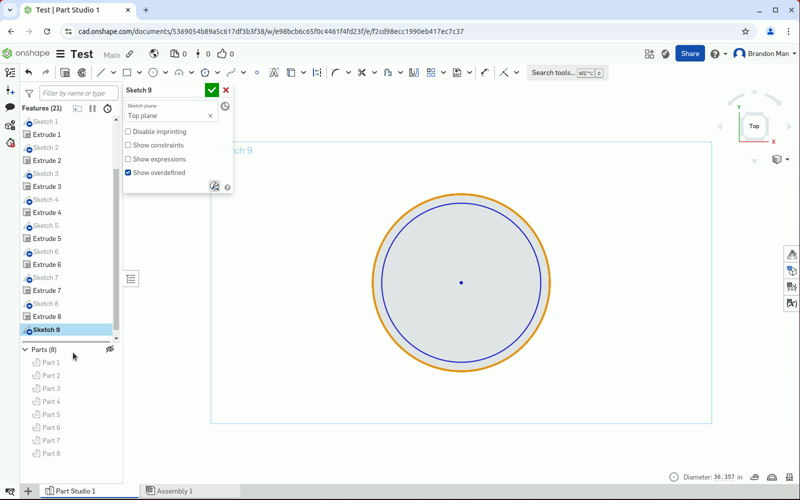
key(shift+e)
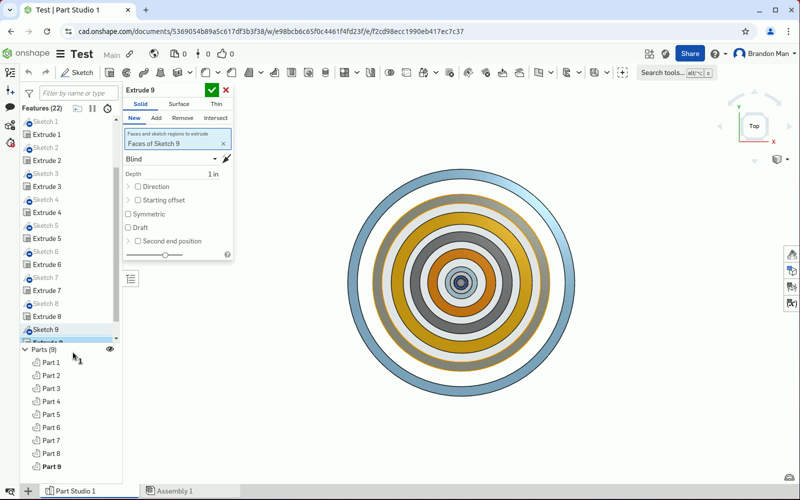
mouse_move(143, 106)
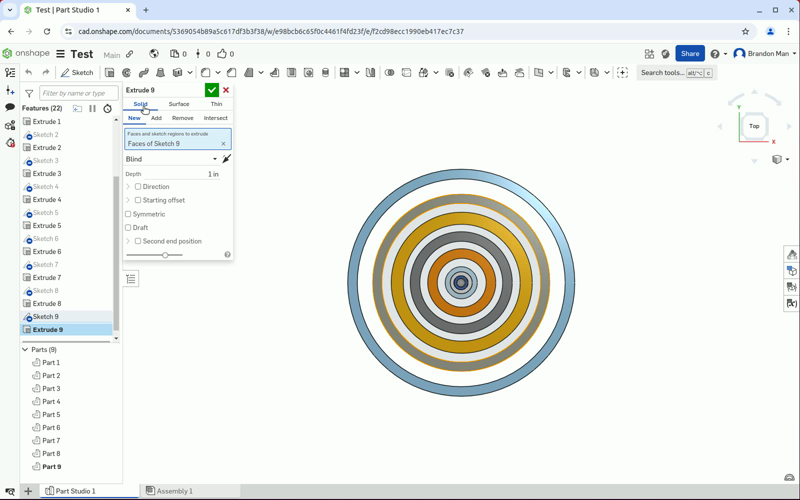
click(143, 106)
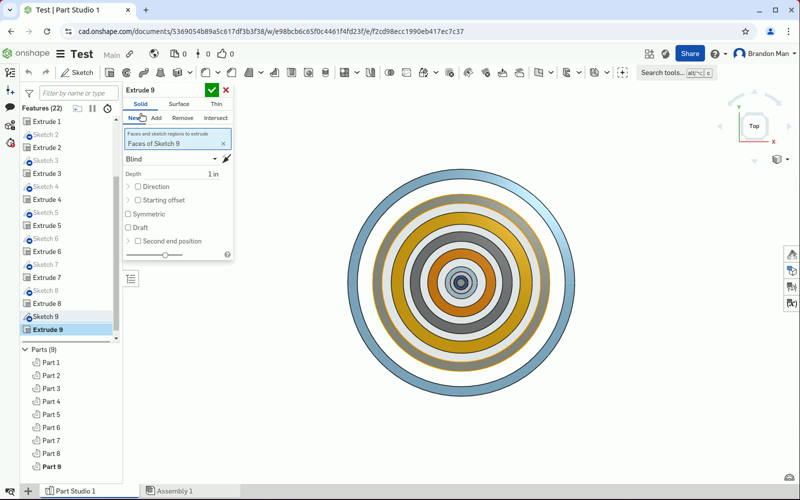
mouse_move(137, 120)
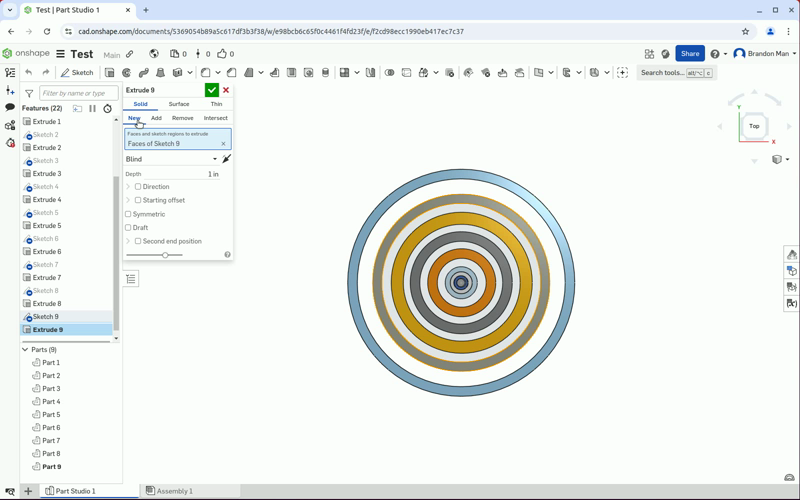
click(137, 120)
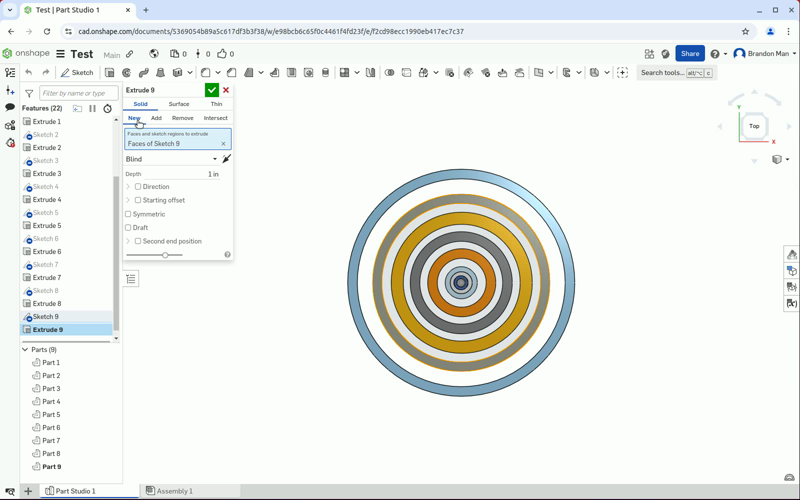
key(tab, 4)
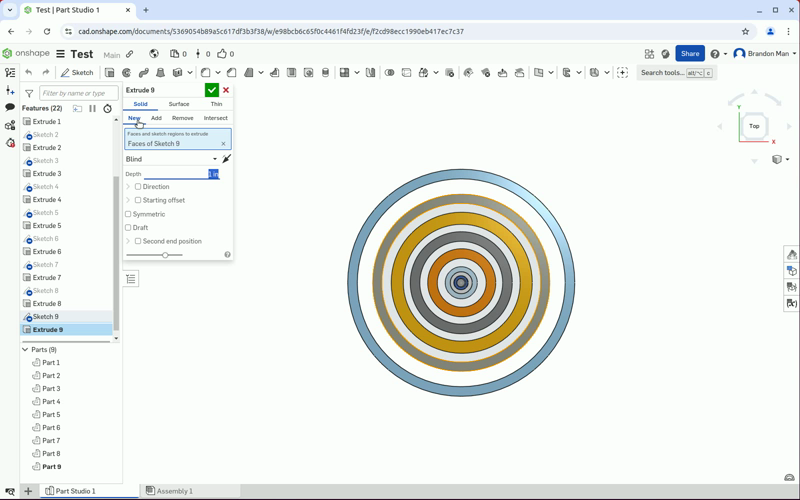
text(3.851)
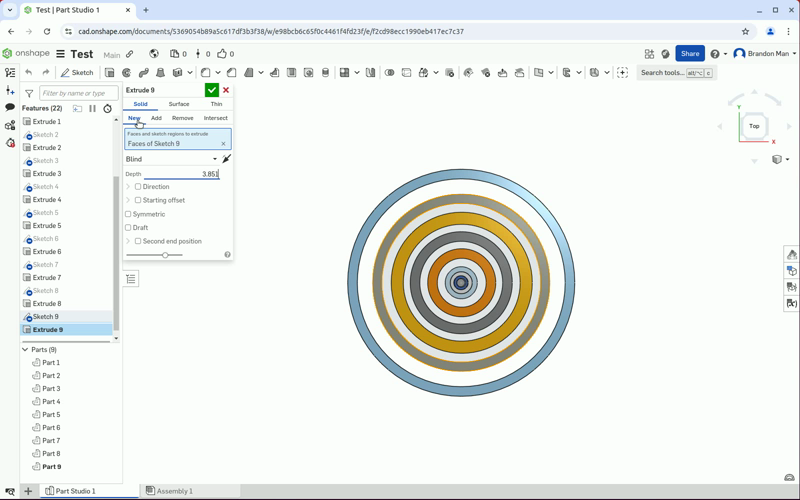
key(enter)
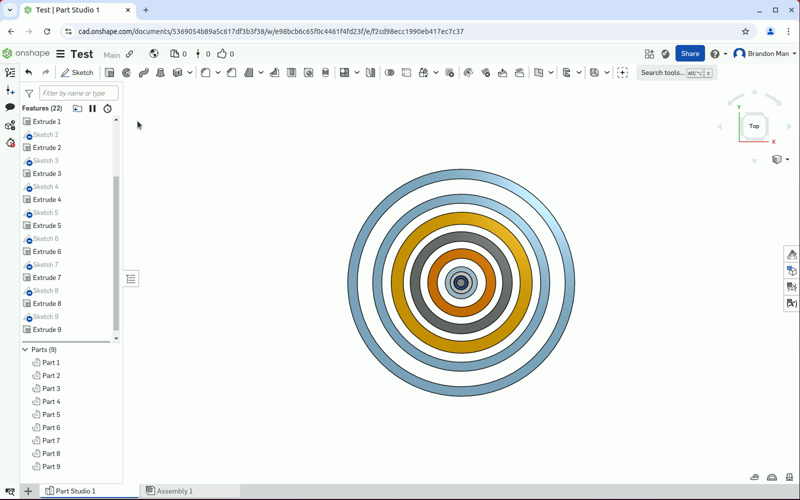
key(shift+h)
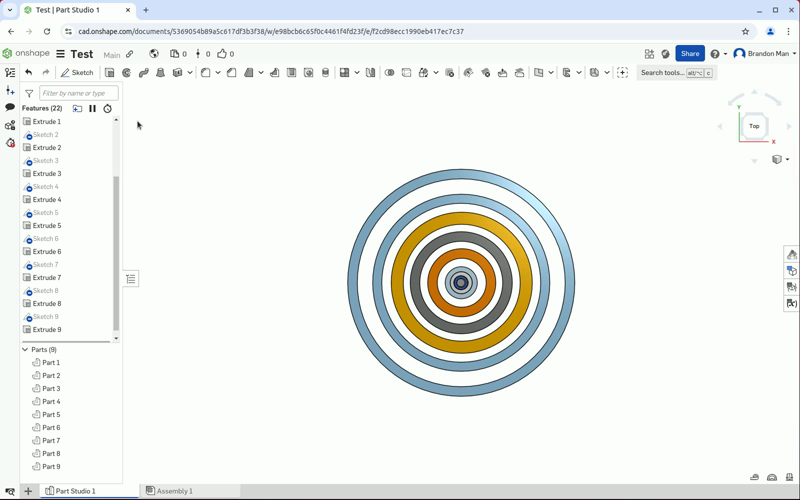
key(shift+h)
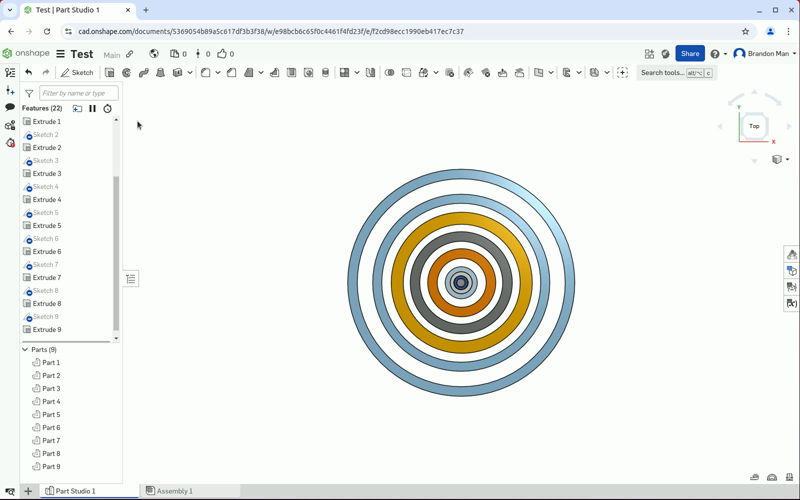
mouse_move(69, 111)
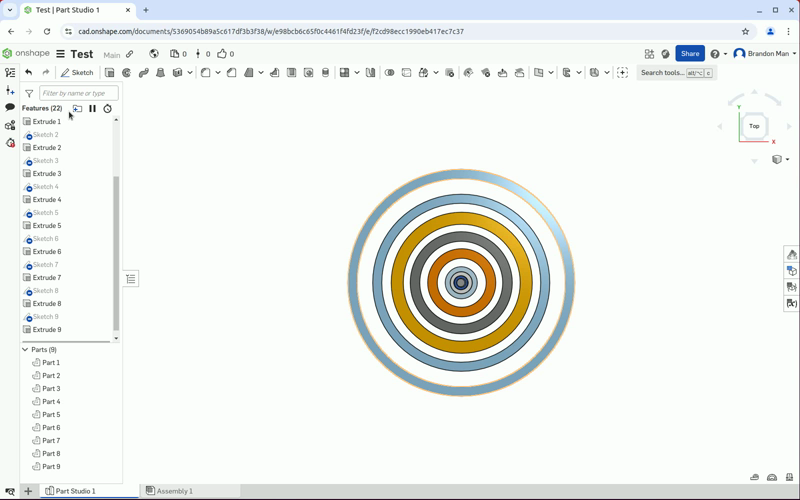
click(69, 111)
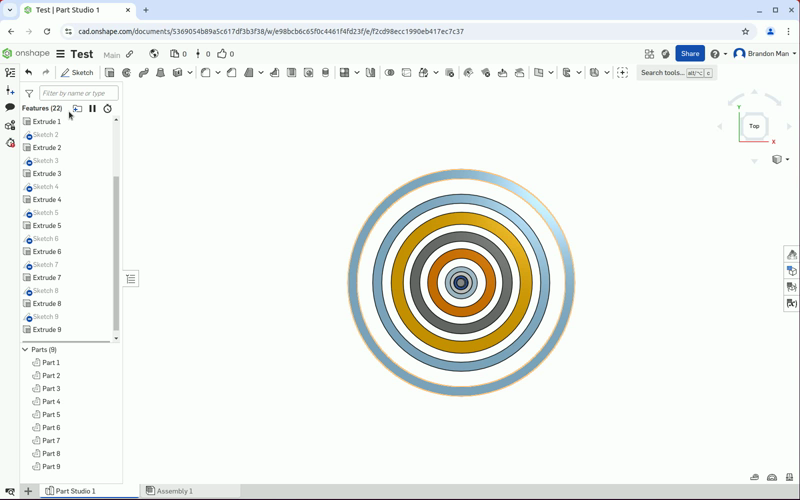
key(shift+s)
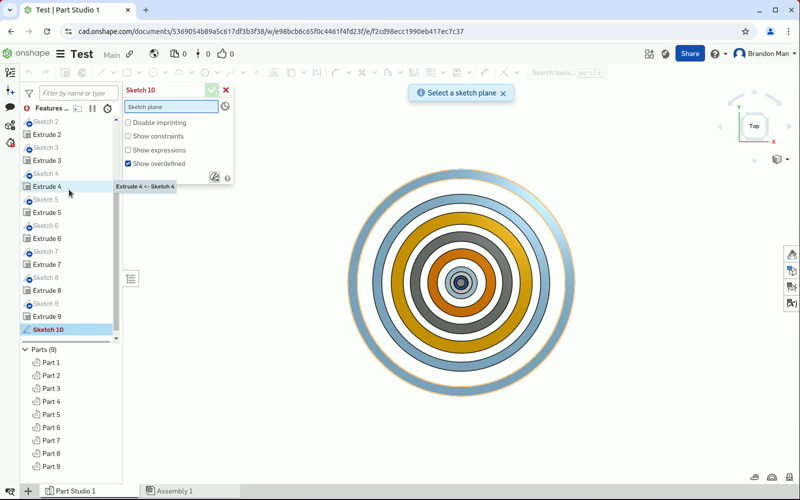
scroll(3)
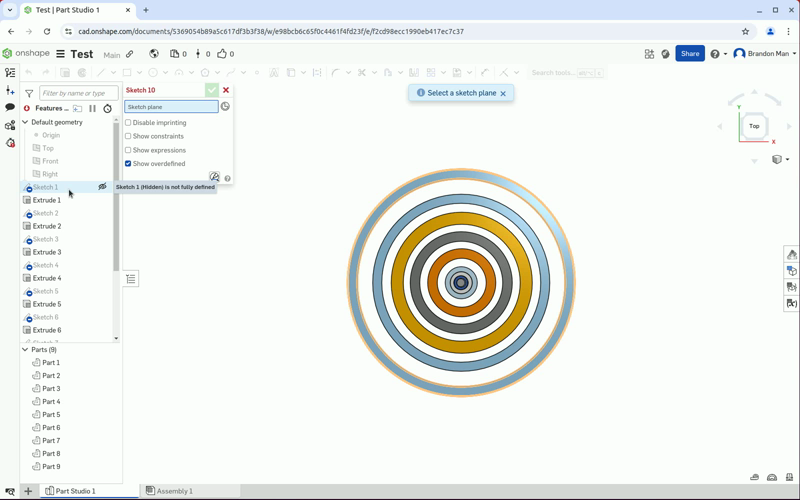
mouse_move(69, 150)
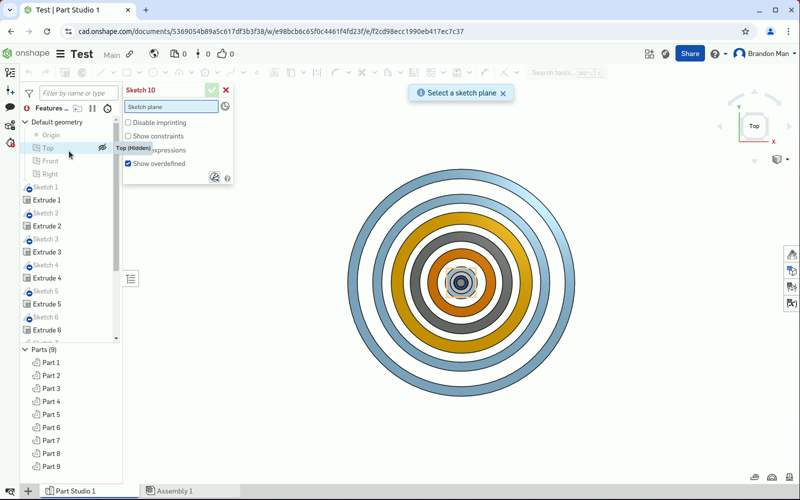
click(69, 150)
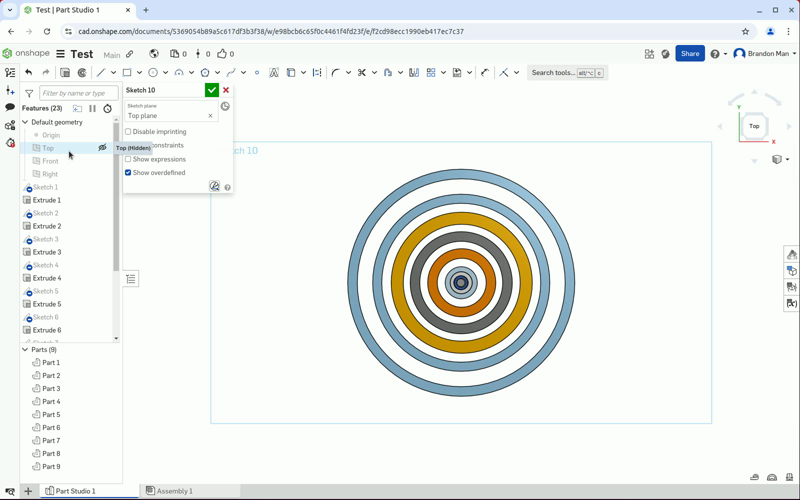
mouse_move(73, 352)
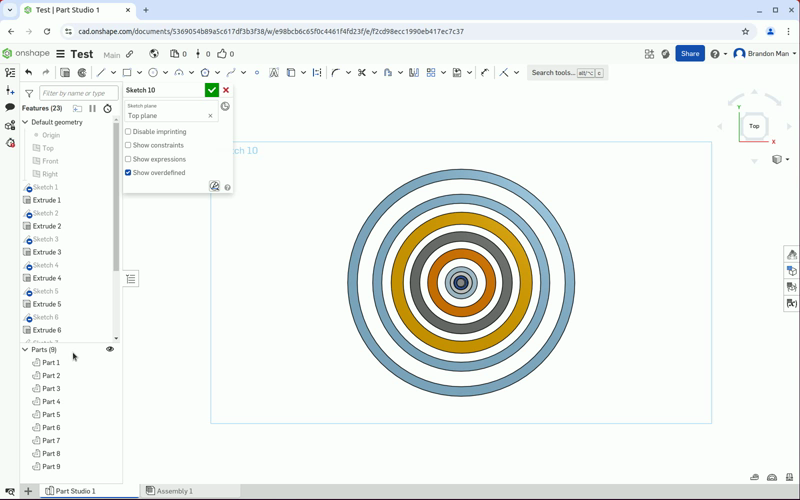
key(y)
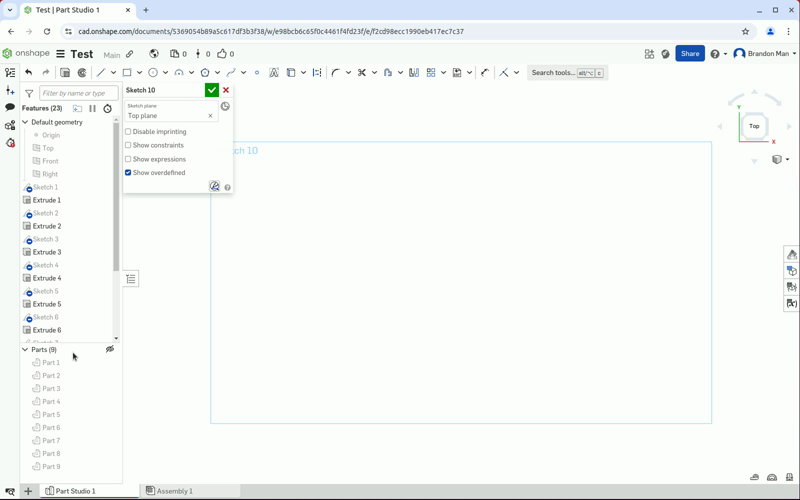
key(c)
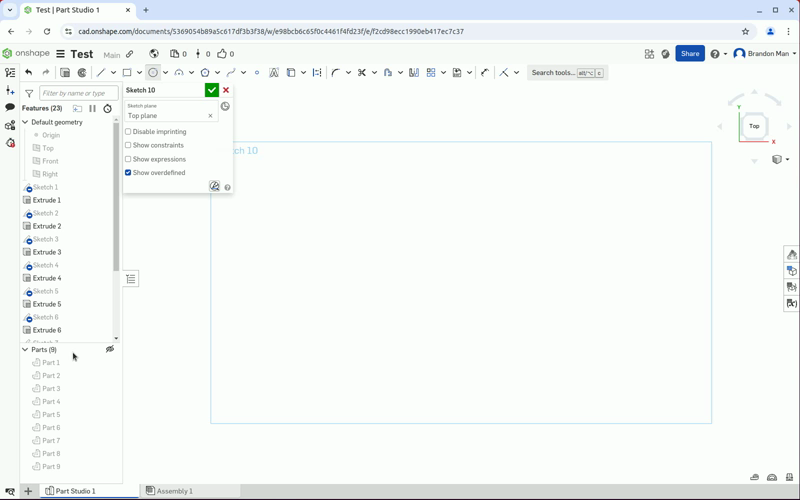
key_down(shift)
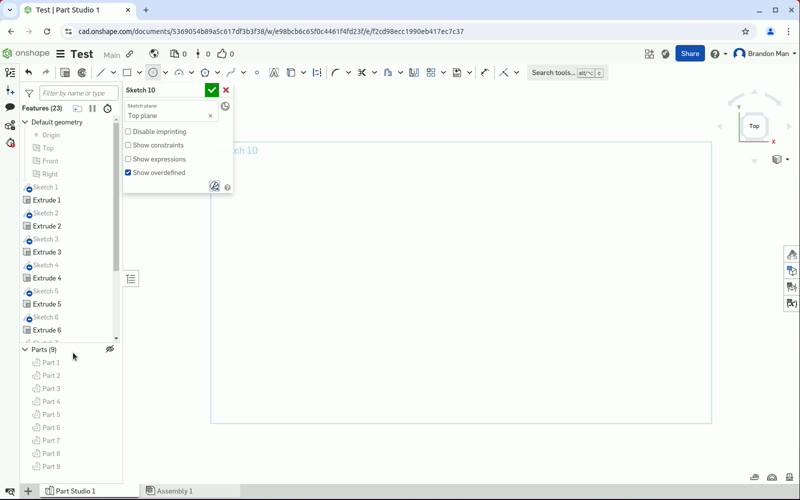
mouse_move(461, 282)
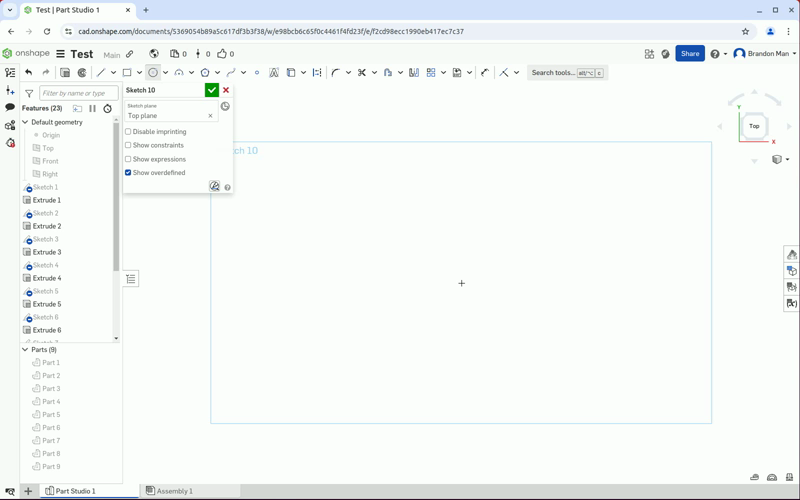
click(461, 282)
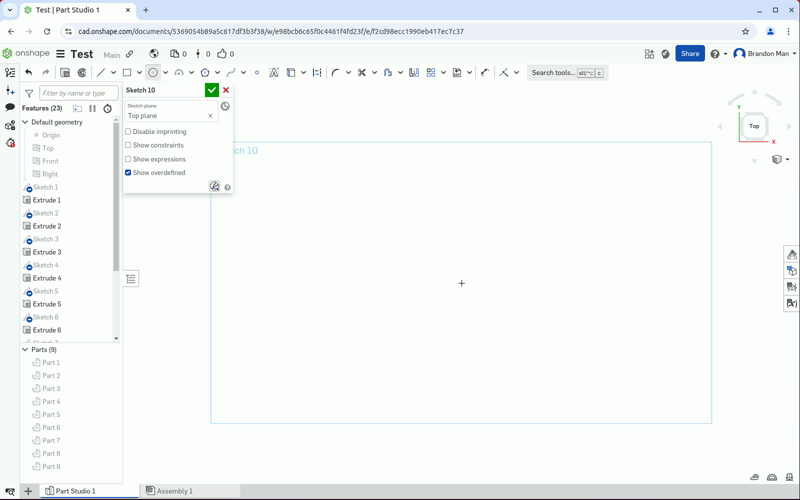
key_up(shift)
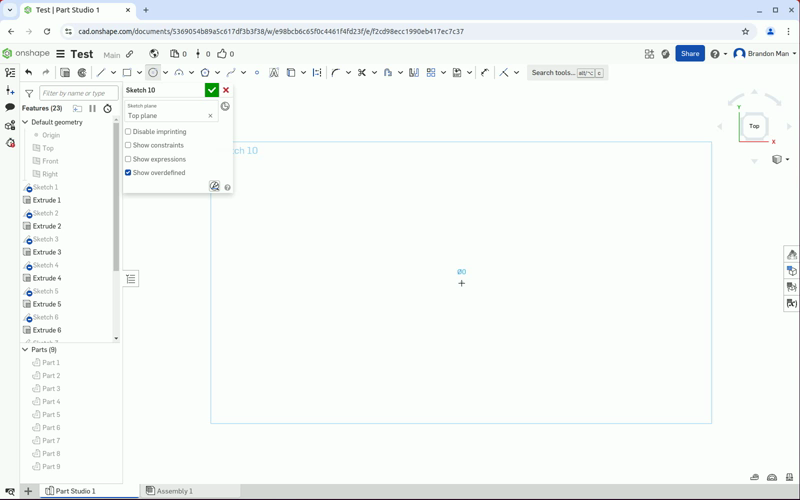
mouse_move(559, 282)
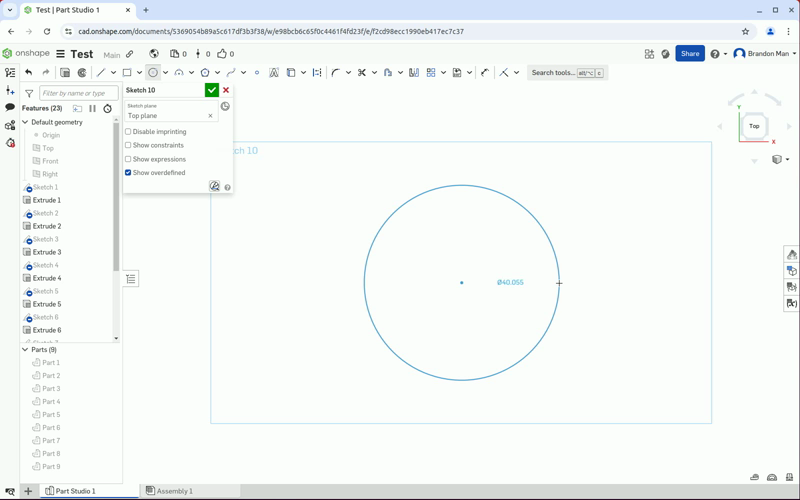
click(559, 282)
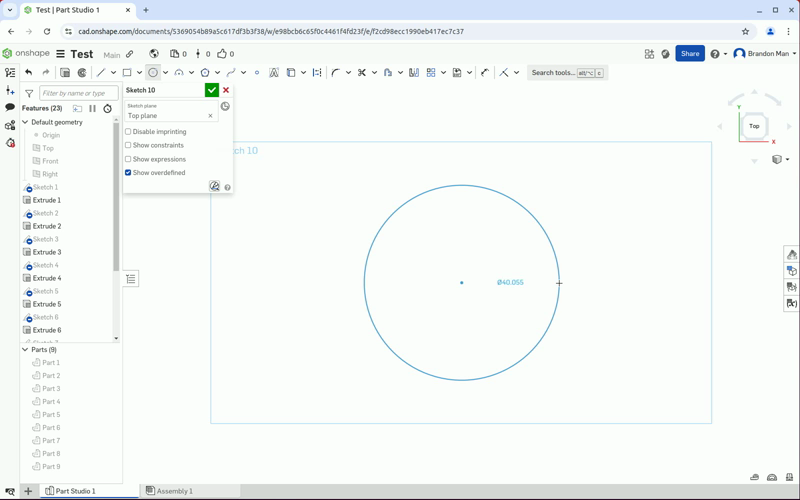
key(esc)
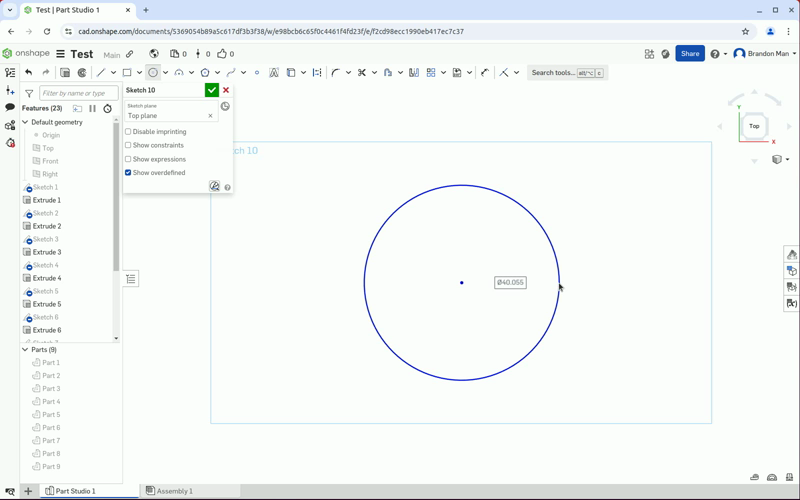
key(c)
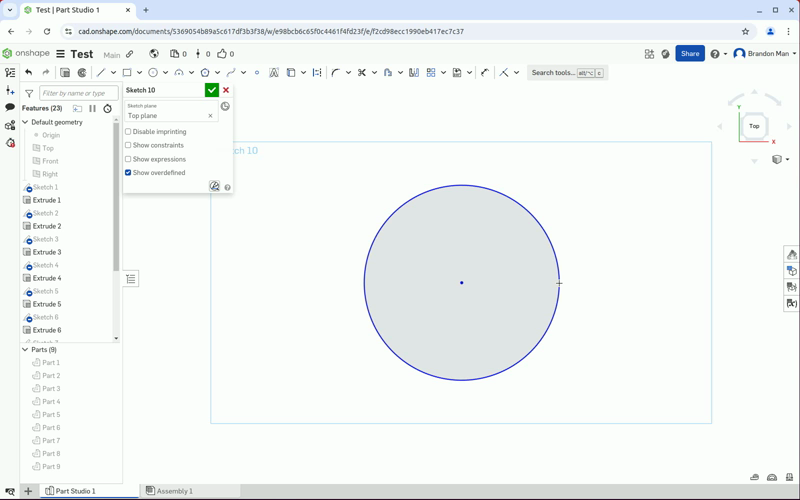
key_down(shift)
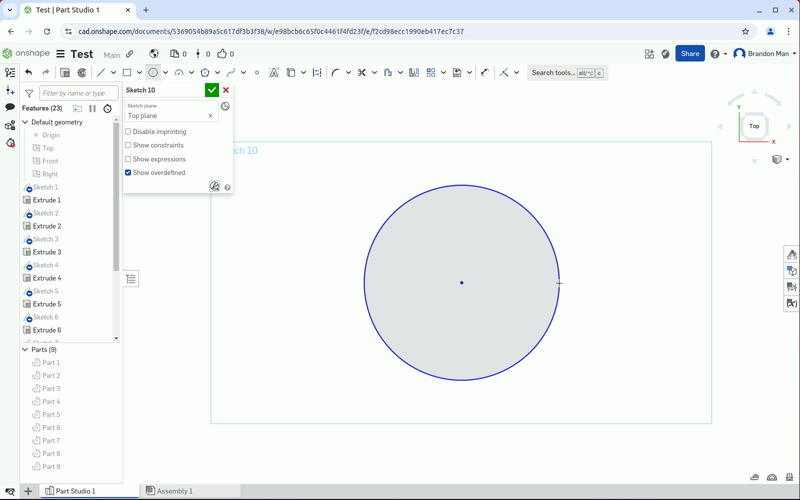
mouse_move(461, 282)
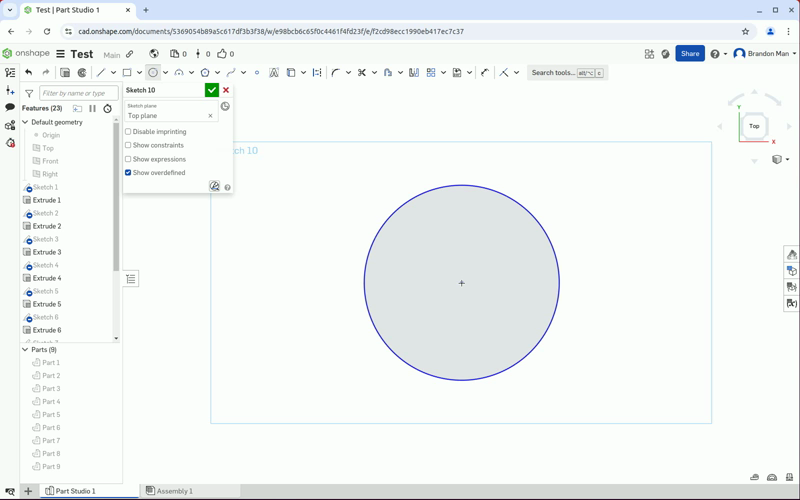
click(461, 282)
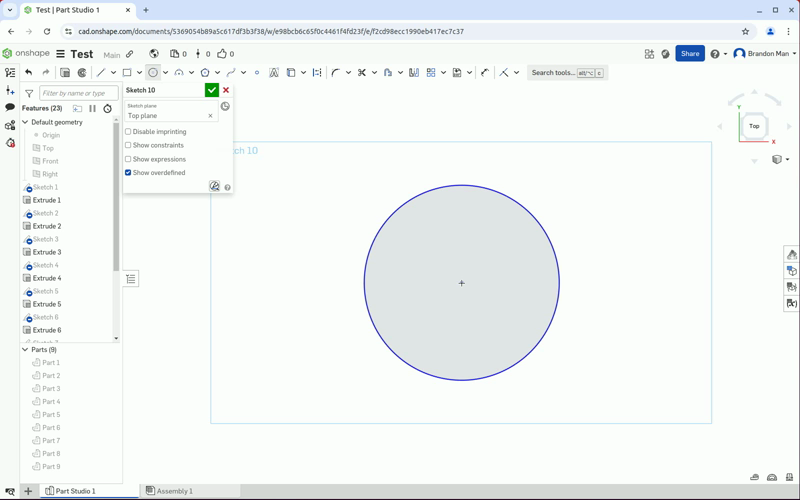
key_up(shift)
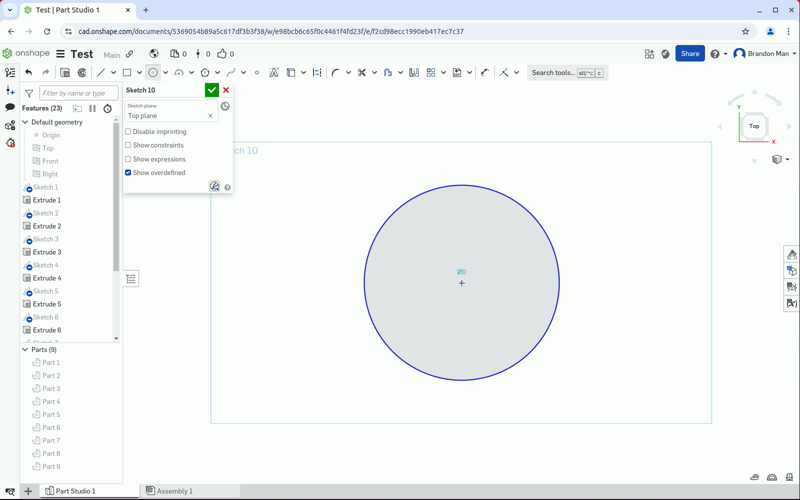
mouse_move(549, 282)
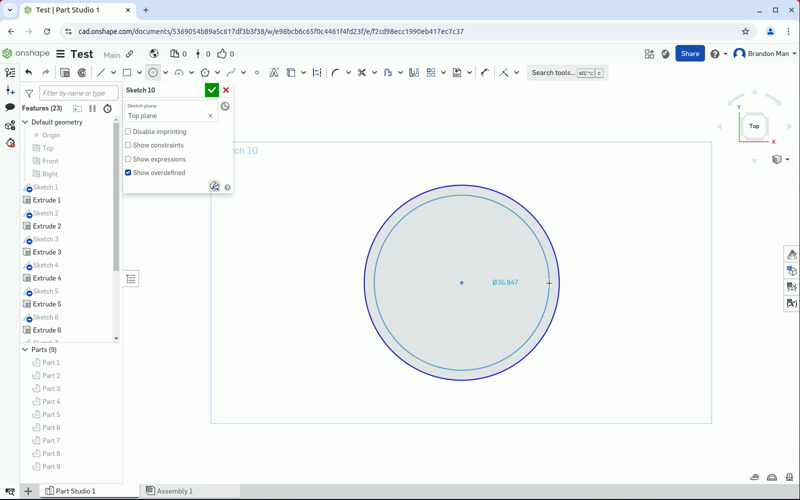
click(549, 282)
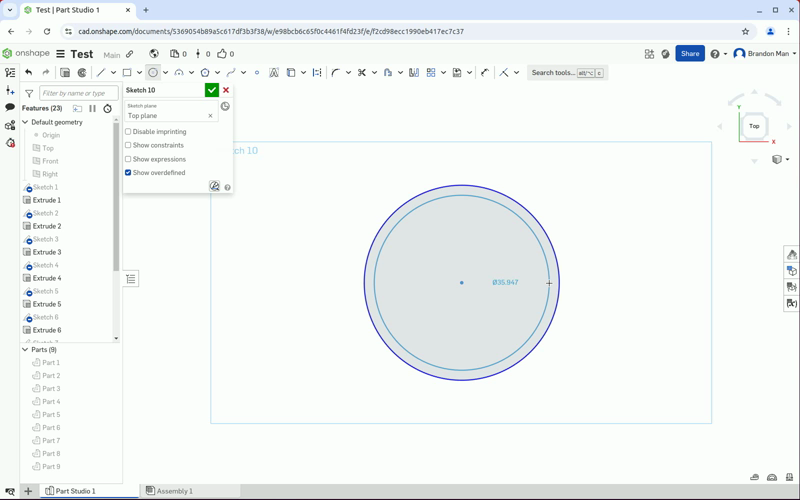
key(esc)
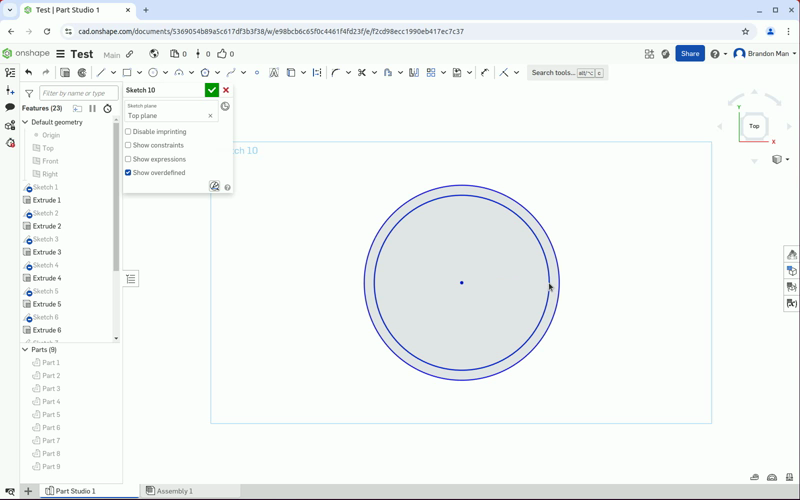
mouse_move(387, 336)
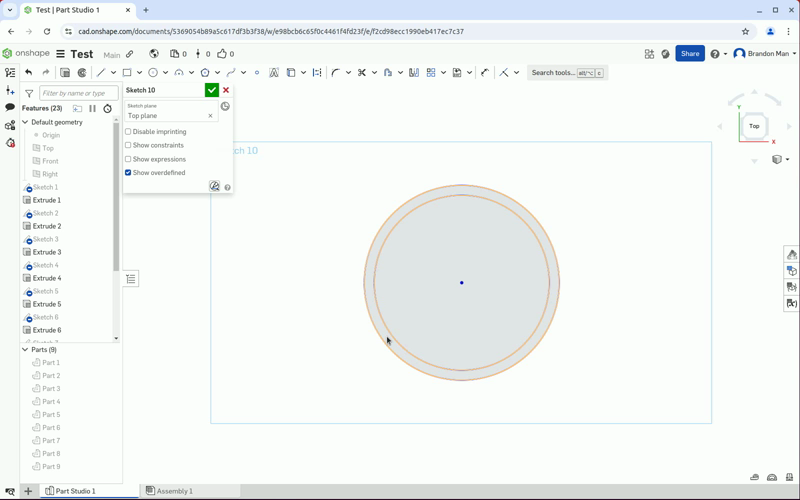
click(387, 336)
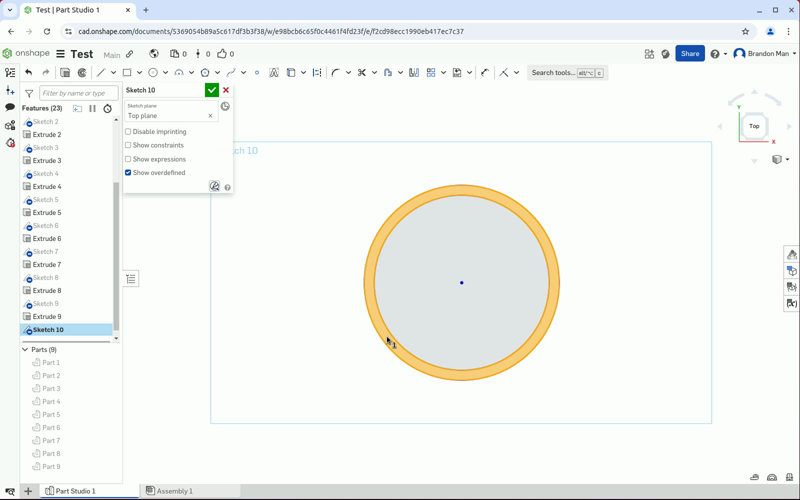
mouse_move(73, 352)
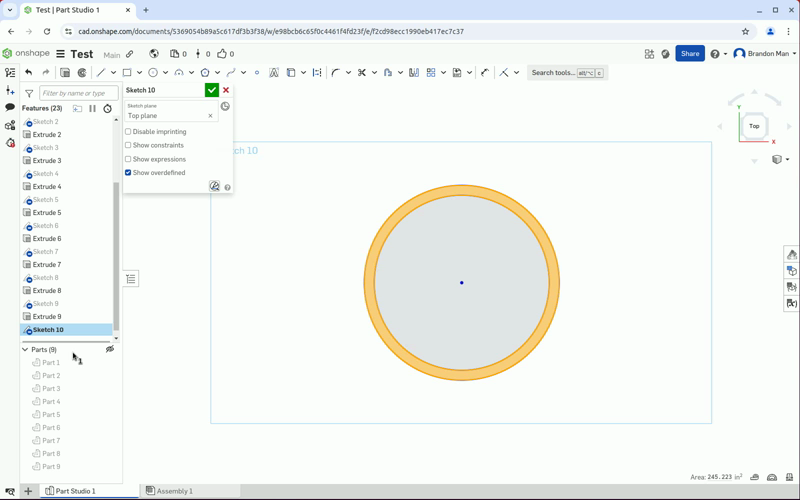
key(shift+y)
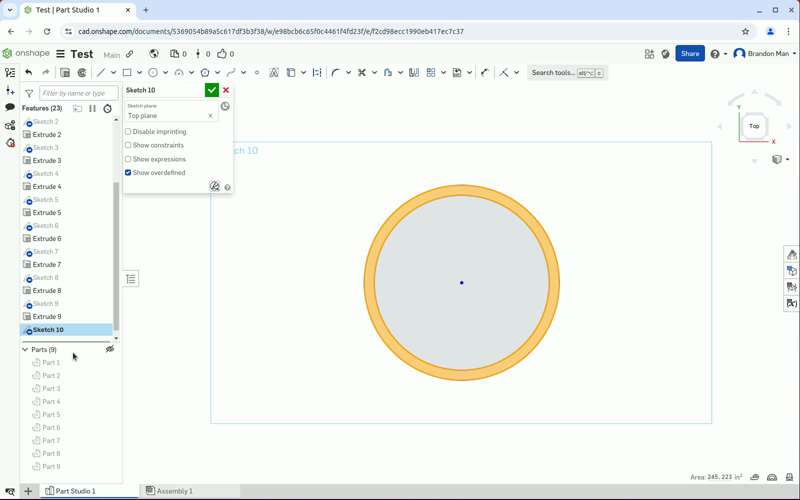
key(shift+e)
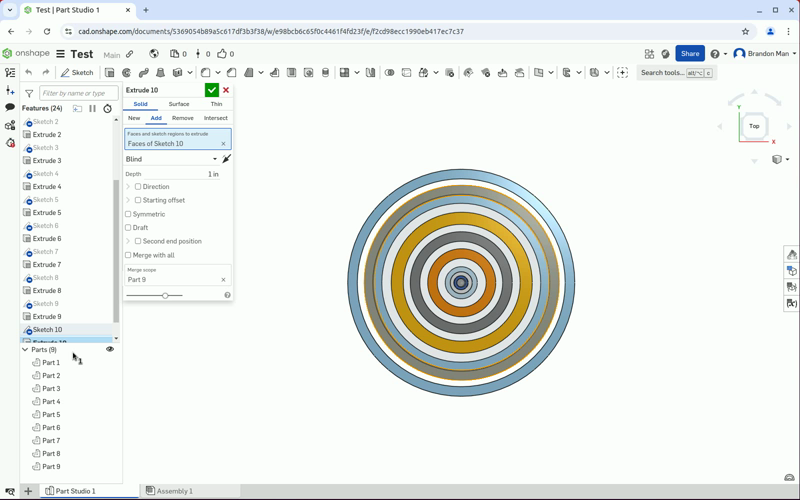
mouse_move(143, 106)
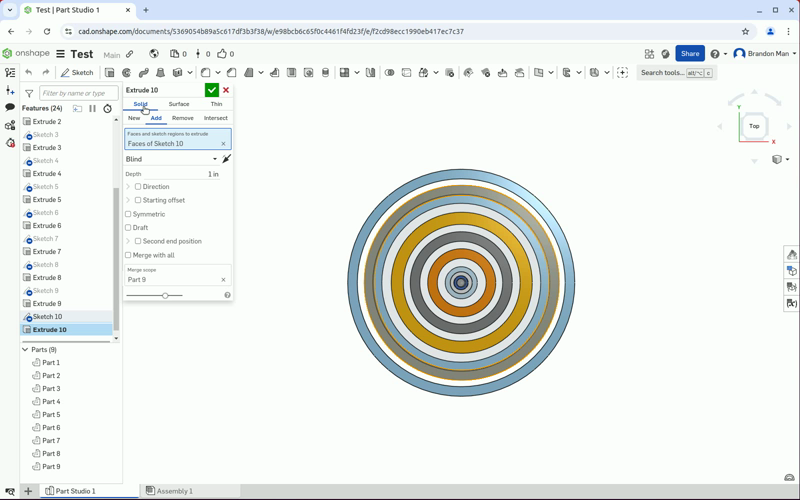
click(143, 106)
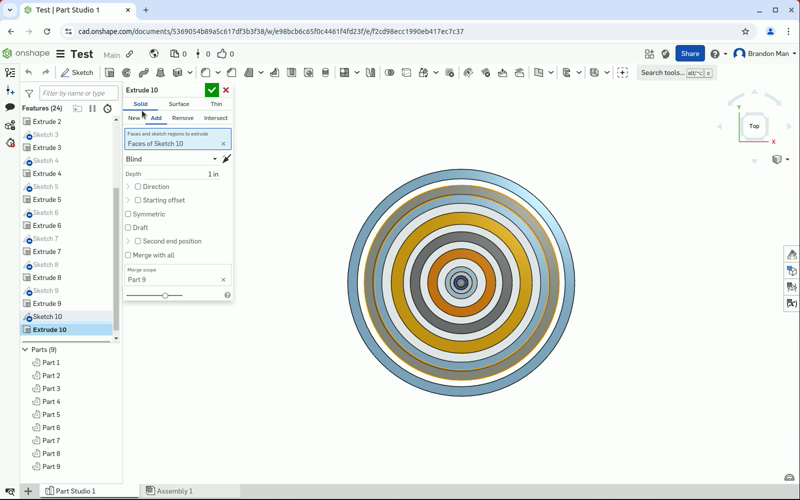
mouse_move(137, 120)
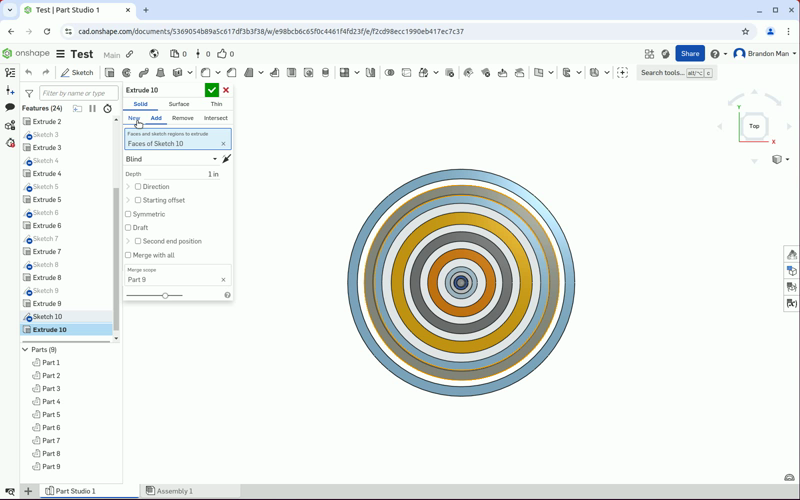
click(137, 120)
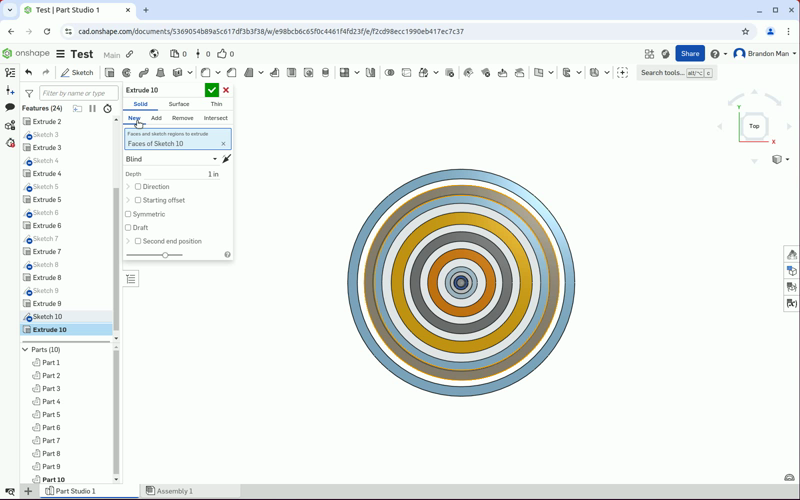
key(tab, 4)
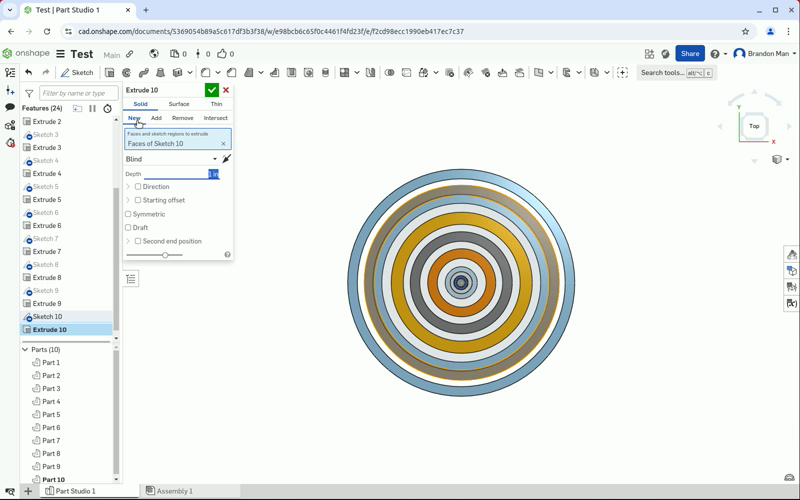
text(3.851)
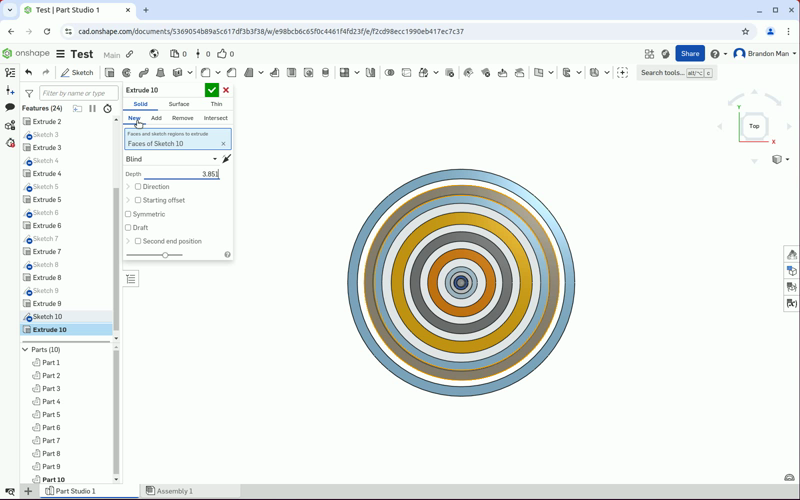
key(enter)
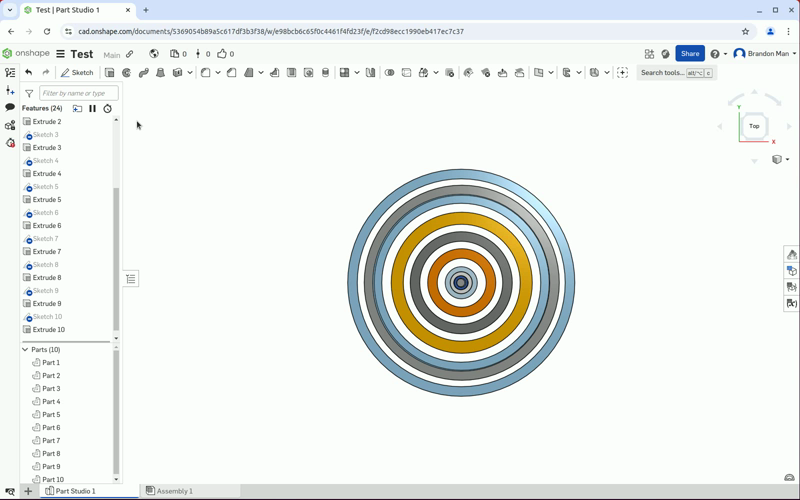
key(shift+h)
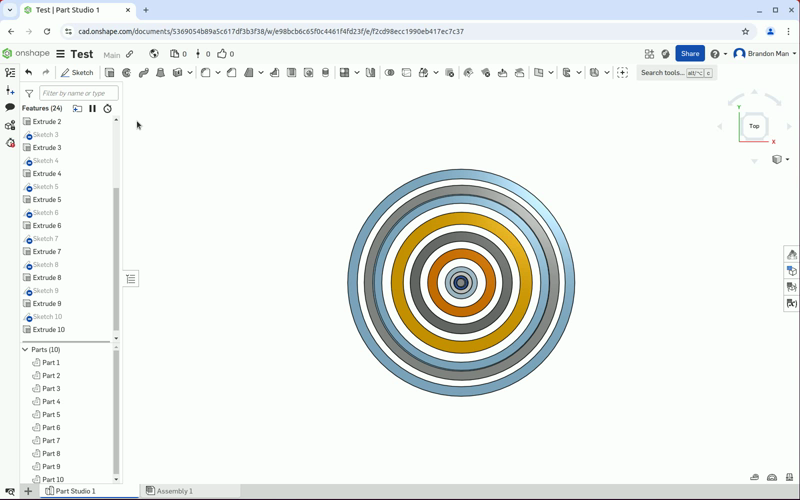
key(shift+h)
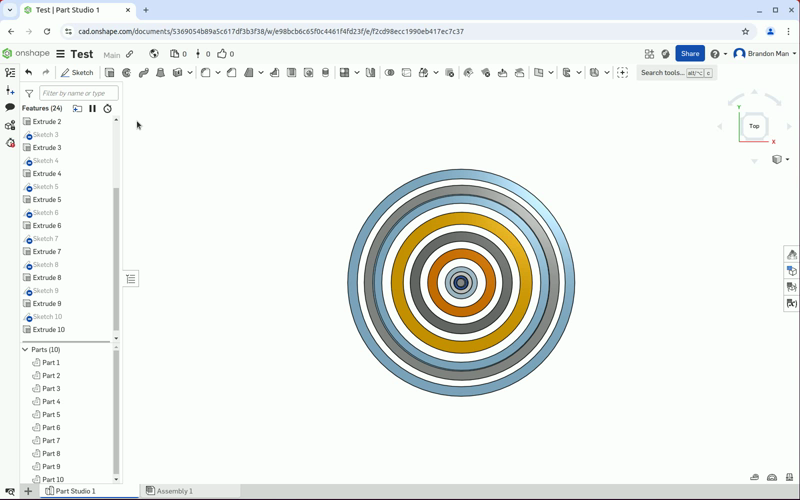
key(shift+7)
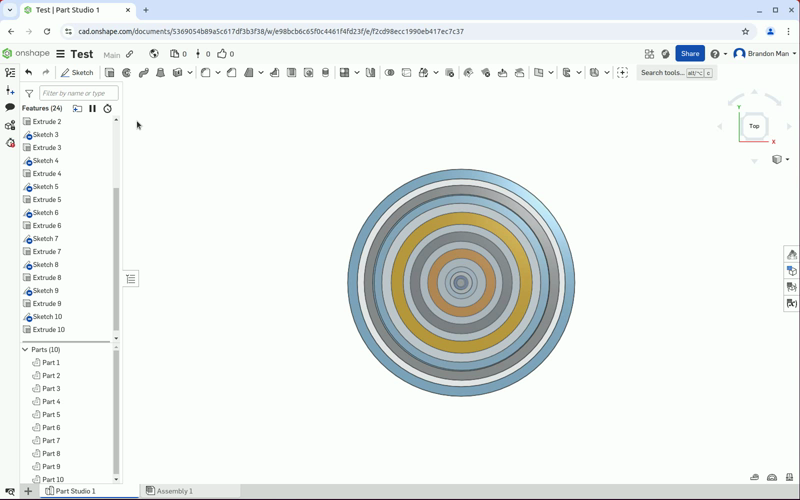
key(up, 3)
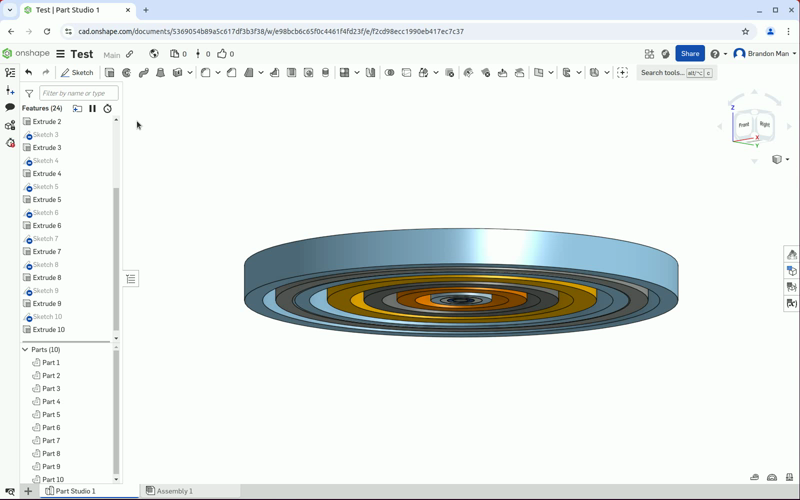
key(left, 3)
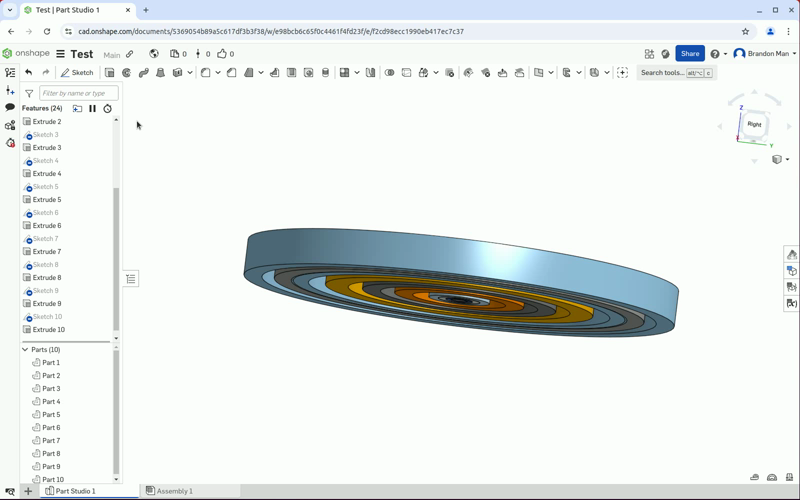
key(right, 3)
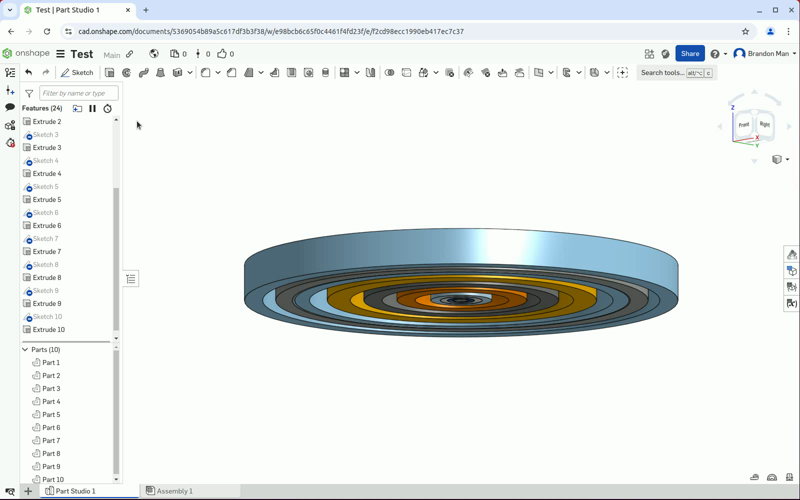
key(down, 3)
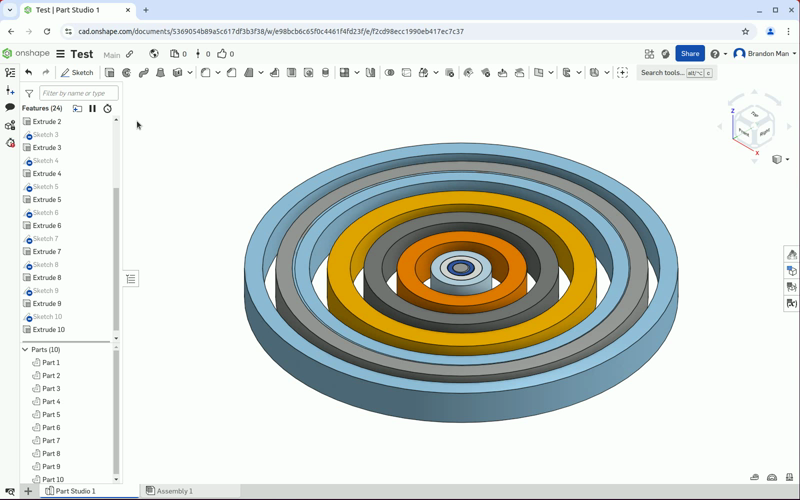
mouse_move(69, 85)
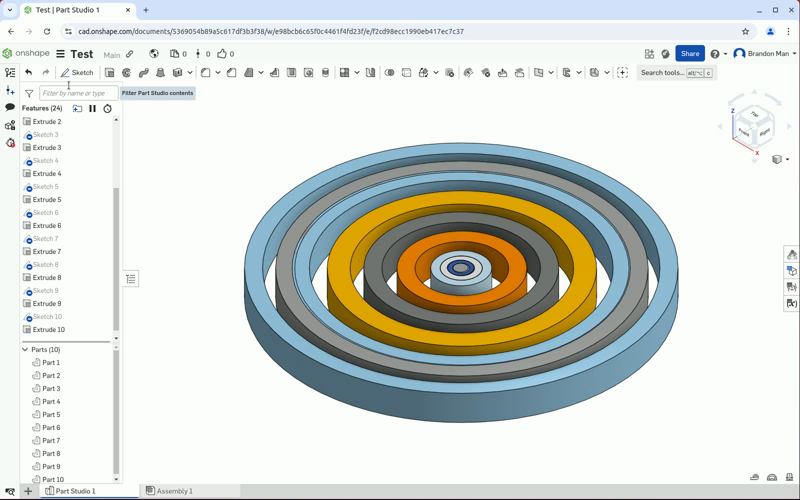
click(69, 85)